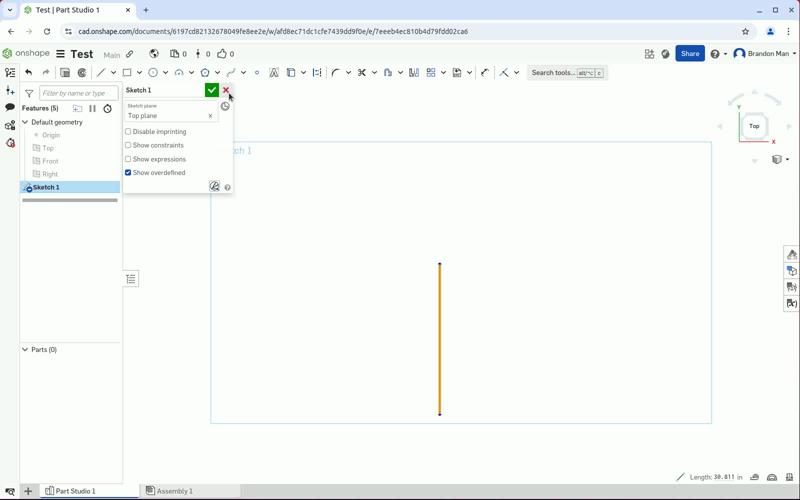
key(shift+h)
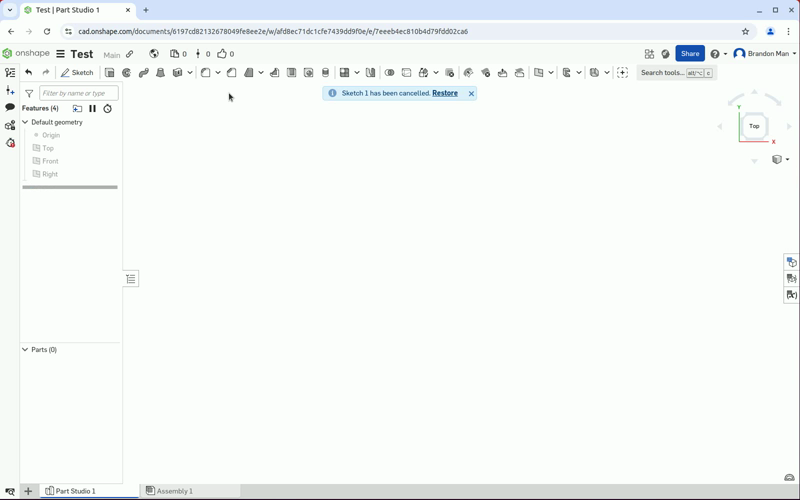
mouse_move(73, 352)
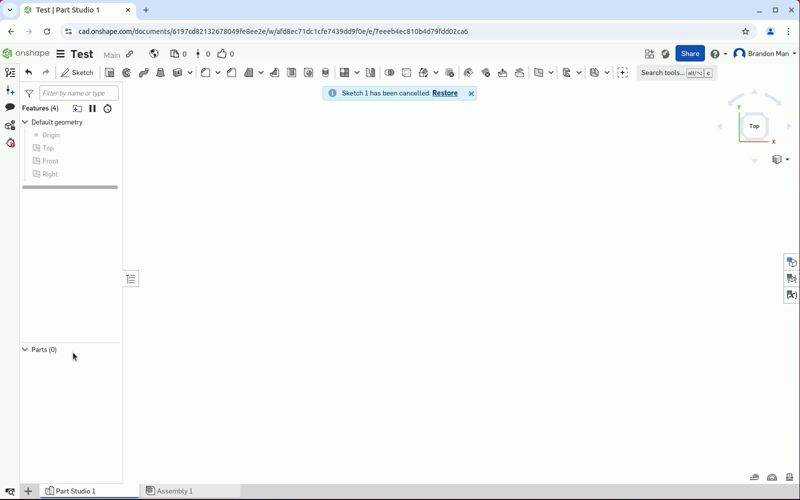
key(y)
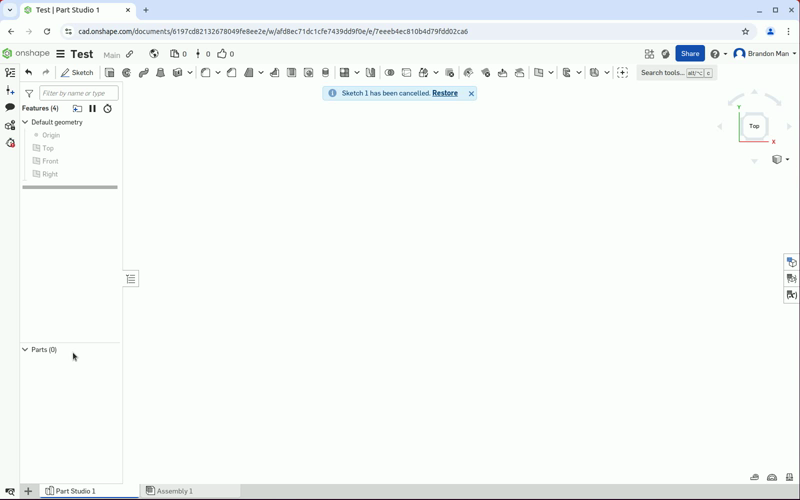
key(shift+p)
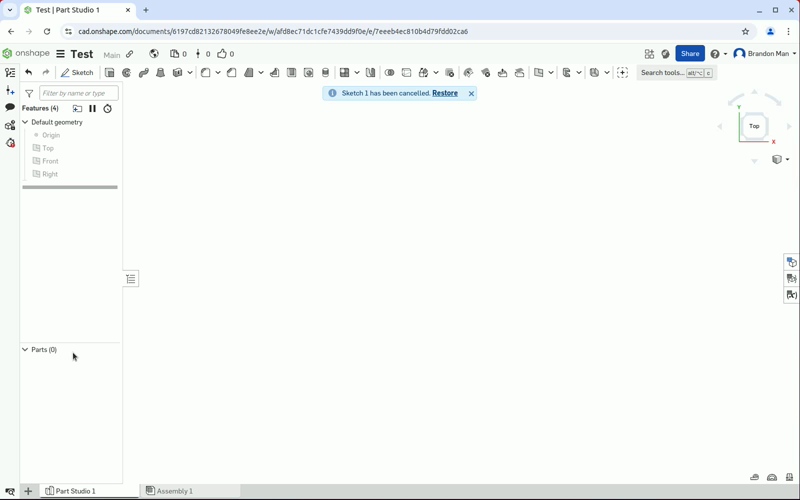
key(space)
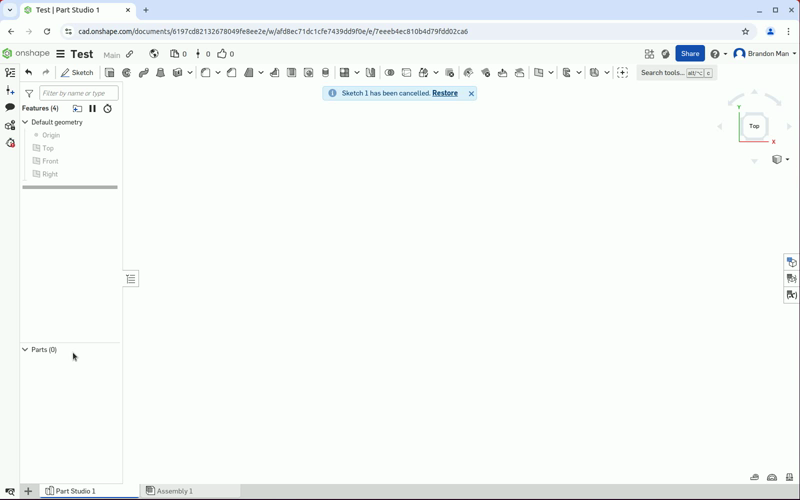
key_down(shift)
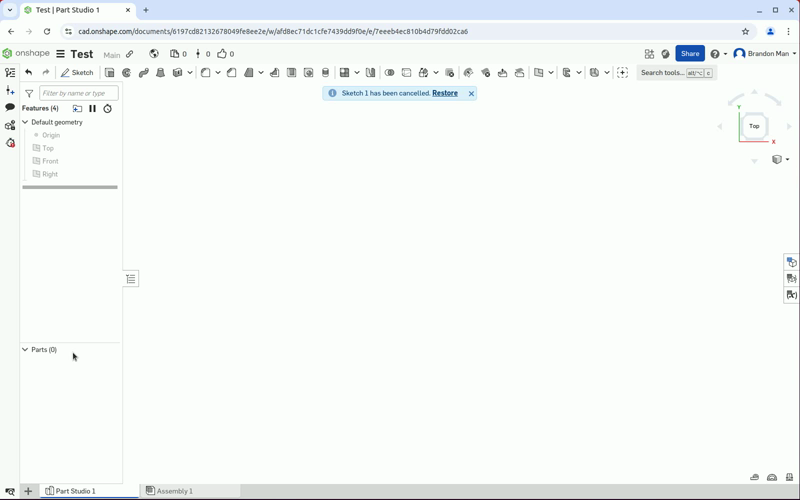
key(up)
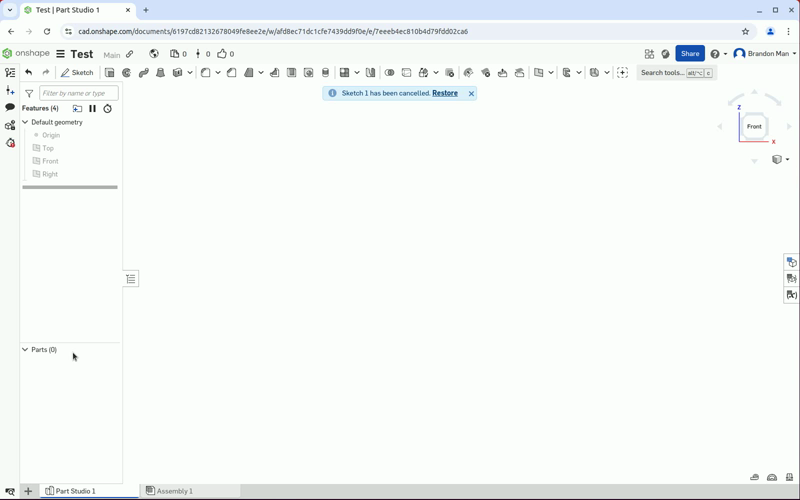
key_up(shift)
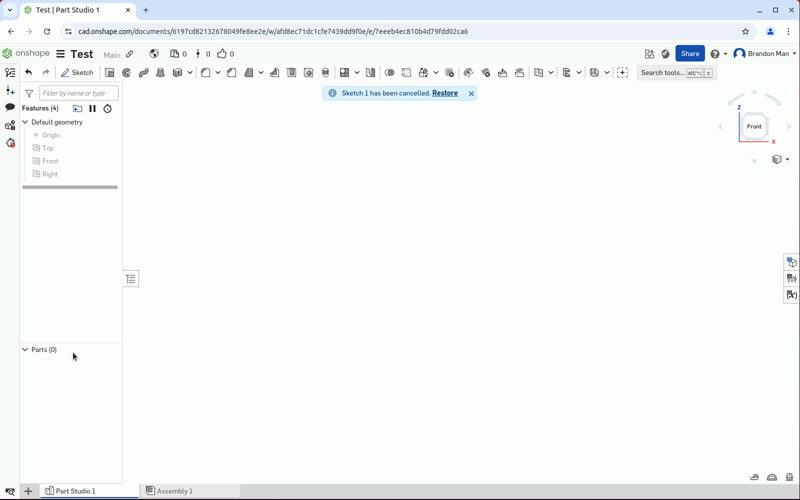
mouse_move(73, 352)
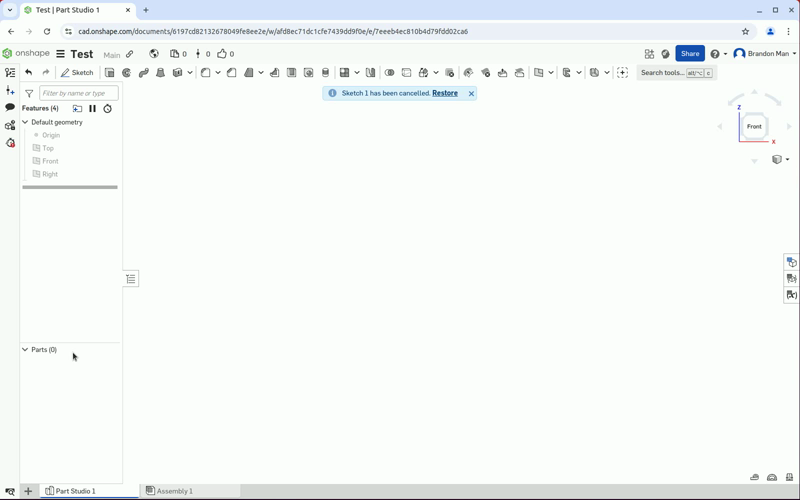
key(shift+y)
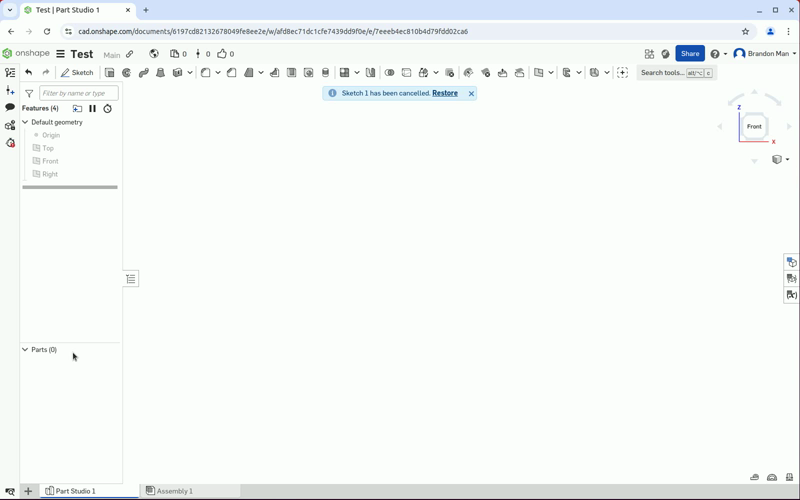
key(shift+s)
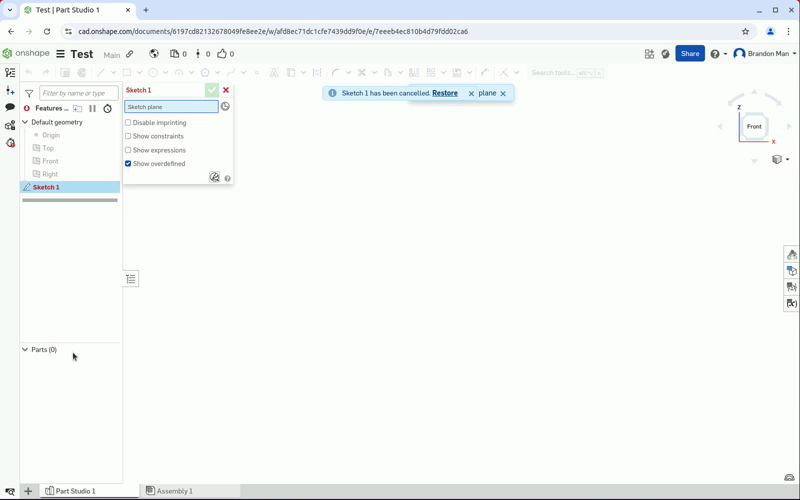
mouse_move(73, 163)
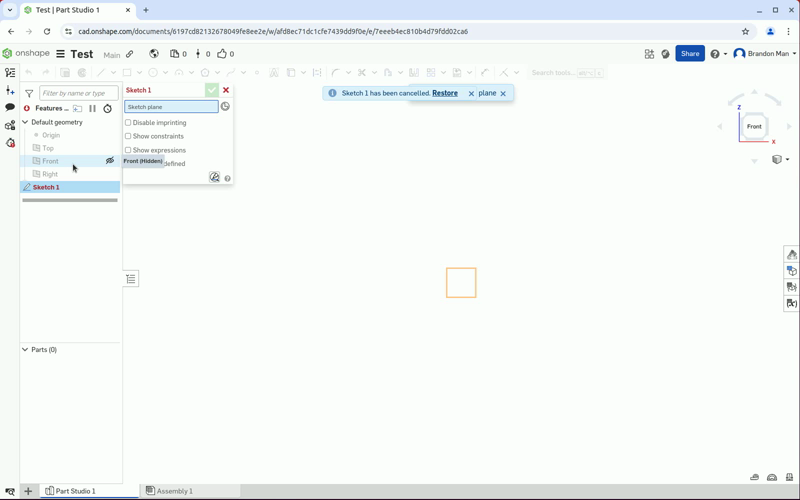
click(73, 163)
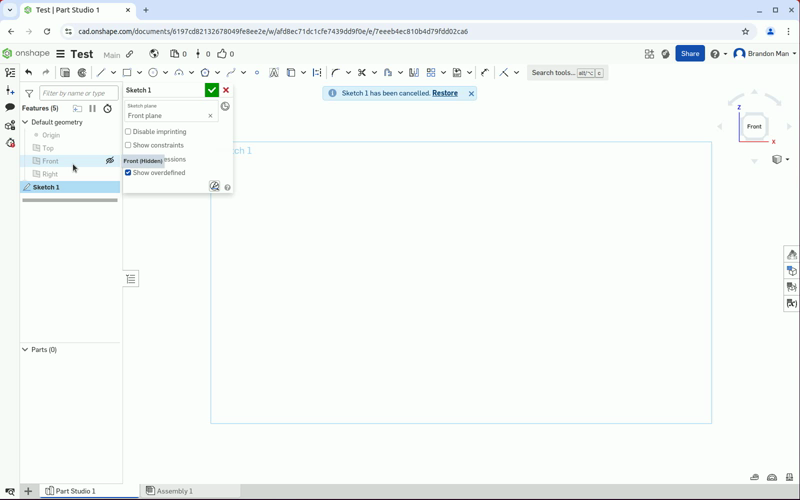
mouse_move(73, 352)
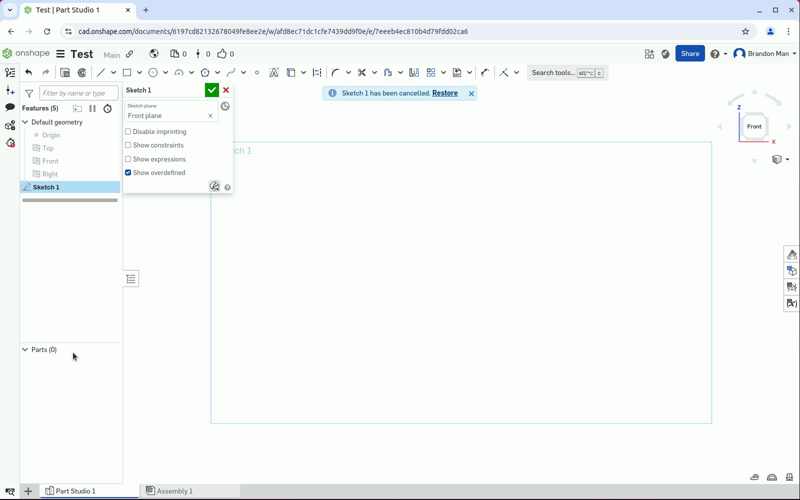
key(y)
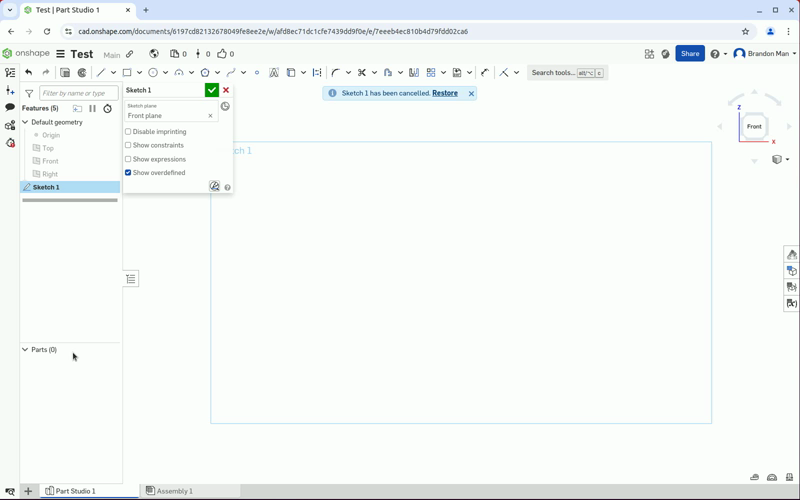
key(l)
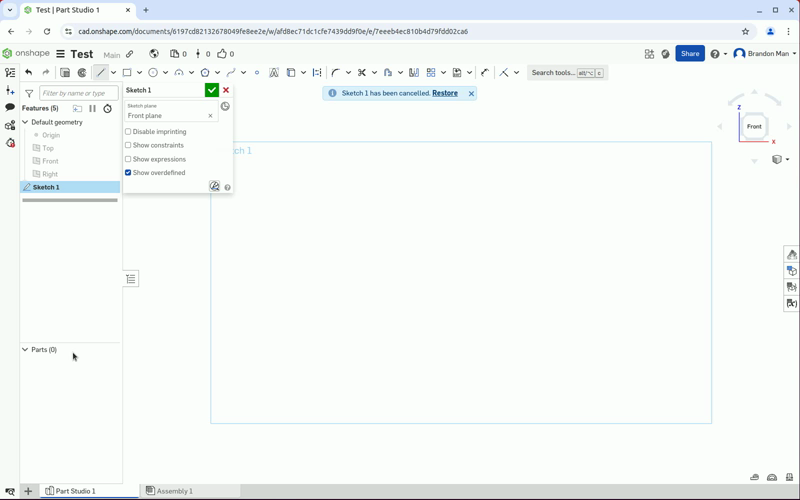
key_down(shift)
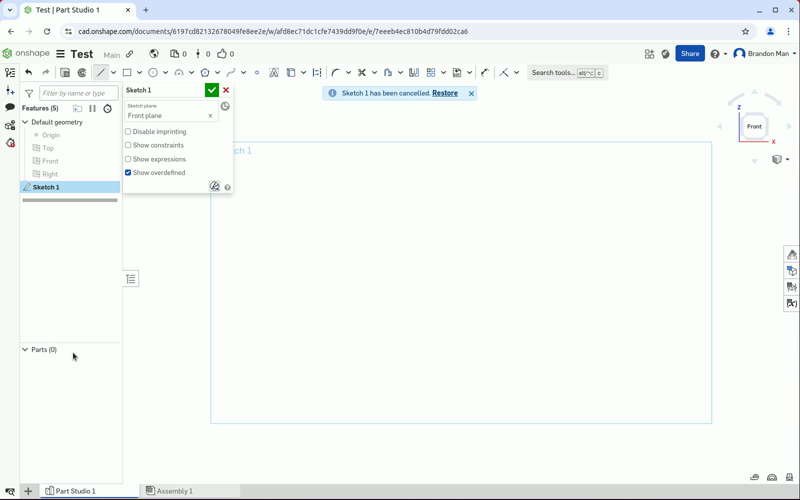
mouse_move(416, 271)
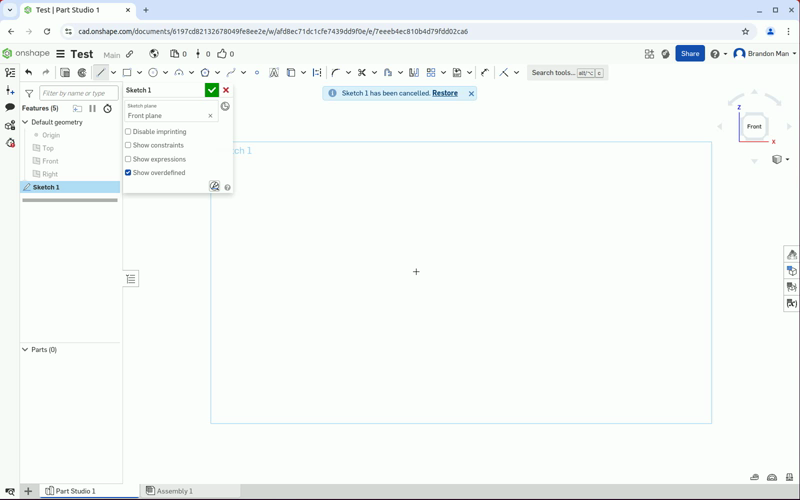
click(416, 271)
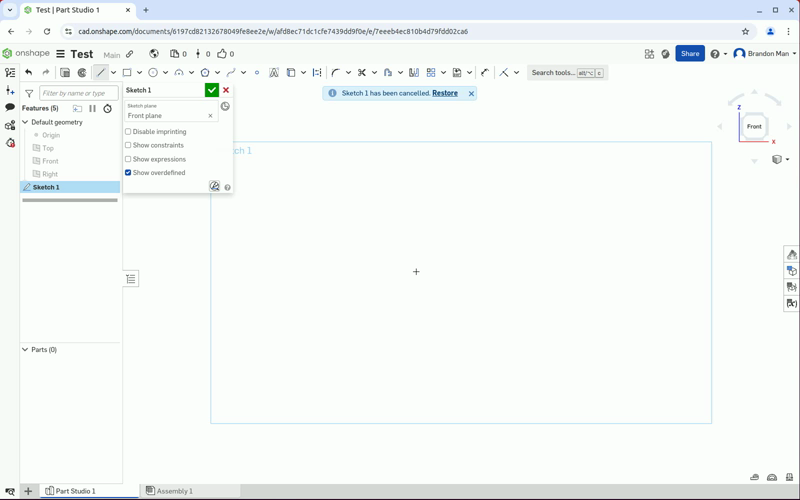
key_up(shift)
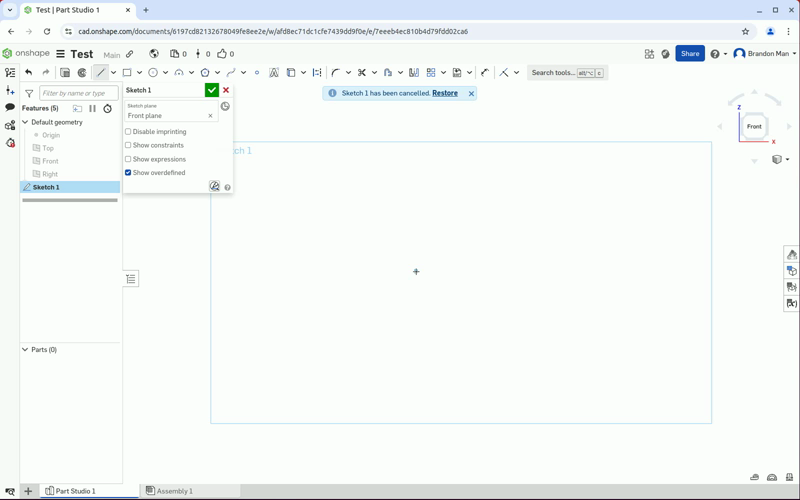
key_down(shift)
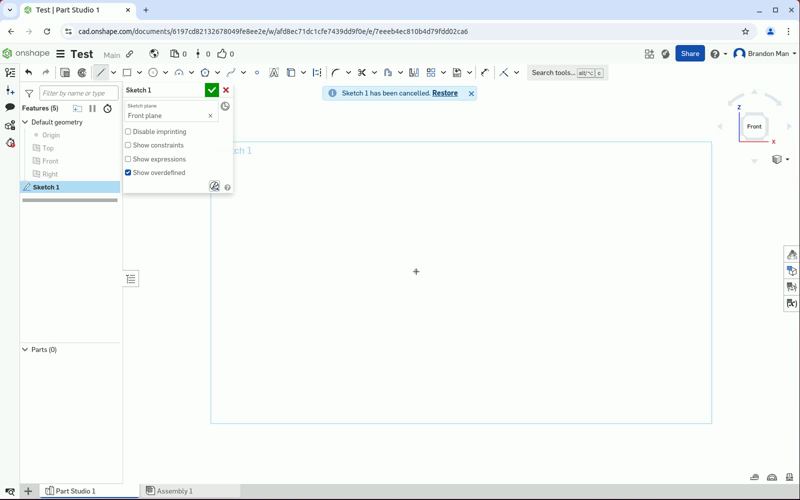
mouse_move(446, 271)
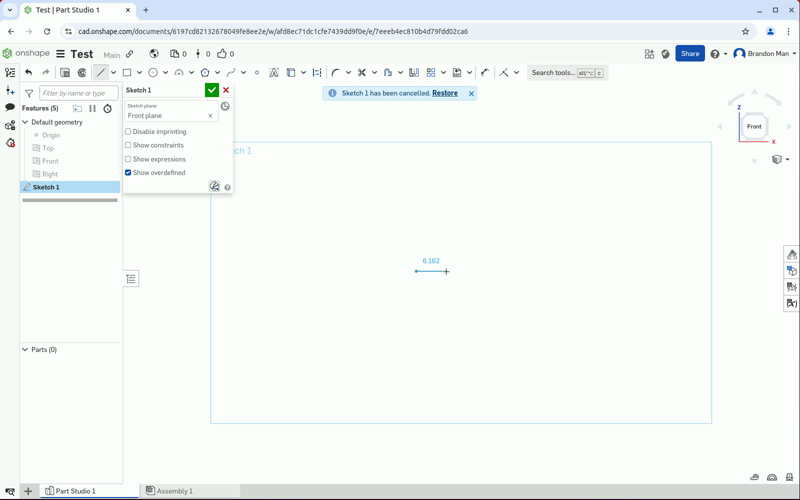
mouse_move(425, 271)
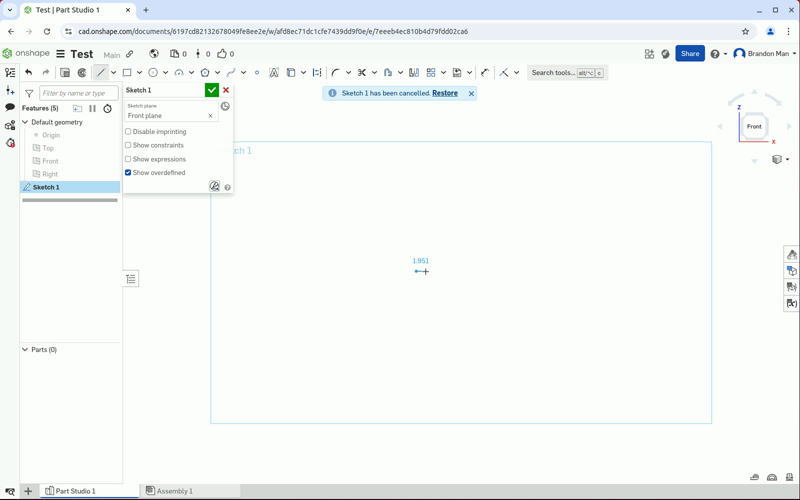
click(425, 271)
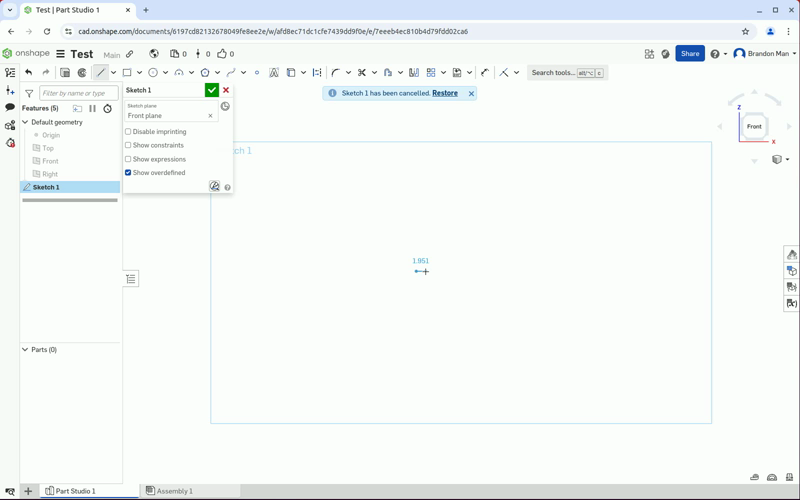
key_up(shift)
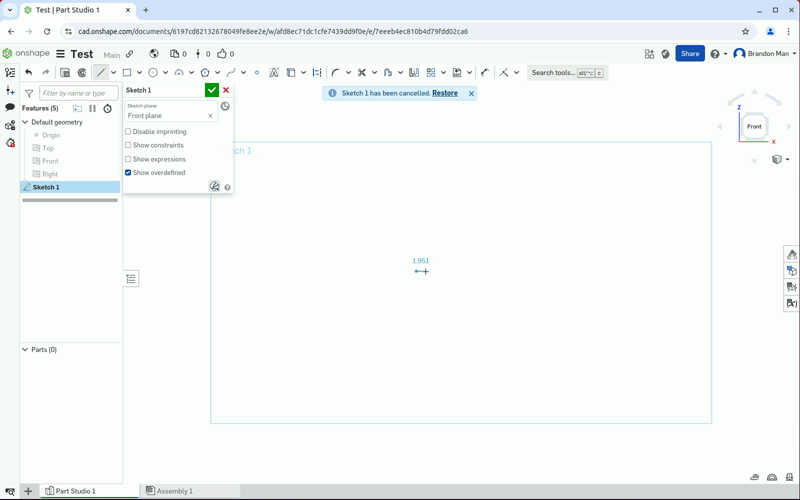
key(esc)
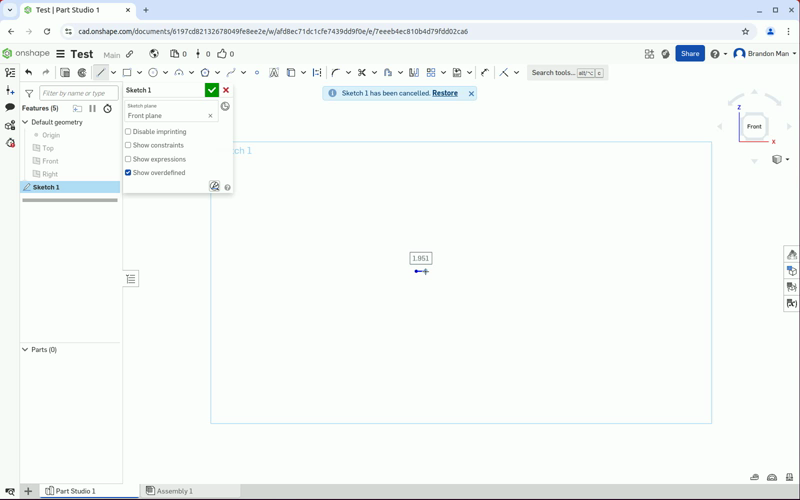
key(a)
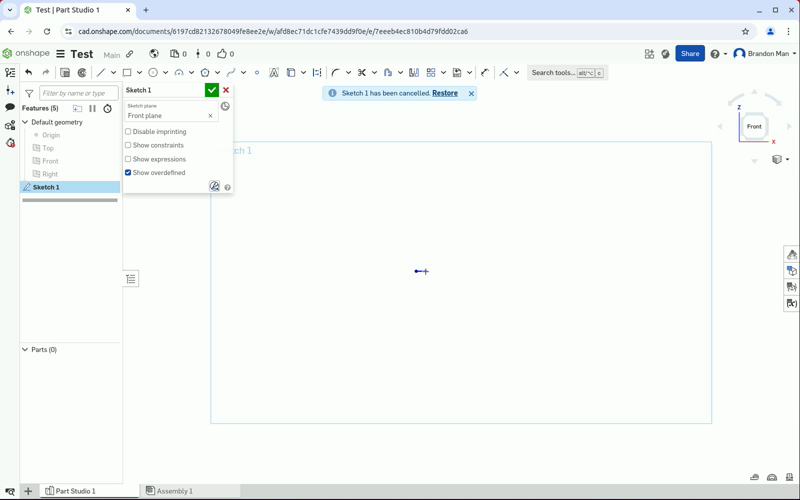
mouse_move(425, 271)
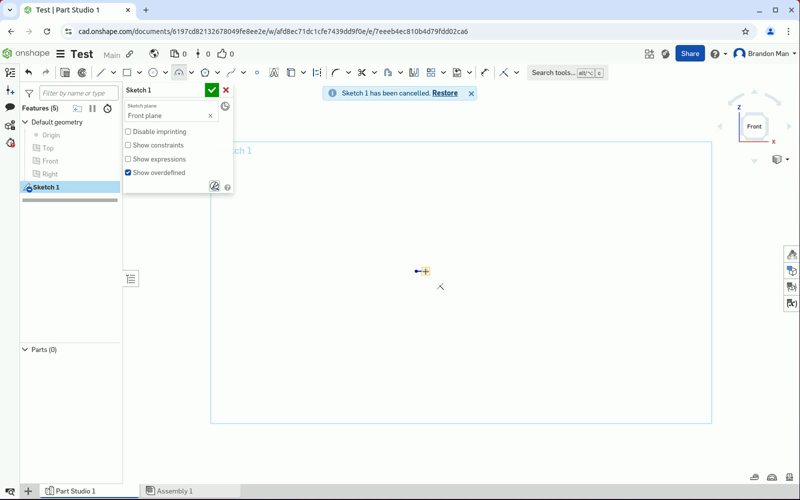
click(425, 271)
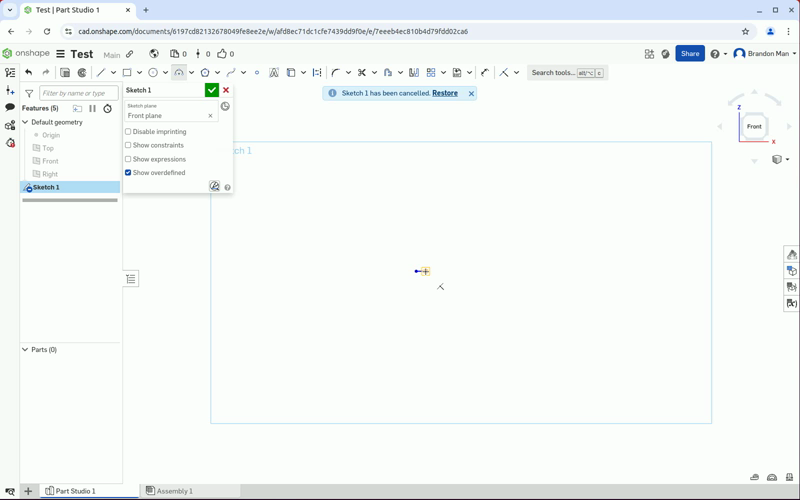
key_down(shift)
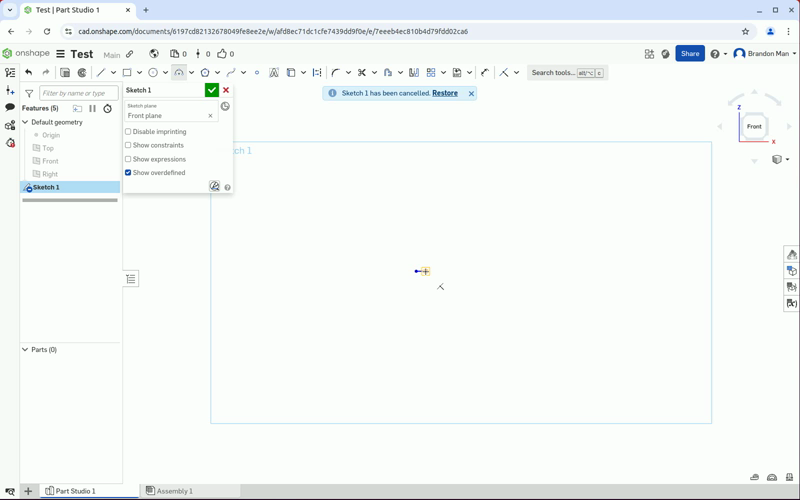
mouse_move(432, 264)
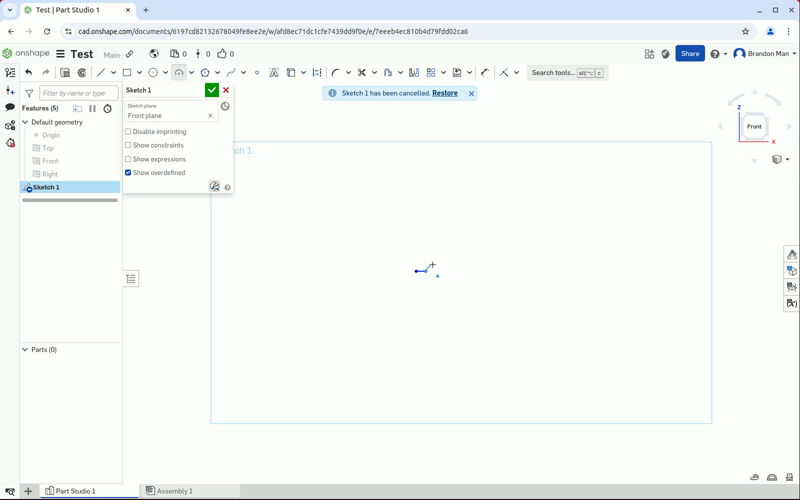
click(432, 264)
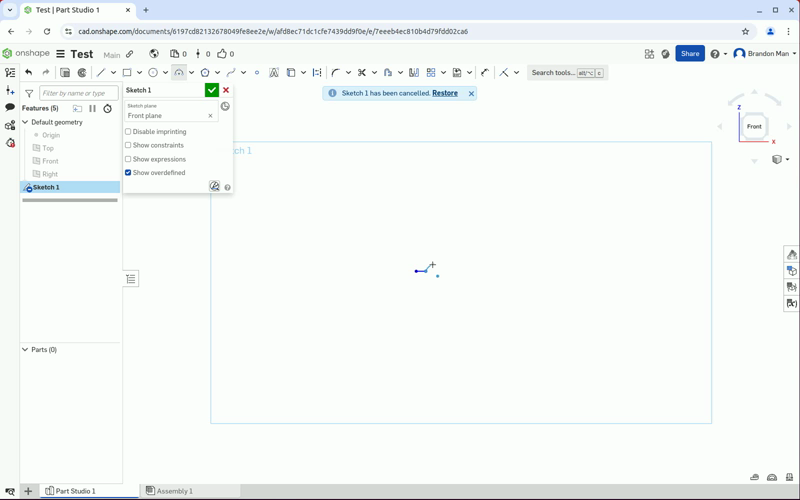
mouse_move(427, 266)
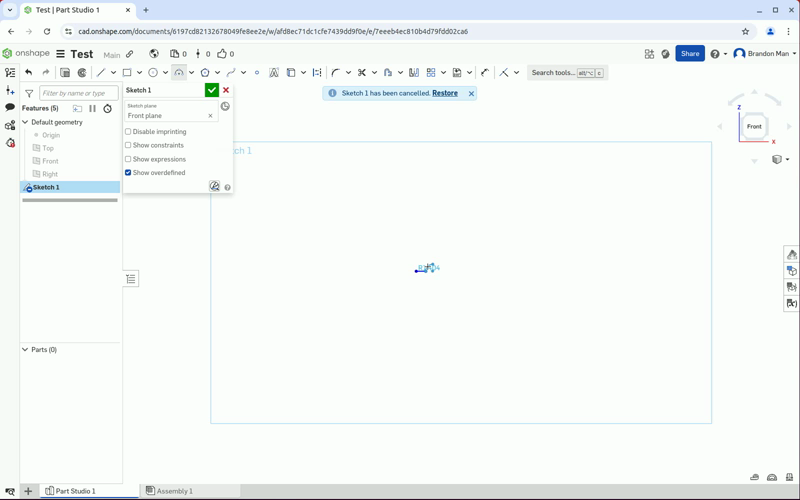
click(427, 266)
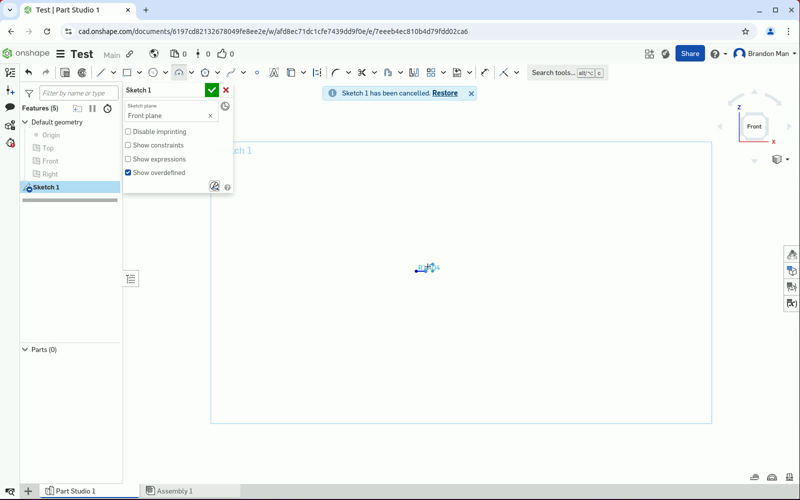
key_up(shift)
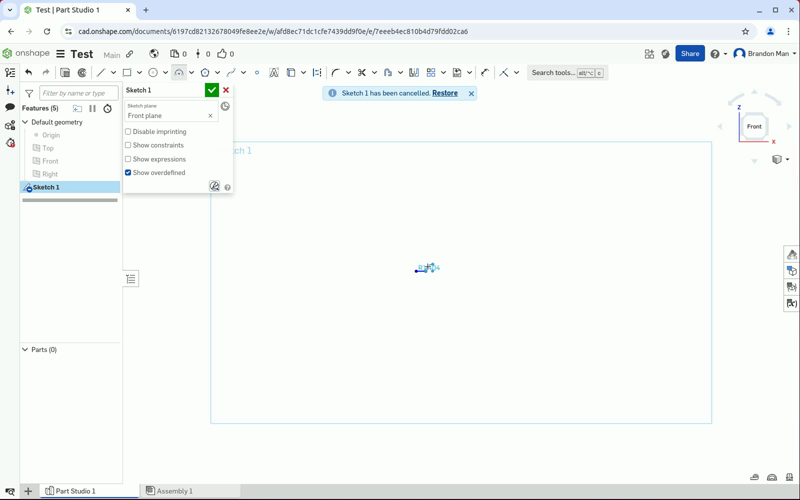
key(esc)
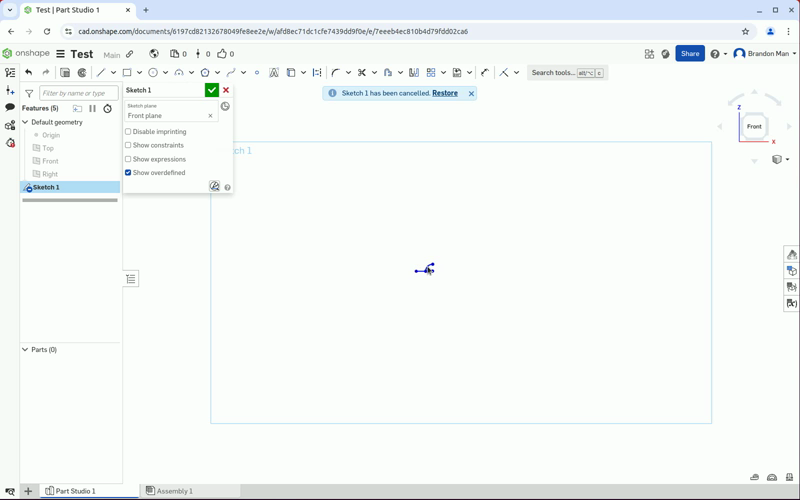
key(l)
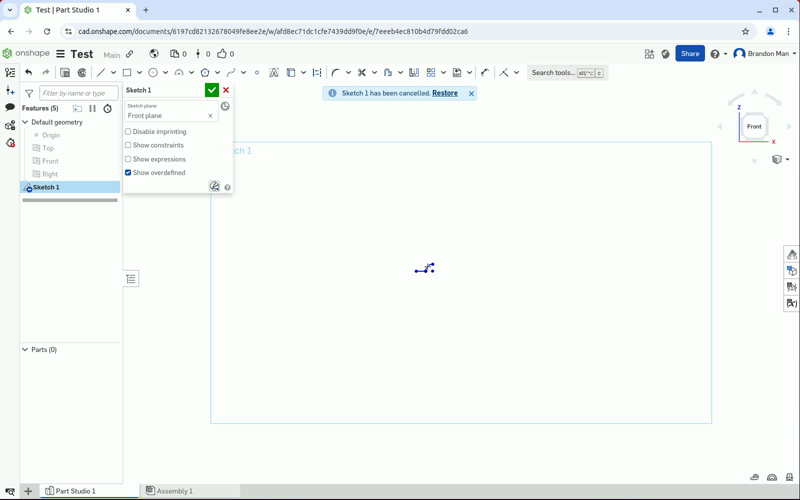
mouse_move(432, 264)
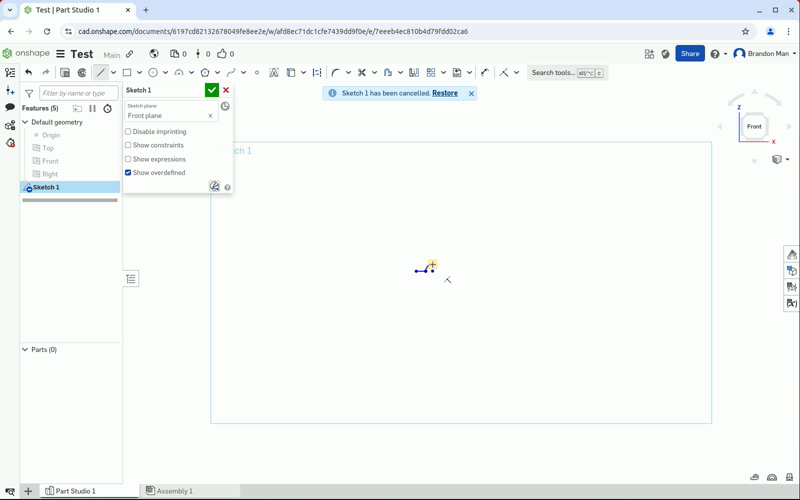
click(432, 264)
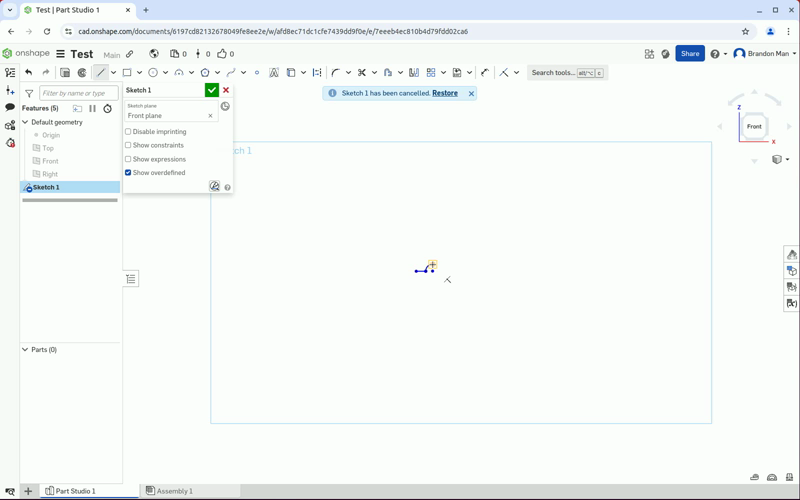
key_down(shift)
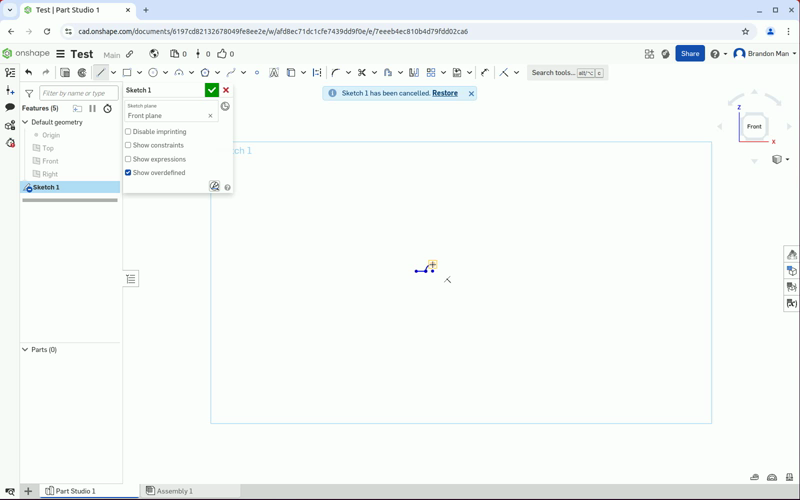
mouse_move(462, 264)
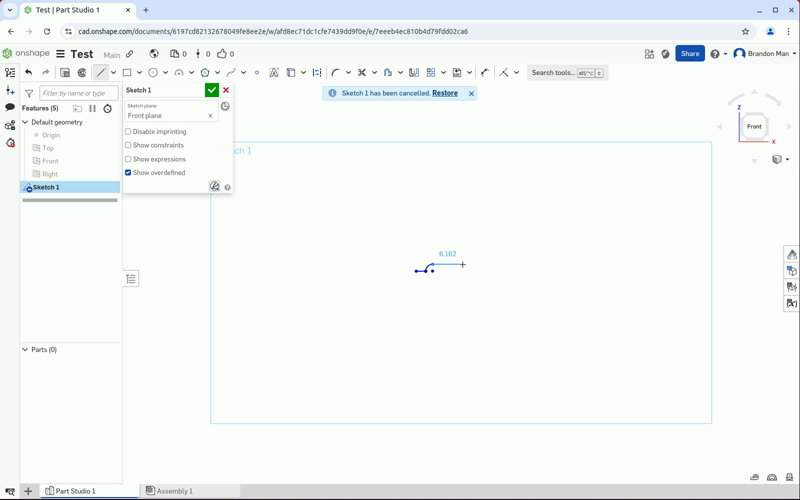
mouse_move(416, 264)
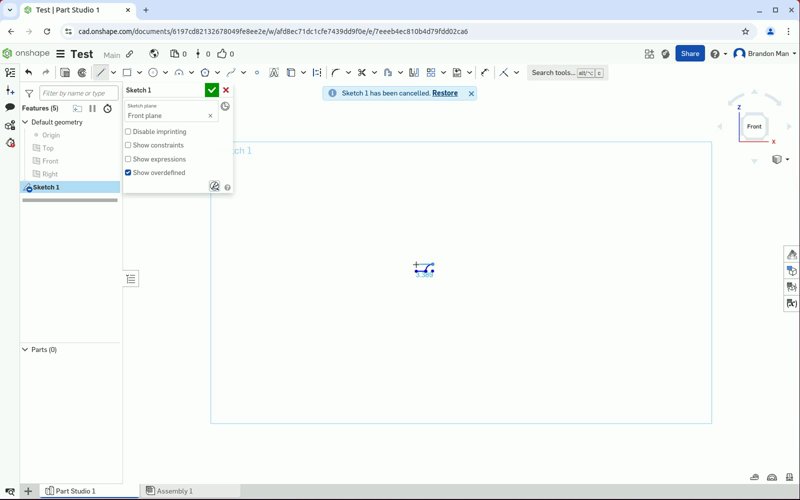
click(416, 264)
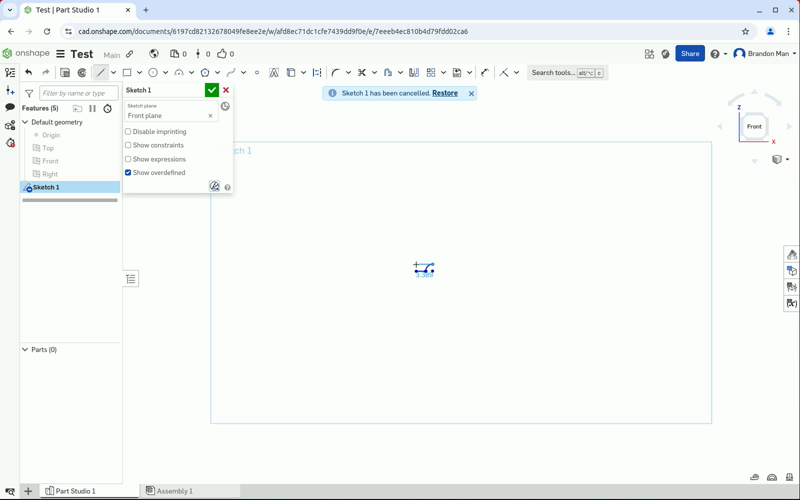
key_up(shift)
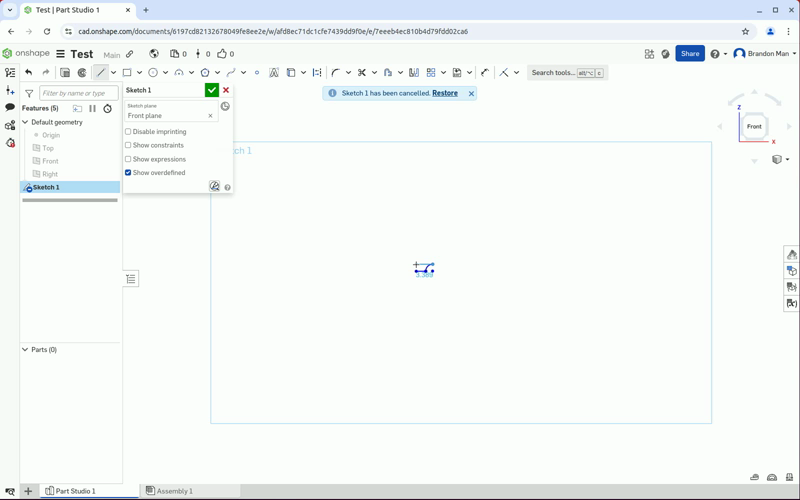
mouse_move(446, 264)
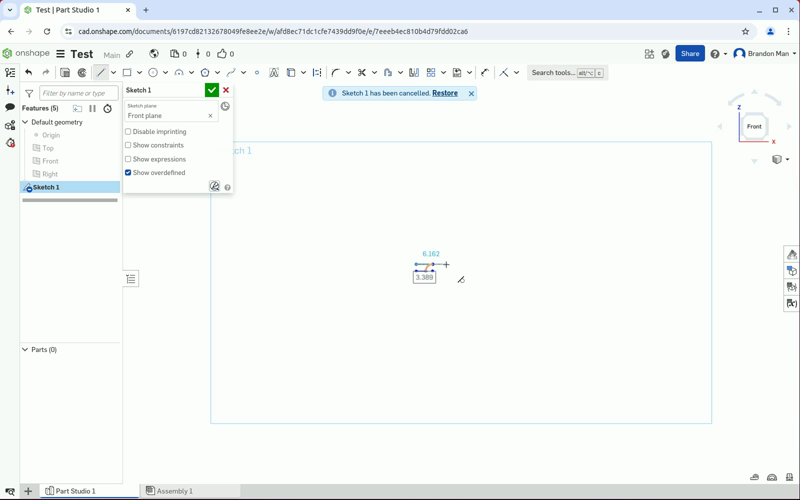
key_down(shift)
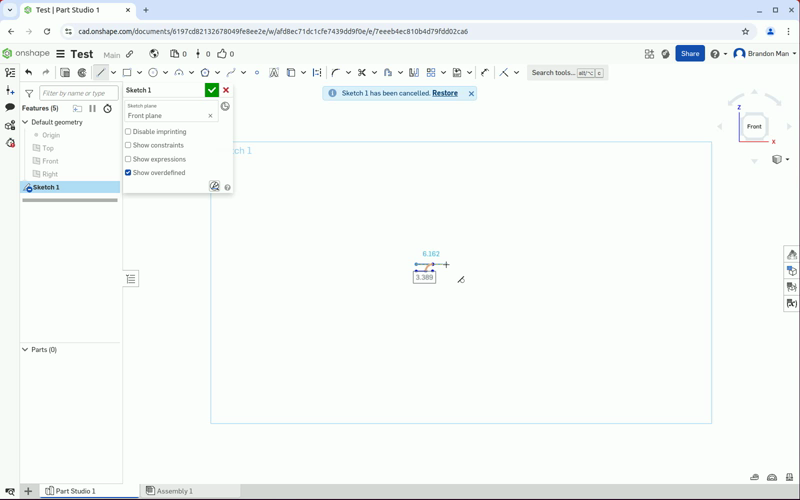
mouse_move(416, 271)
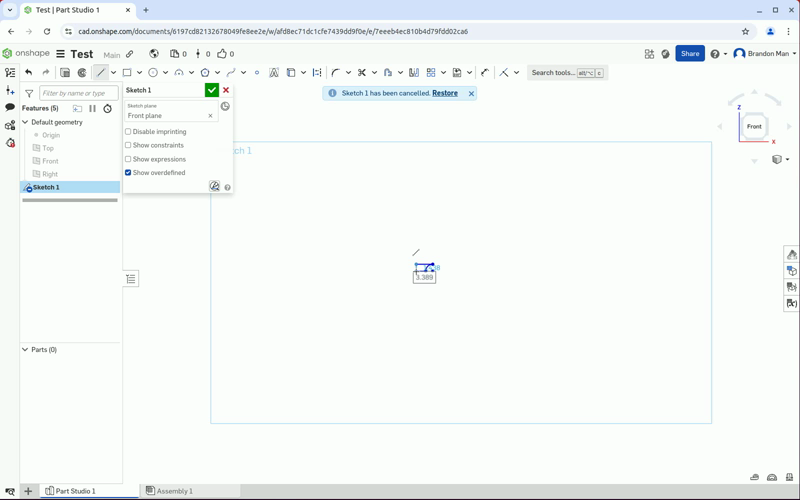
scroll(6)
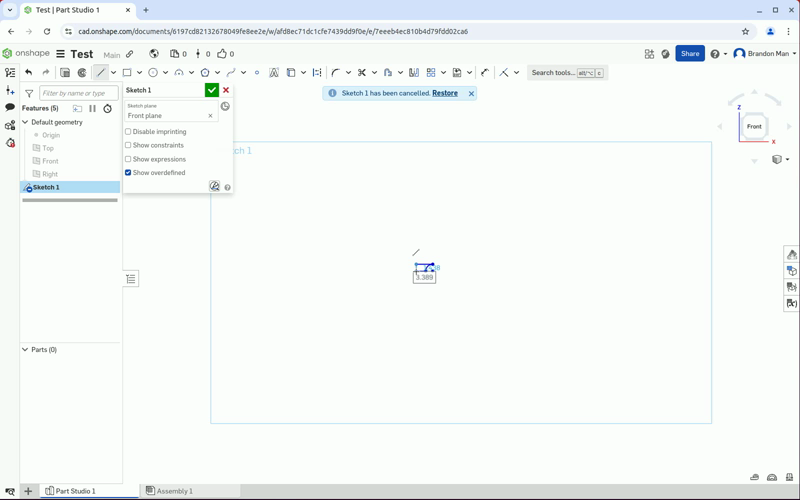
scroll(6)
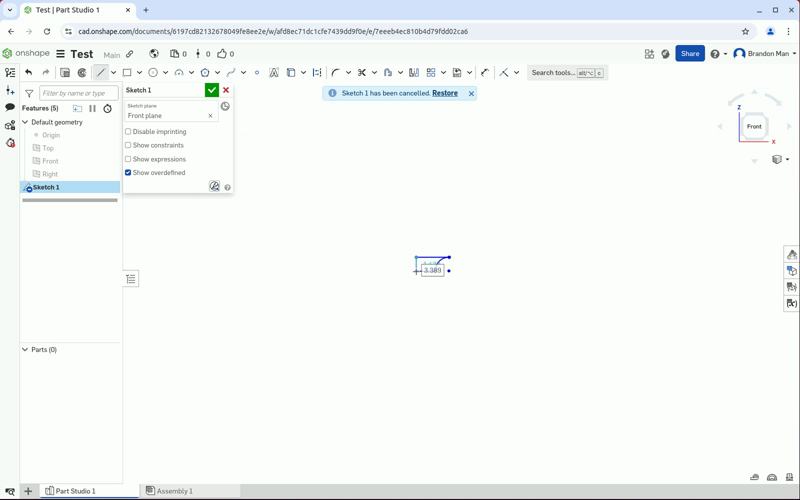
scroll(6)
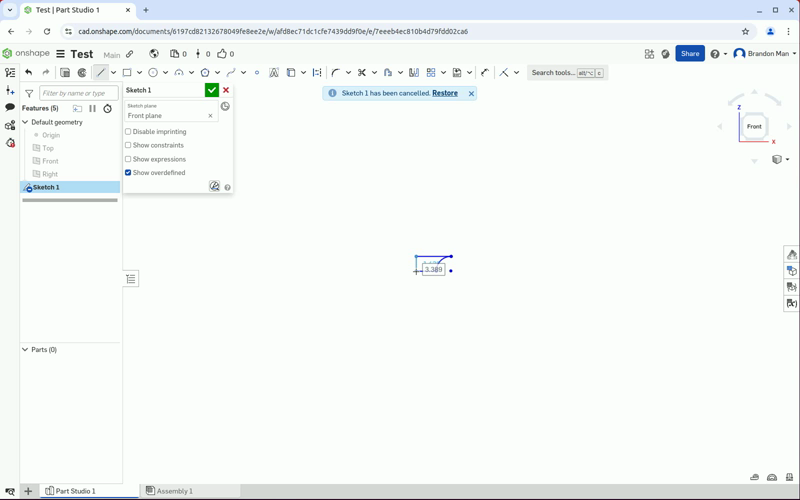
scroll(6)
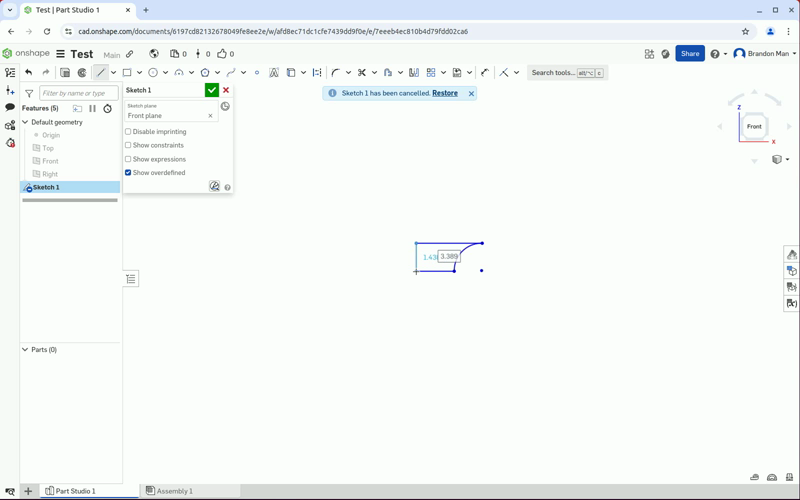
scroll(6)
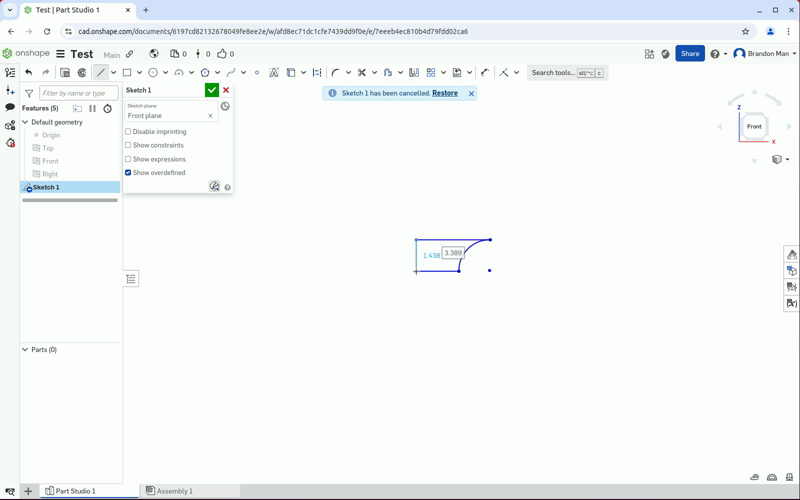
scroll(6)
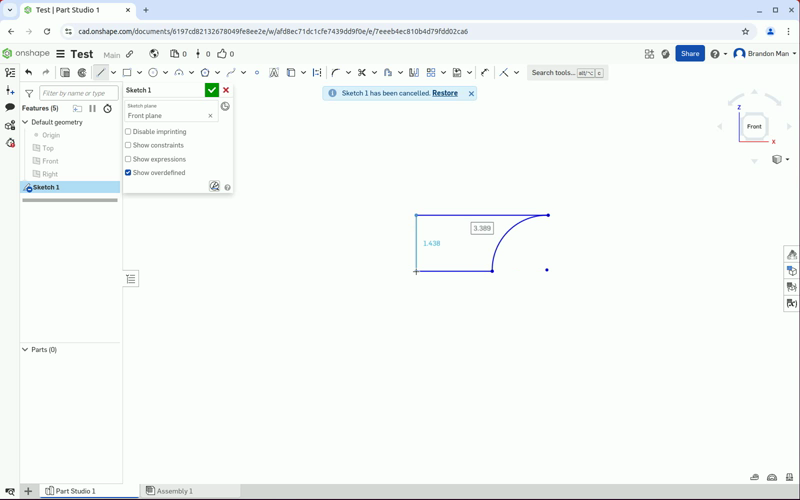
scroll(6)
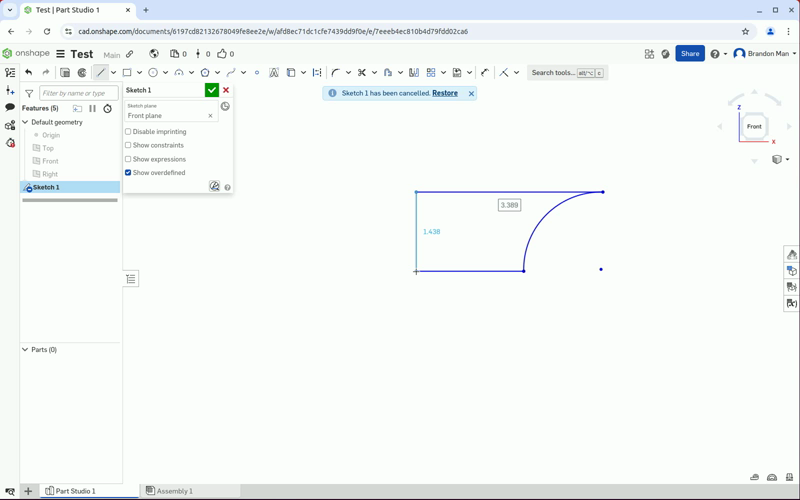
key_up(shift)
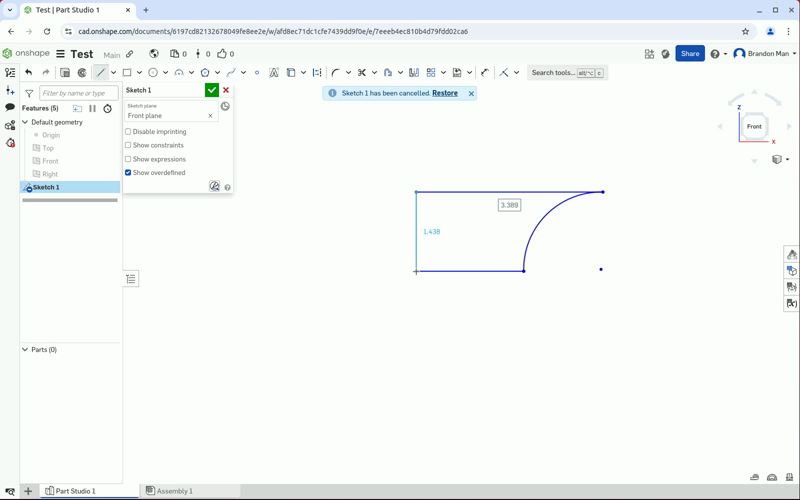
click(416, 271)
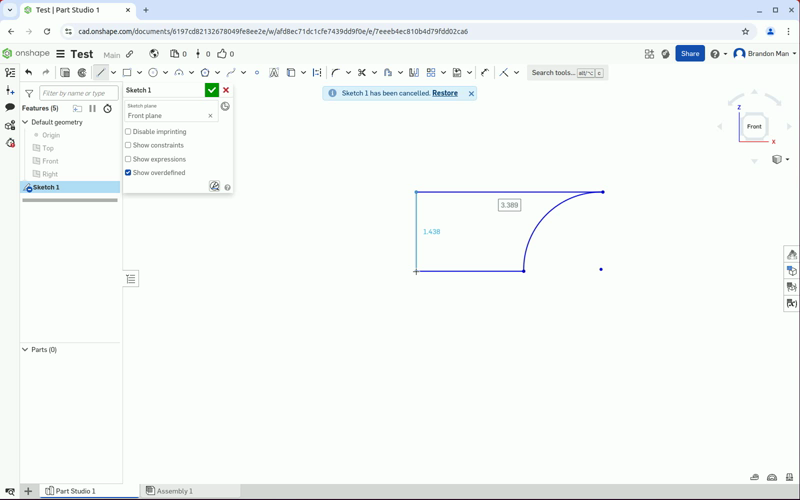
scroll(-6)
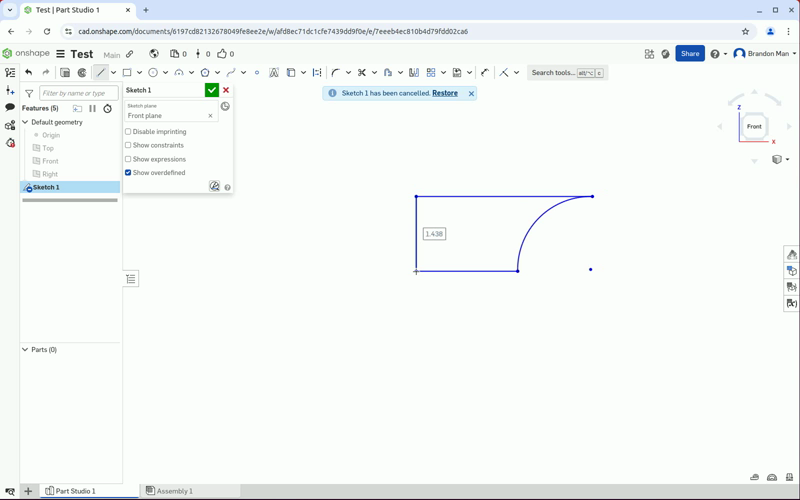
scroll(-6)
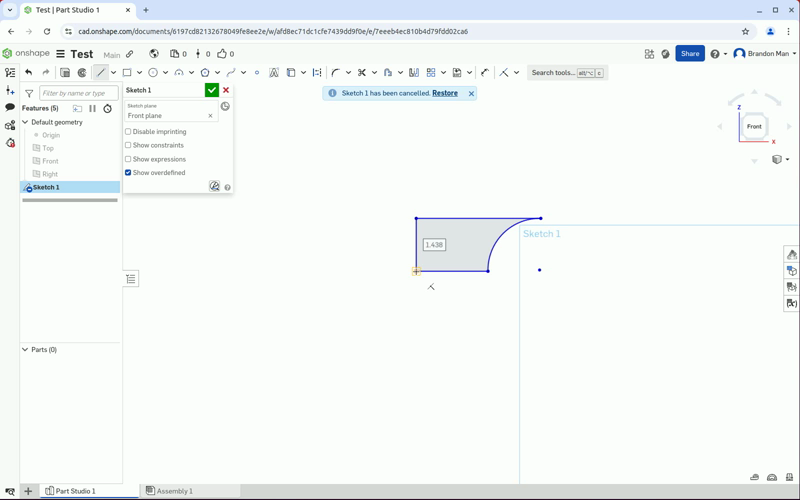
scroll(-6)
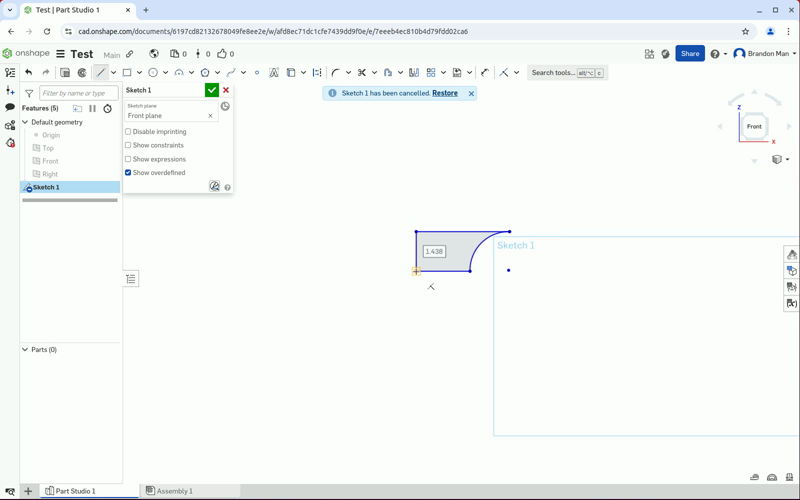
scroll(-6)
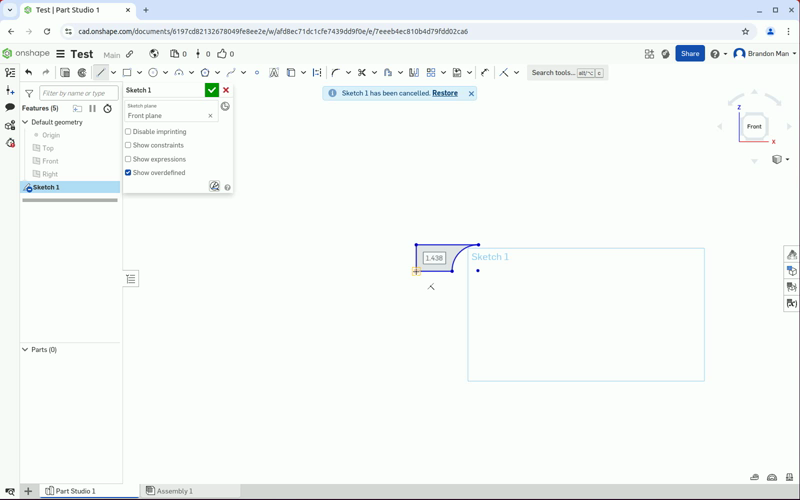
scroll(-6)
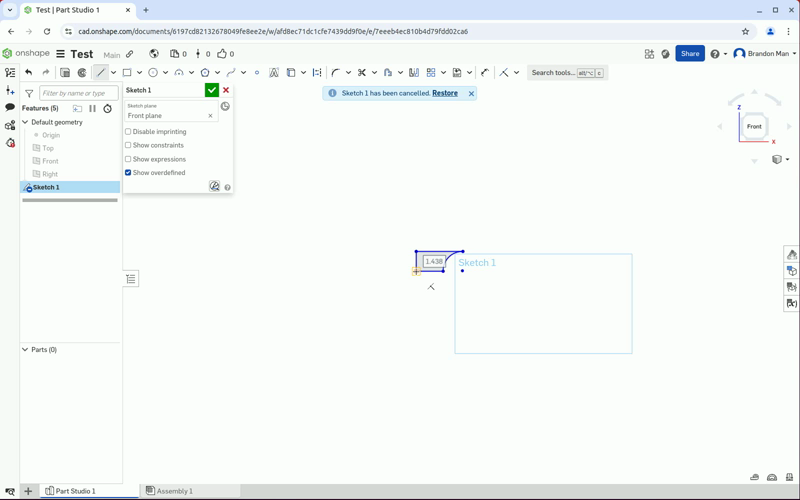
scroll(-6)
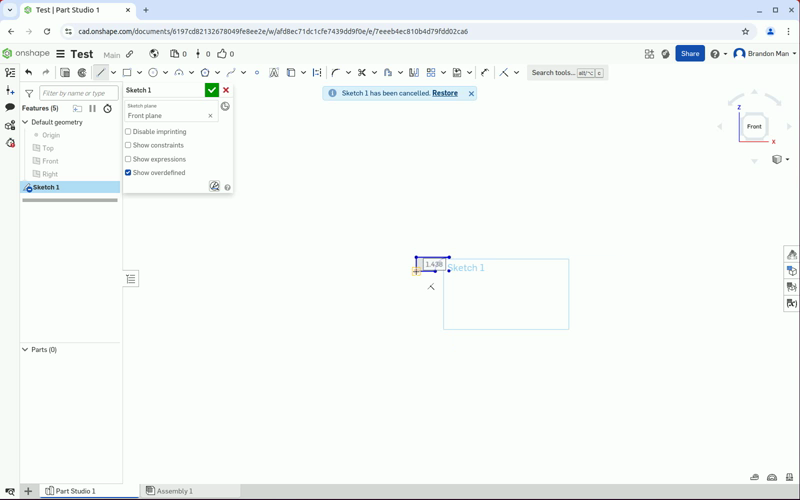
scroll(-6)
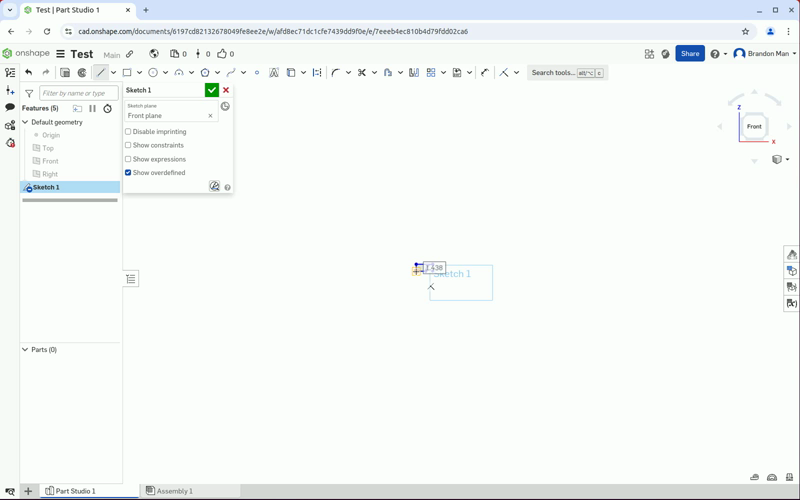
key(esc)
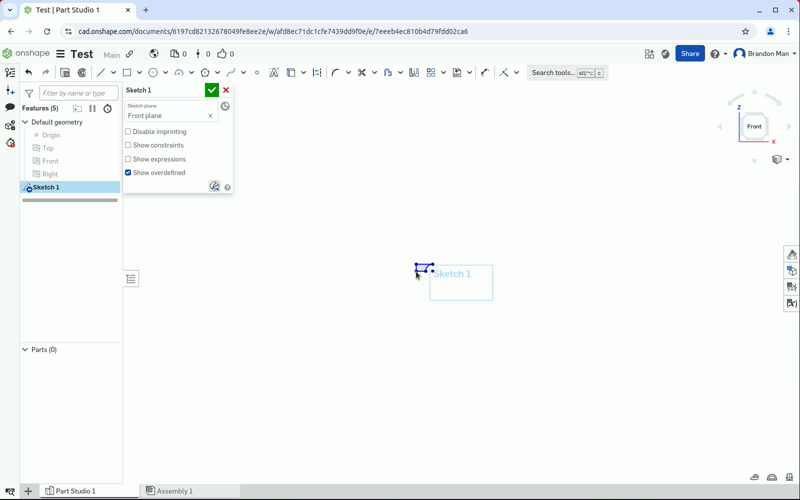
mouse_move(426, 267)
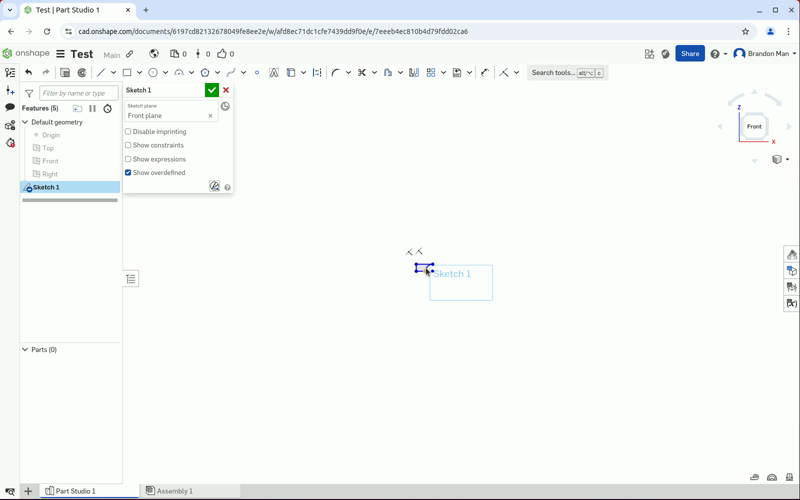
scroll(6)
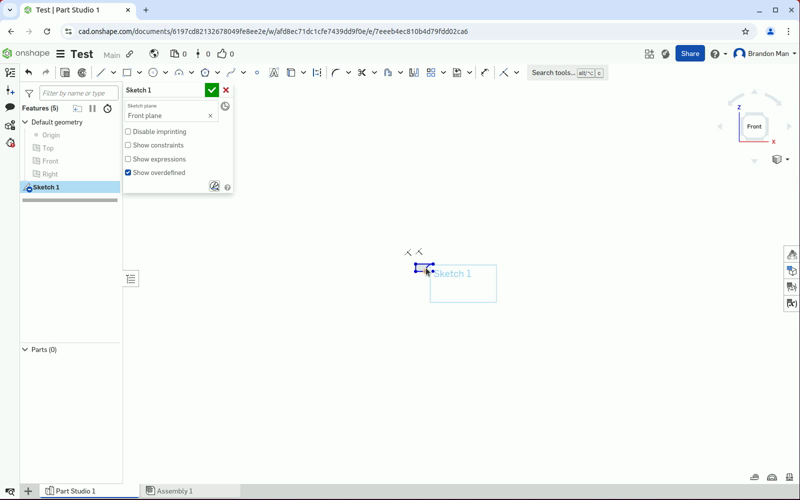
scroll(6)
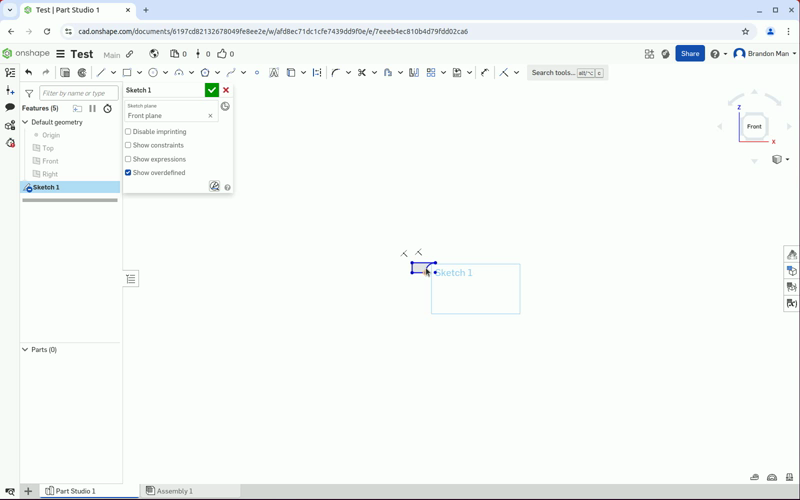
scroll(6)
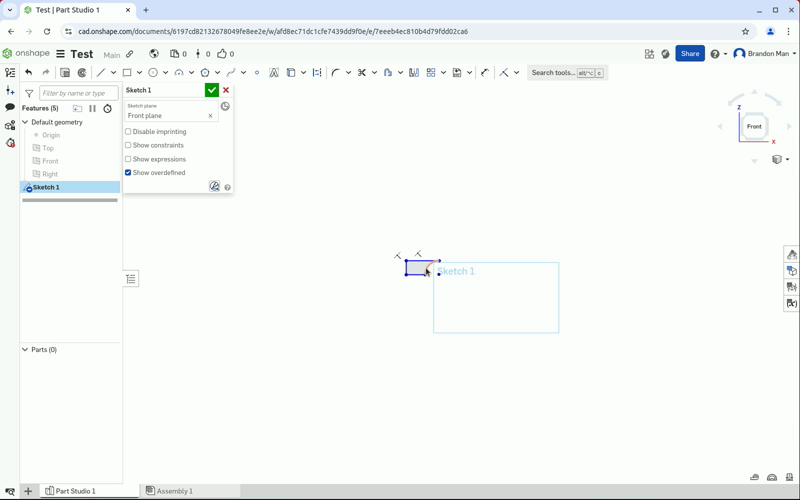
scroll(6)
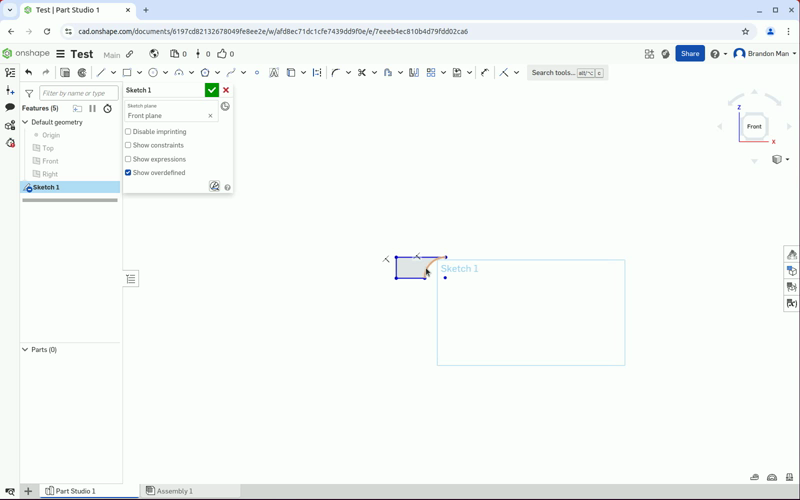
scroll(6)
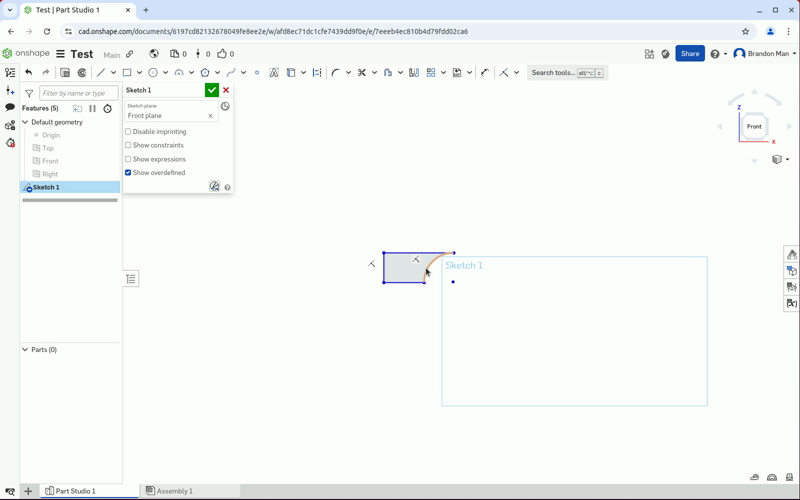
scroll(6)
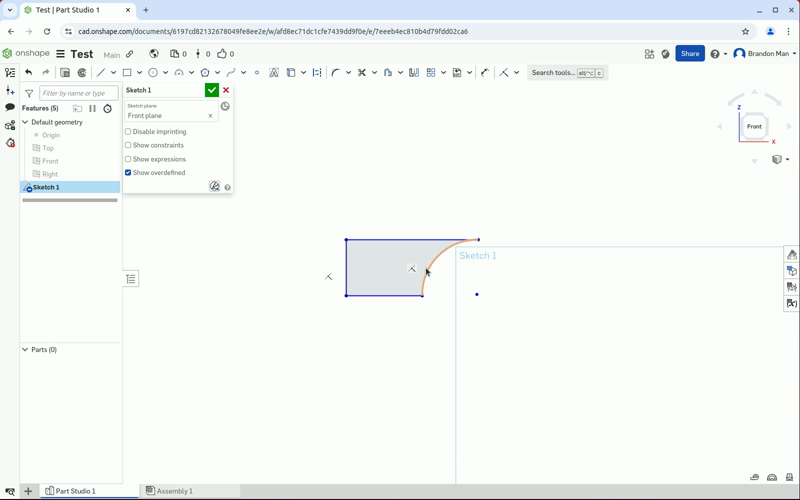
scroll(6)
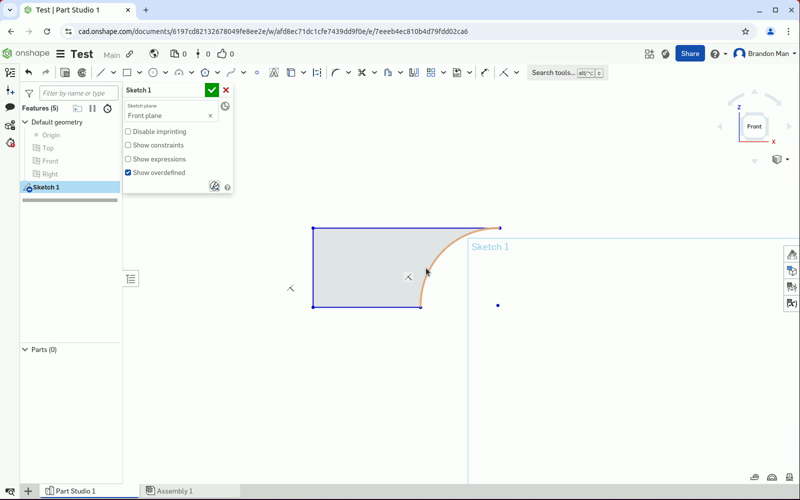
click(426, 267)
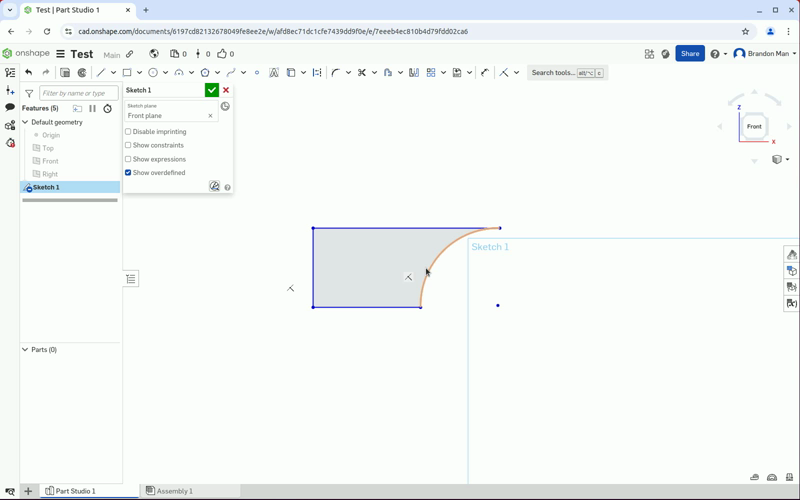
scroll(-6)
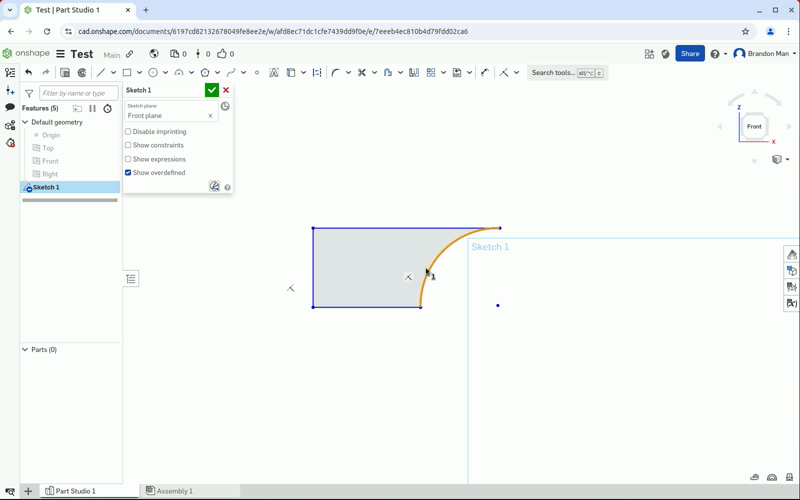
scroll(-6)
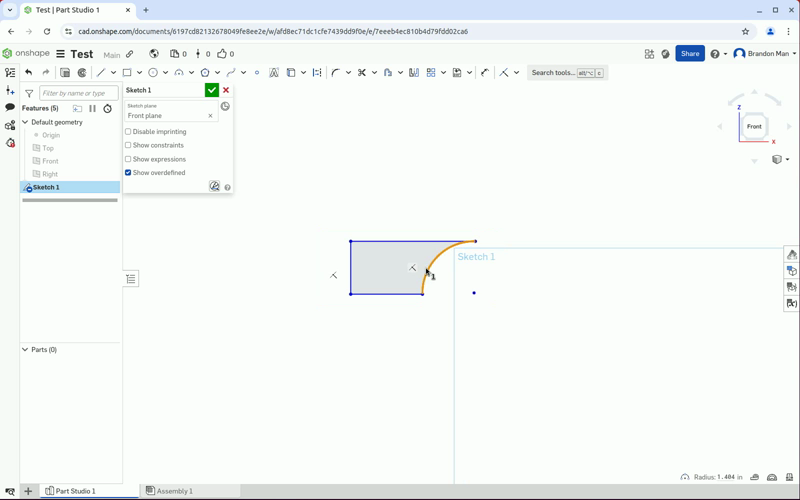
scroll(-6)
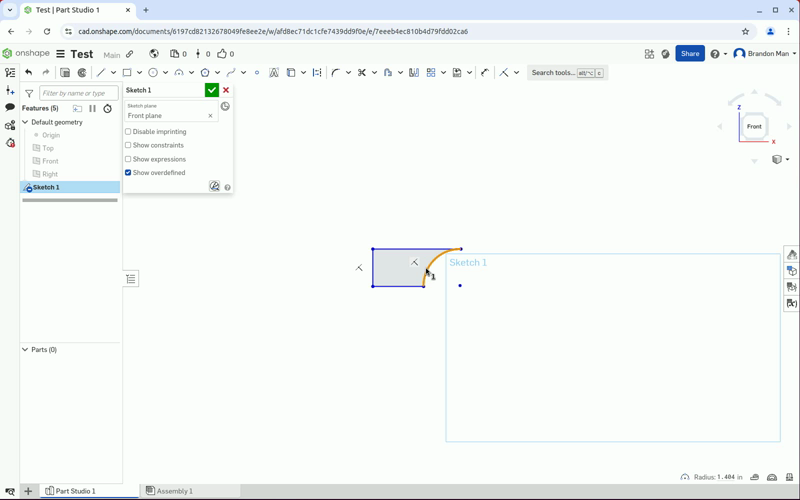
scroll(-6)
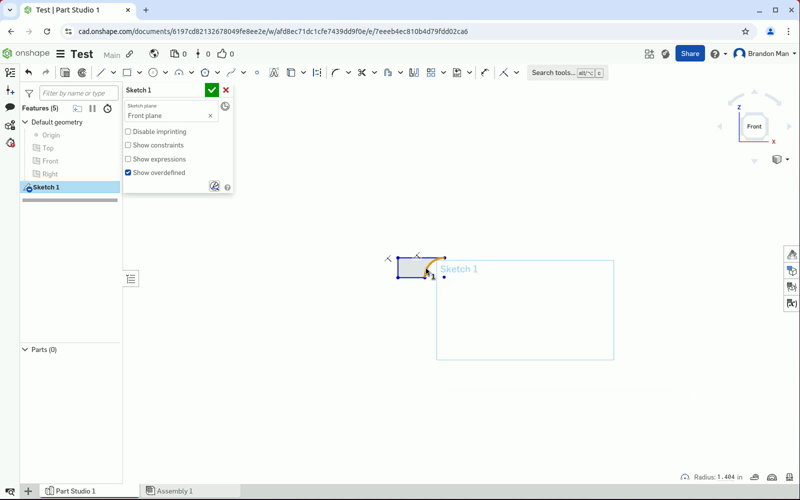
scroll(-6)
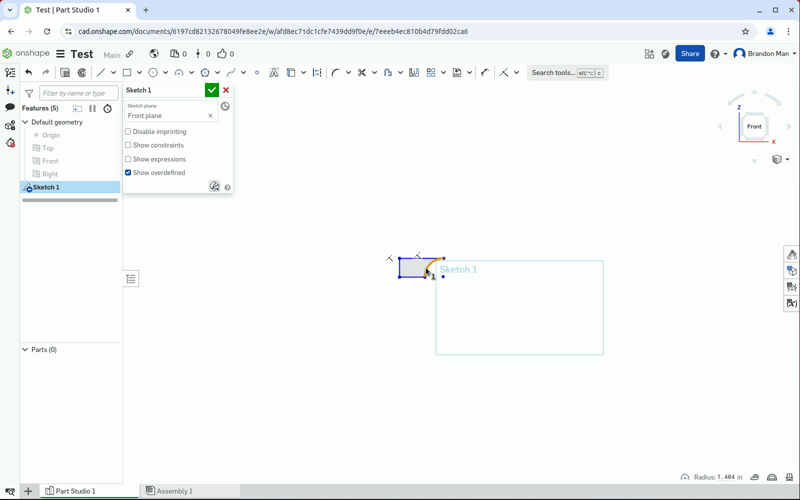
scroll(-6)
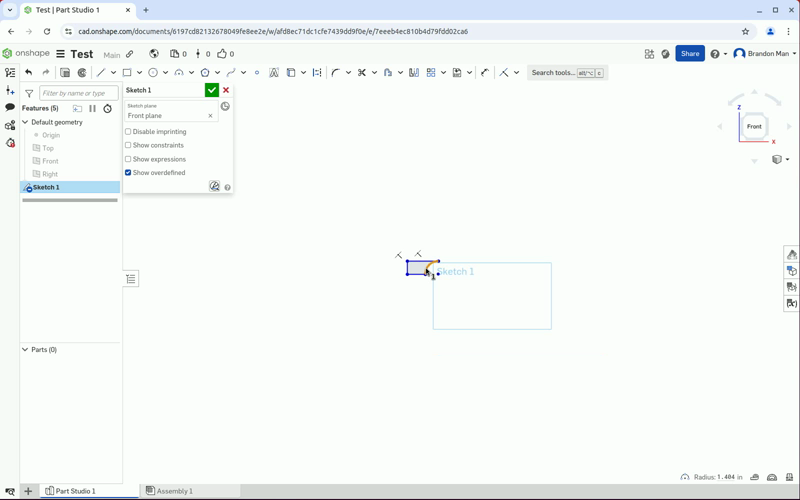
scroll(-6)
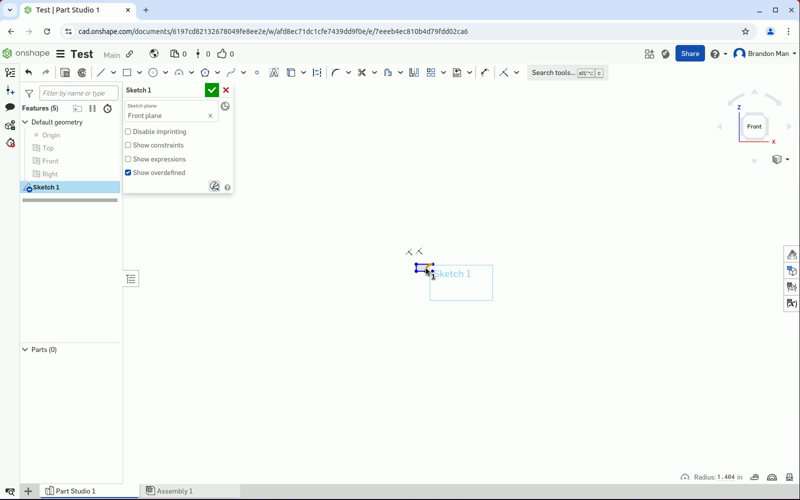
mouse_move(73, 352)
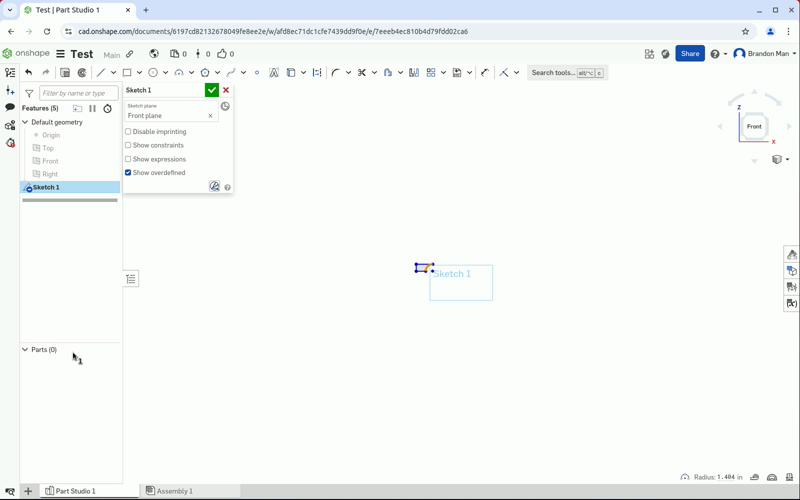
key(shift+y)
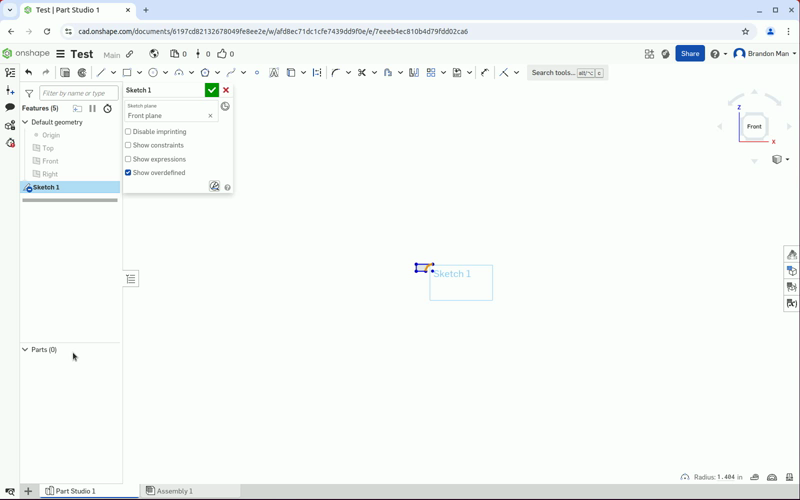
key(shift+e)
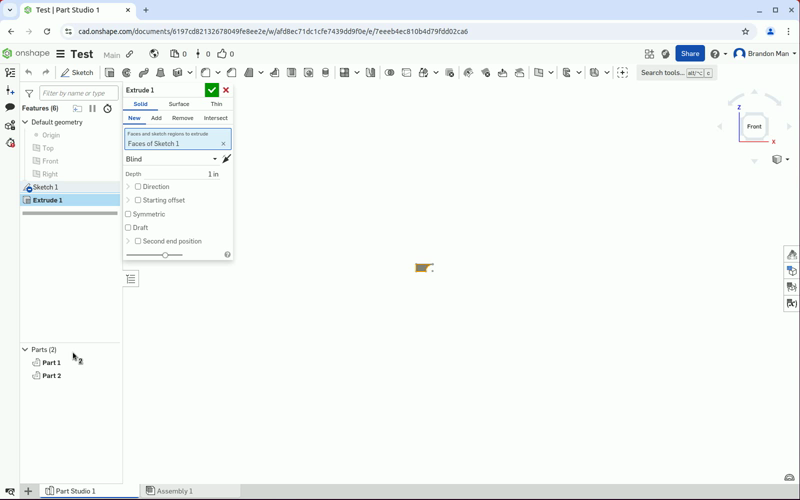
mouse_move(143, 106)
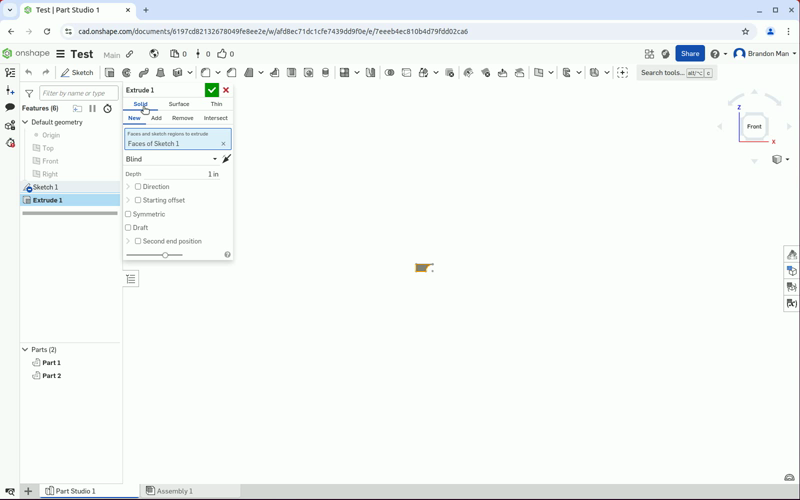
click(143, 106)
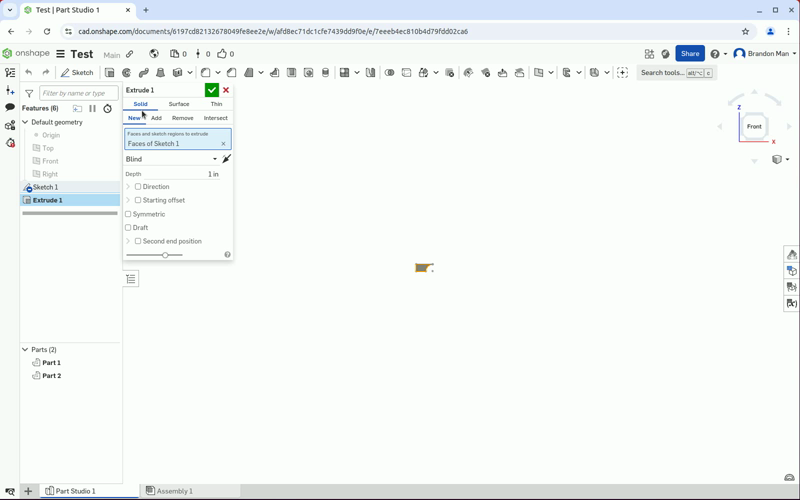
mouse_move(137, 120)
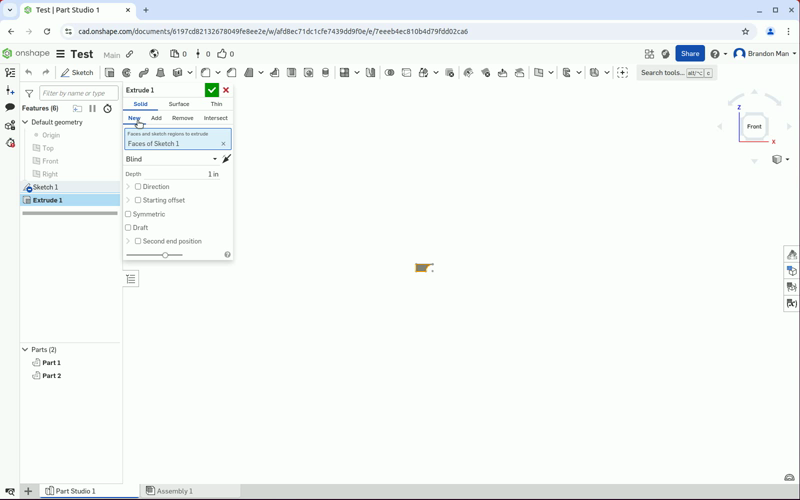
click(137, 120)
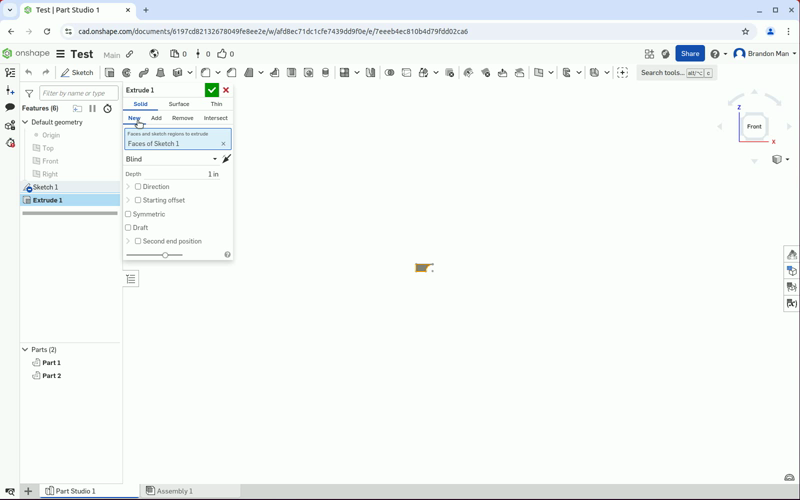
key(tab, 4)
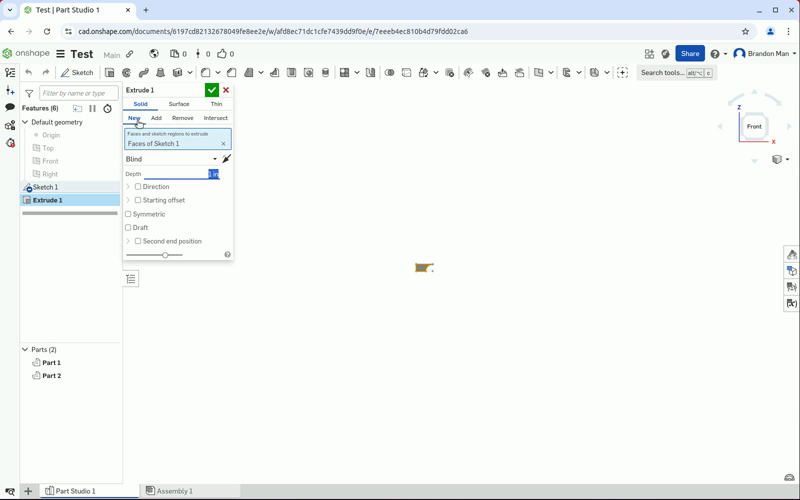
text(3.37)
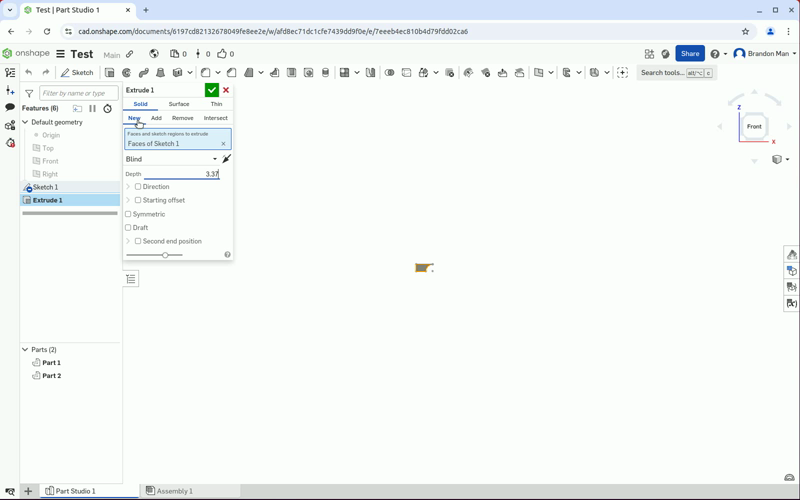
key(enter)
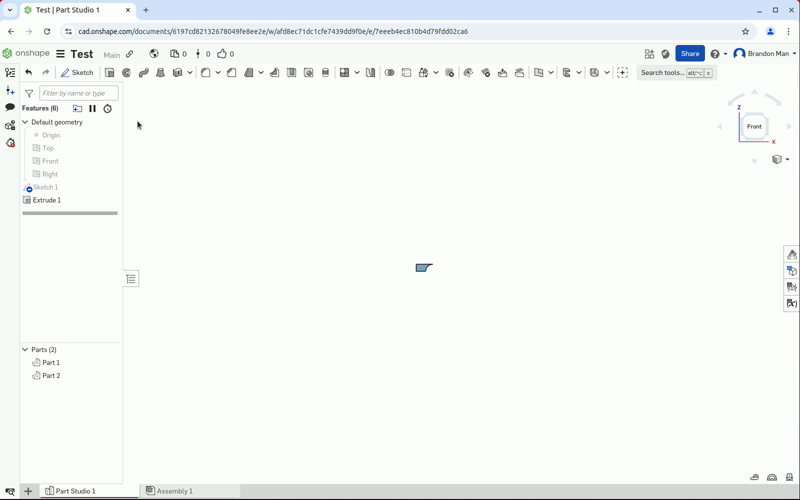
key(shift+h)
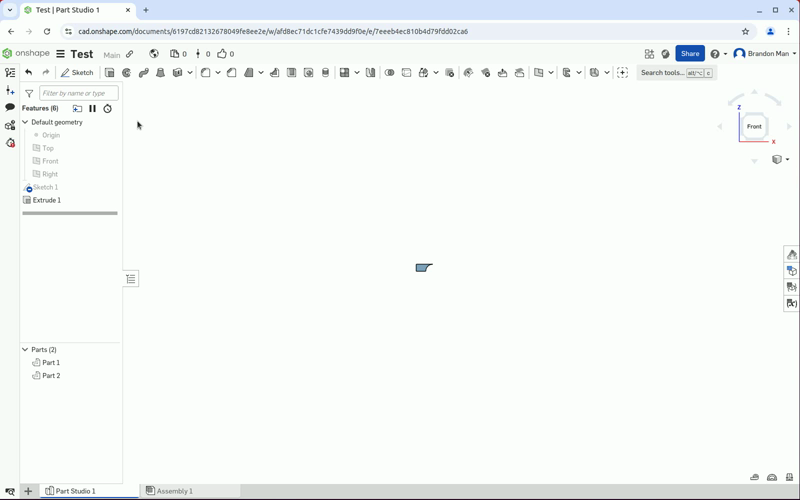
key(shift+h)
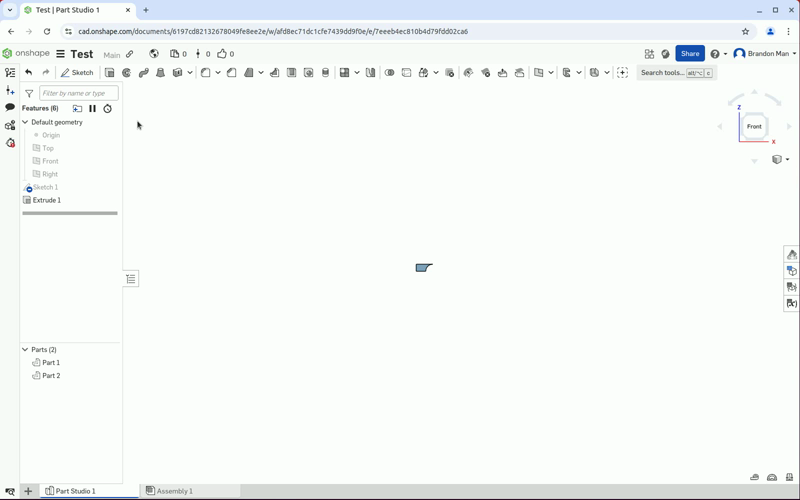
mouse_move(73, 189)
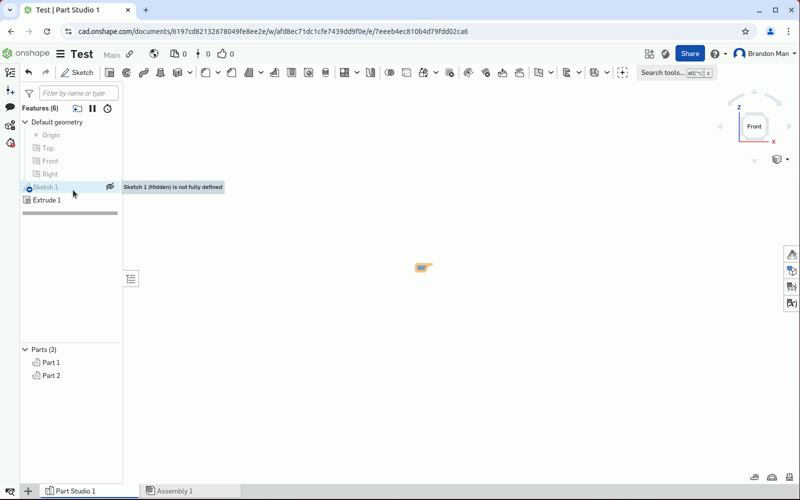
click(73, 189)
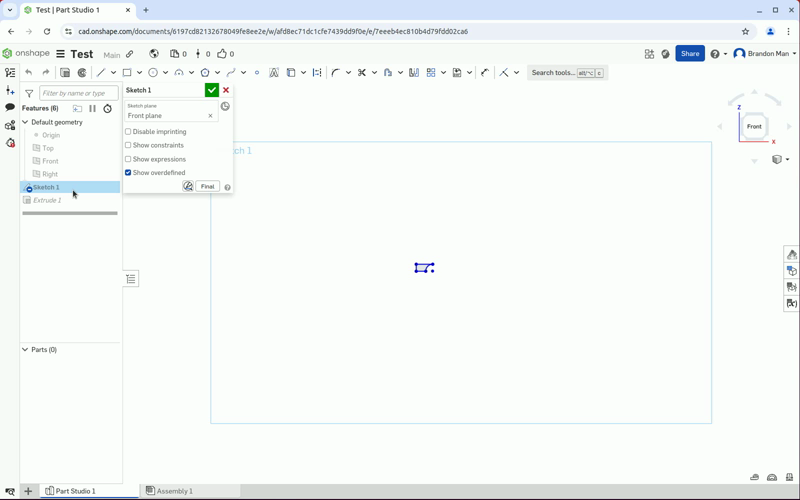
mouse_move(229, 92)
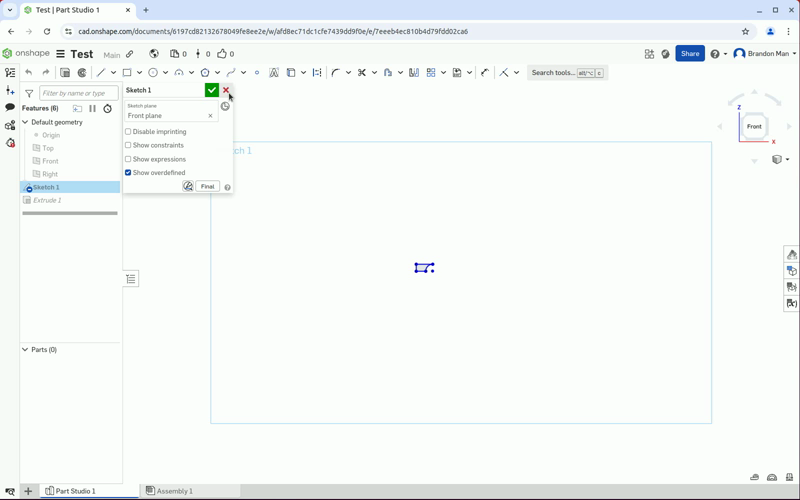
click(229, 92)
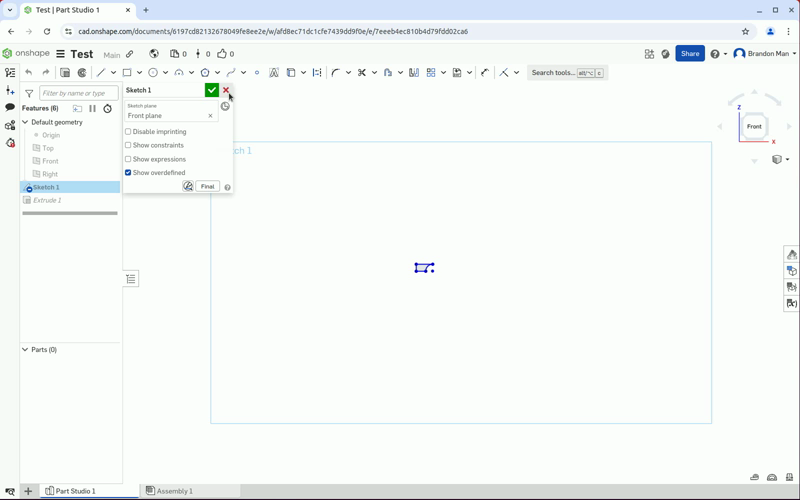
key(shift+s)
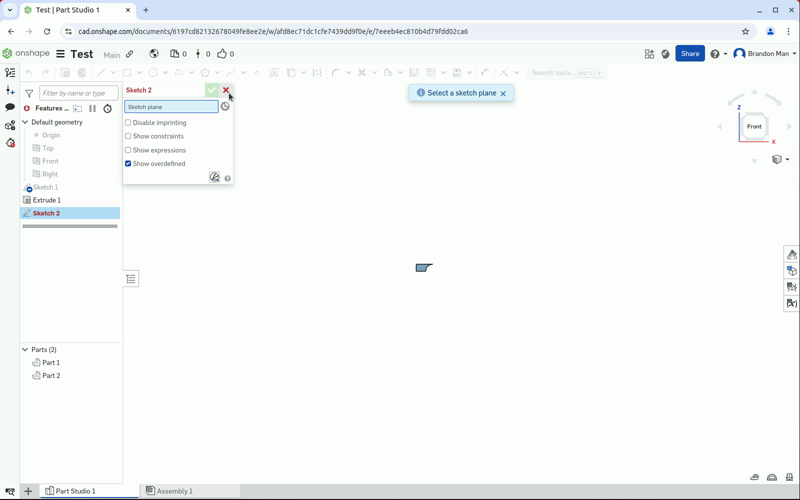
mouse_move(73, 163)
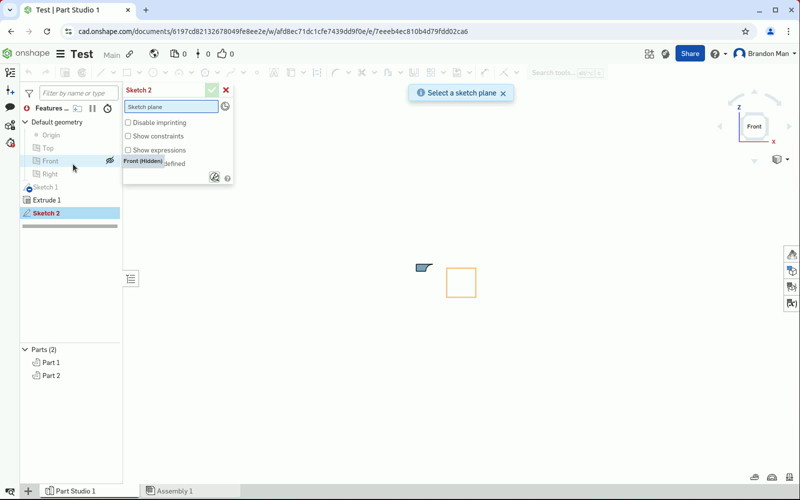
click(73, 163)
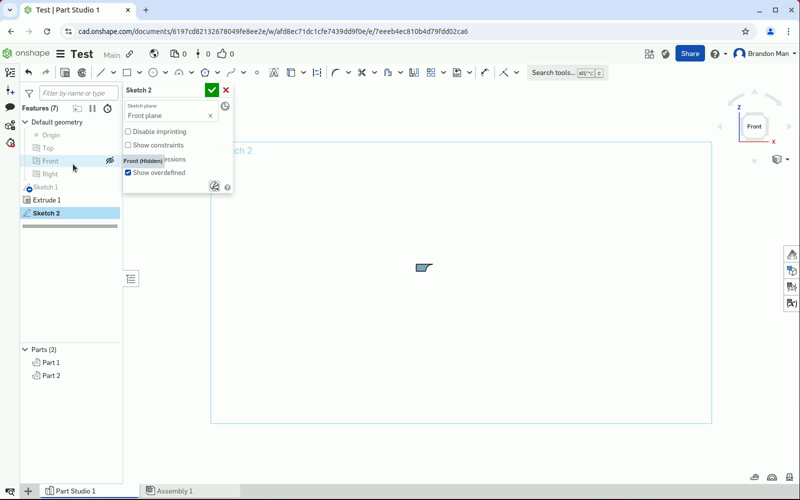
mouse_move(73, 352)
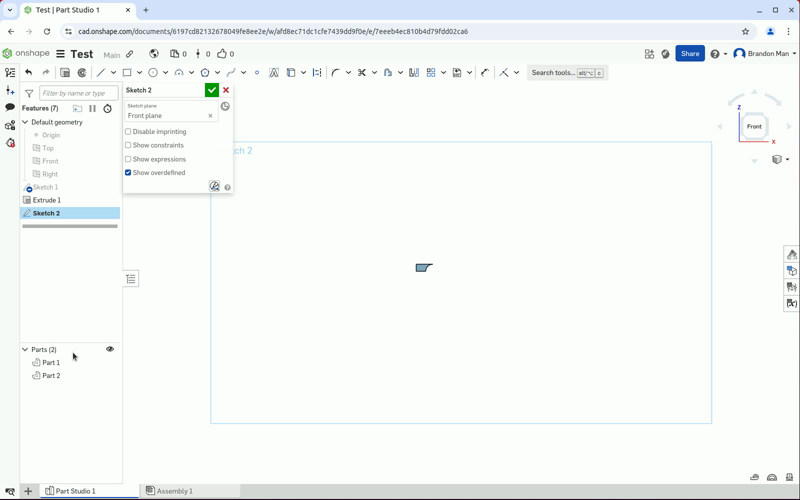
key(y)
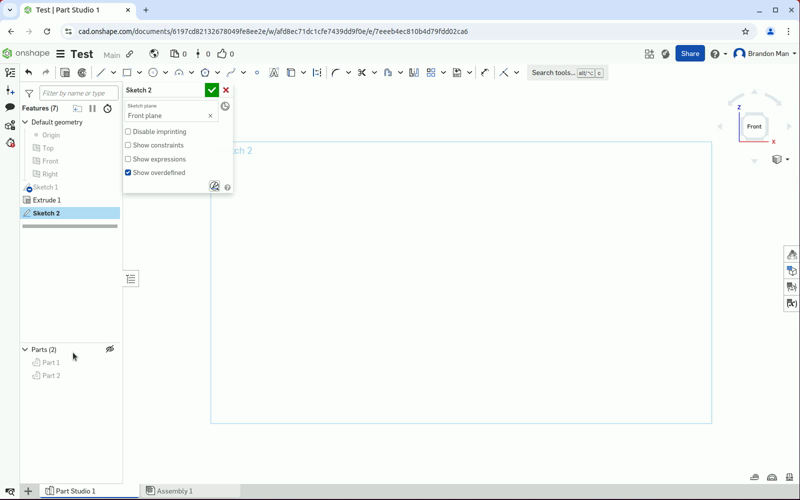
key(a)
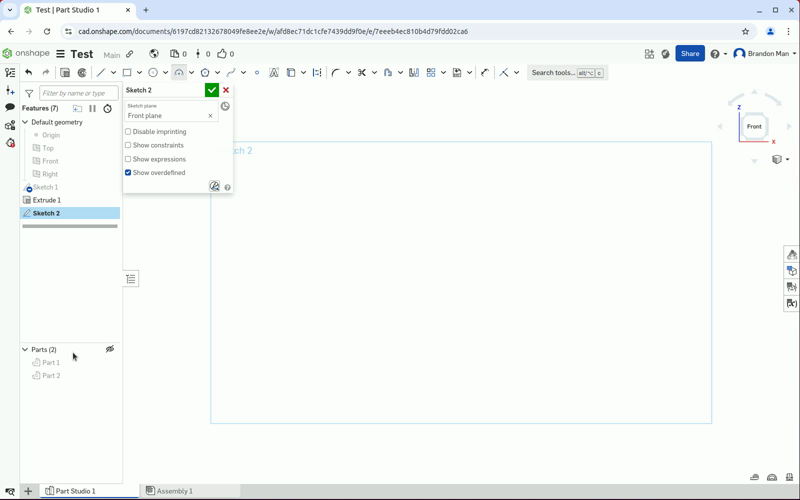
key_down(shift)
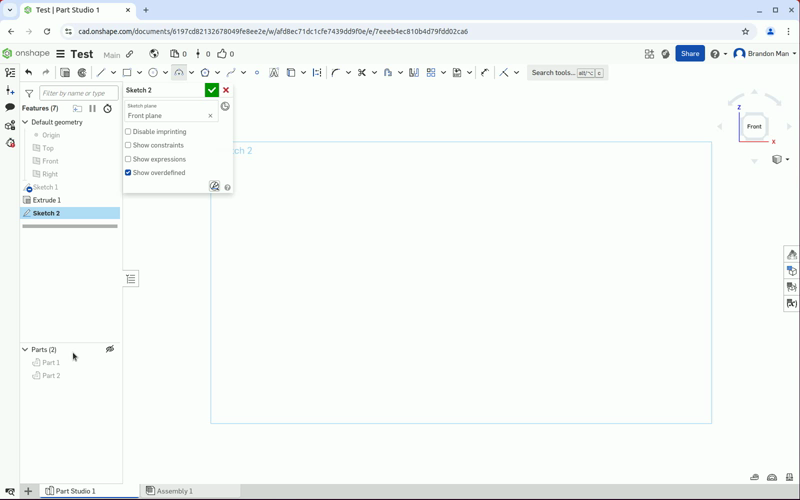
mouse_move(431, 264)
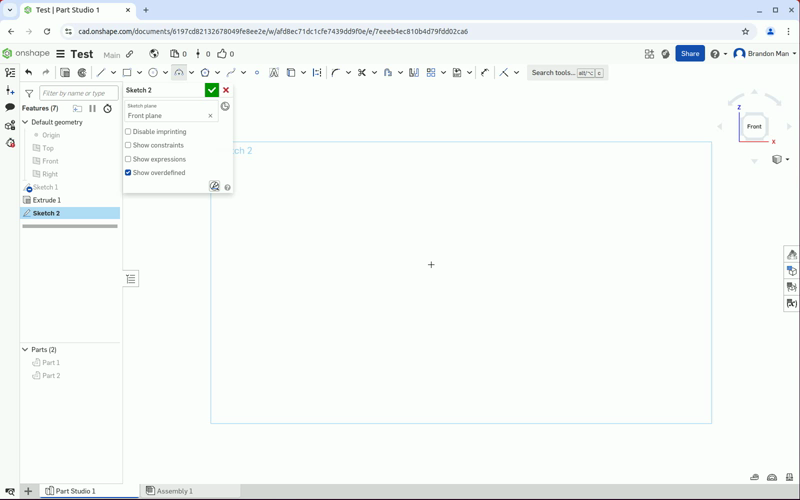
click(431, 264)
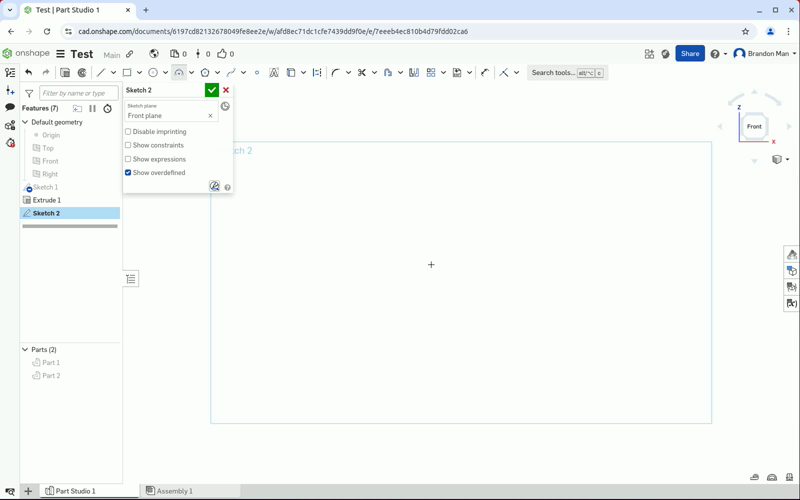
key_up(shift)
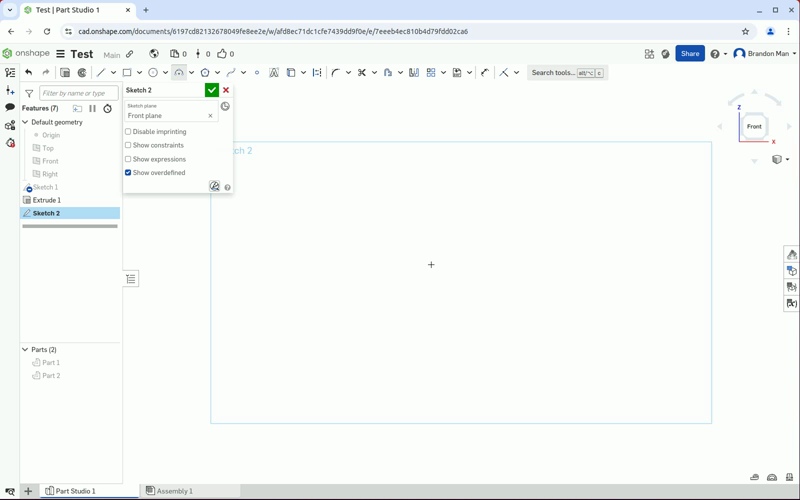
key_down(shift)
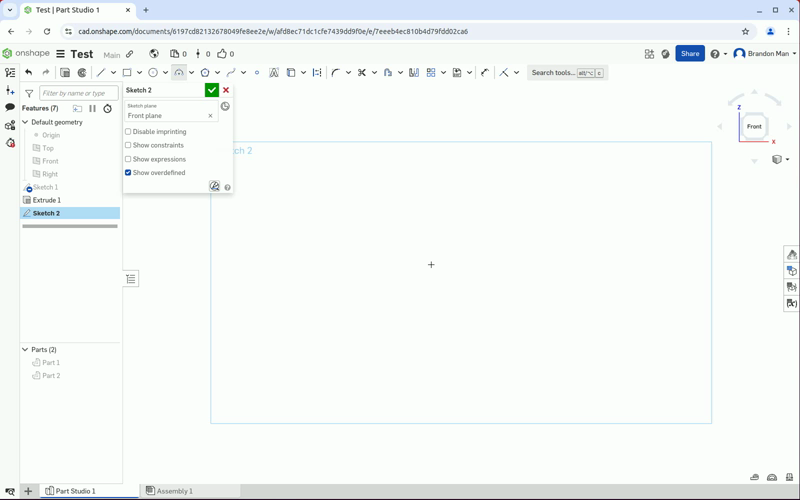
mouse_move(438, 270)
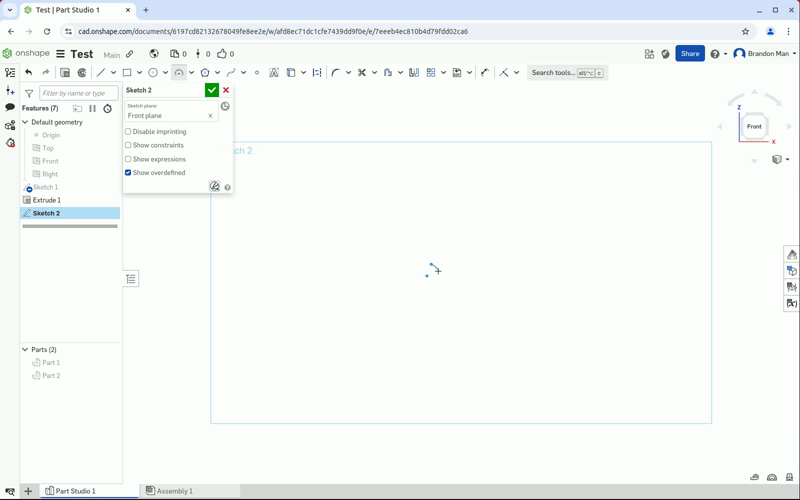
click(438, 270)
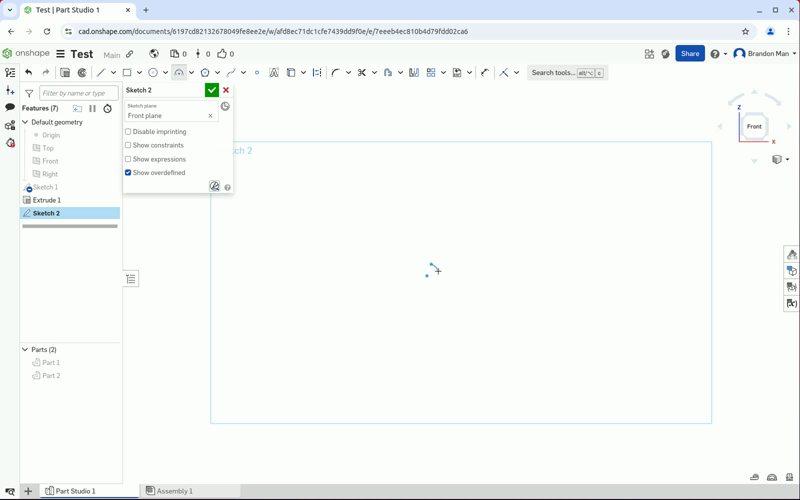
mouse_move(436, 266)
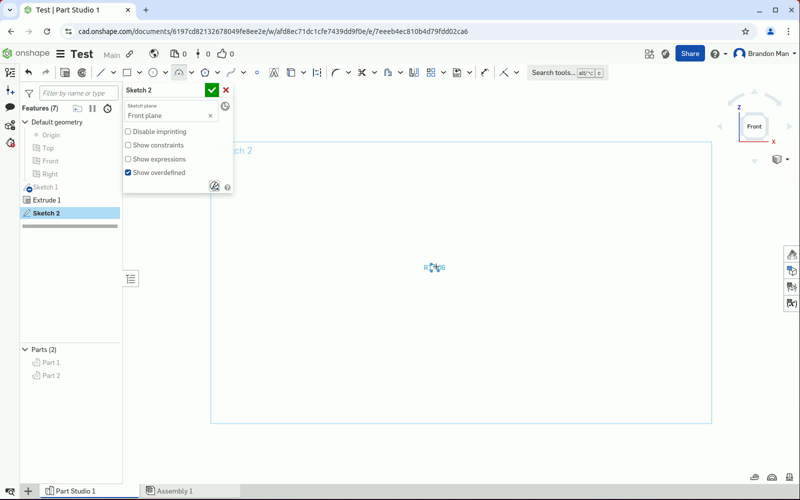
click(436, 266)
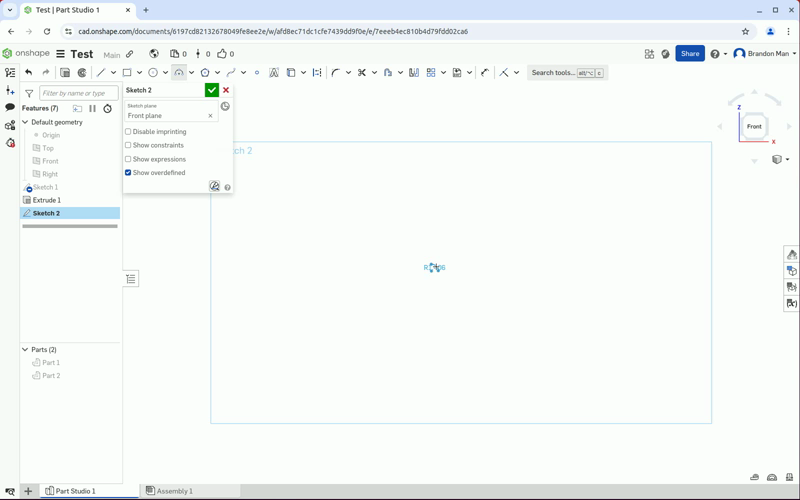
key_up(shift)
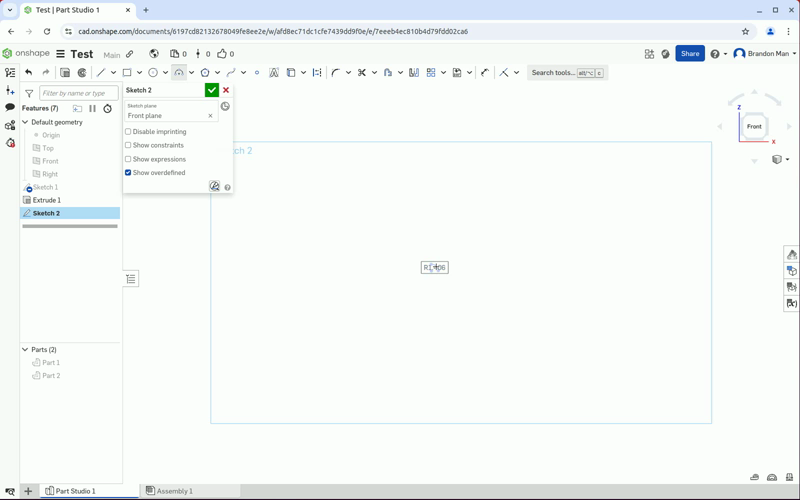
key(esc)
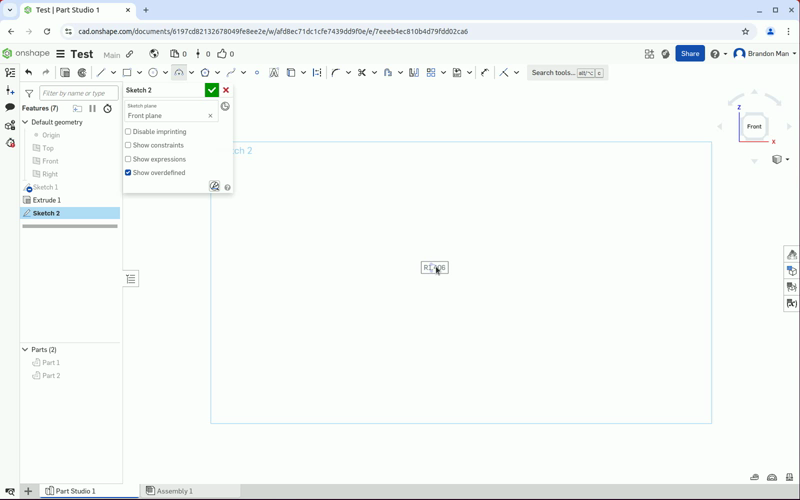
key(l)
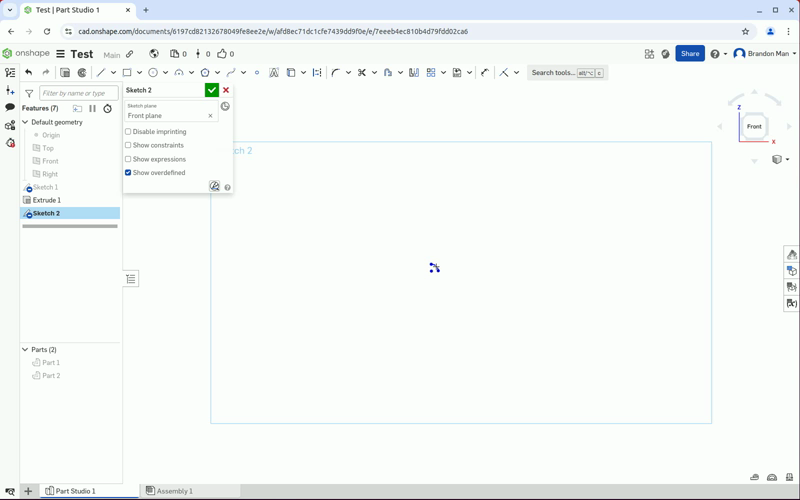
mouse_move(438, 270)
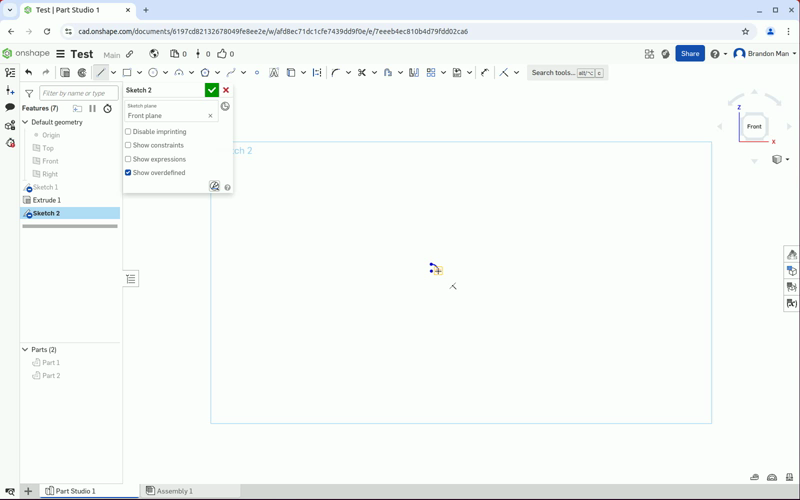
click(438, 270)
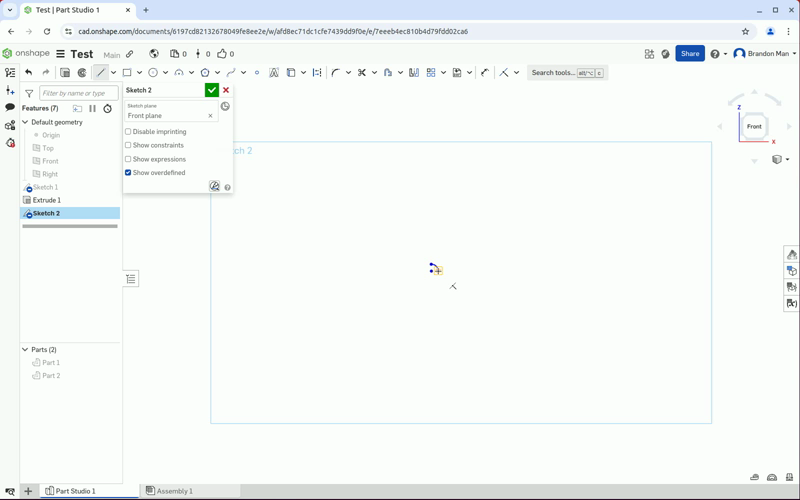
key_down(shift)
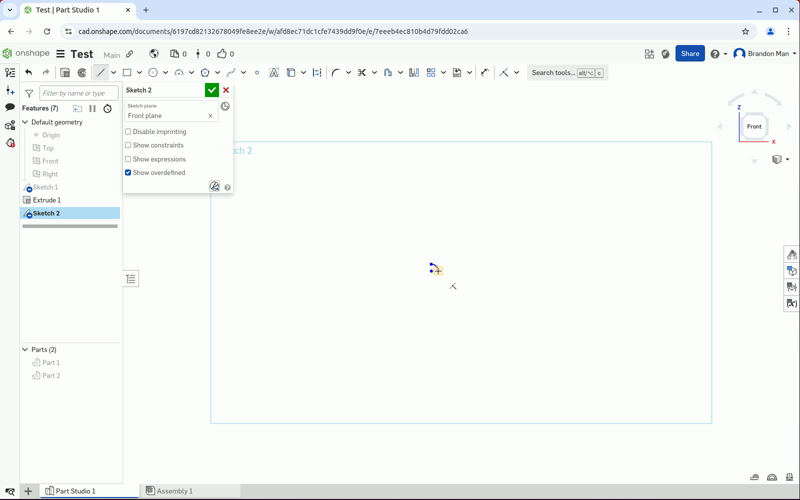
mouse_move(468, 270)
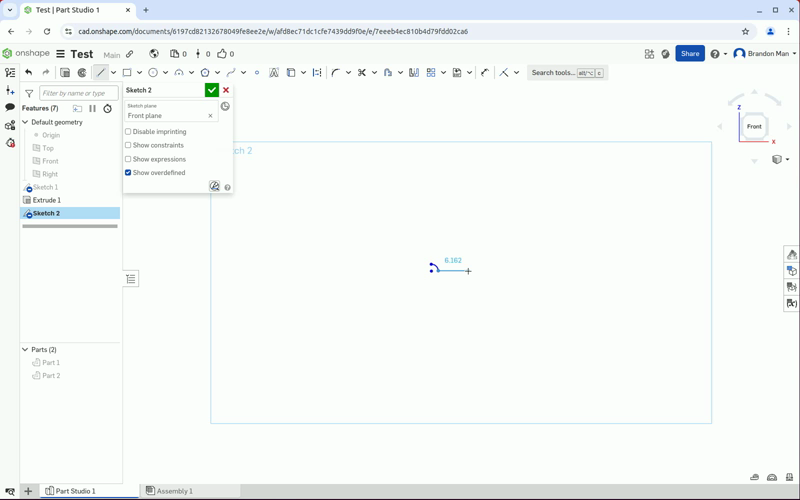
mouse_move(457, 270)
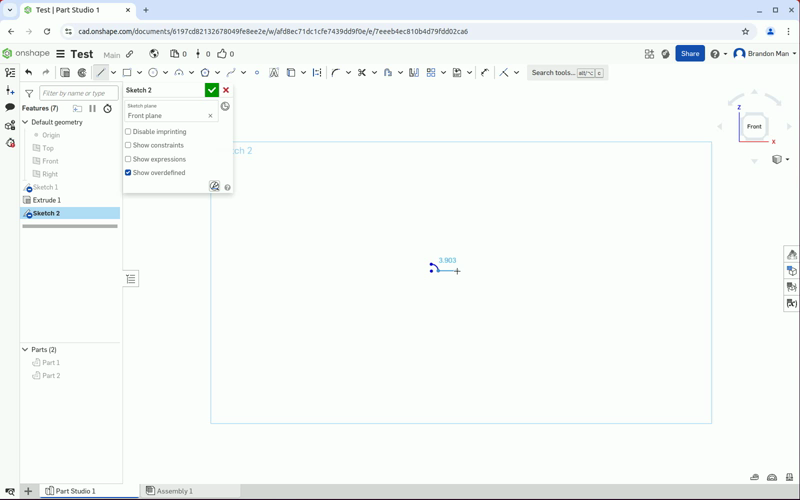
click(457, 270)
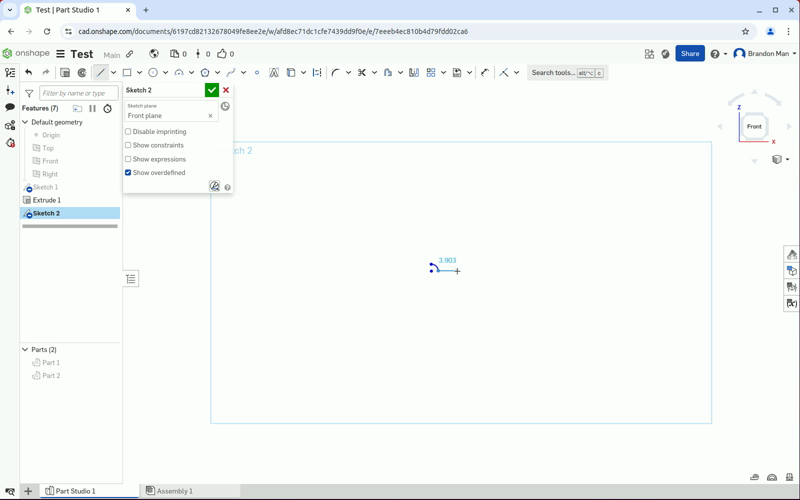
key_up(shift)
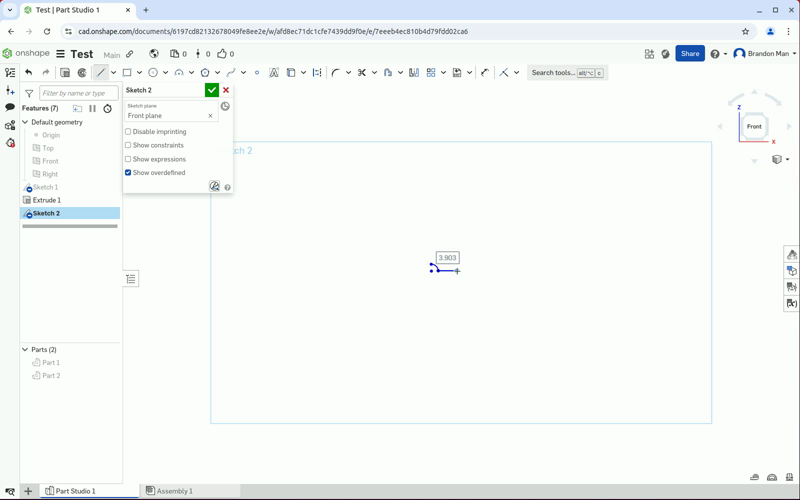
key(esc)
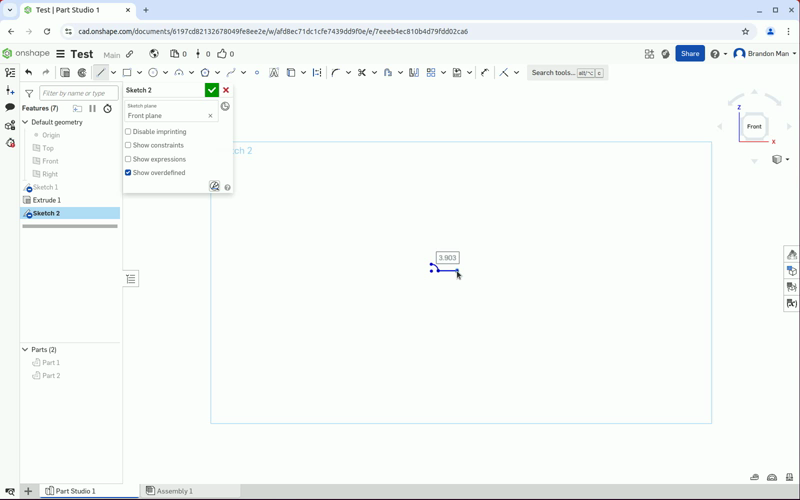
key(a)
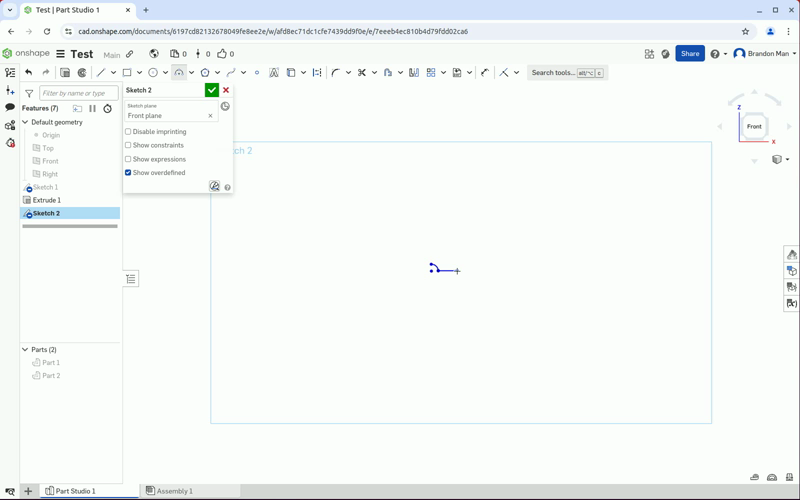
mouse_move(457, 270)
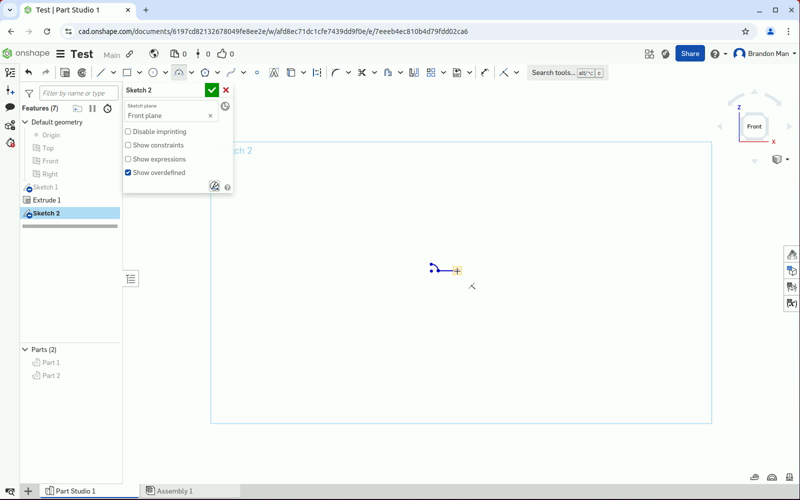
click(457, 270)
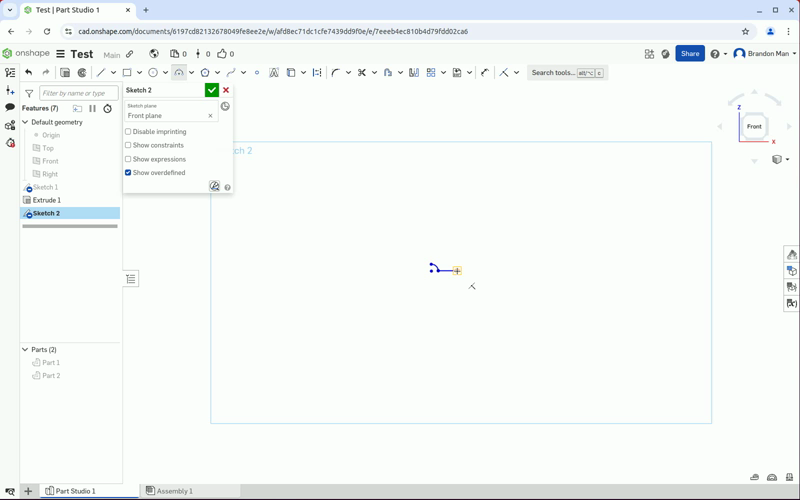
key_down(shift)
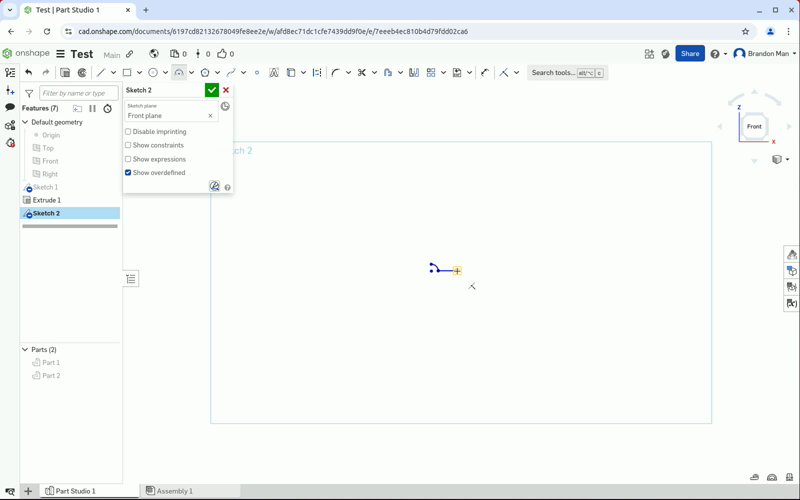
mouse_move(464, 264)
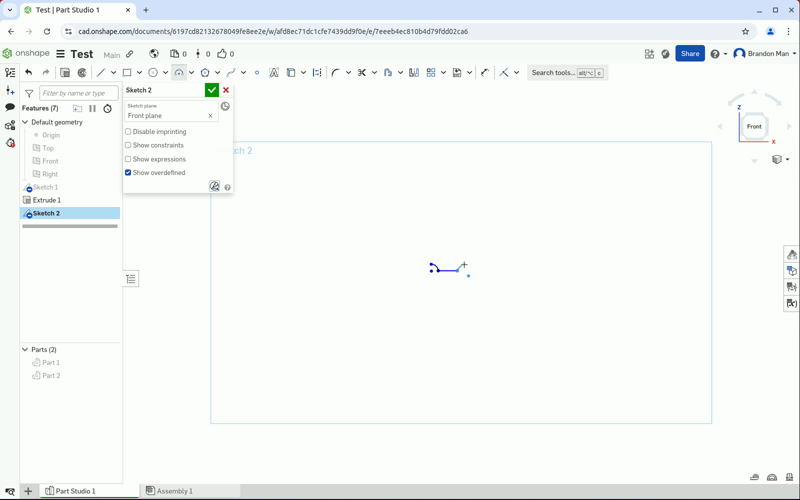
click(464, 264)
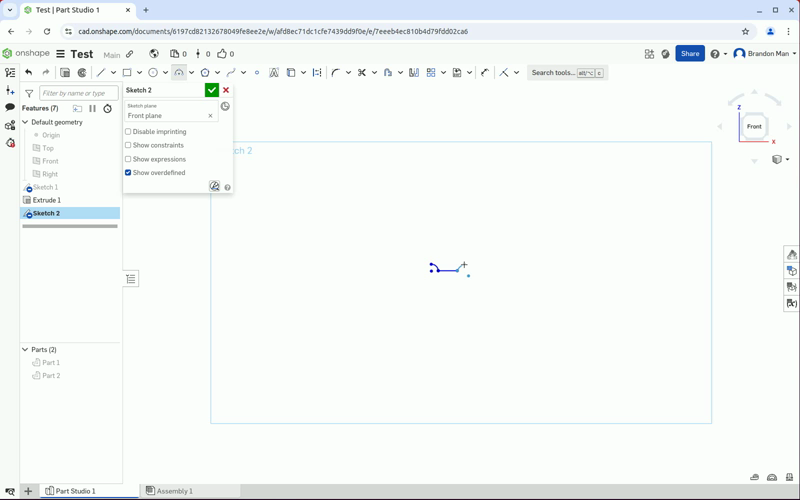
mouse_move(459, 266)
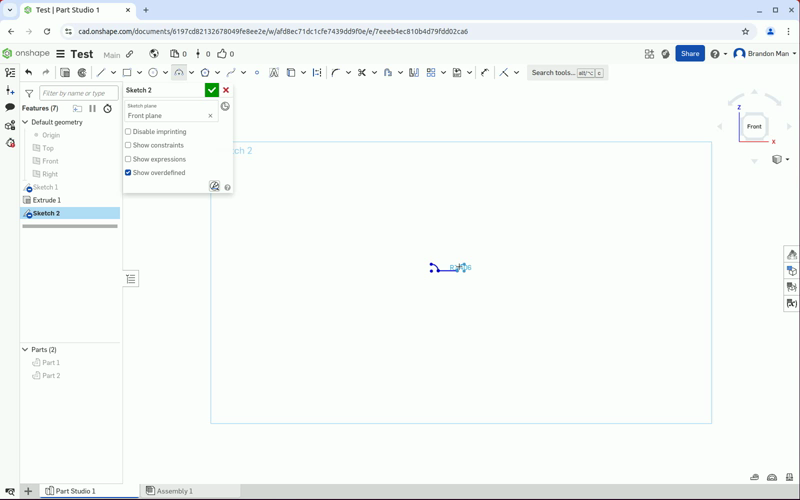
click(459, 266)
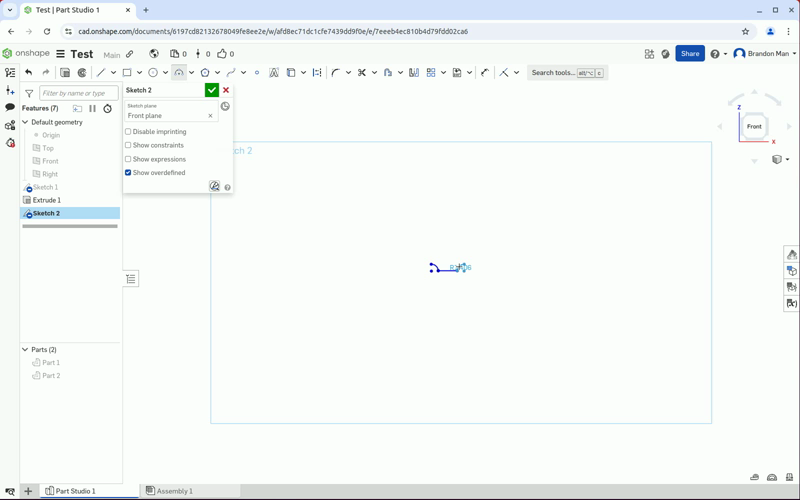
key_up(shift)
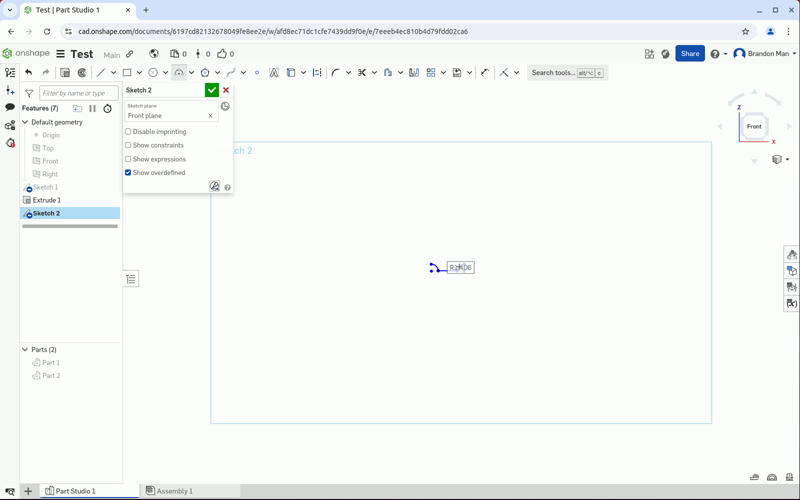
key(esc)
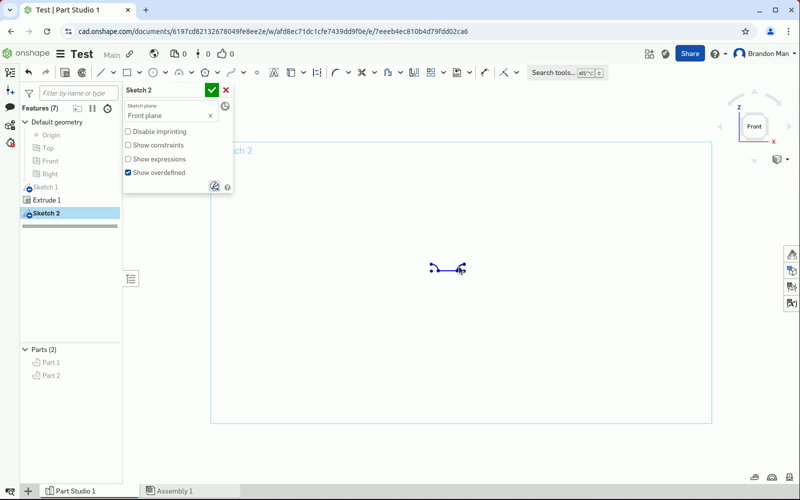
key(l)
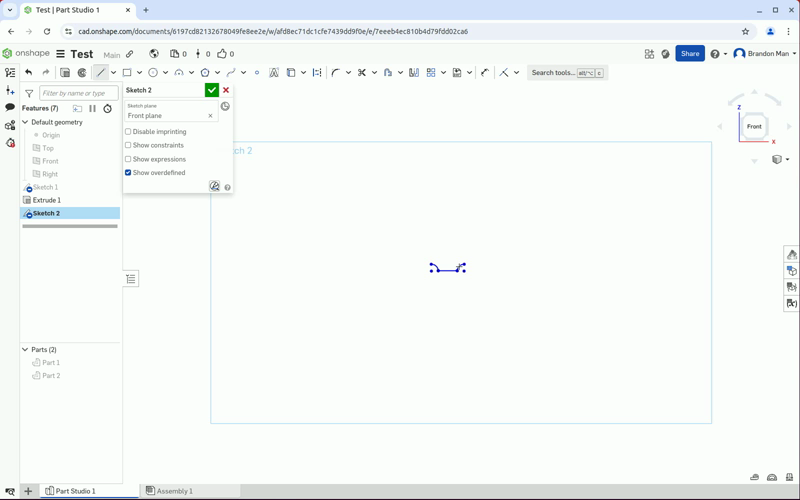
mouse_move(464, 264)
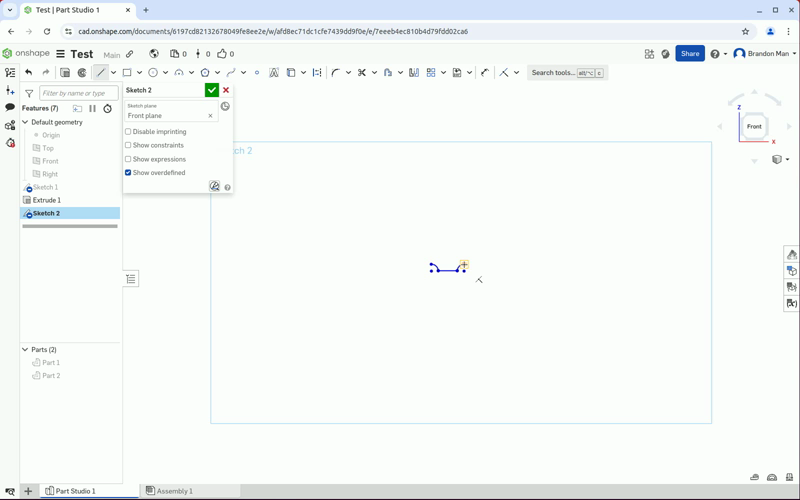
click(464, 264)
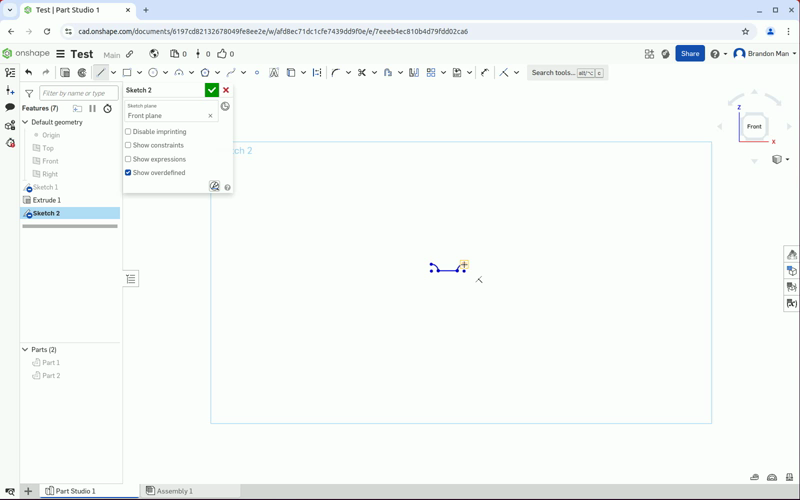
mouse_move(494, 264)
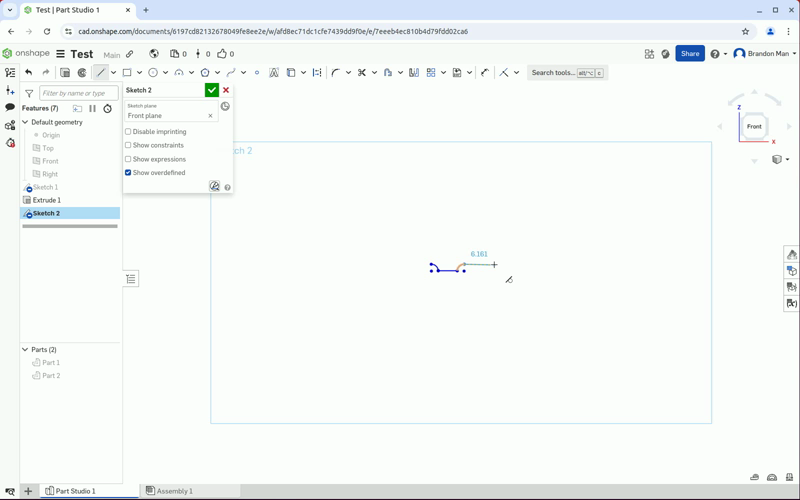
key_down(shift)
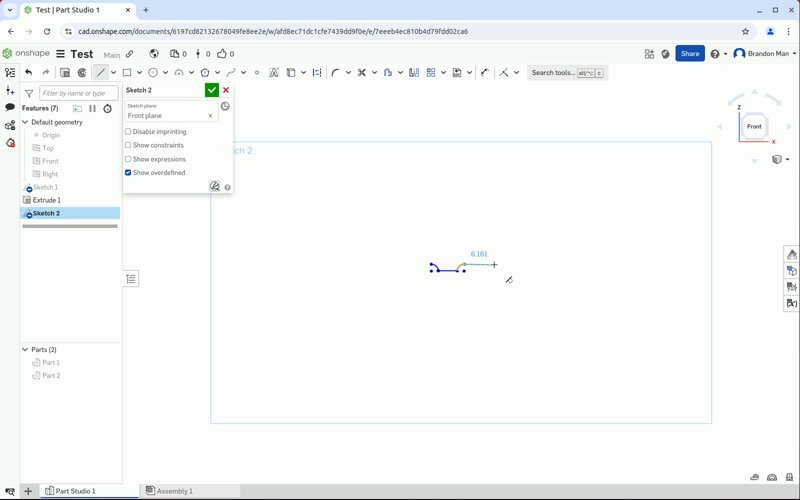
mouse_move(431, 264)
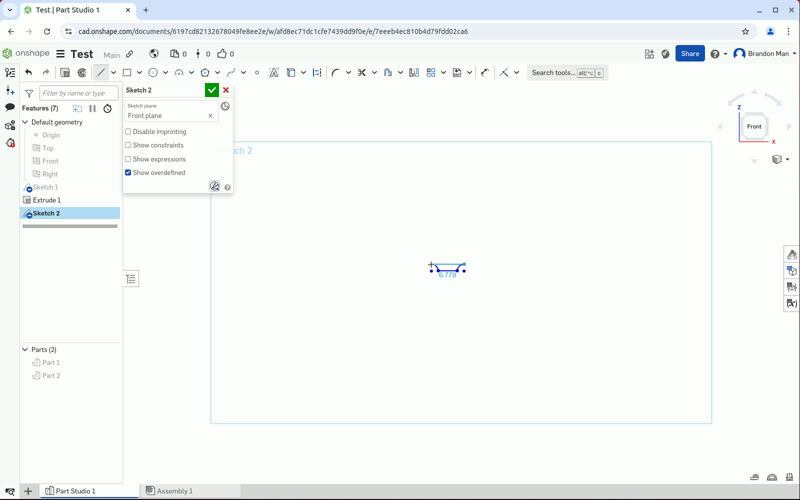
key_up(shift)
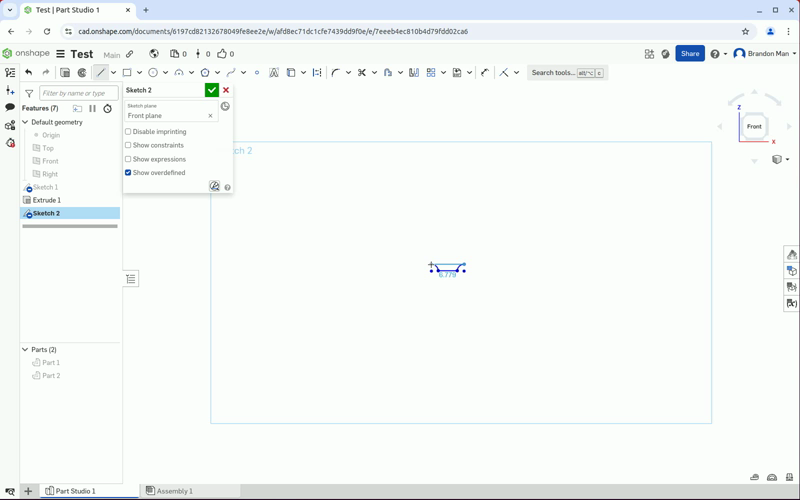
click(431, 264)
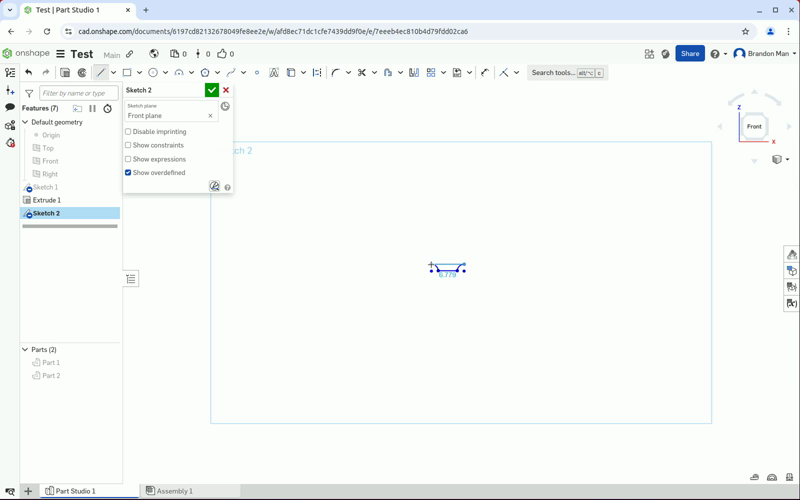
key(esc)
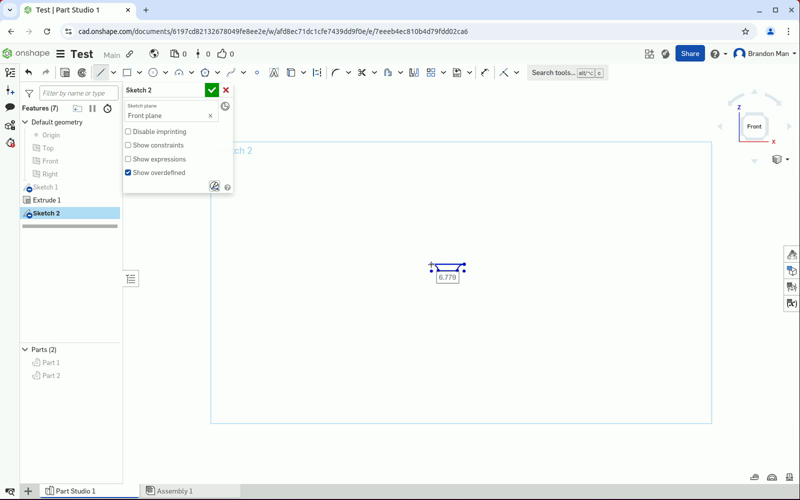
mouse_move(451, 269)
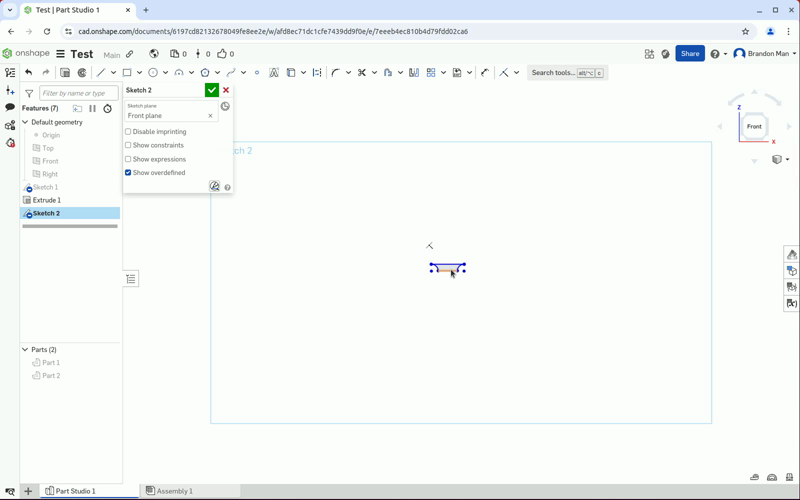
scroll(6)
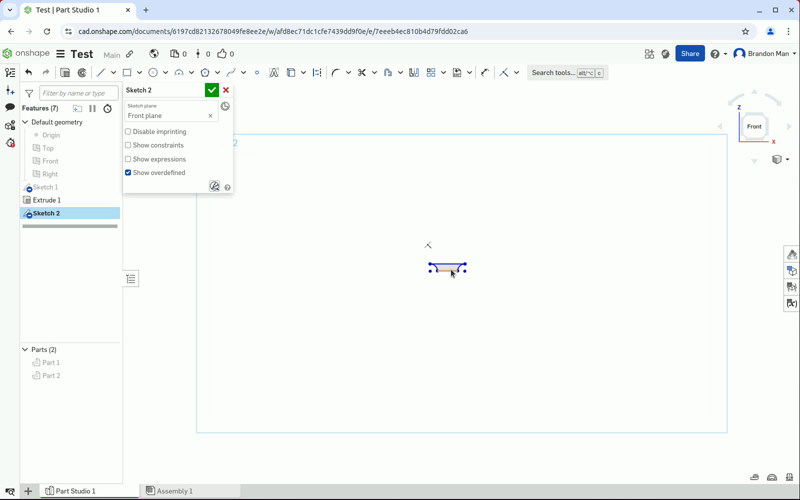
scroll(6)
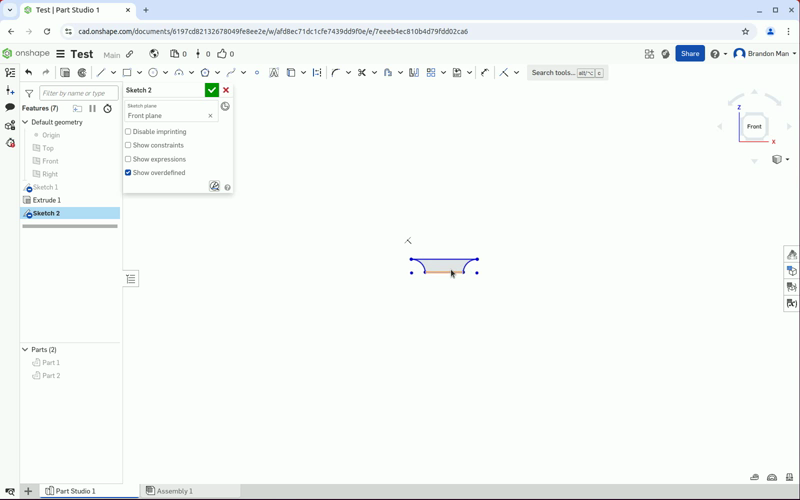
scroll(6)
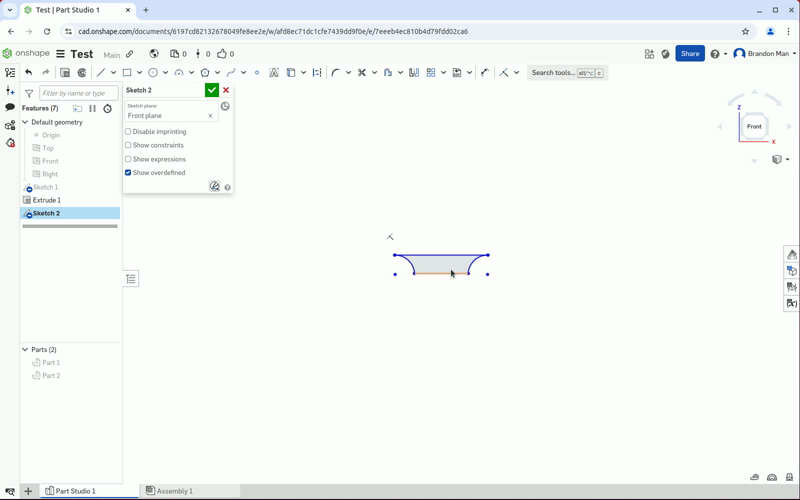
scroll(6)
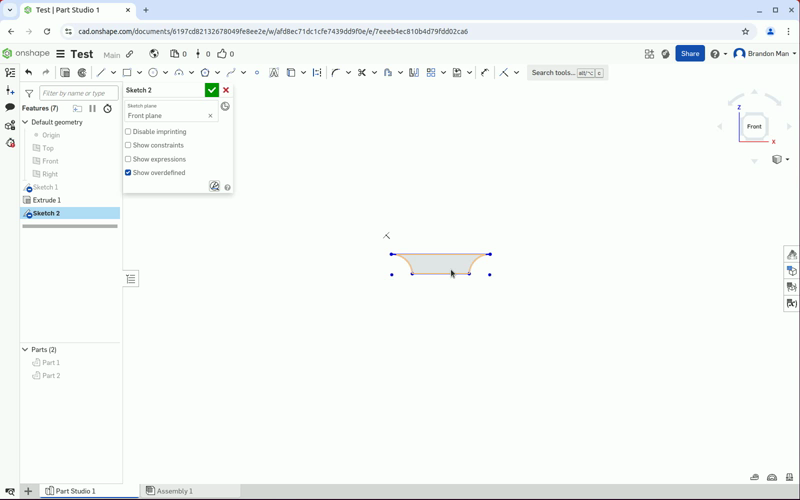
scroll(6)
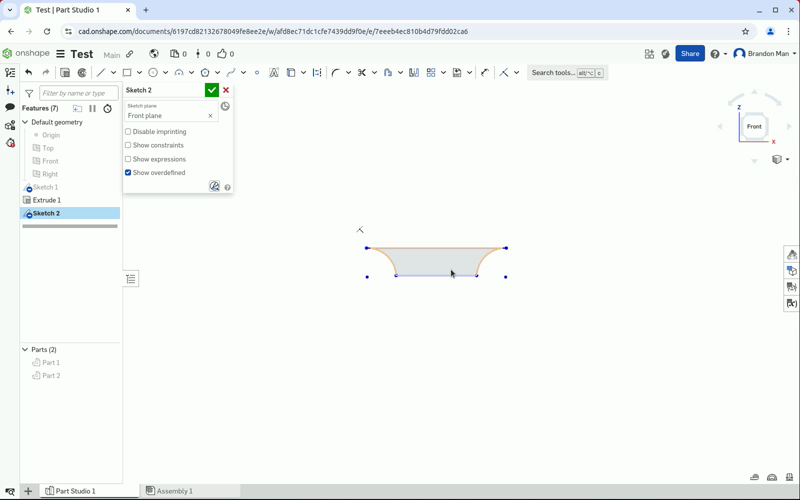
scroll(6)
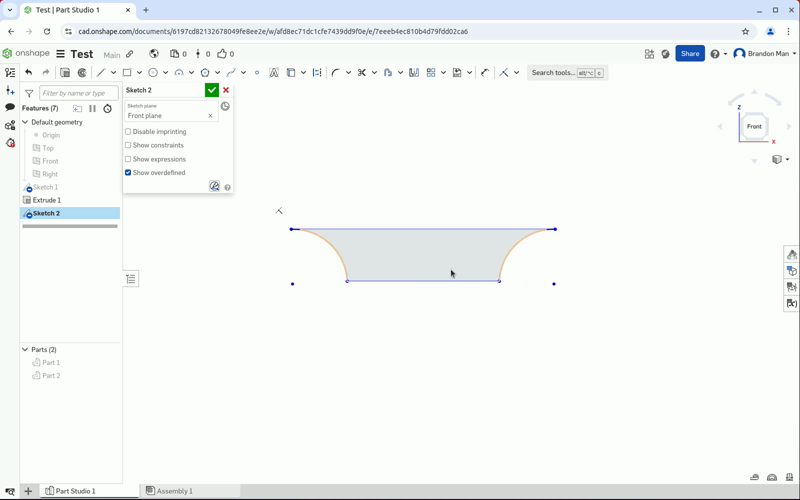
scroll(6)
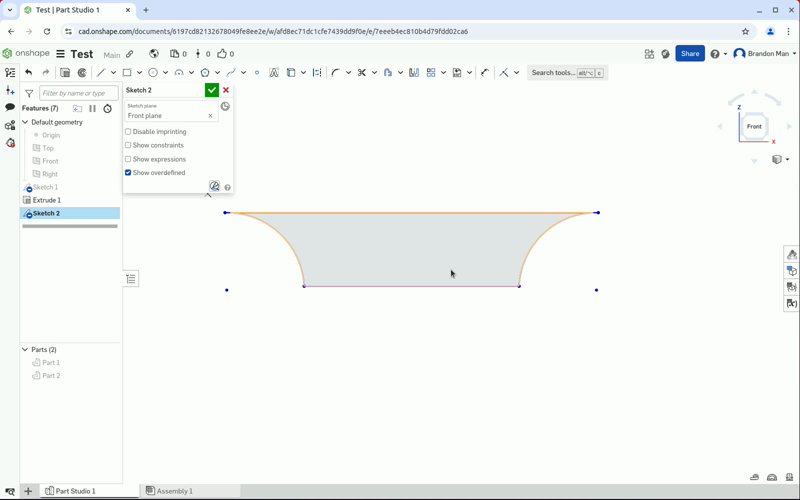
click(451, 269)
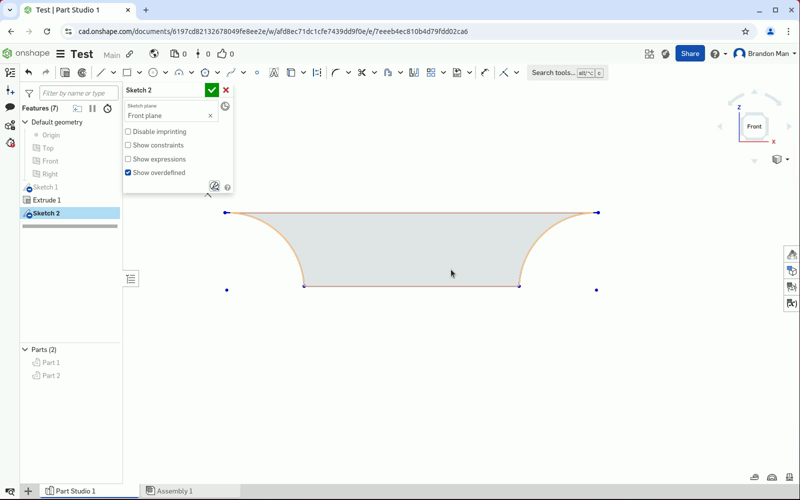
scroll(-6)
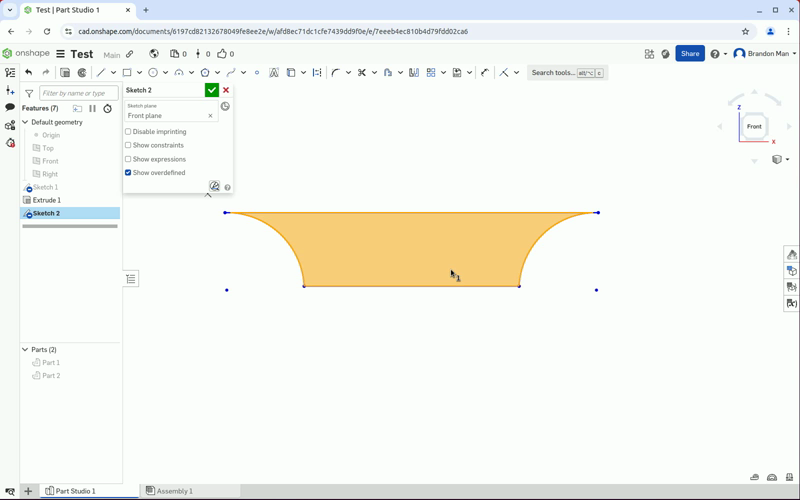
scroll(-6)
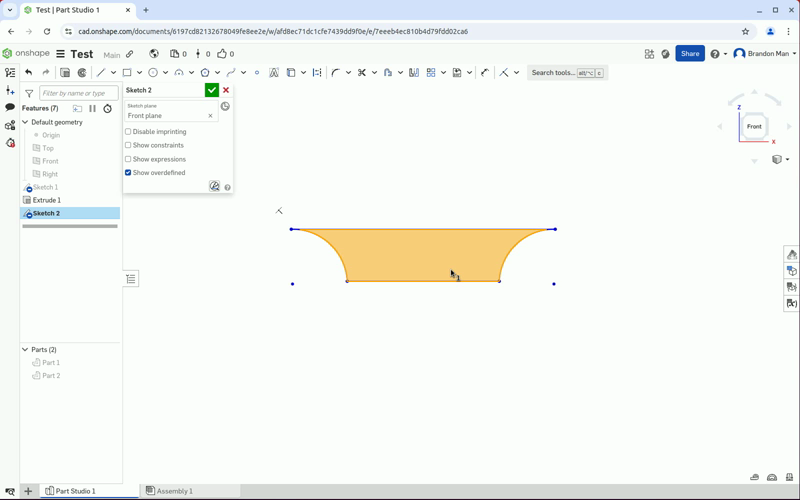
scroll(-6)
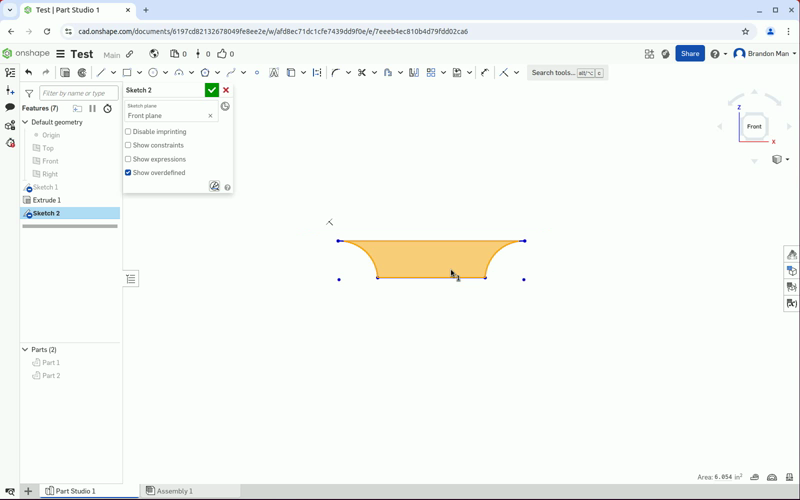
scroll(-6)
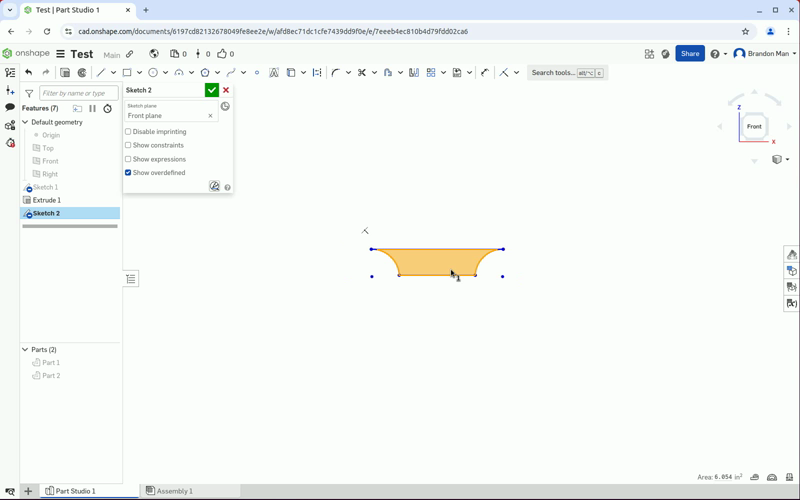
scroll(-6)
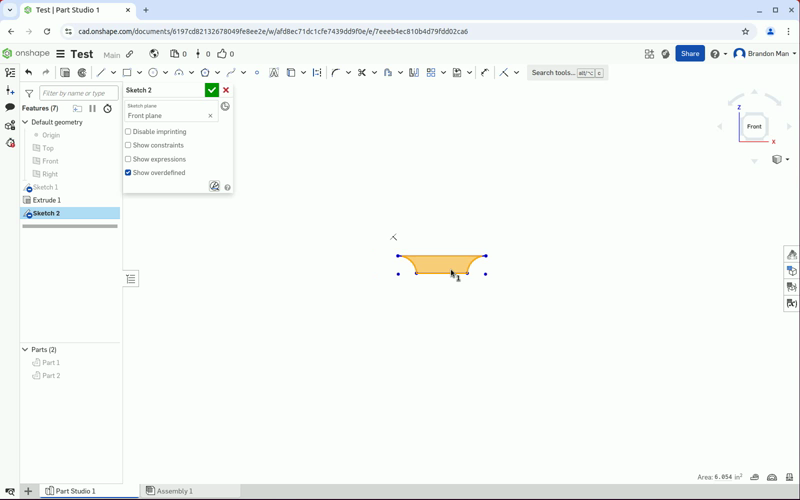
scroll(-6)
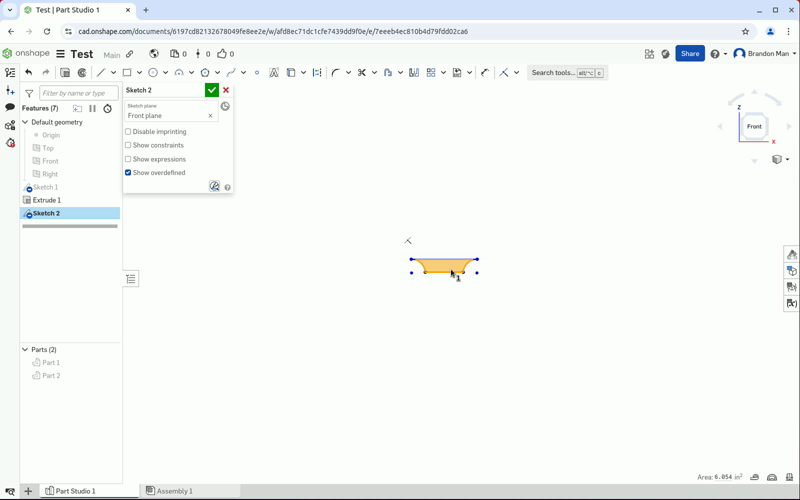
scroll(-6)
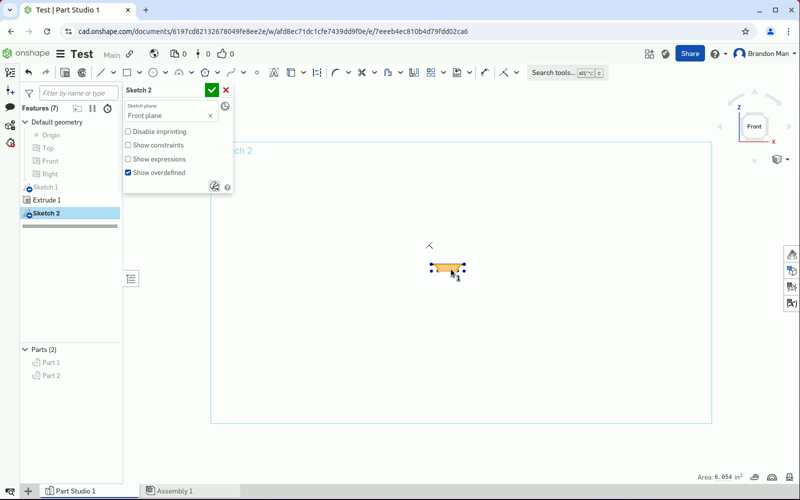
mouse_move(73, 352)
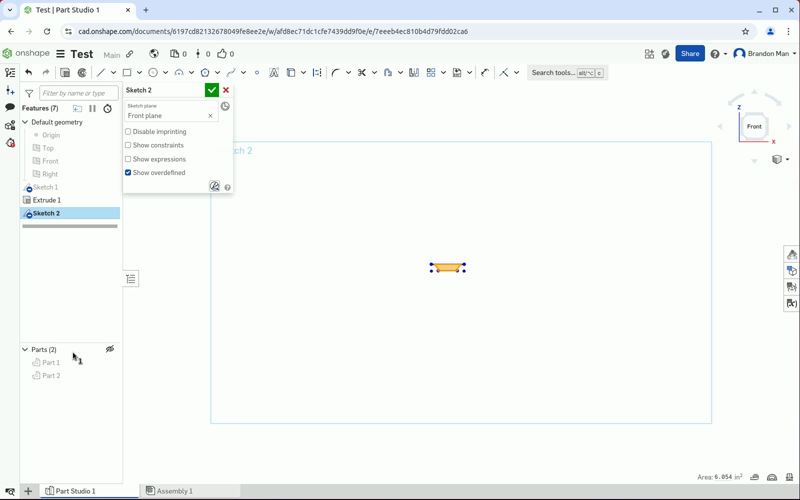
key(shift+y)
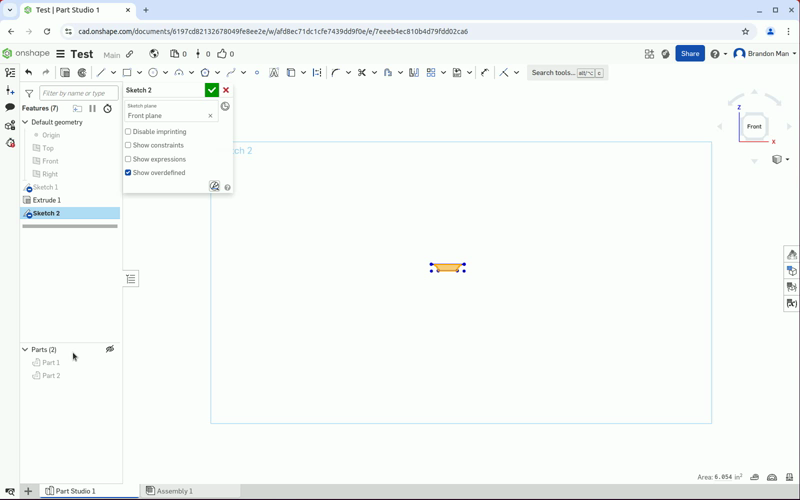
key(shift+e)
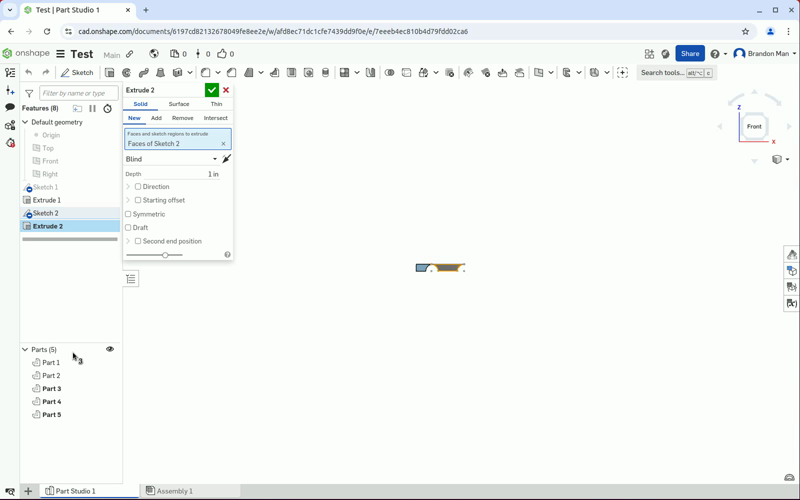
mouse_move(143, 106)
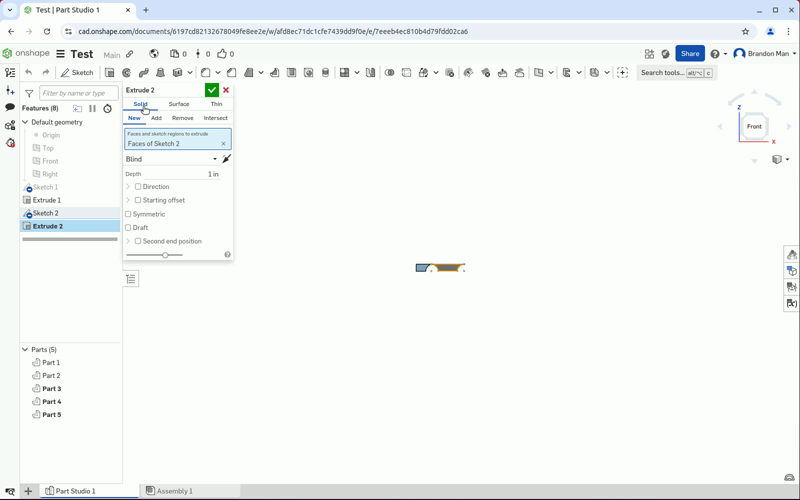
click(143, 106)
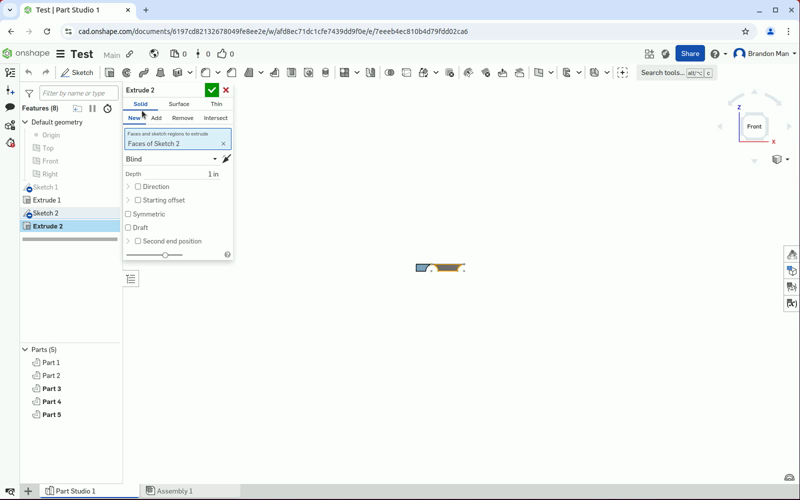
mouse_move(137, 120)
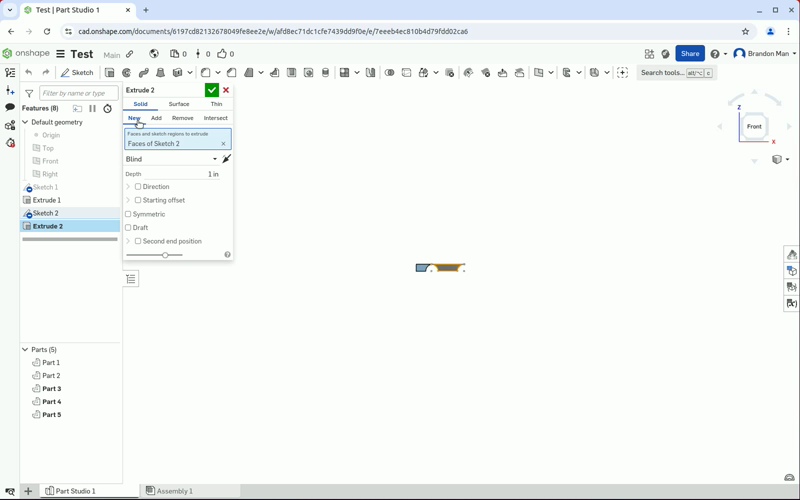
click(137, 120)
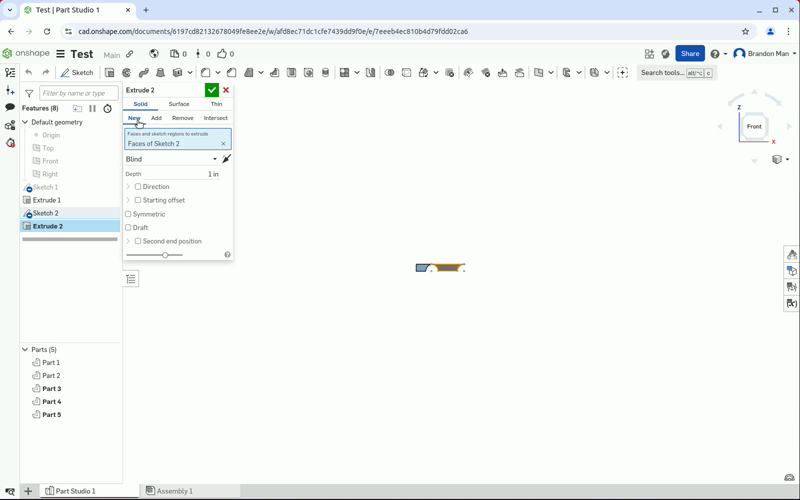
key(tab, 4)
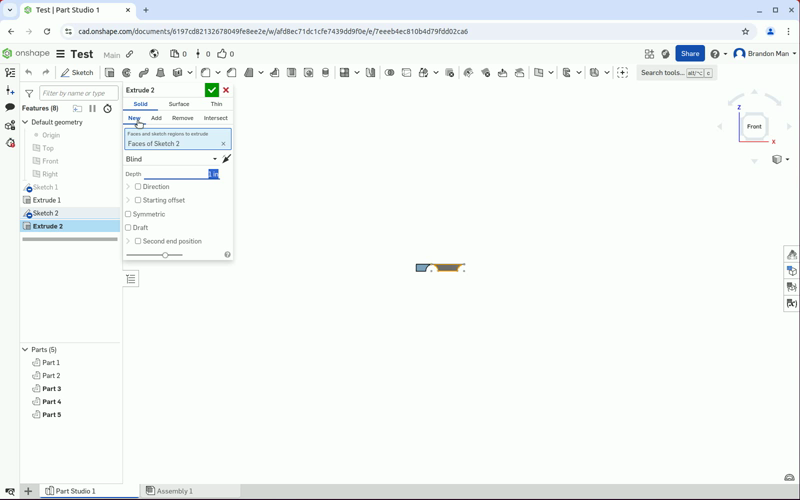
text(3.37)
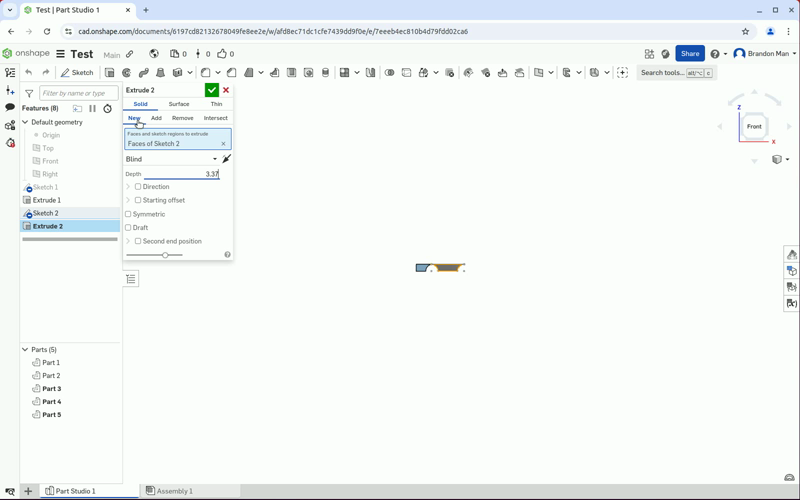
key(enter)
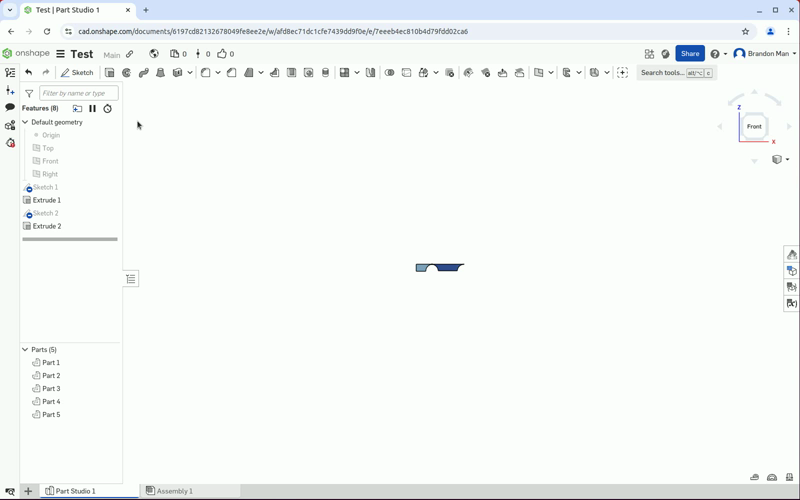
key(shift+h)
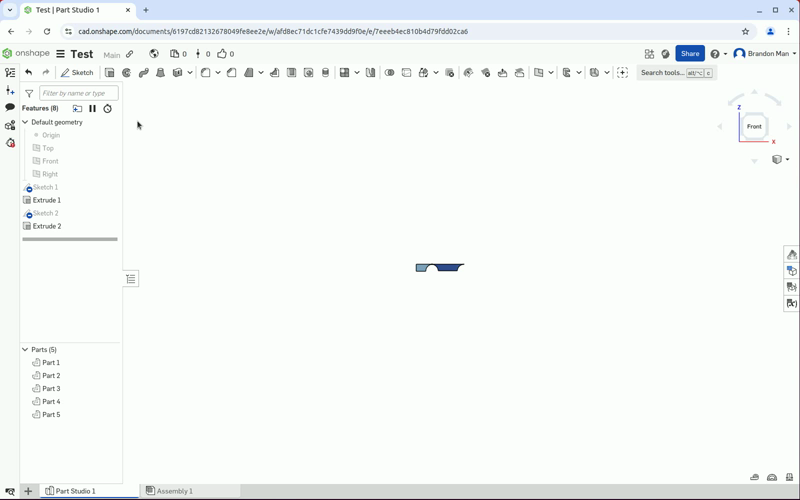
key(shift+h)
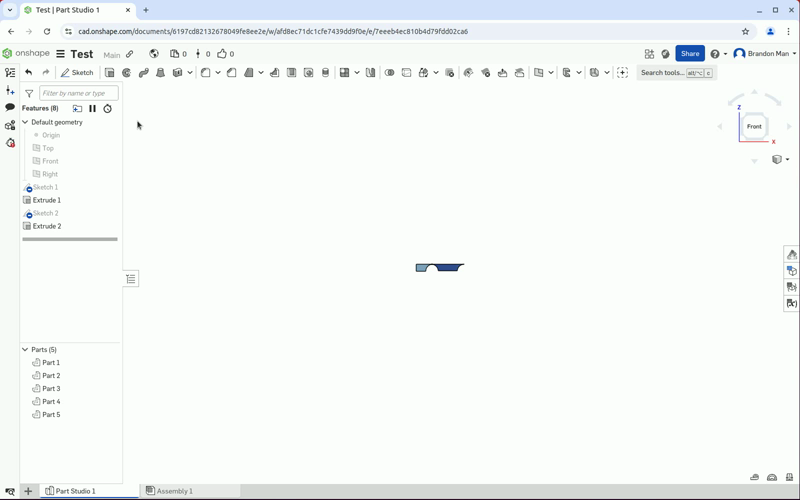
mouse_move(73, 189)
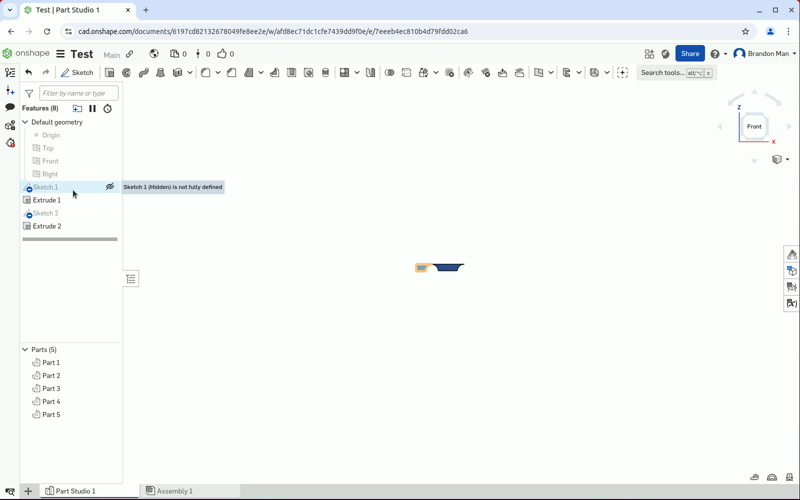
click(73, 189)
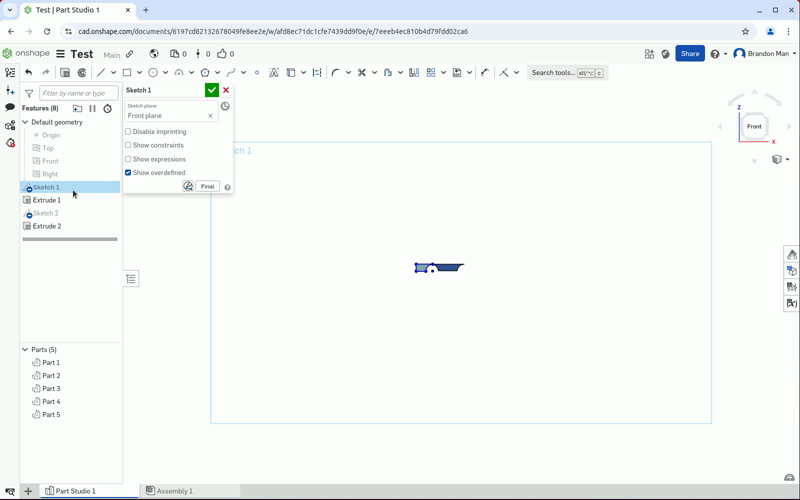
mouse_move(229, 92)
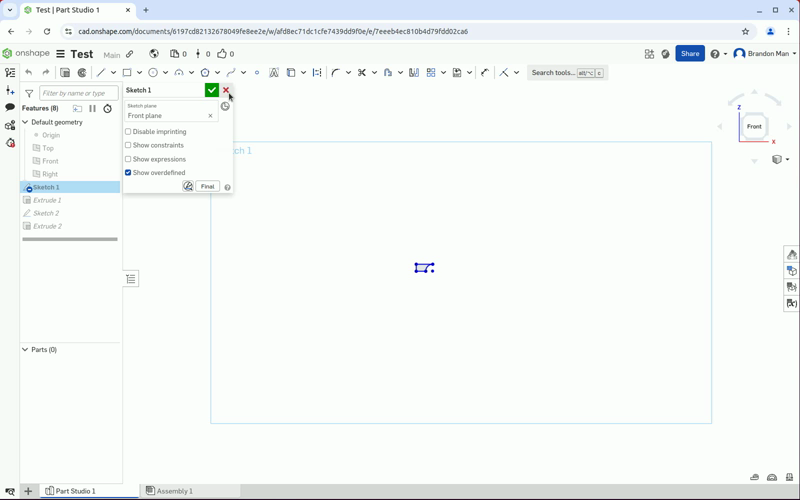
click(229, 92)
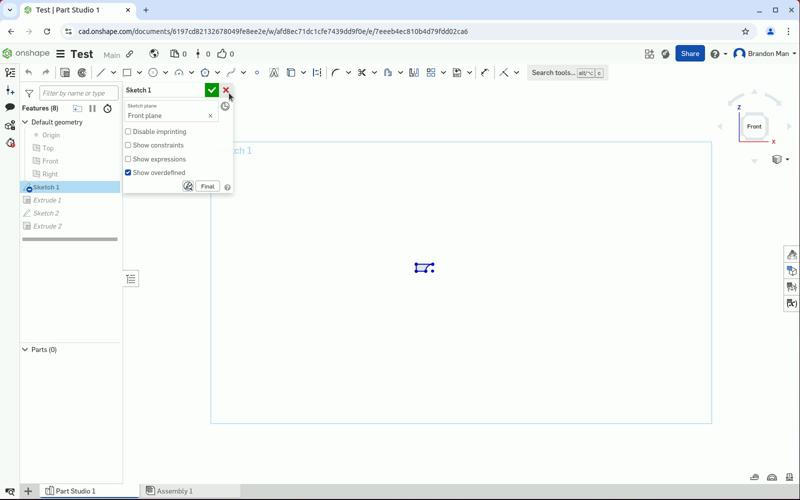
key(shift+s)
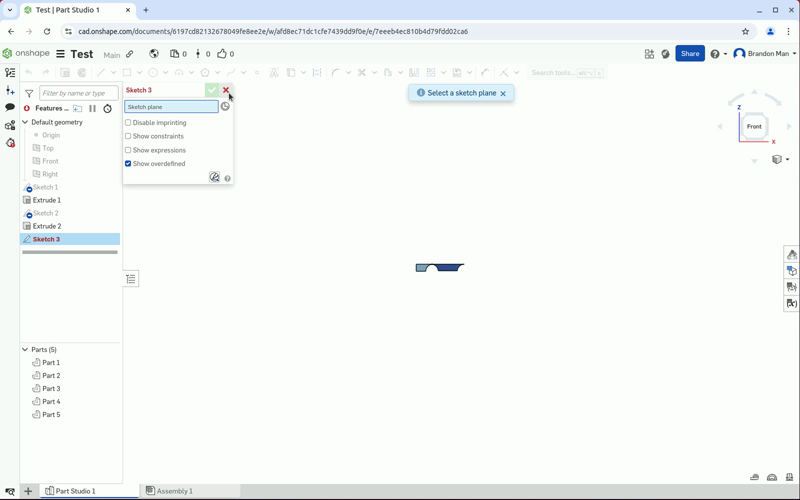
mouse_move(73, 163)
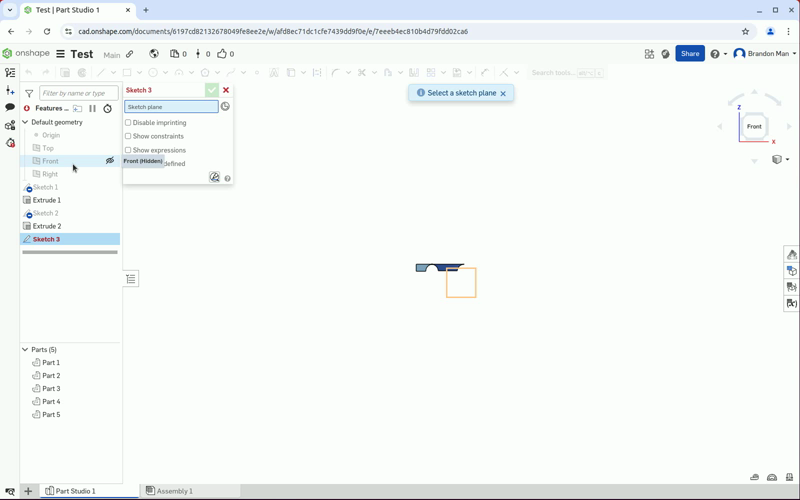
click(73, 163)
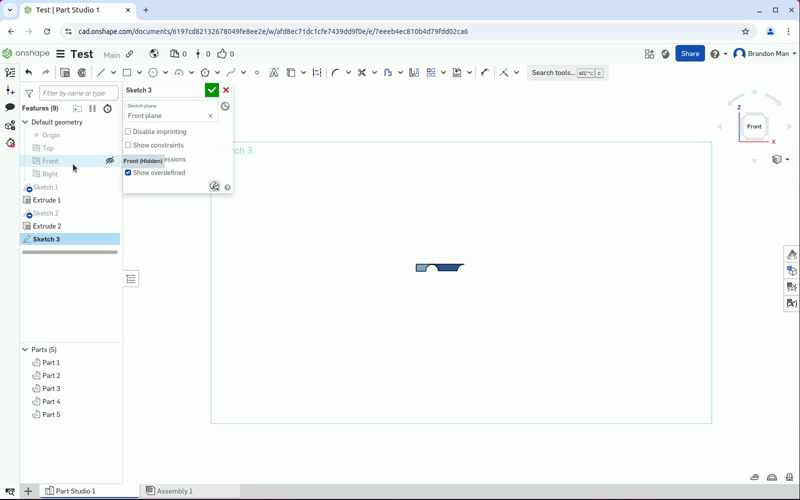
mouse_move(73, 352)
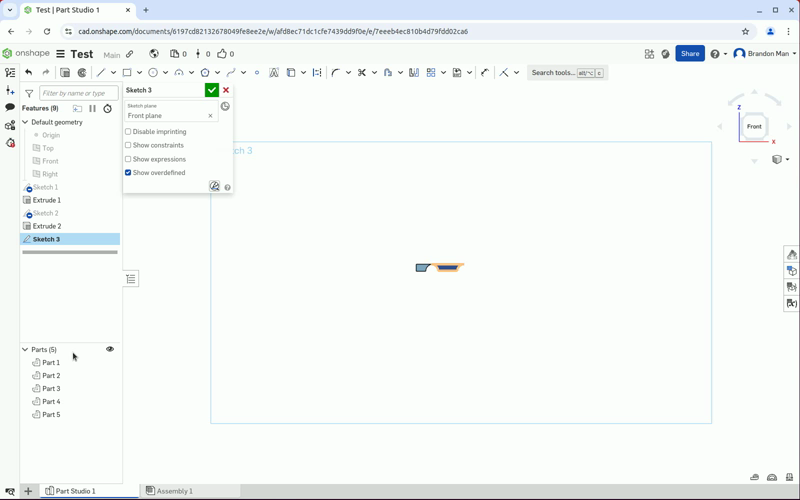
key(y)
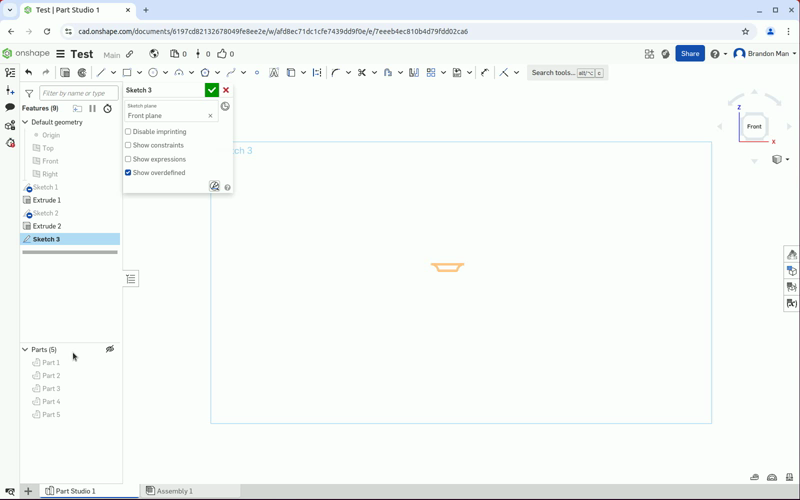
key(a)
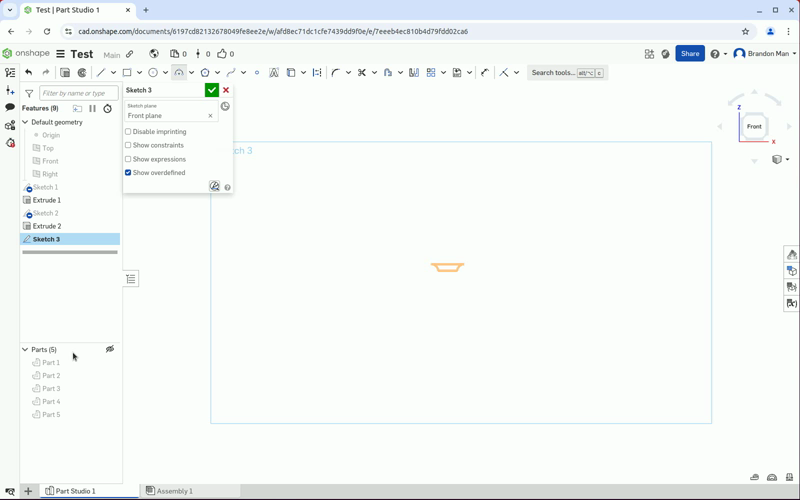
key_down(shift)
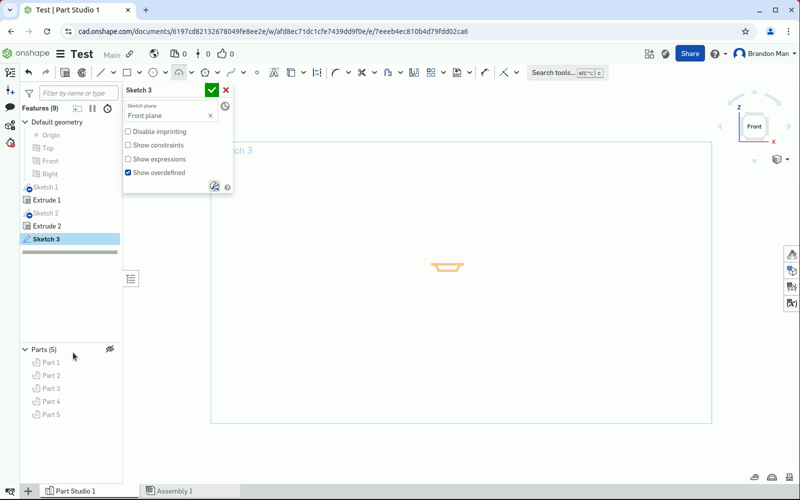
mouse_move(463, 264)
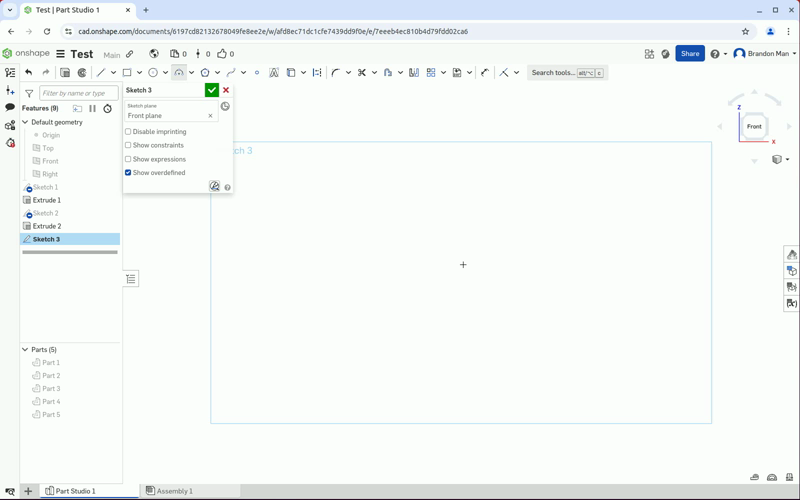
click(463, 264)
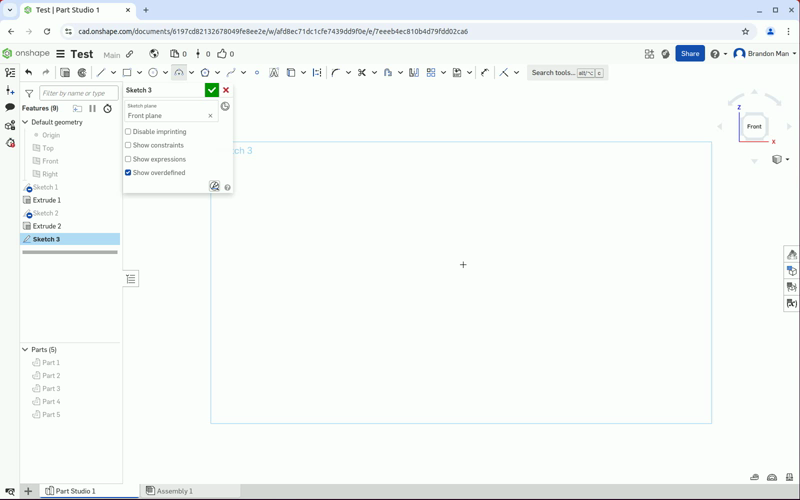
key_up(shift)
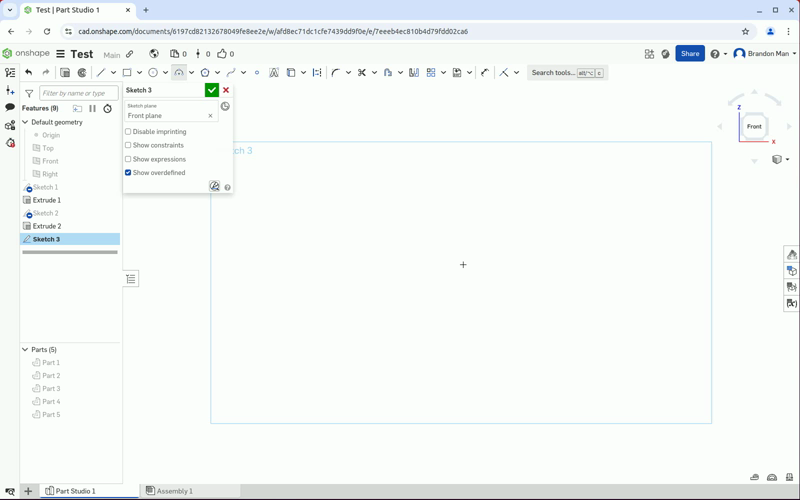
key_down(shift)
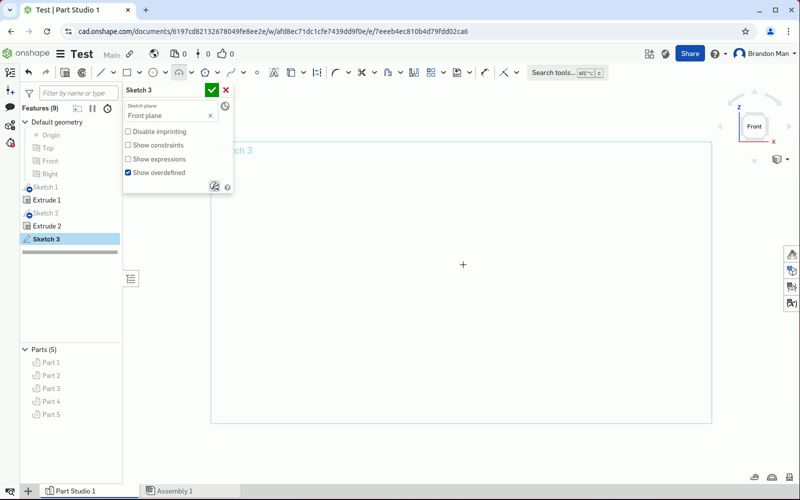
mouse_move(470, 270)
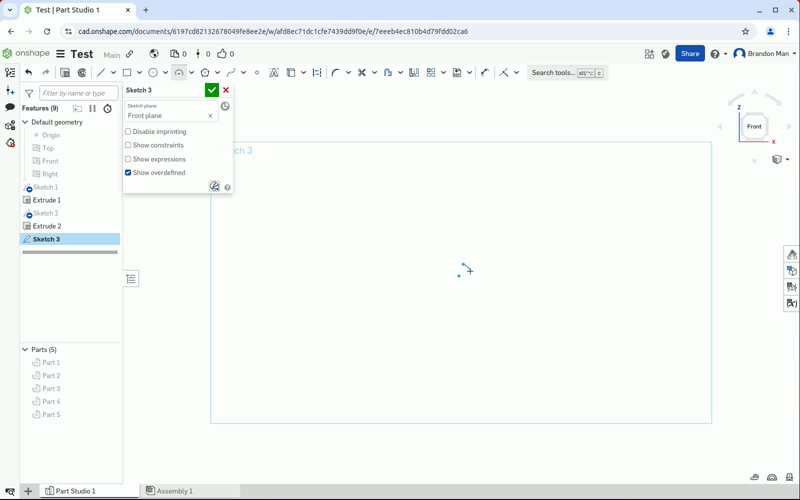
click(470, 270)
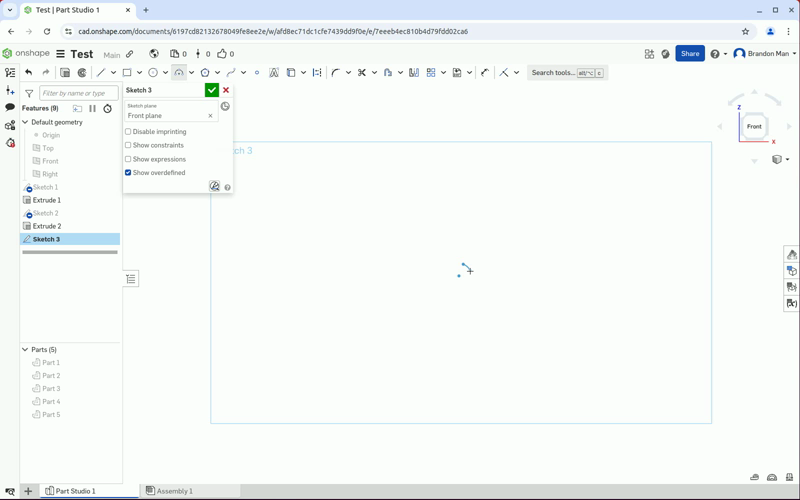
mouse_move(467, 266)
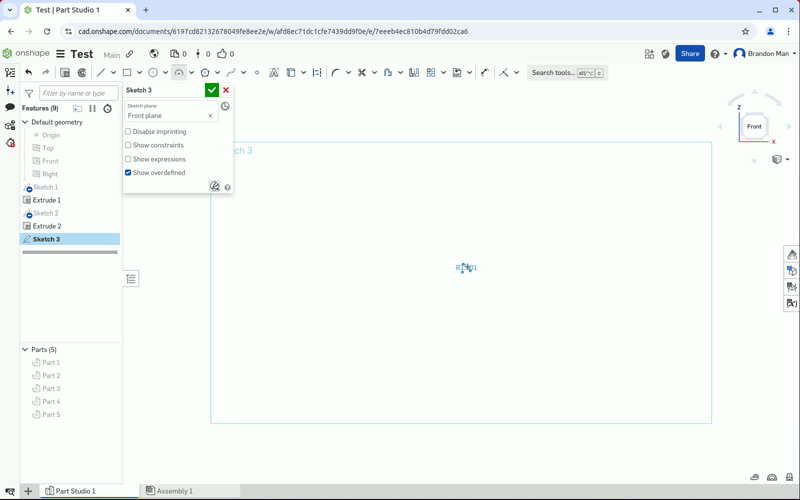
click(467, 266)
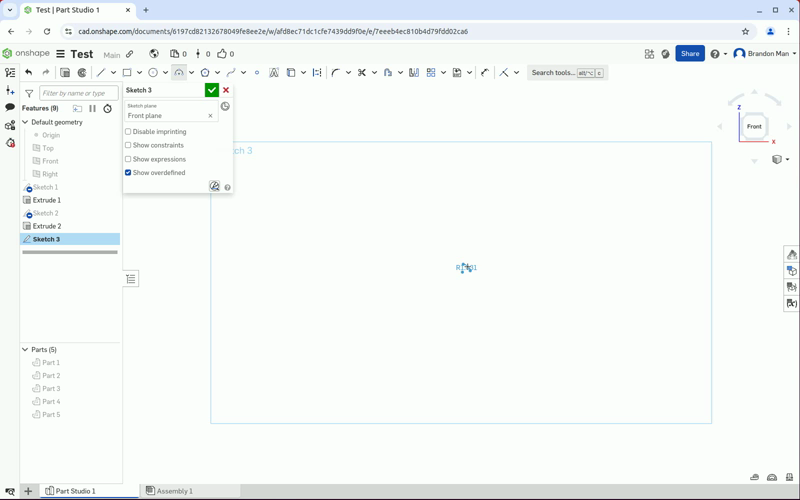
key_up(shift)
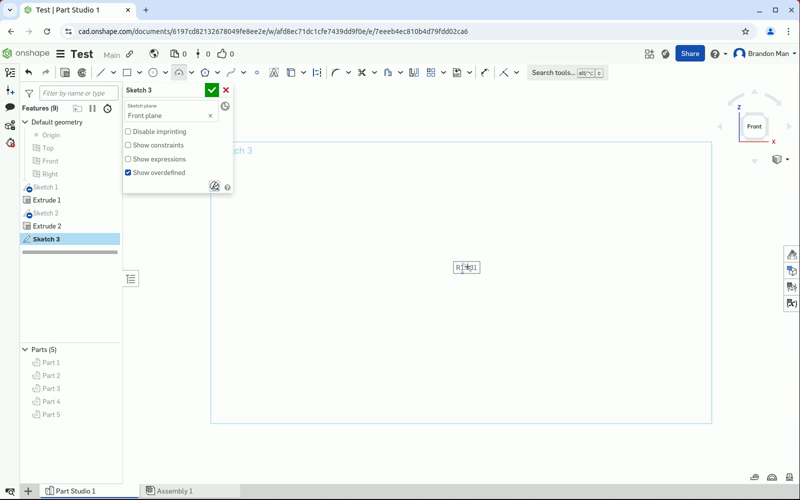
key(esc)
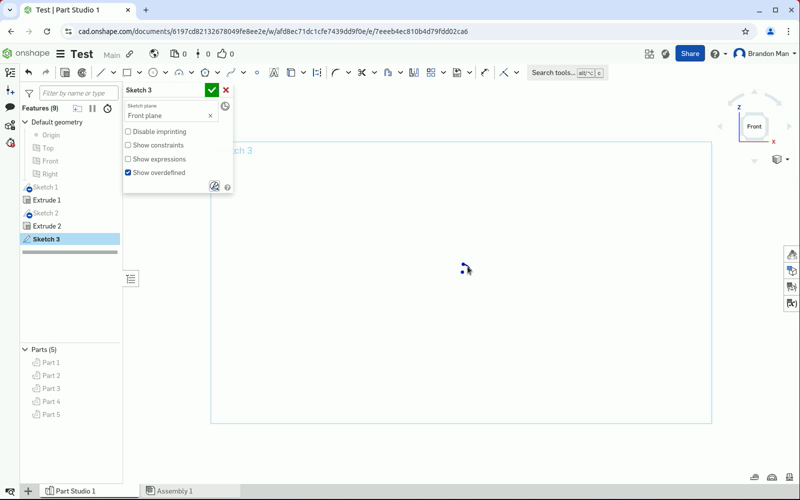
key(l)
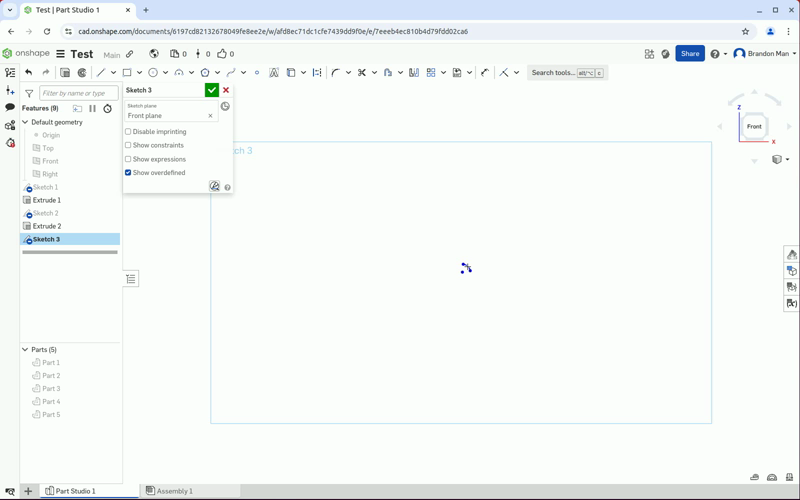
mouse_move(470, 270)
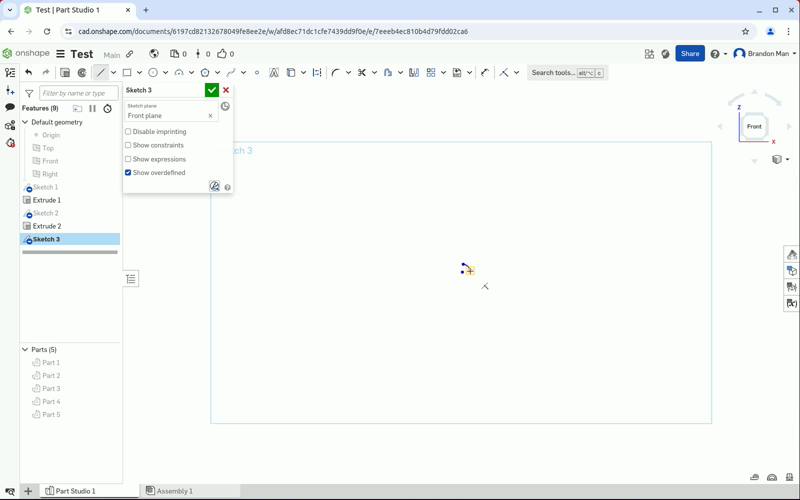
click(470, 270)
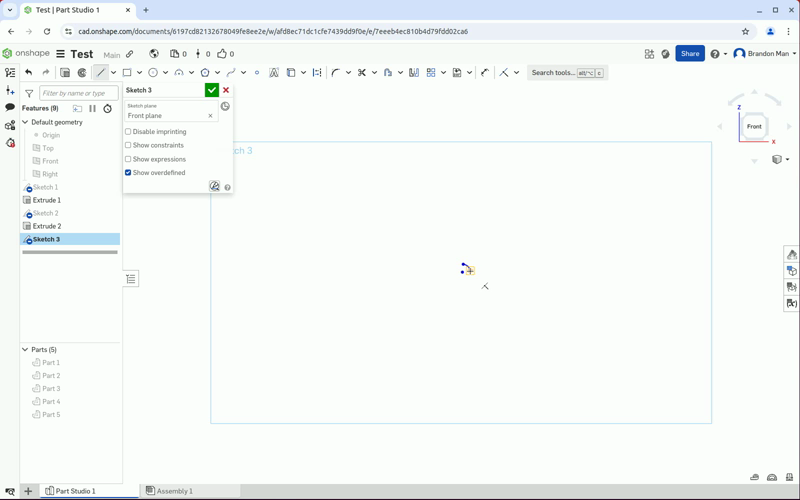
key_down(shift)
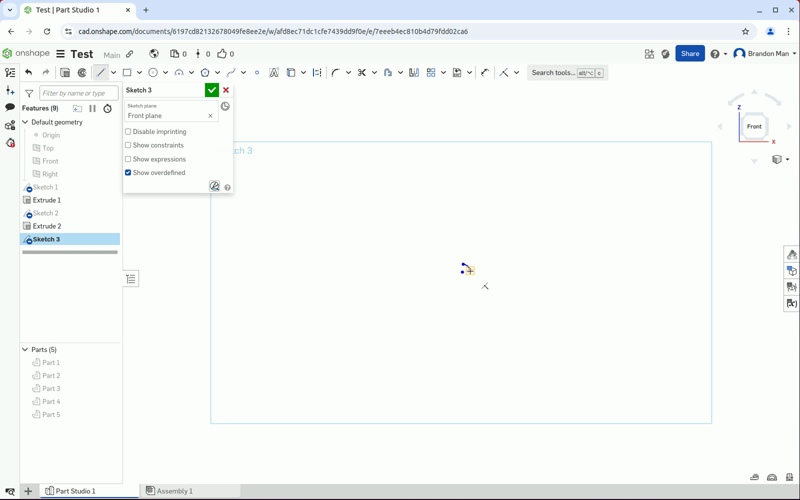
mouse_move(500, 270)
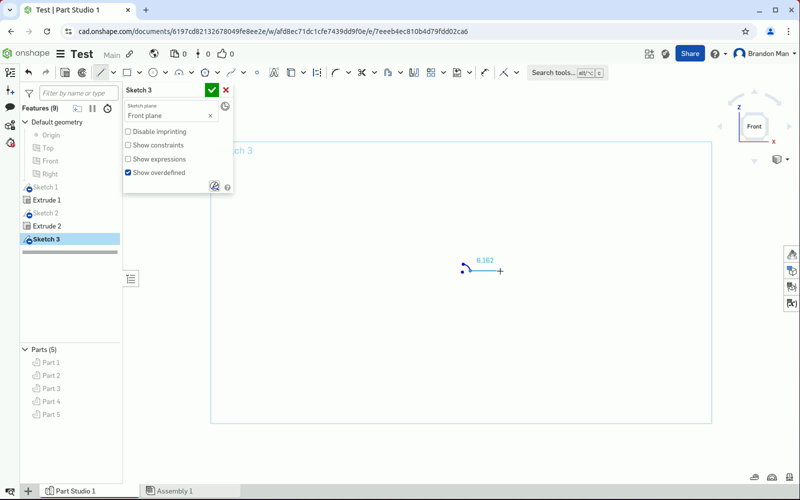
mouse_move(488, 270)
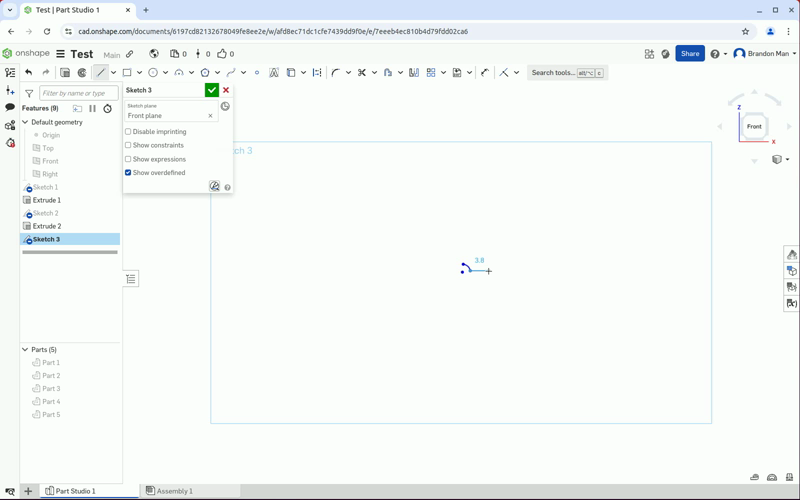
click(488, 270)
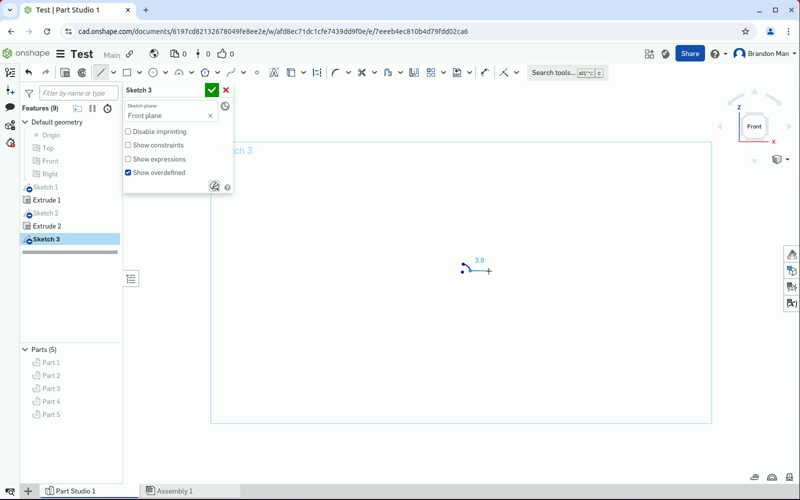
key_up(shift)
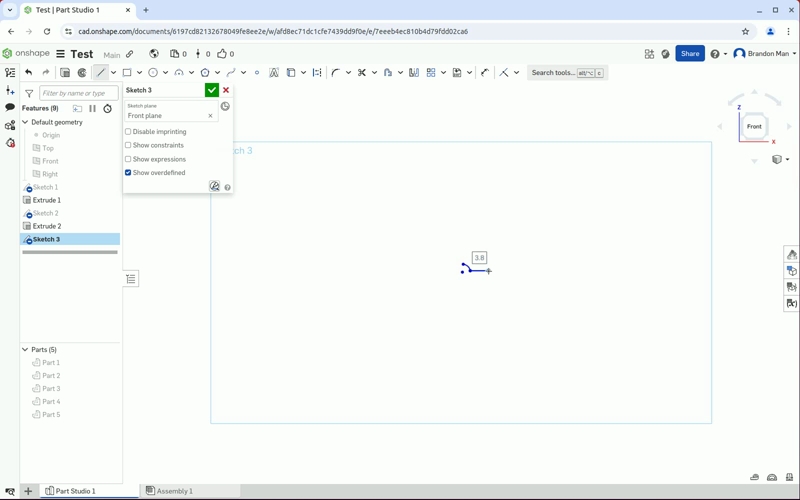
key(esc)
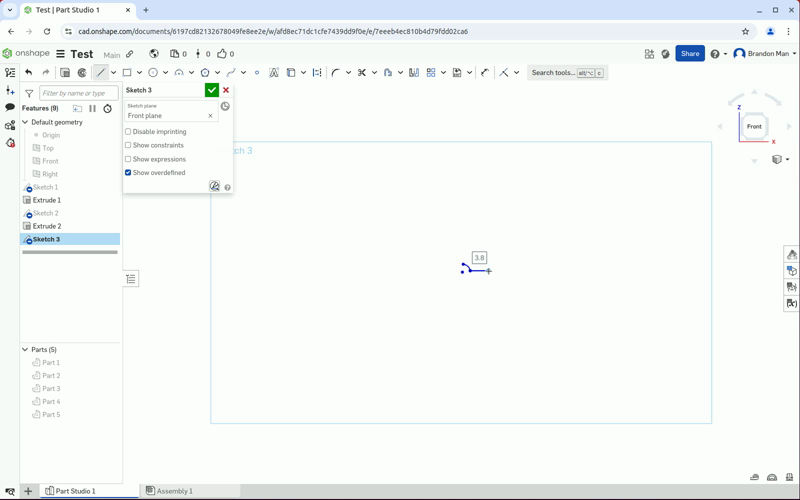
key(a)
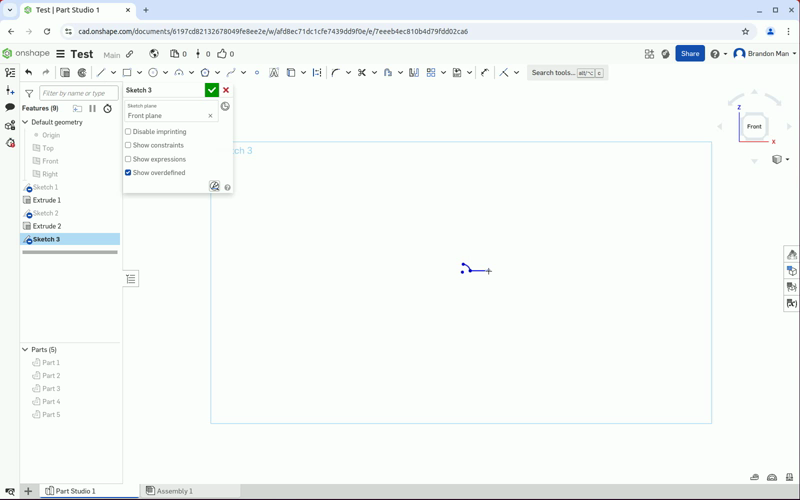
mouse_move(488, 270)
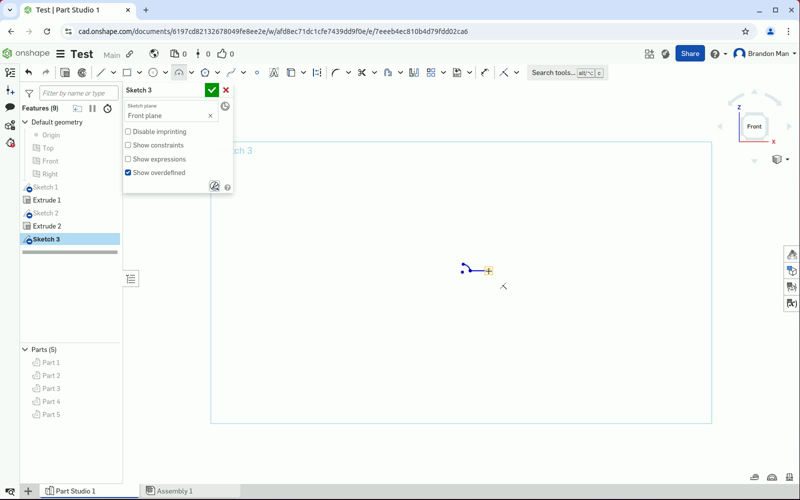
click(488, 270)
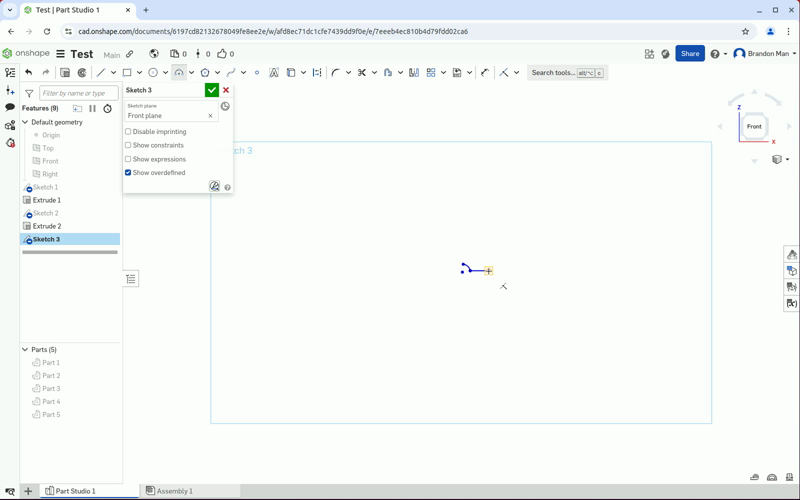
key_down(shift)
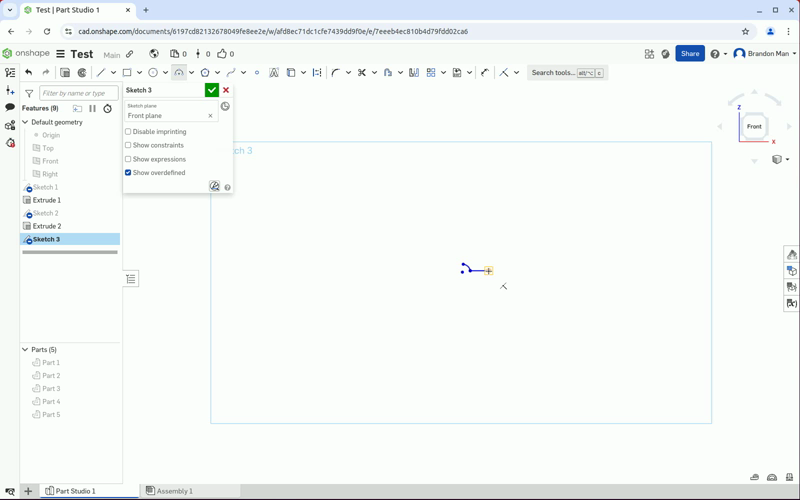
mouse_move(495, 264)
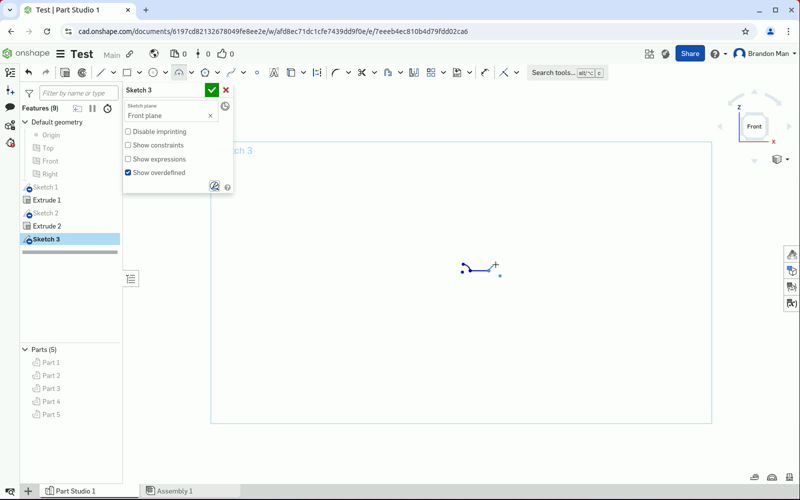
click(495, 264)
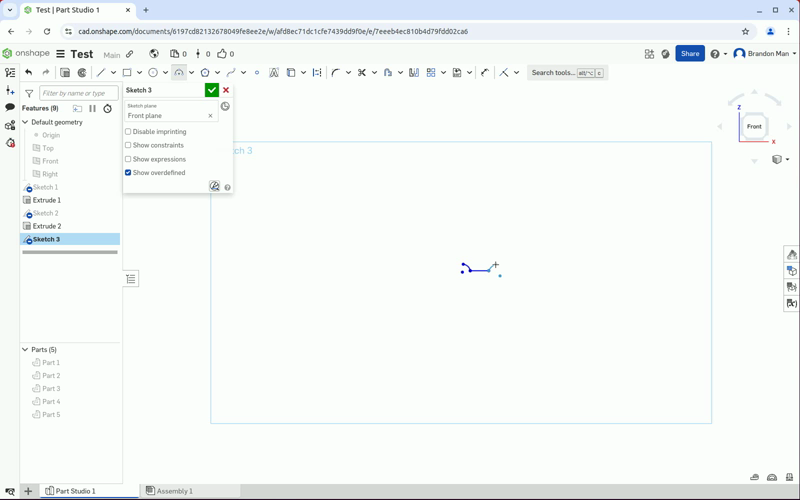
mouse_move(490, 266)
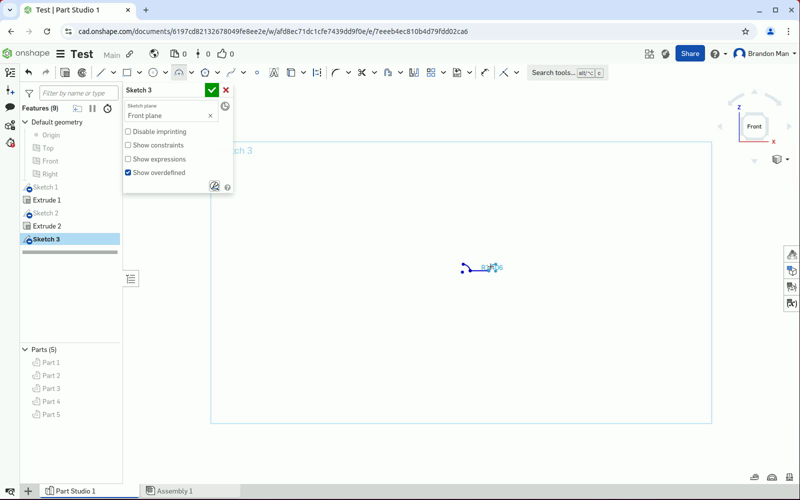
click(490, 266)
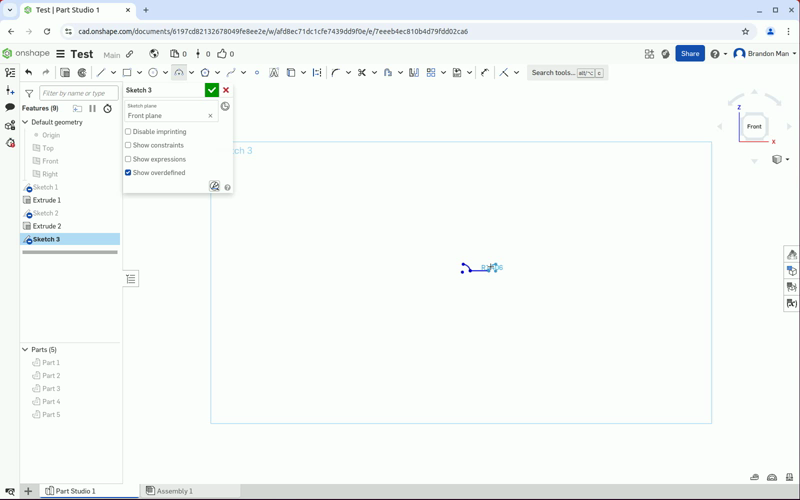
key_up(shift)
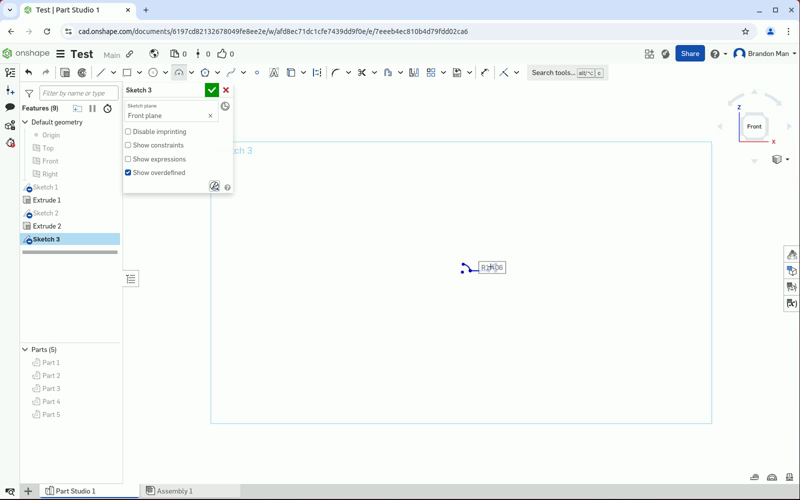
key(esc)
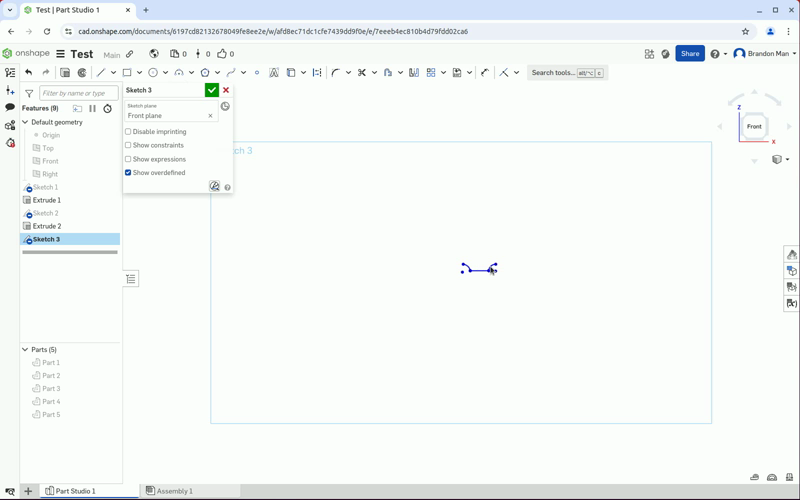
key(l)
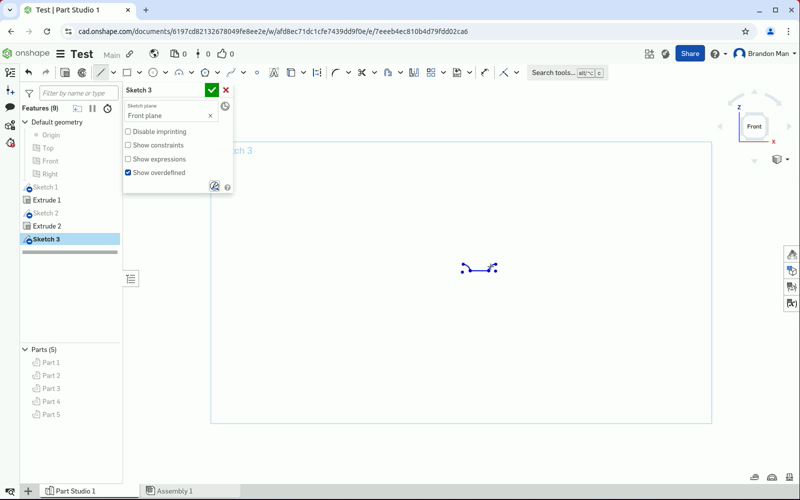
mouse_move(495, 264)
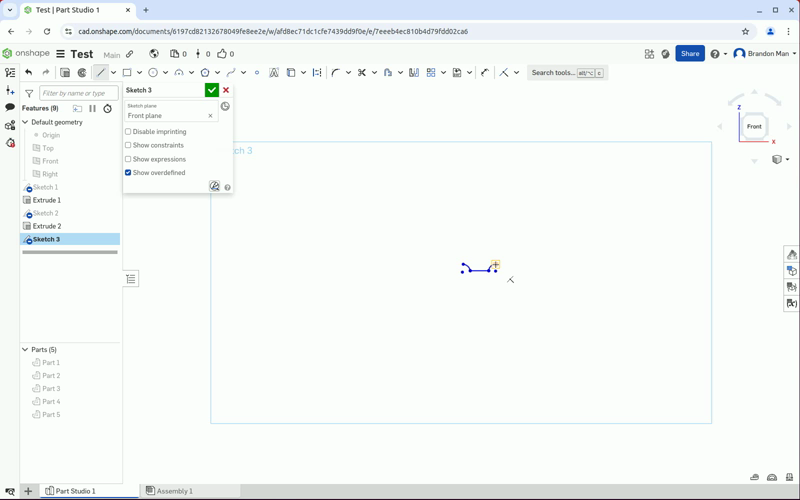
click(495, 264)
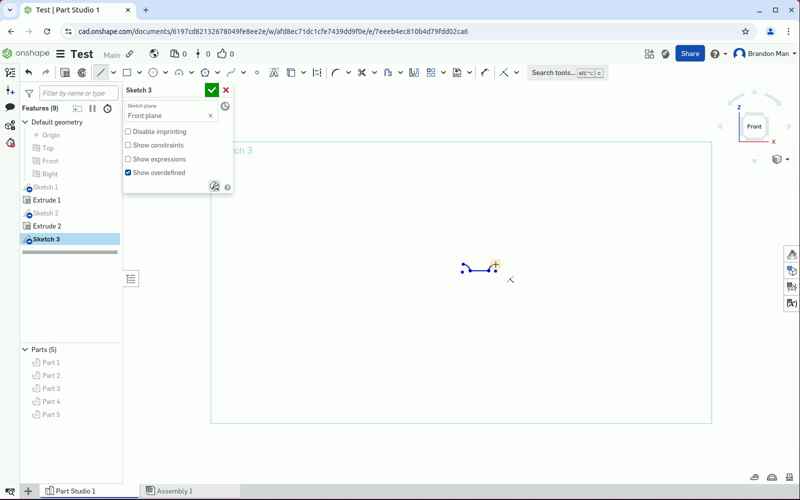
mouse_move(525, 264)
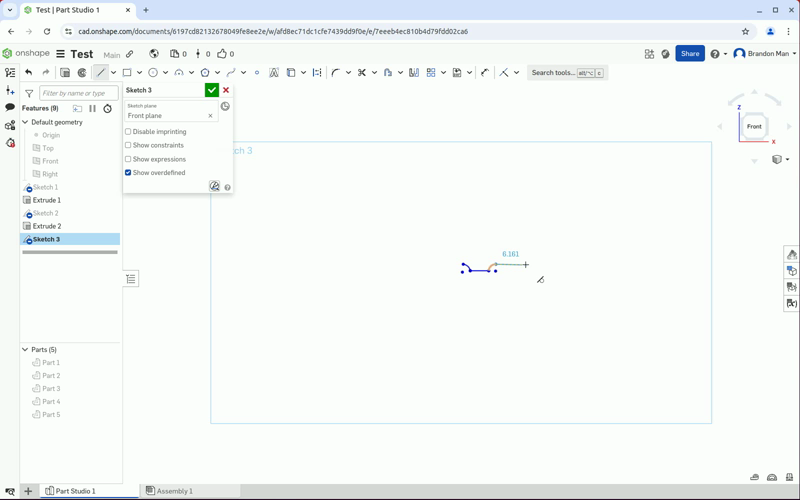
key_down(shift)
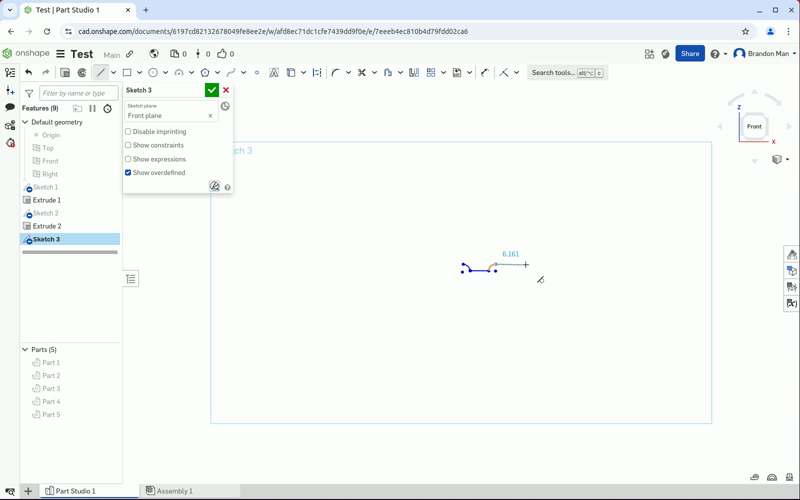
mouse_move(463, 264)
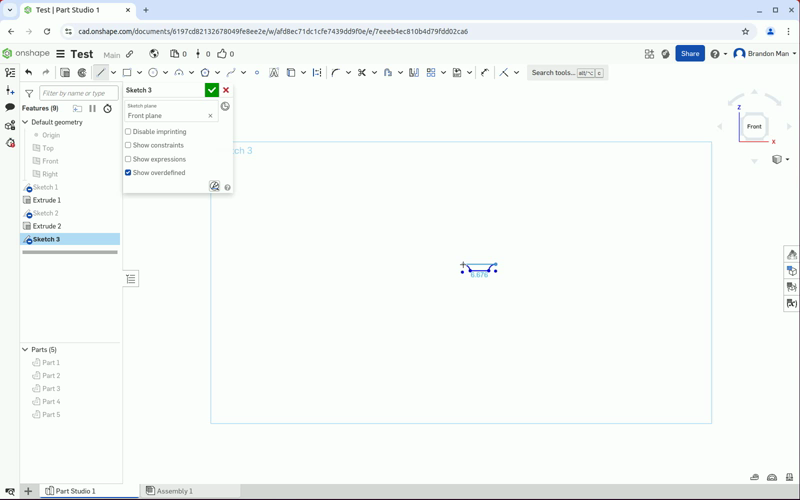
key_up(shift)
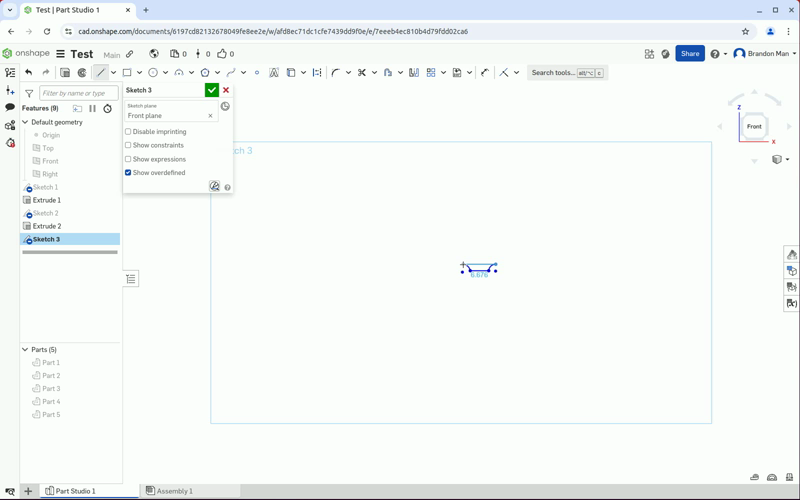
click(463, 264)
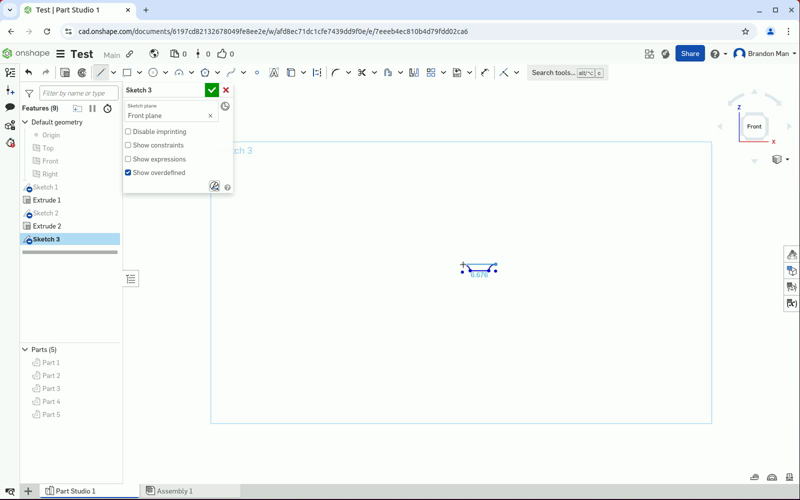
key(esc)
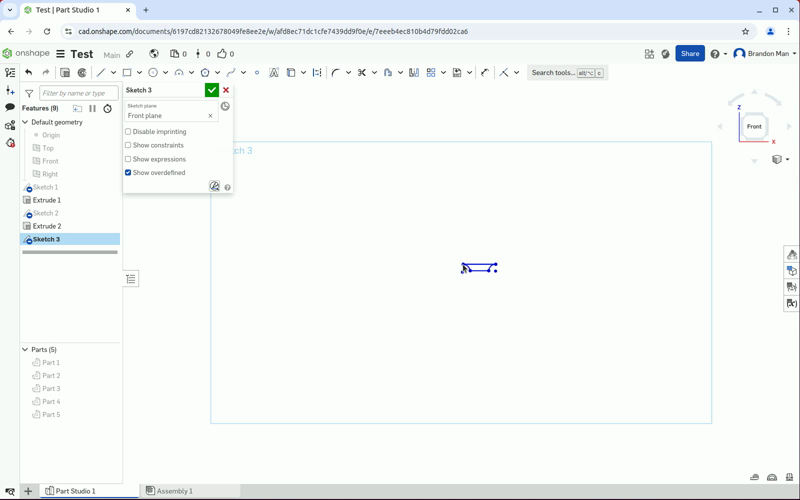
mouse_move(478, 267)
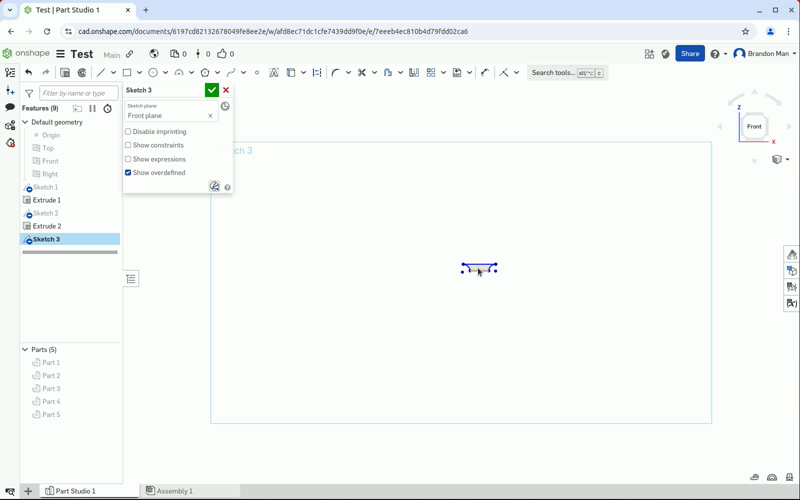
scroll(6)
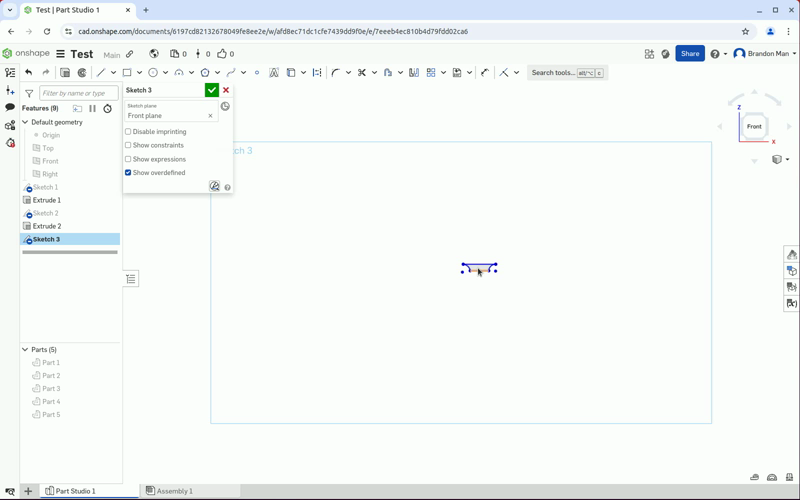
scroll(6)
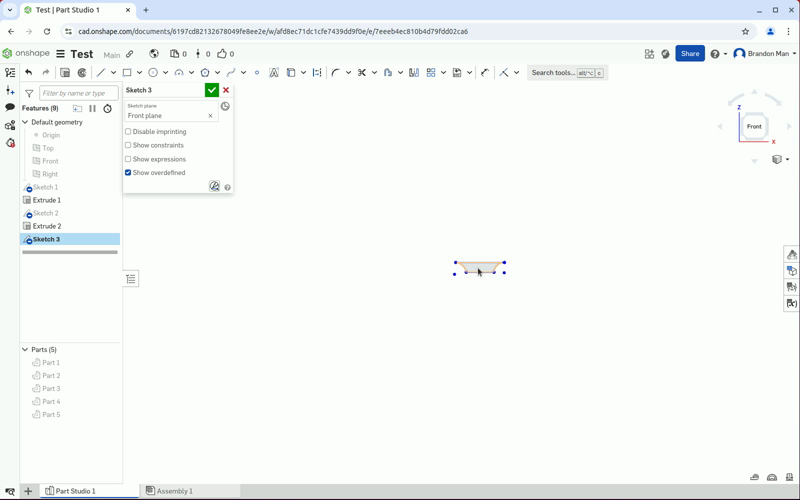
scroll(6)
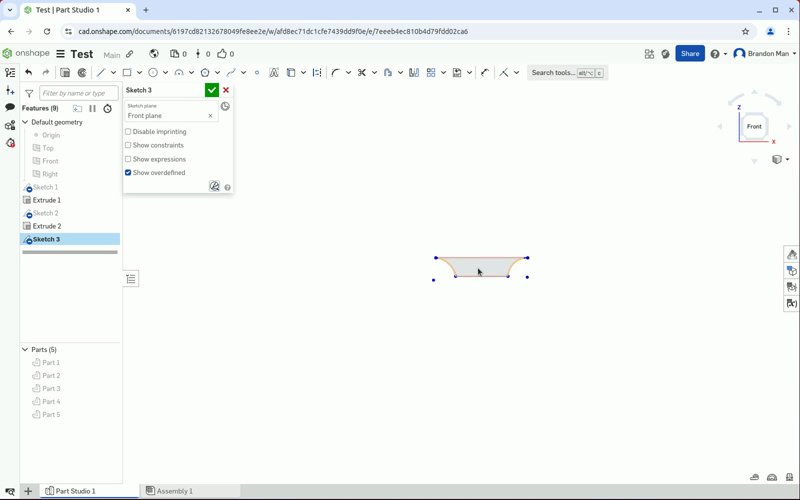
scroll(6)
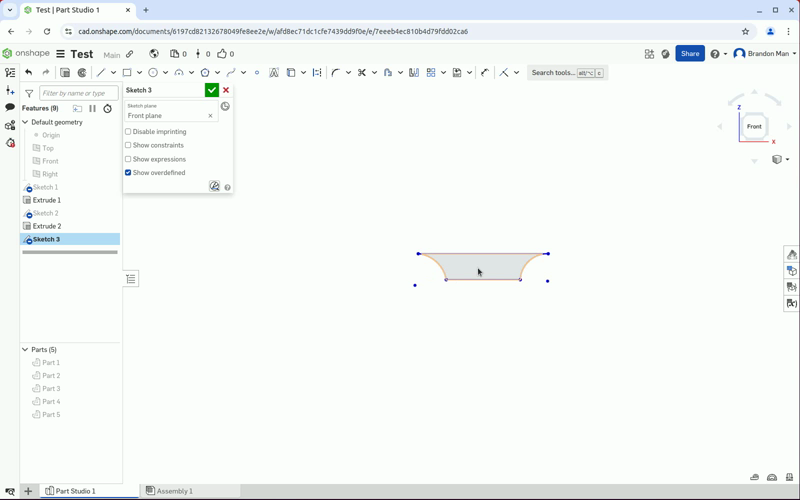
scroll(6)
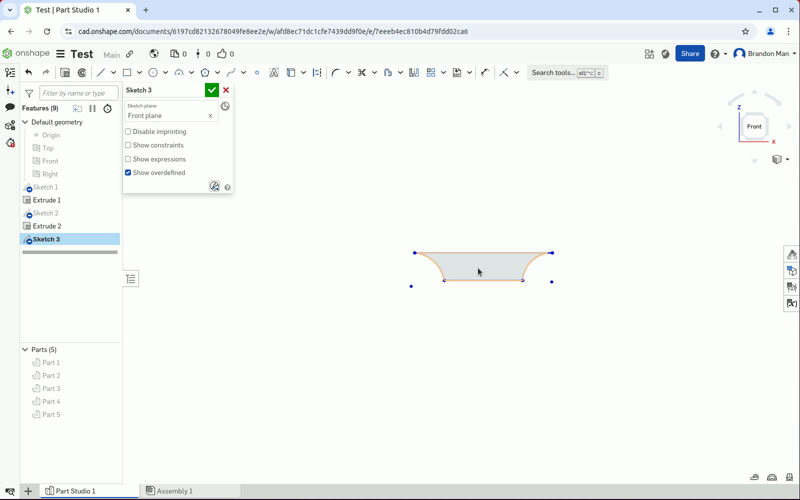
scroll(6)
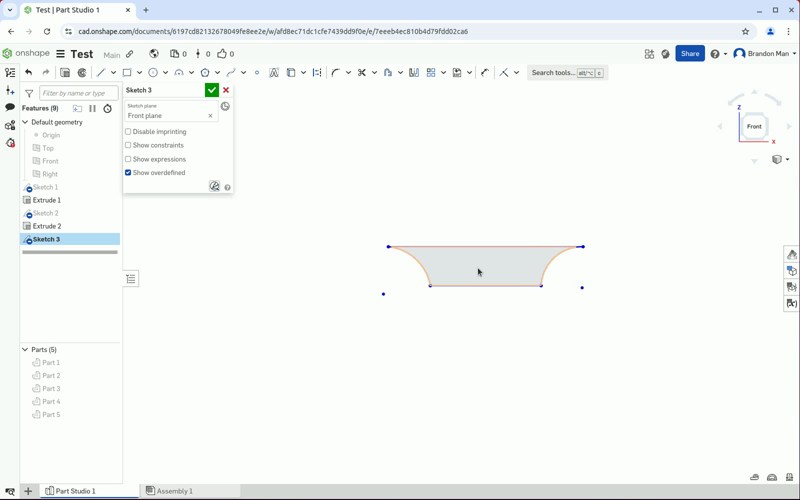
scroll(6)
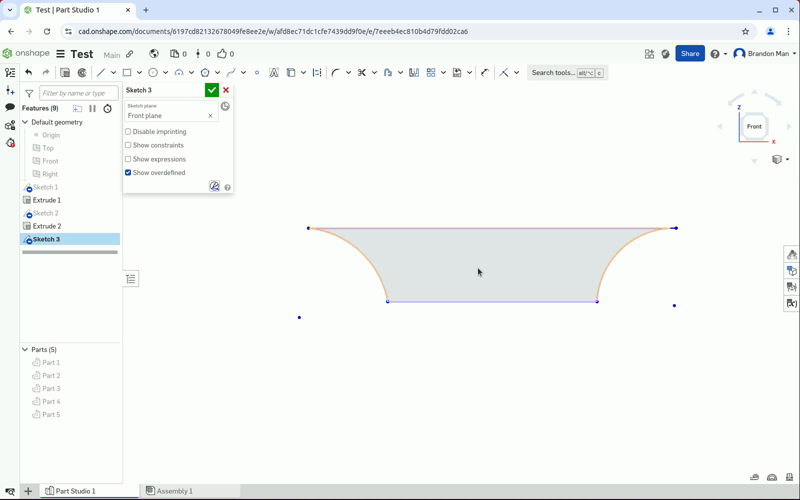
click(478, 267)
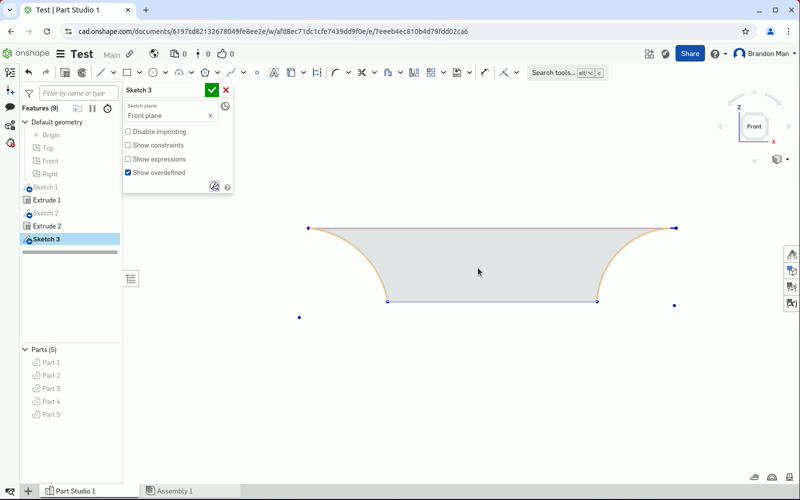
scroll(-6)
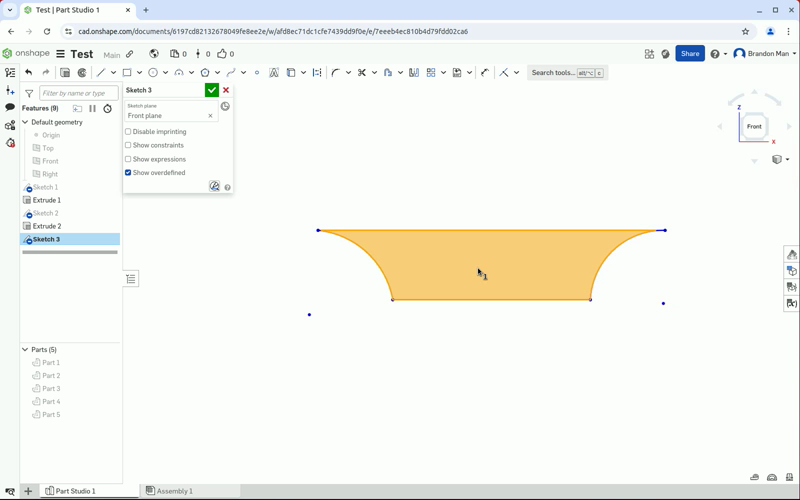
scroll(-6)
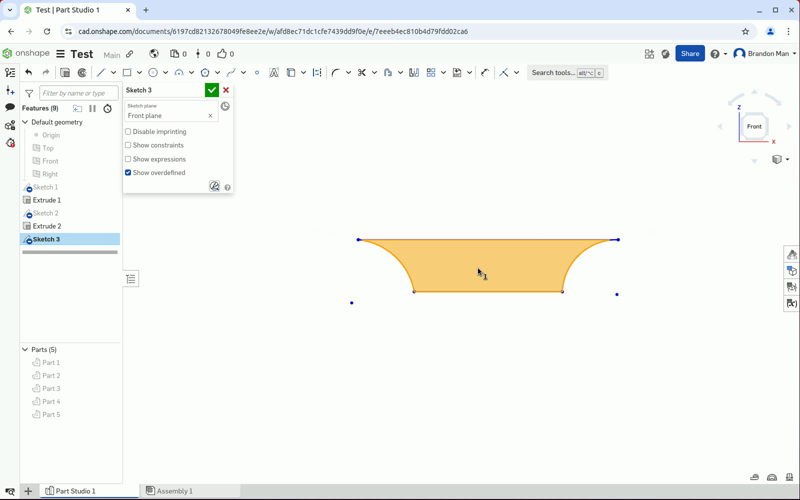
scroll(-6)
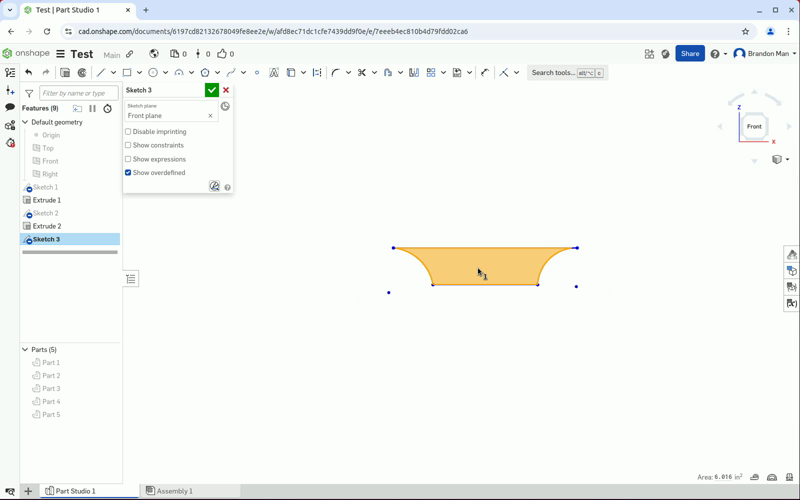
scroll(-6)
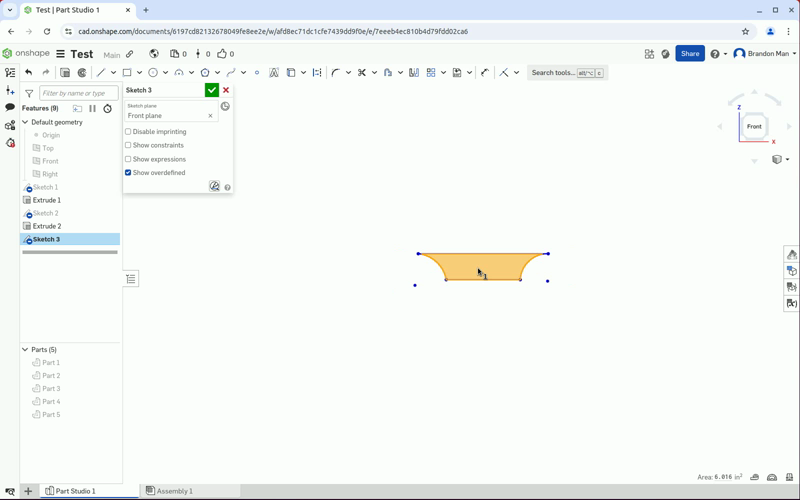
scroll(-6)
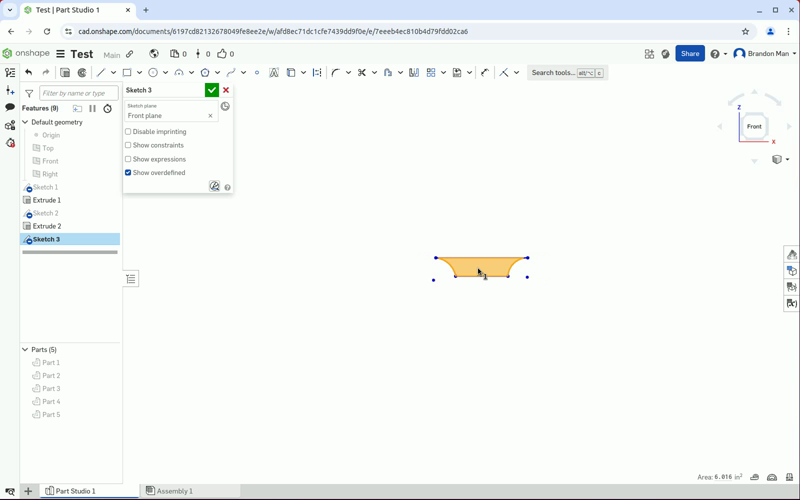
scroll(-6)
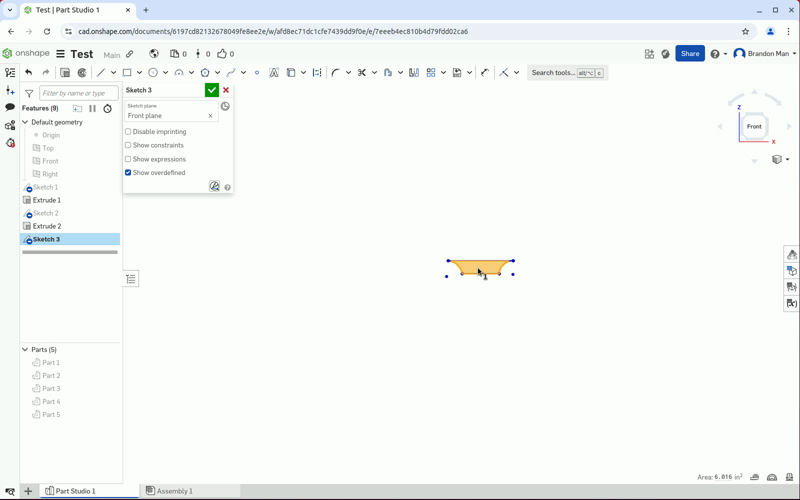
scroll(-6)
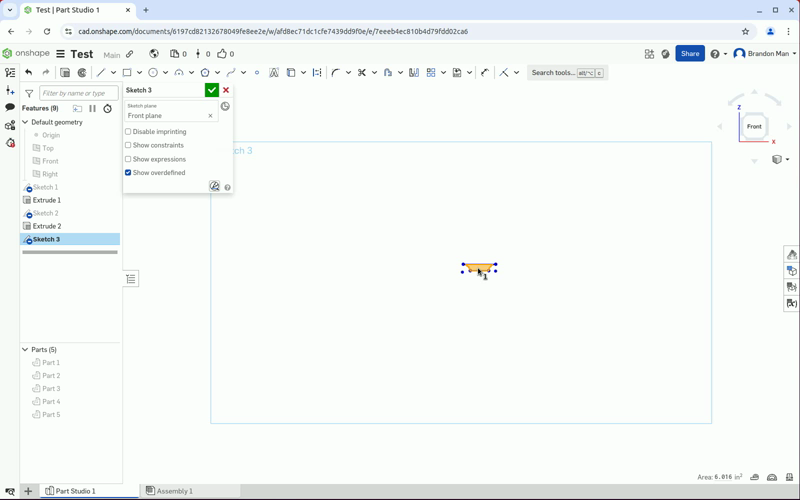
mouse_move(73, 352)
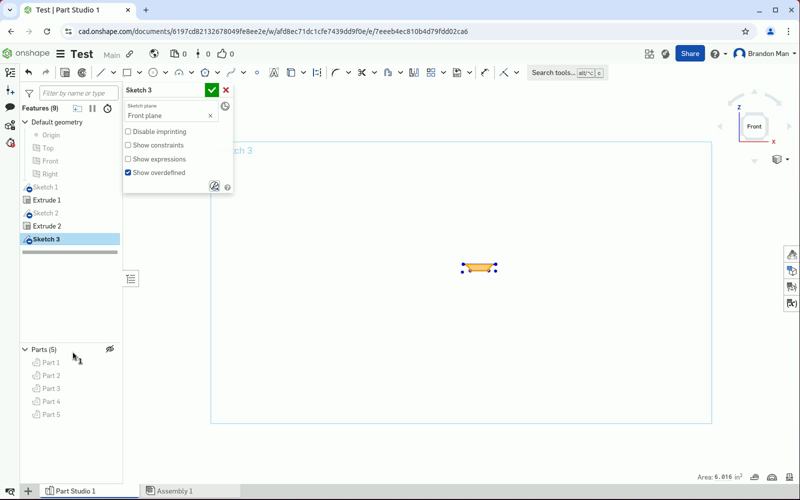
key(shift+y)
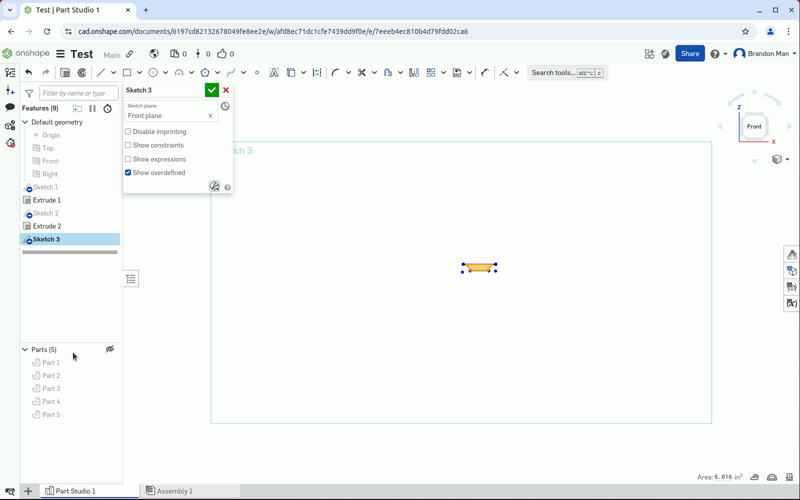
key(shift+e)
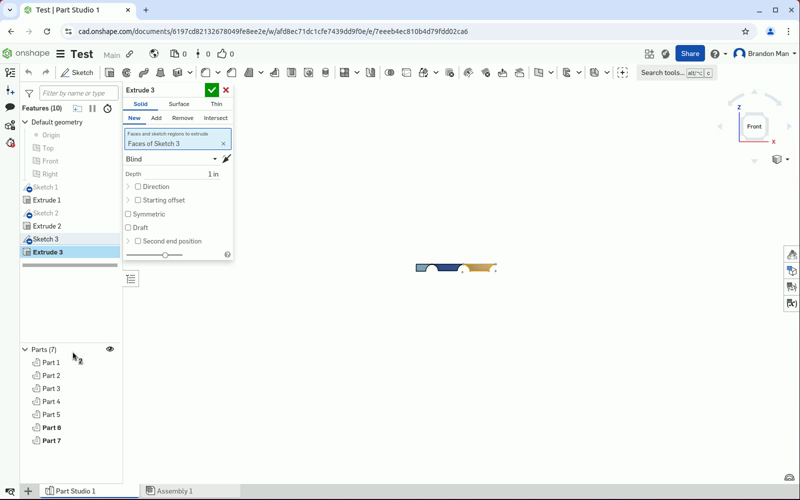
mouse_move(143, 106)
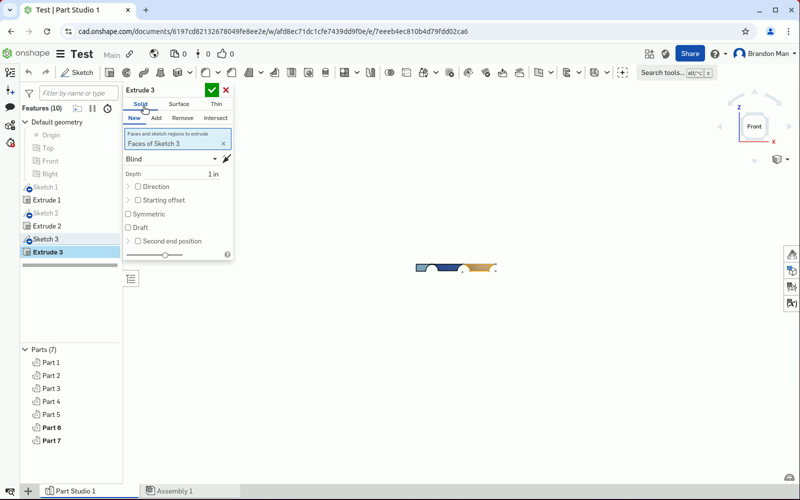
click(143, 106)
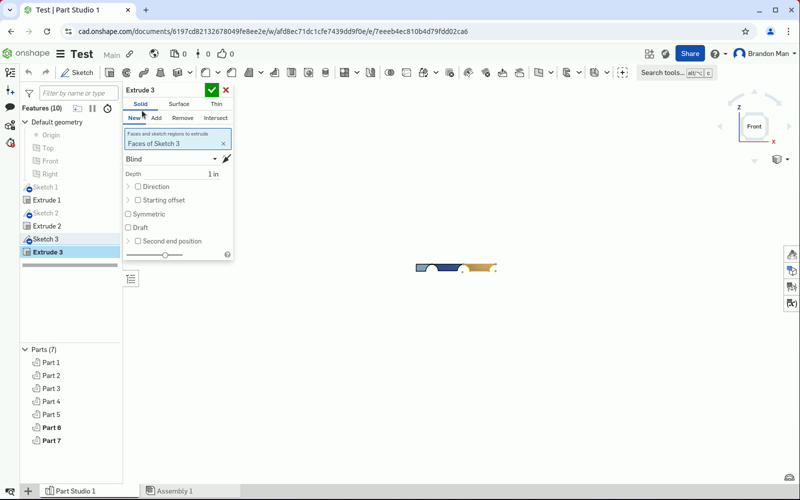
mouse_move(137, 120)
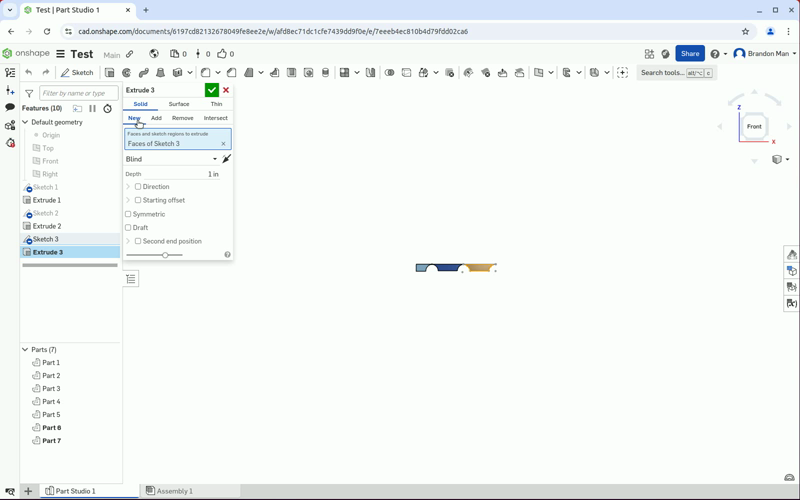
click(137, 120)
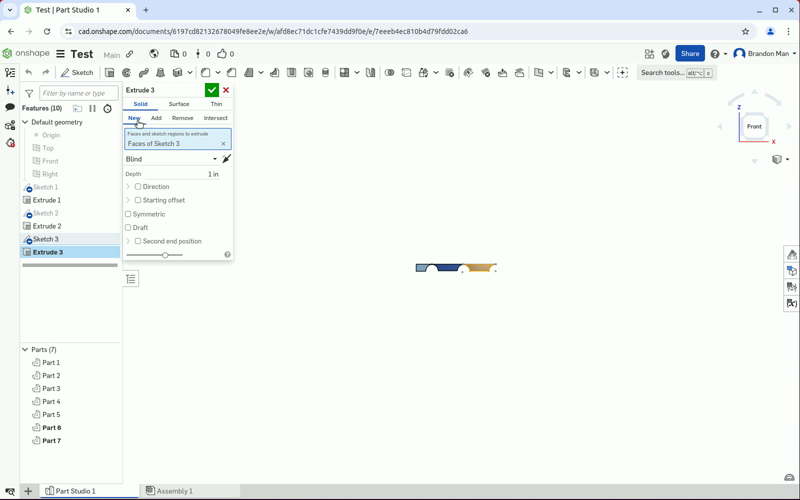
key(tab, 4)
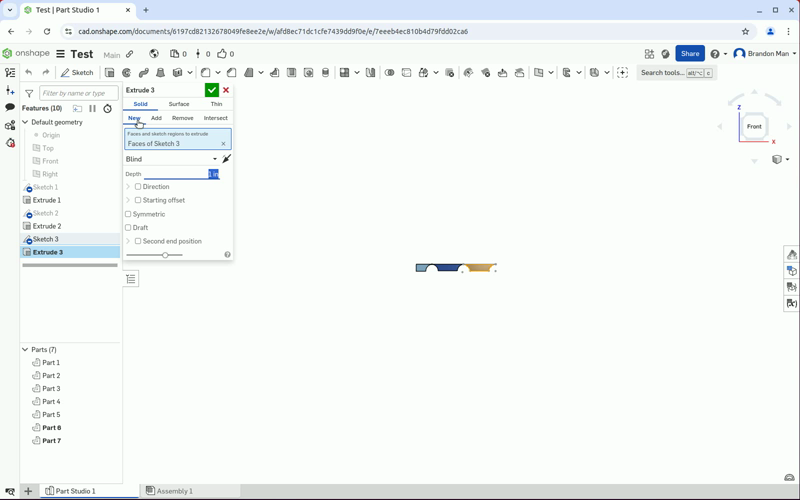
text(3.37)
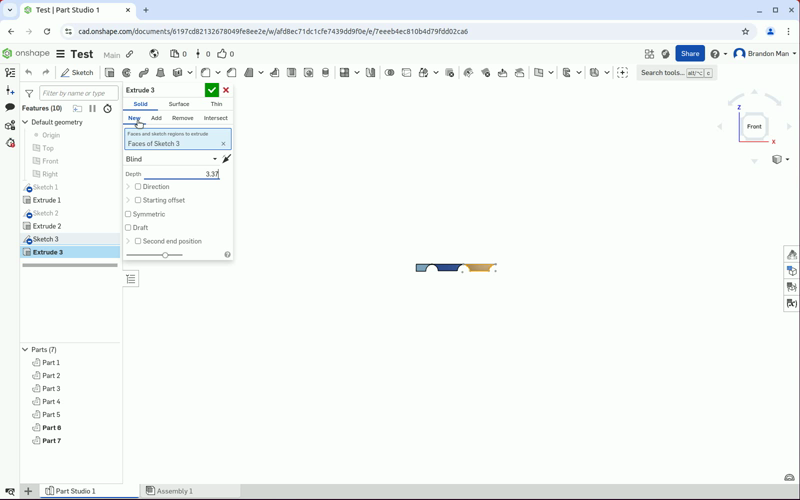
key(enter)
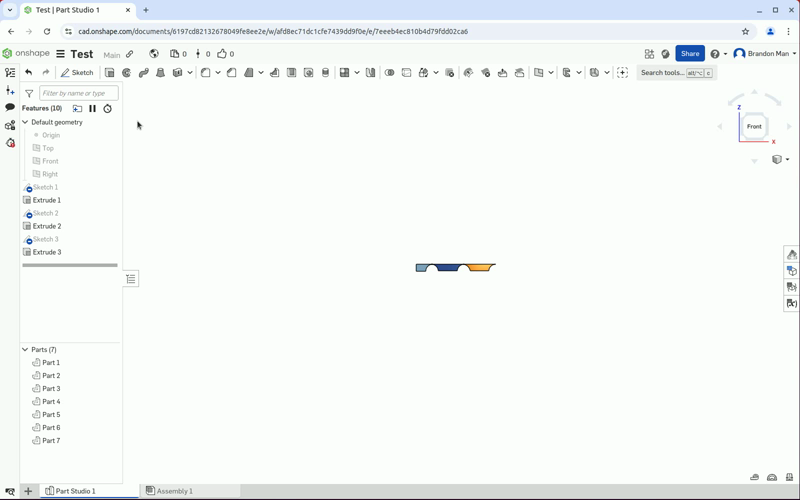
key(shift+h)
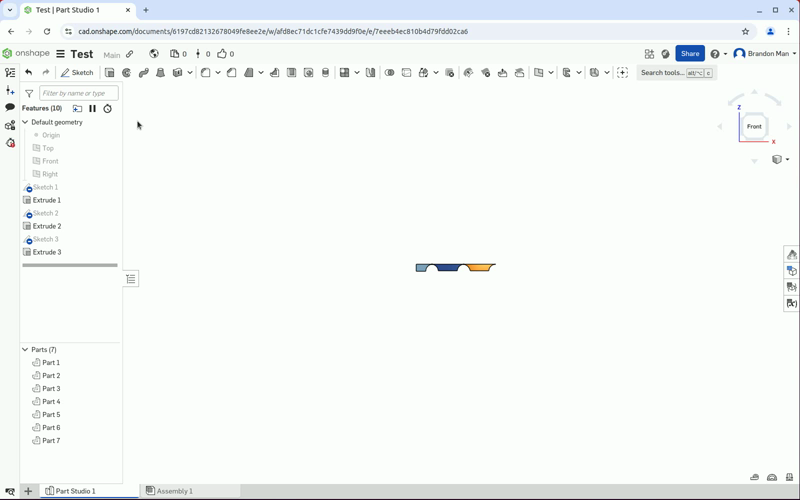
key(shift+h)
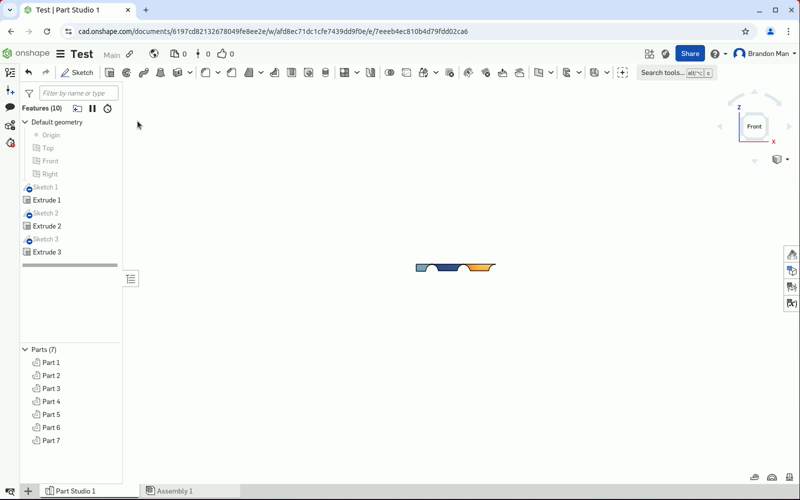
mouse_move(73, 189)
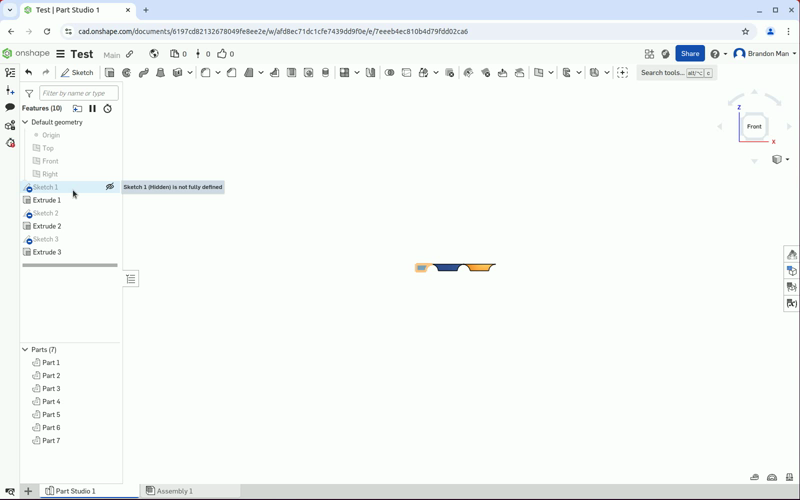
click(73, 189)
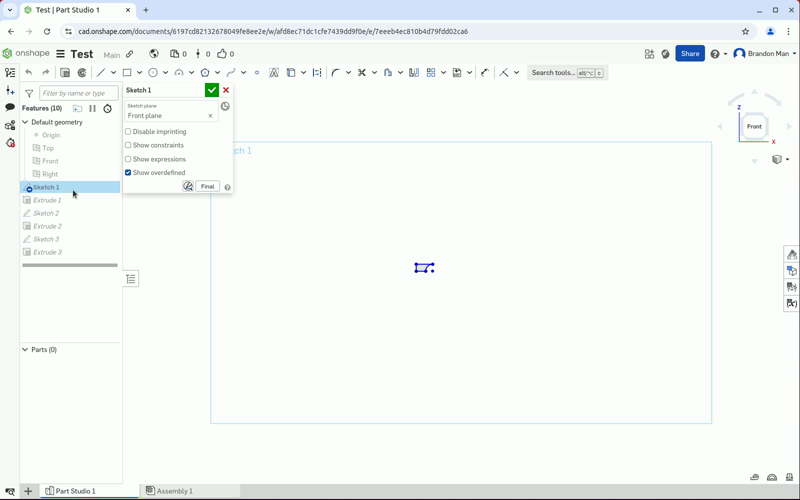
mouse_move(229, 92)
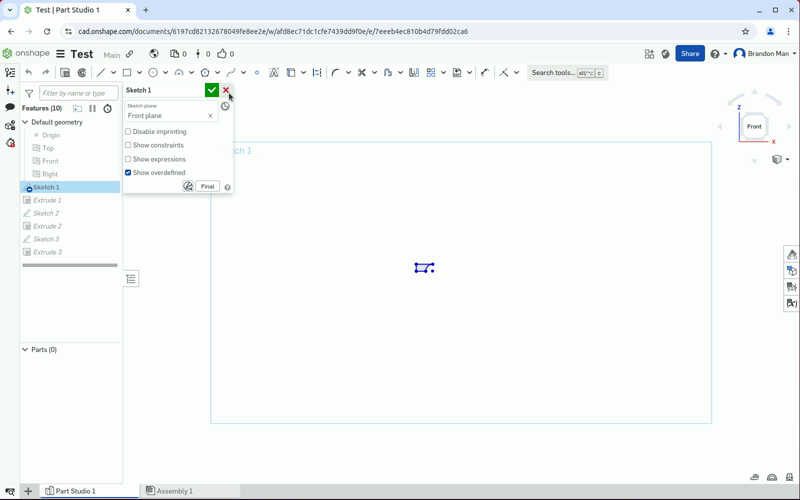
click(229, 92)
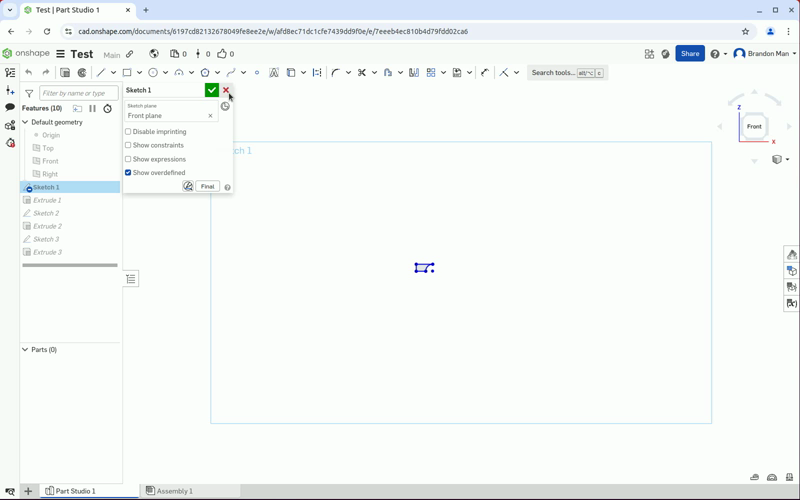
key(shift+s)
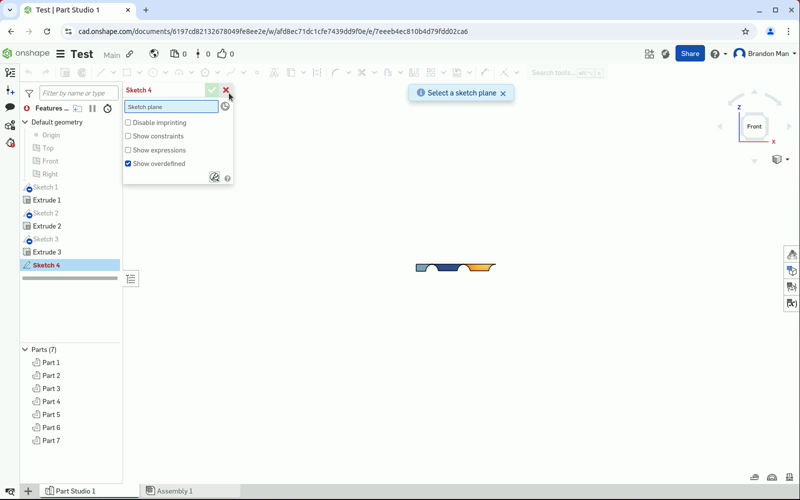
mouse_move(73, 163)
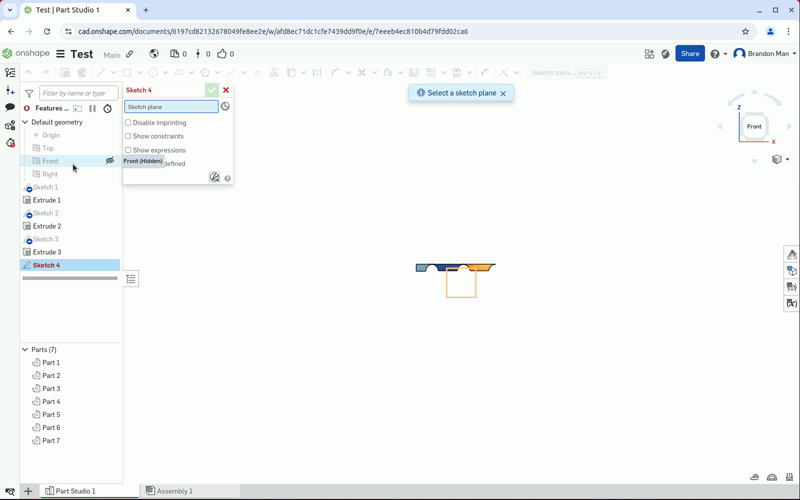
click(73, 163)
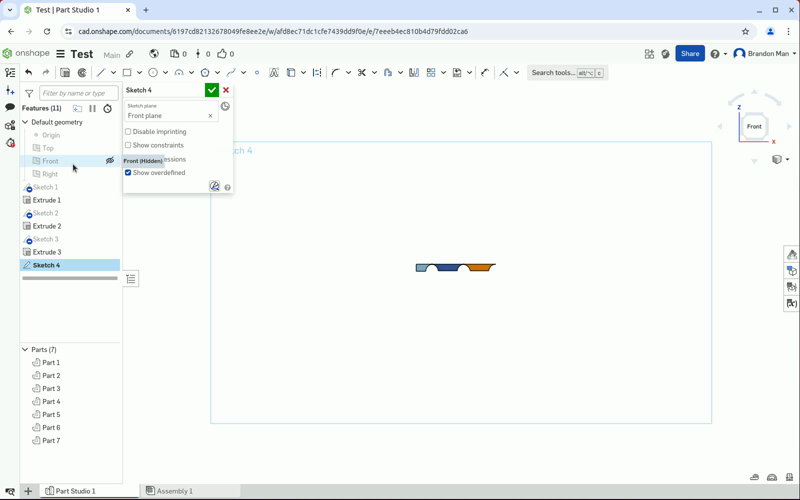
mouse_move(73, 352)
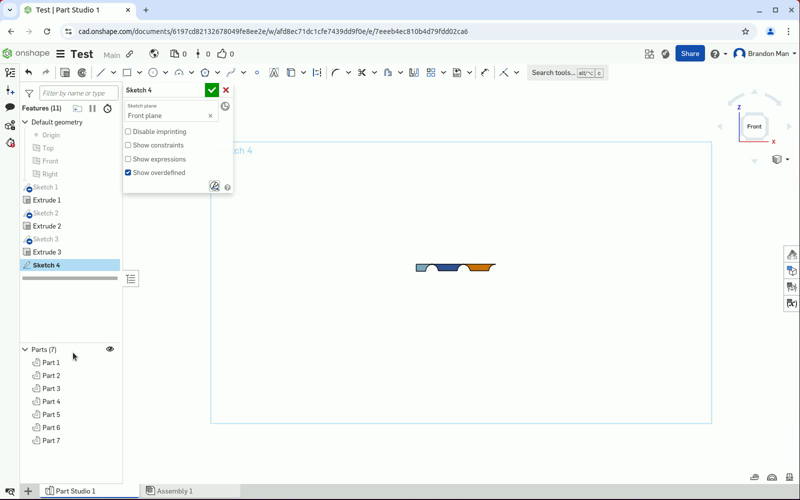
key(y)
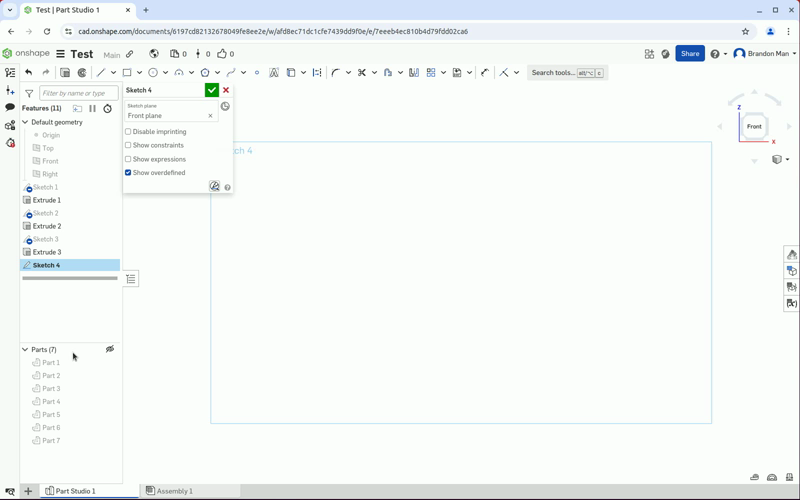
key(a)
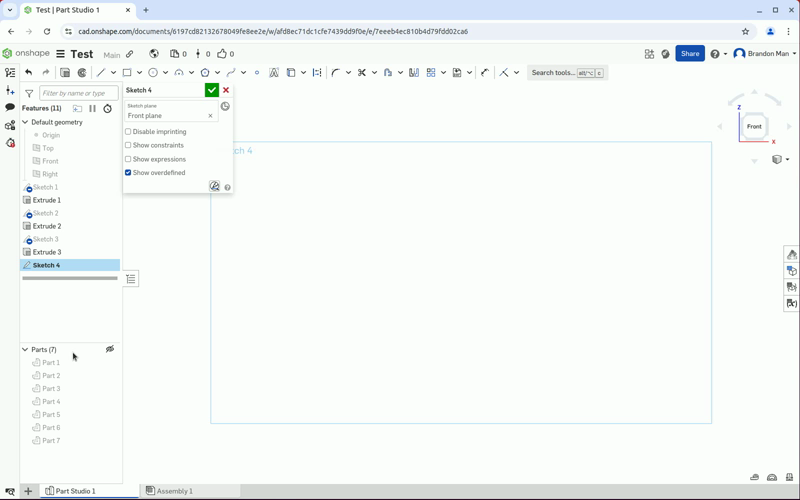
key_down(shift)
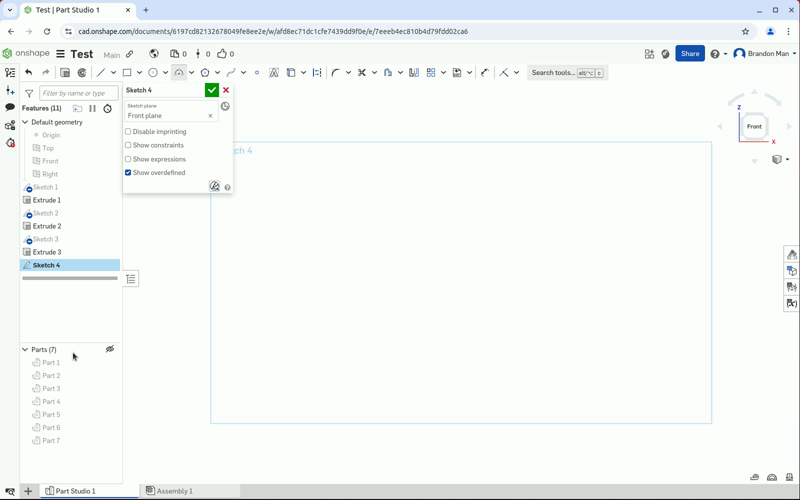
mouse_move(494, 264)
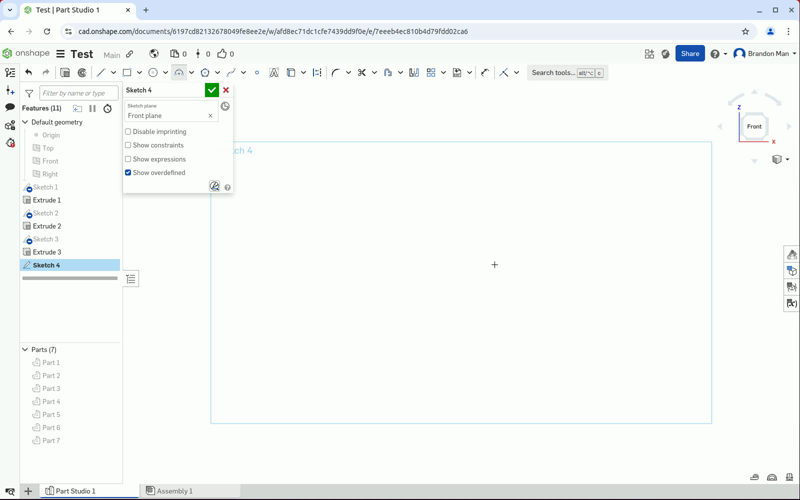
click(494, 264)
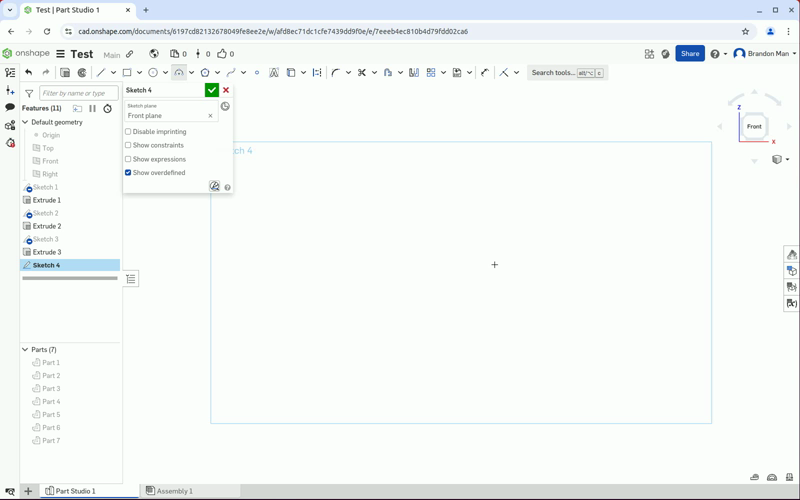
key_up(shift)
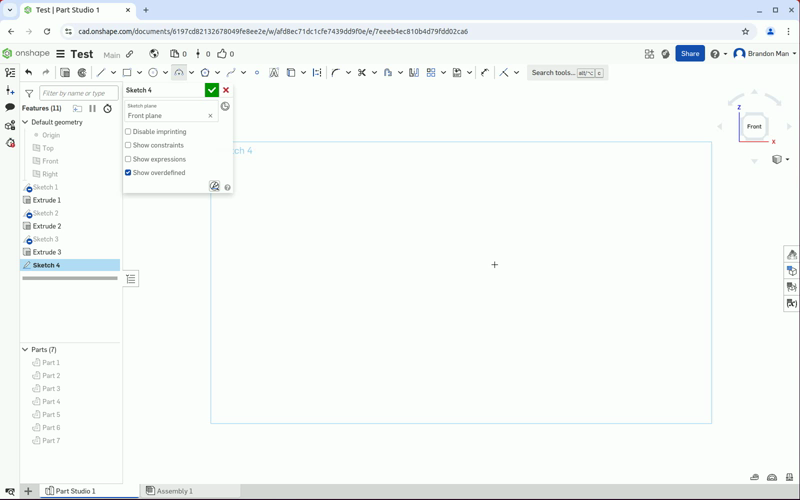
key_down(shift)
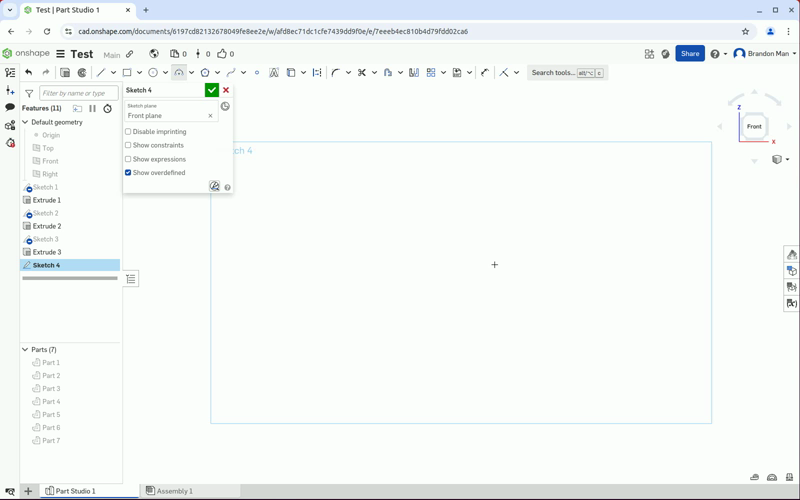
mouse_move(501, 270)
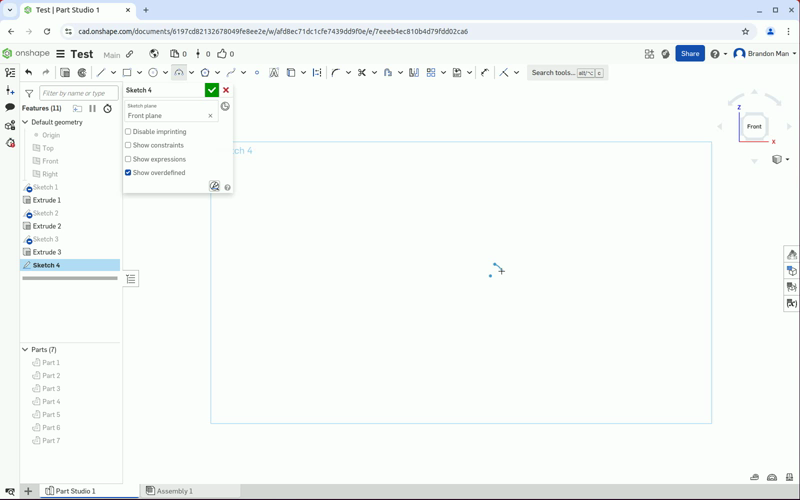
click(501, 270)
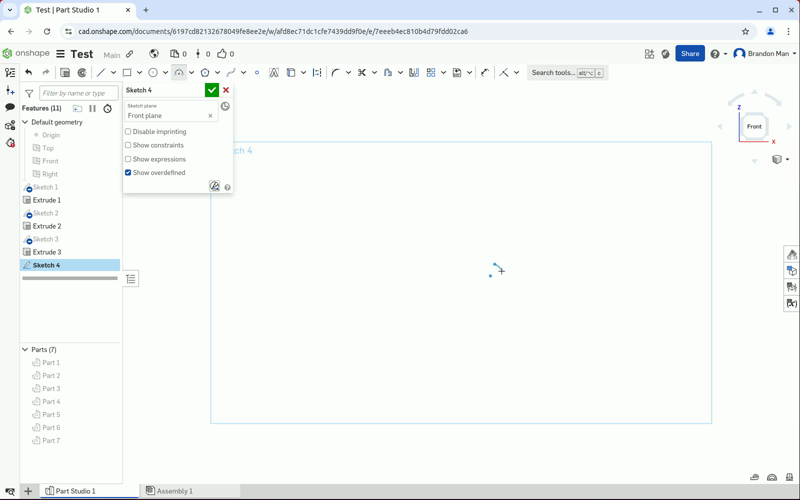
mouse_move(499, 266)
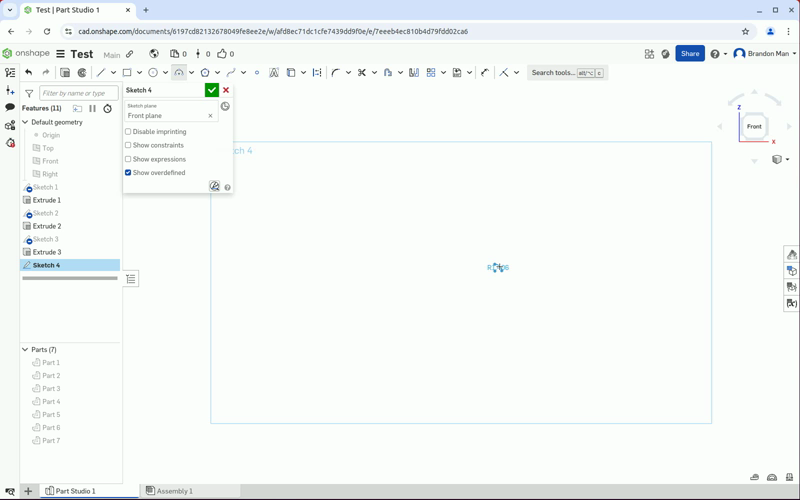
click(499, 266)
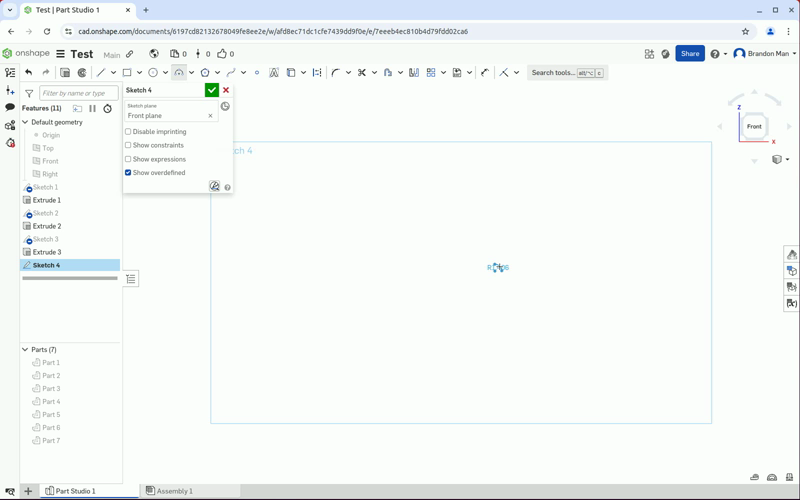
key_up(shift)
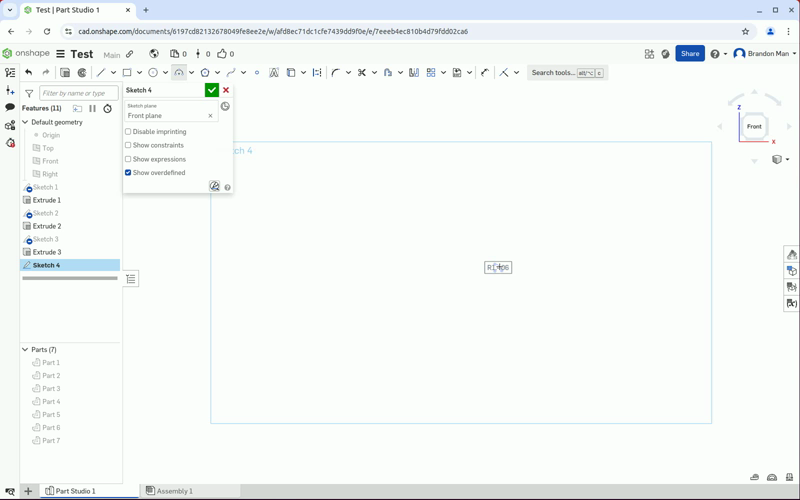
key(esc)
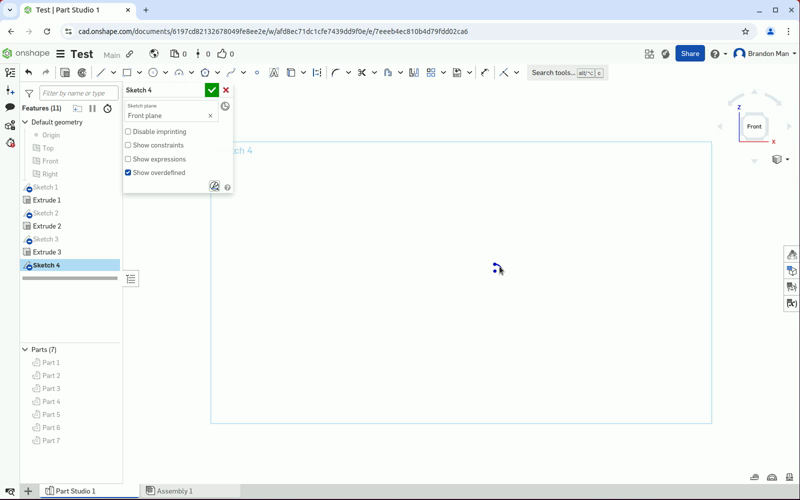
key(l)
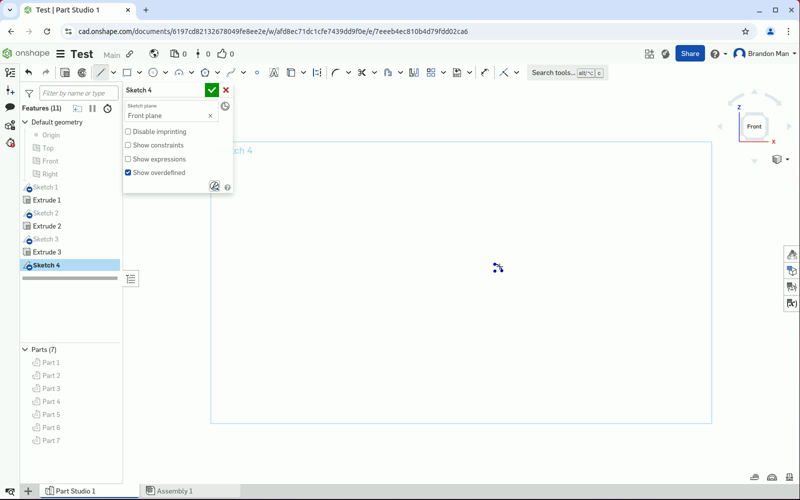
mouse_move(501, 270)
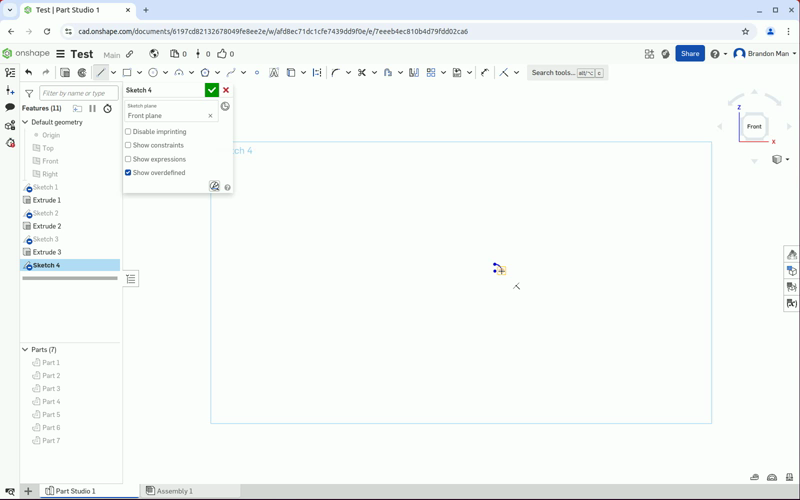
click(501, 270)
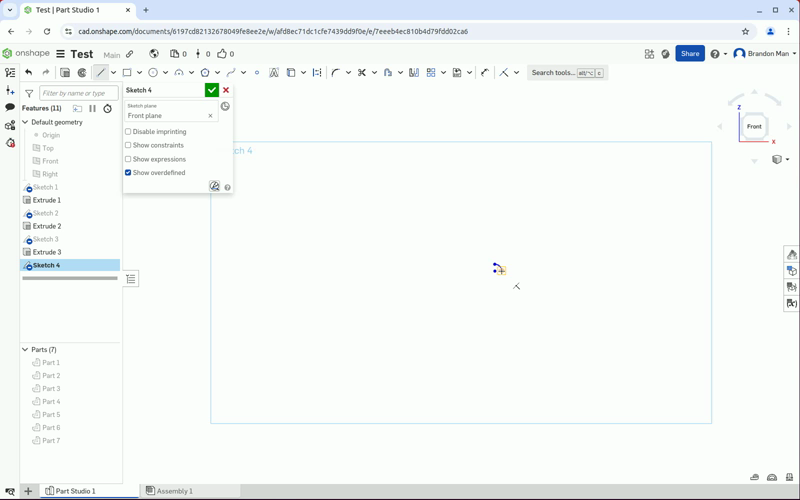
key_down(shift)
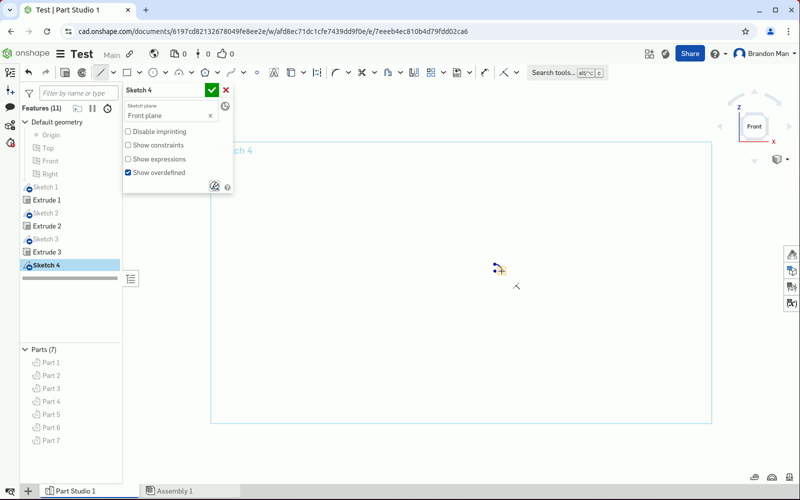
mouse_move(531, 270)
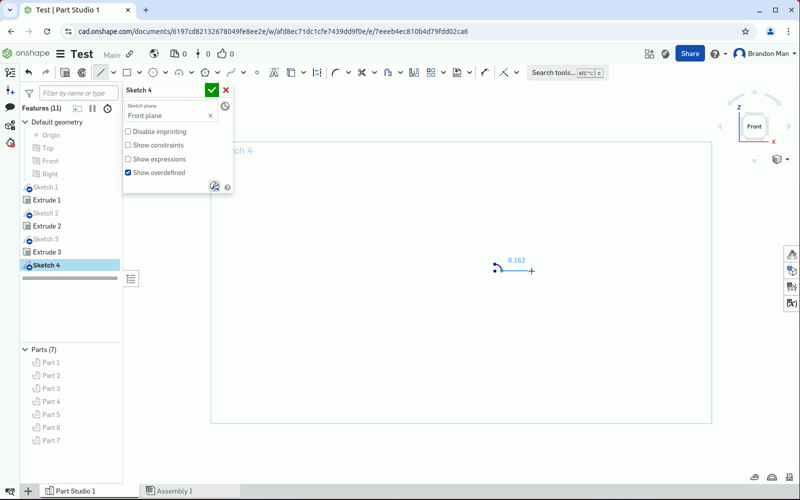
mouse_move(520, 270)
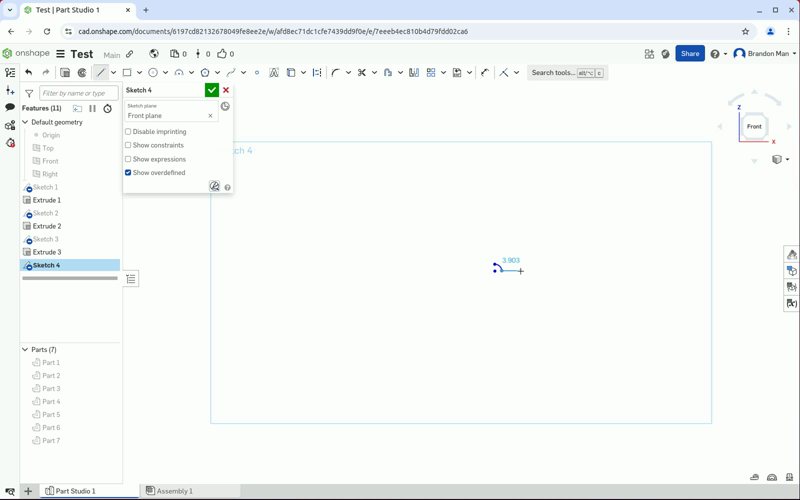
click(520, 270)
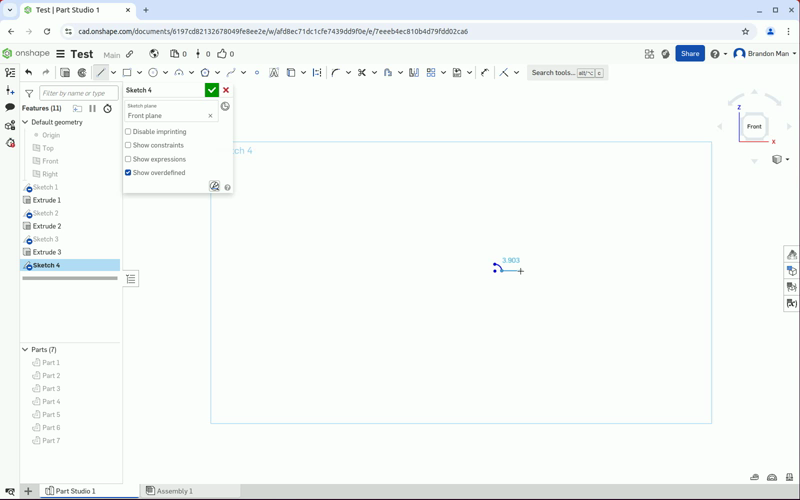
key_up(shift)
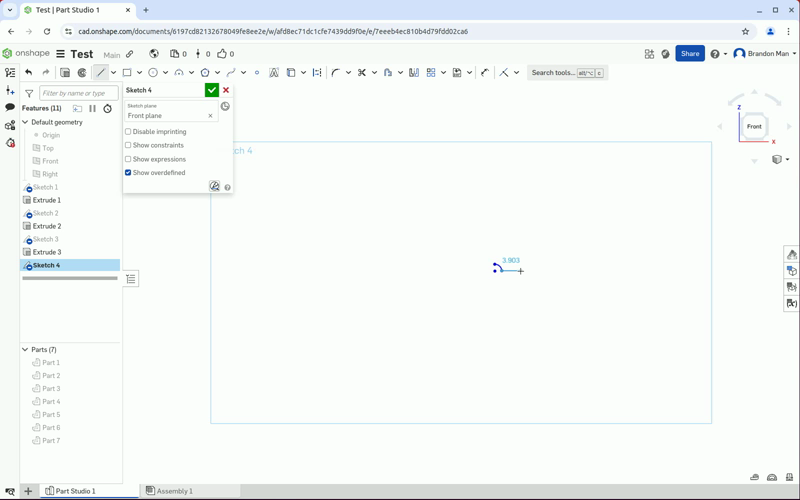
key(esc)
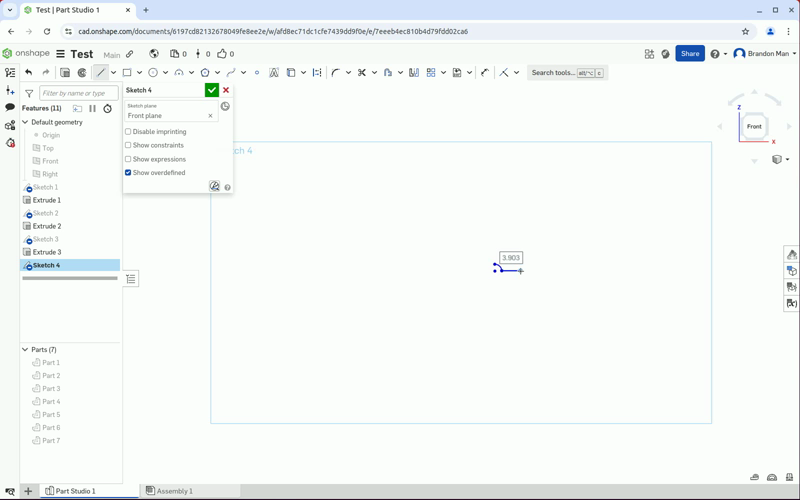
key(a)
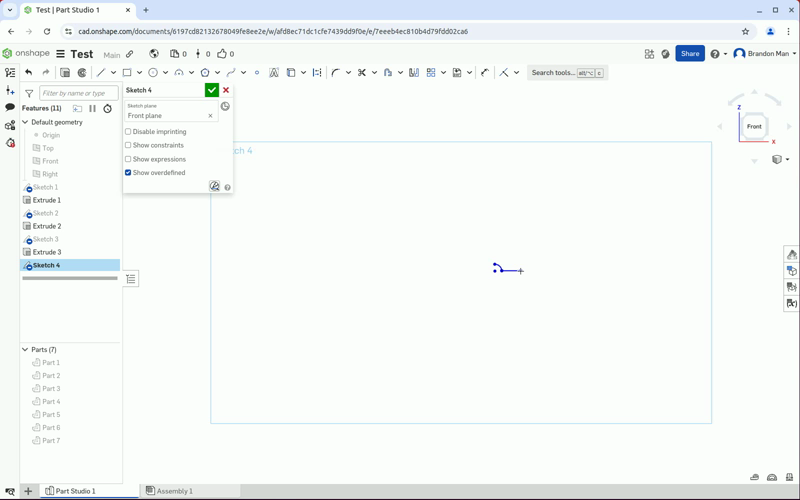
mouse_move(520, 270)
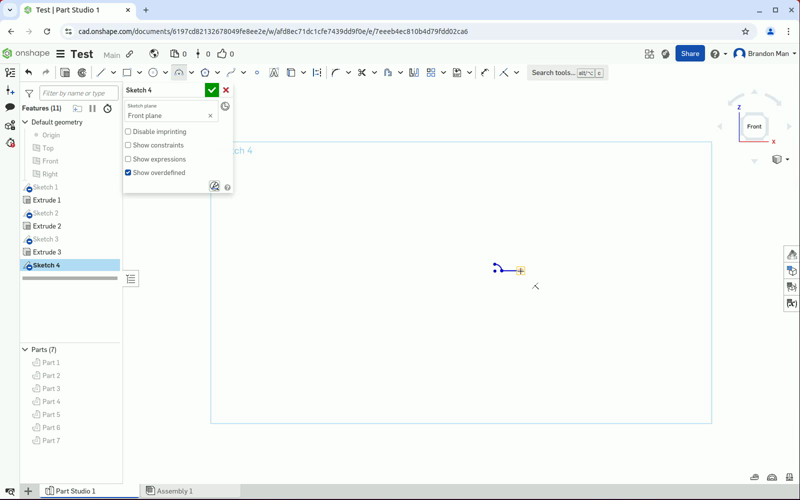
click(520, 270)
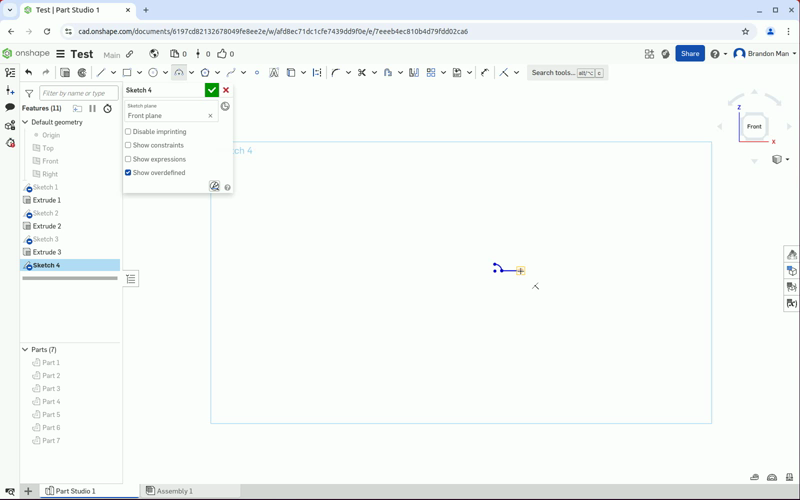
key_down(shift)
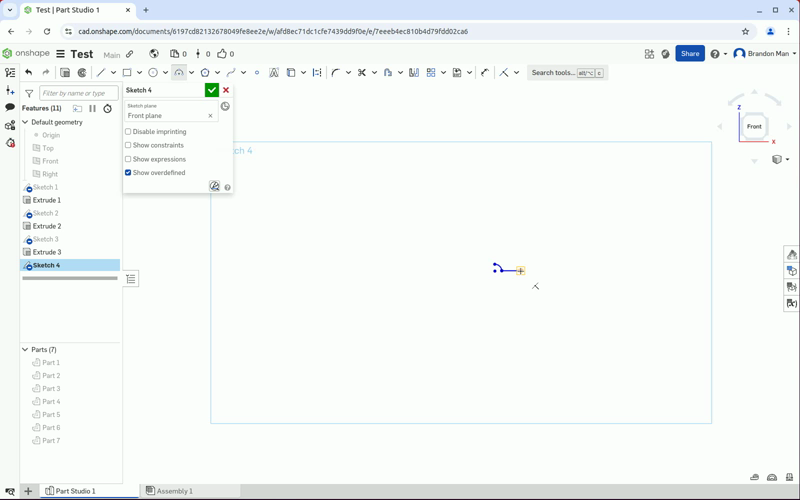
mouse_move(527, 264)
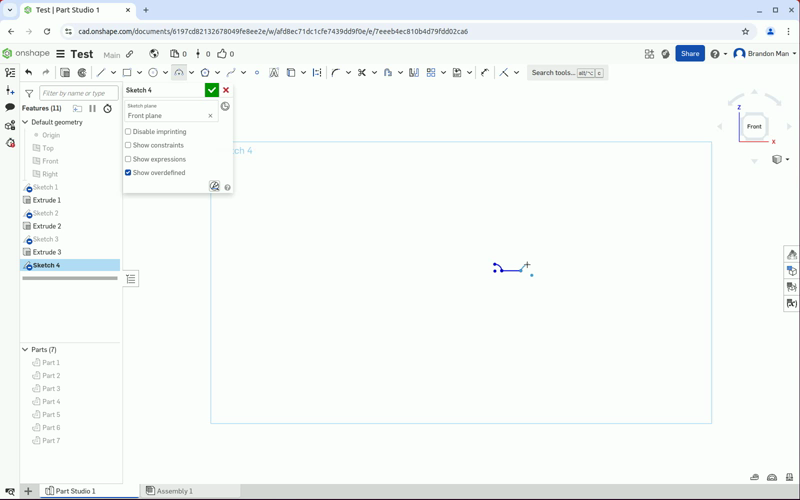
click(527, 264)
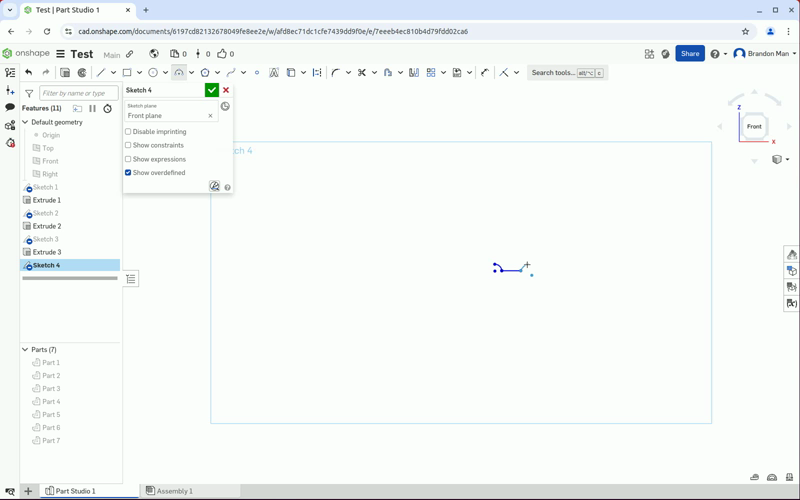
mouse_move(522, 266)
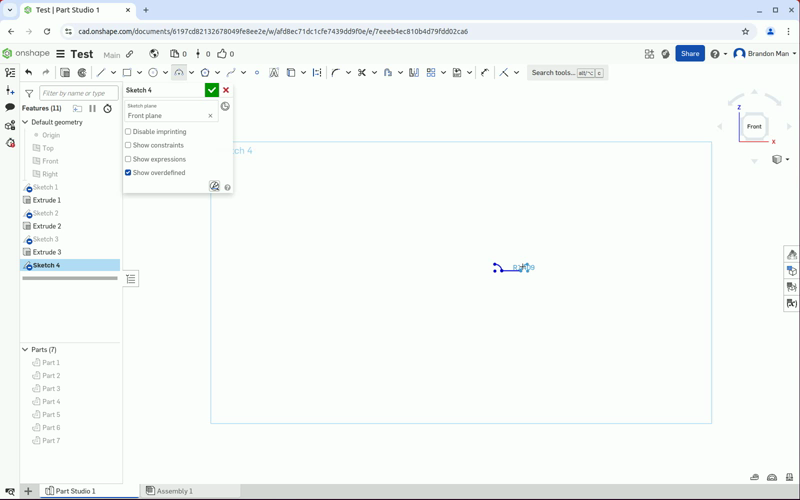
click(522, 266)
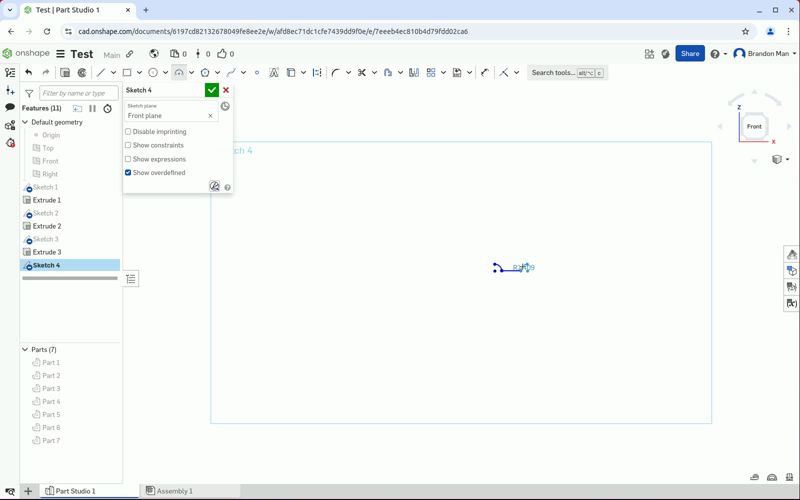
key_up(shift)
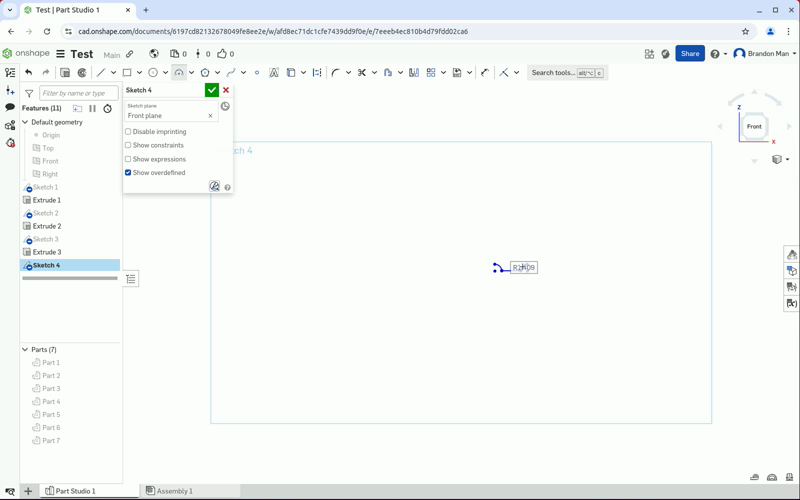
key(esc)
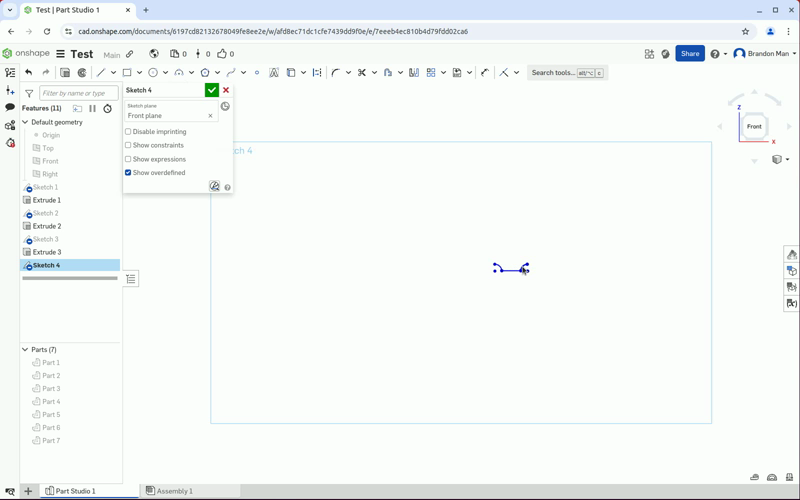
key(l)
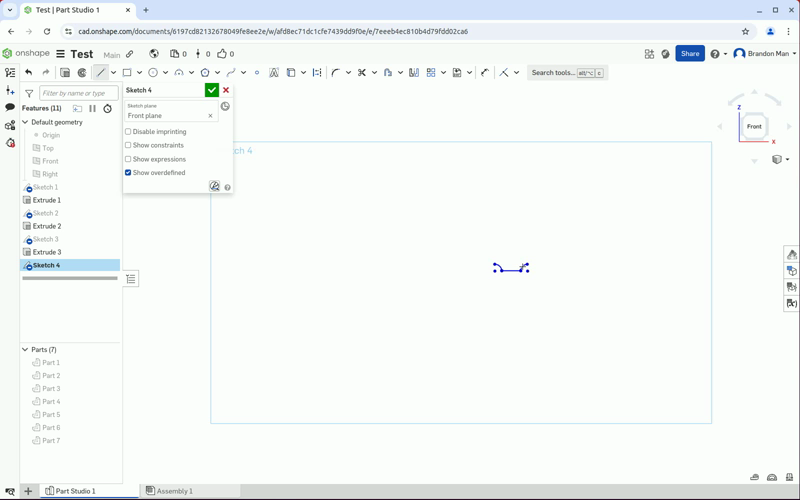
mouse_move(527, 264)
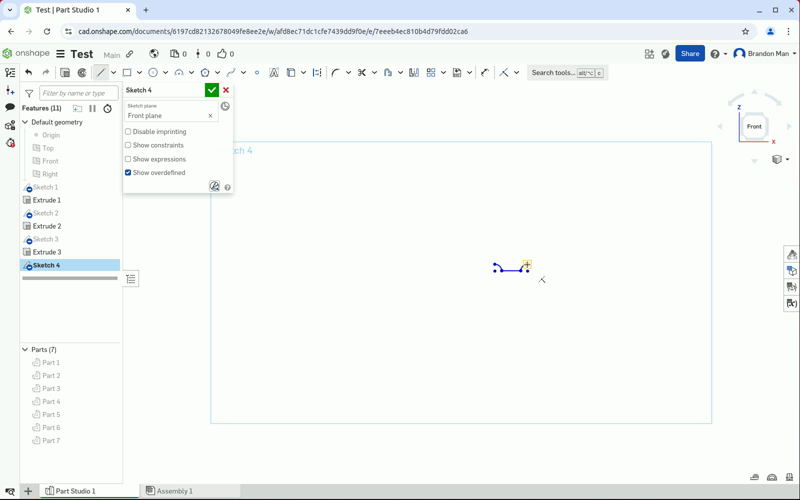
click(527, 264)
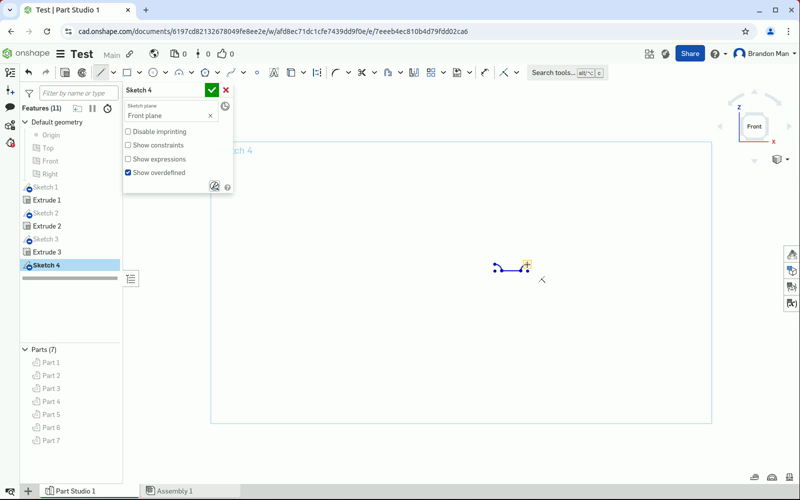
mouse_move(557, 264)
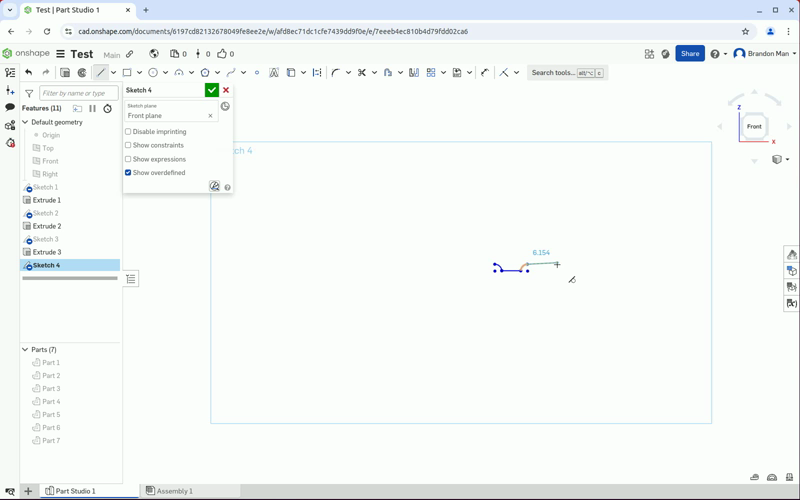
key_down(shift)
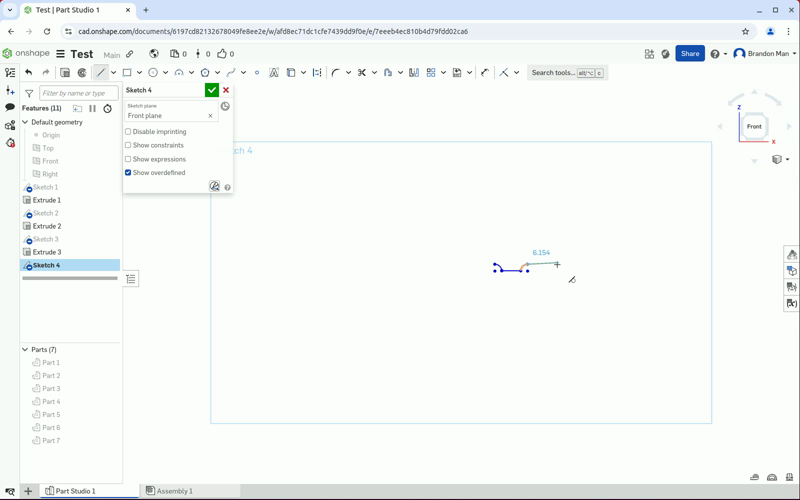
mouse_move(494, 264)
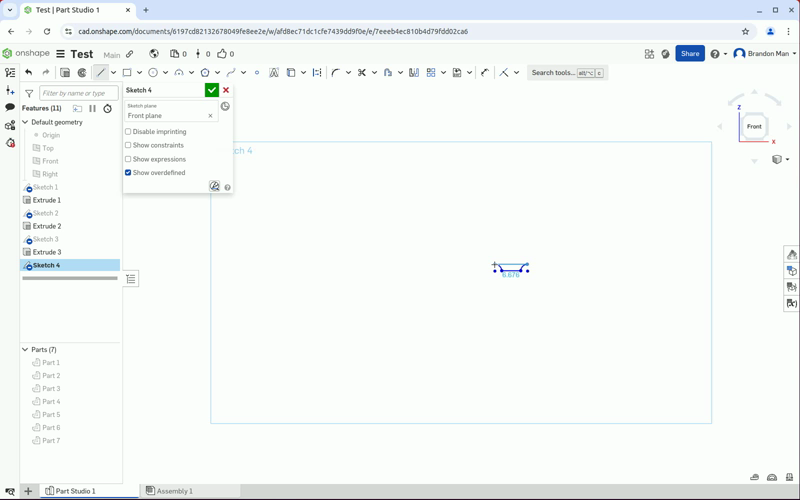
key_up(shift)
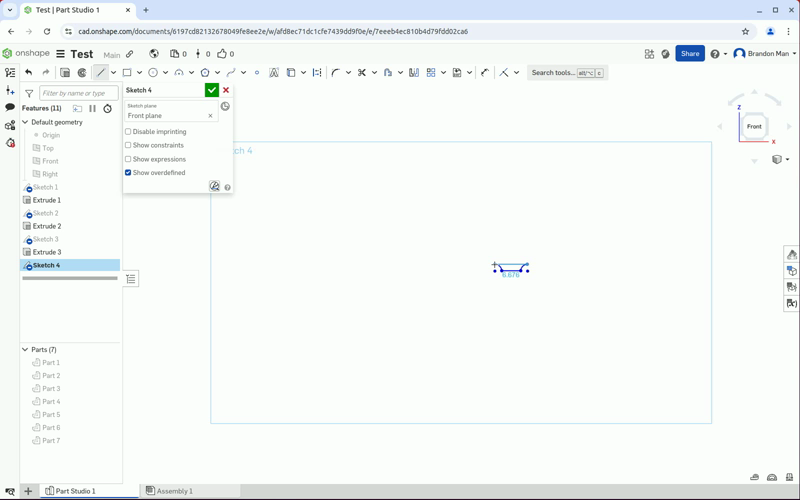
click(494, 264)
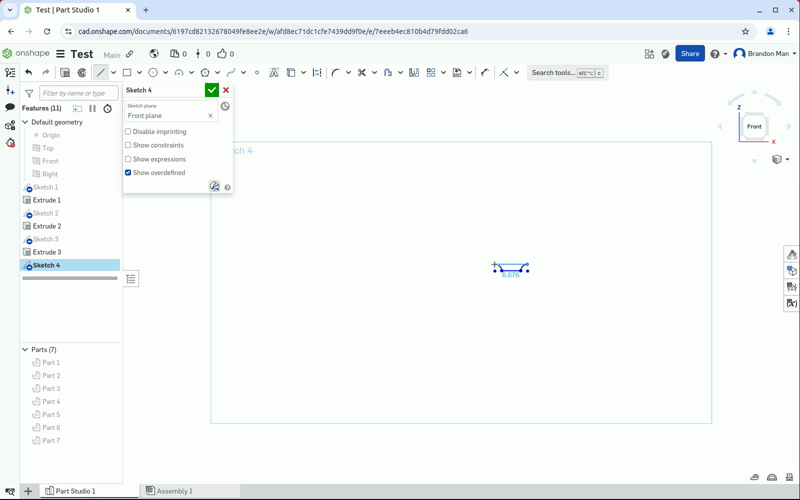
key(esc)
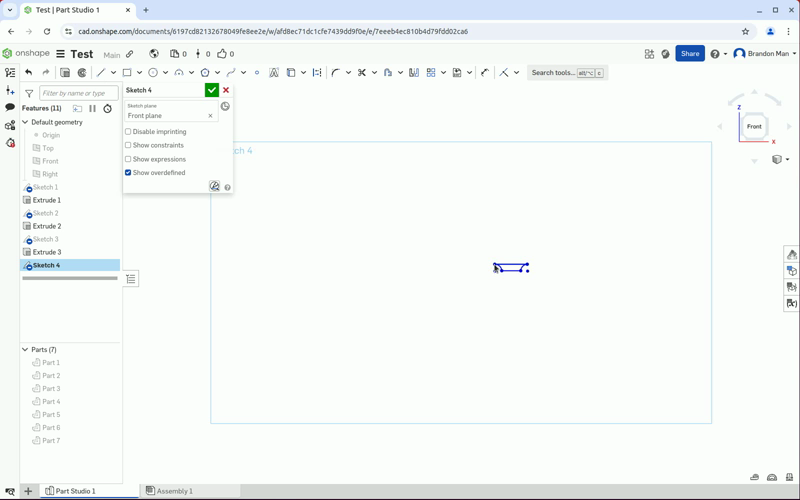
mouse_move(510, 267)
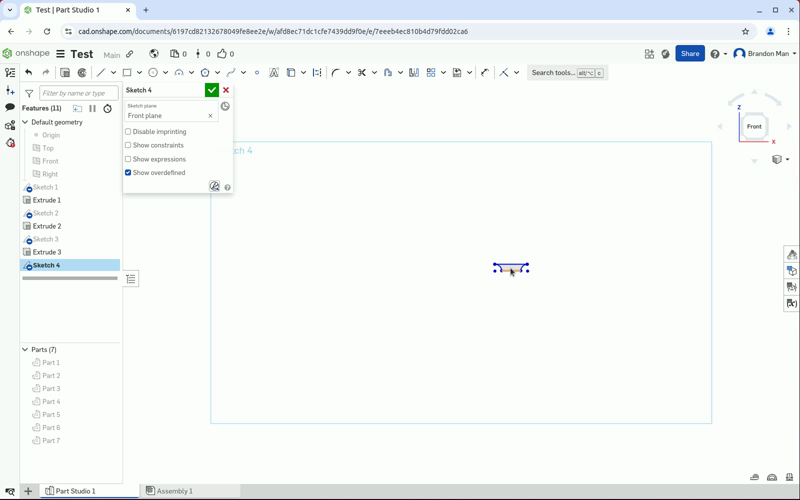
scroll(6)
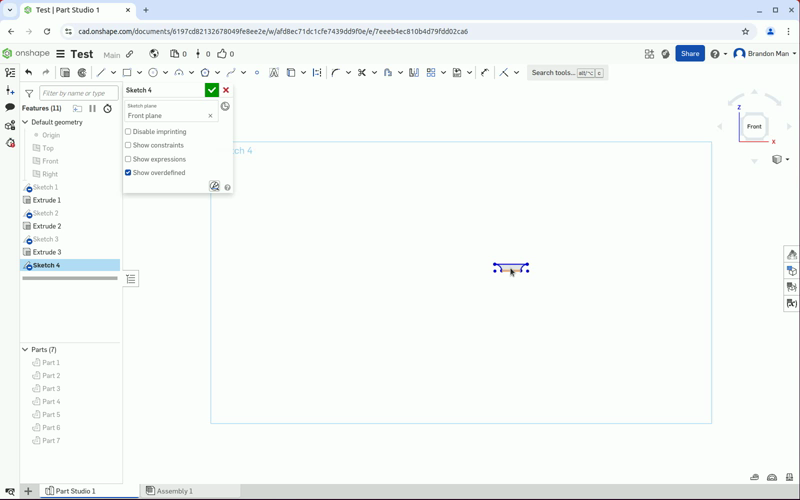
scroll(6)
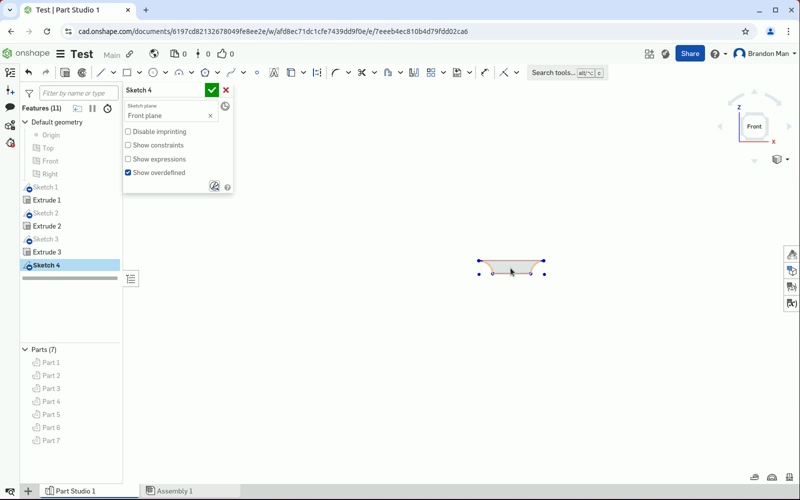
scroll(6)
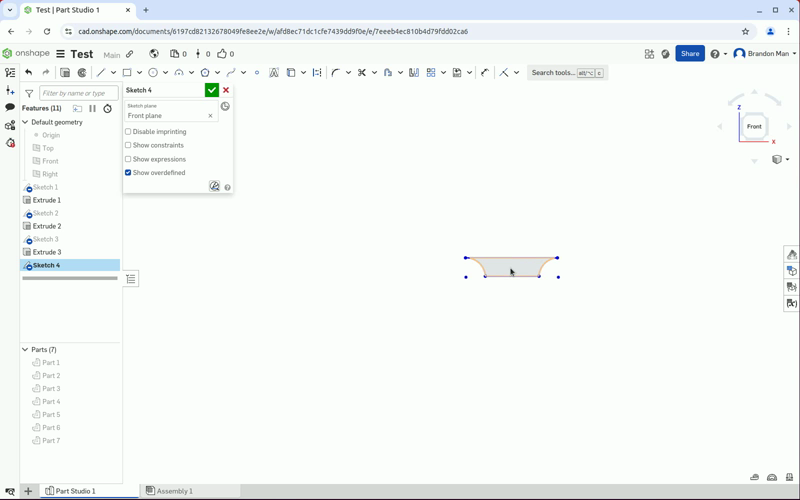
scroll(6)
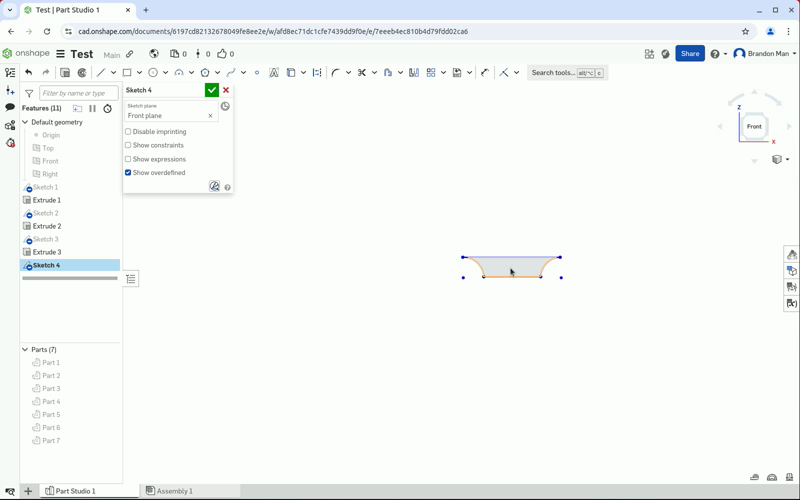
scroll(6)
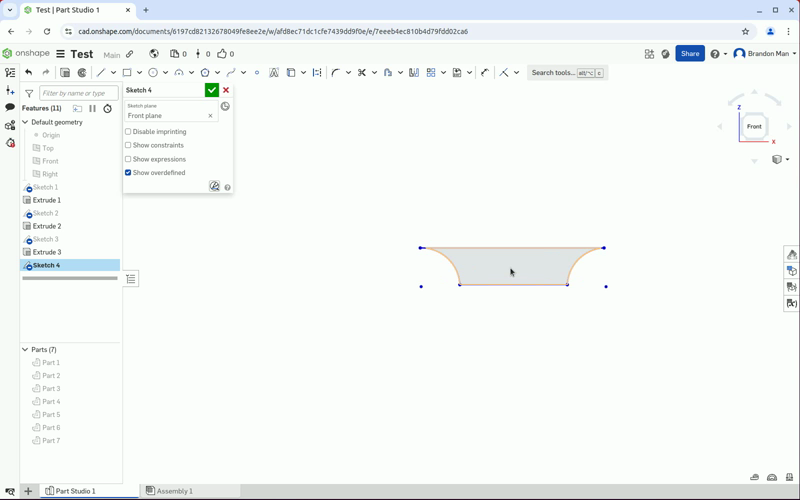
scroll(6)
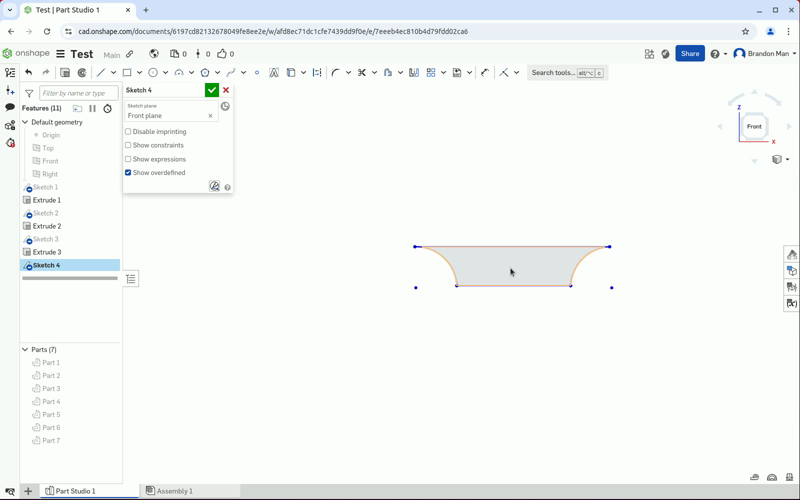
scroll(6)
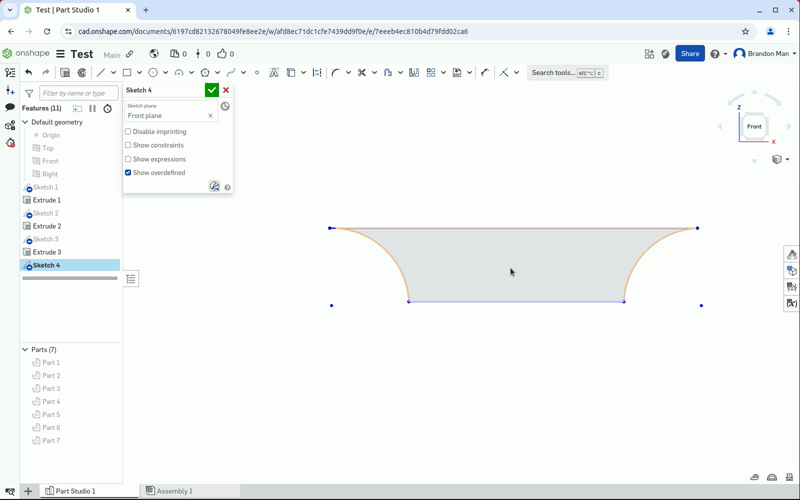
click(510, 267)
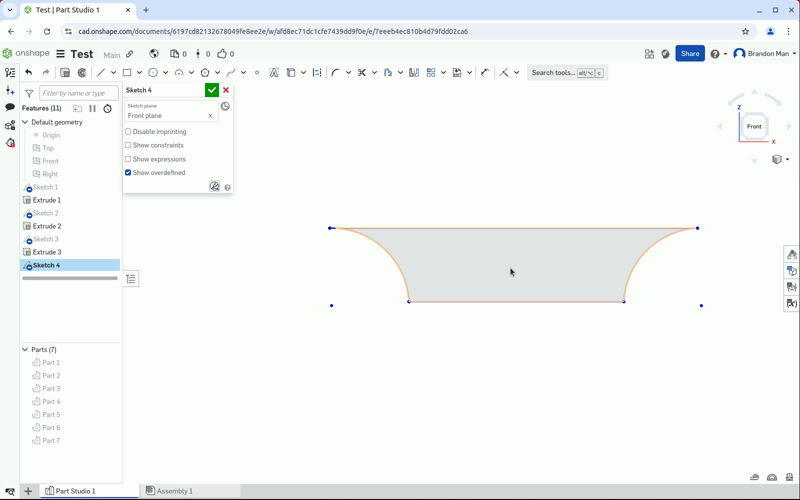
scroll(-6)
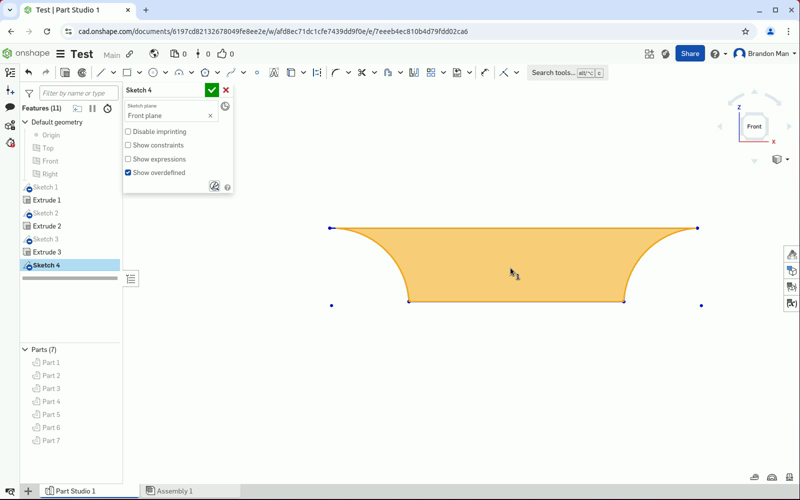
scroll(-6)
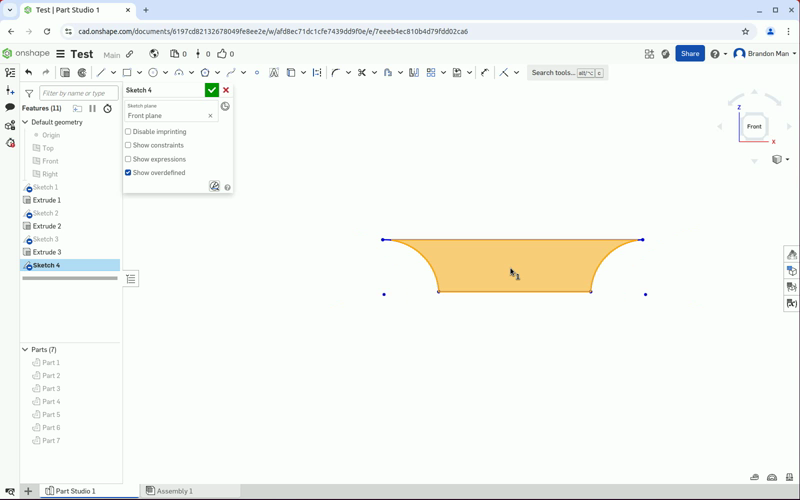
scroll(-6)
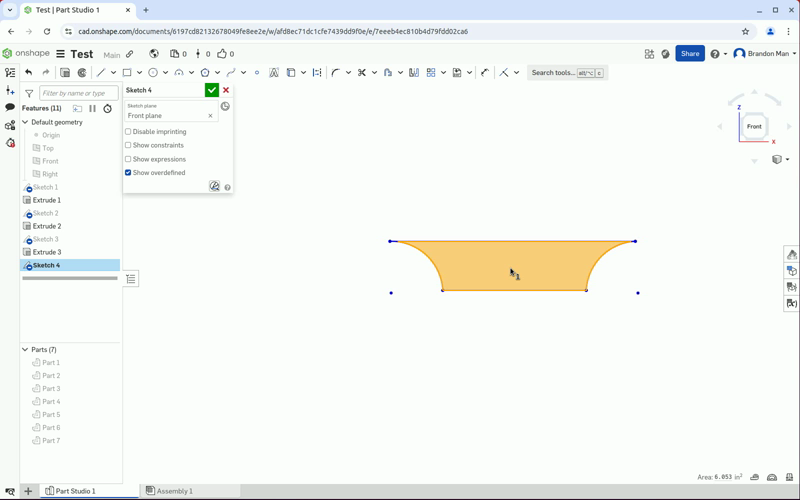
scroll(-6)
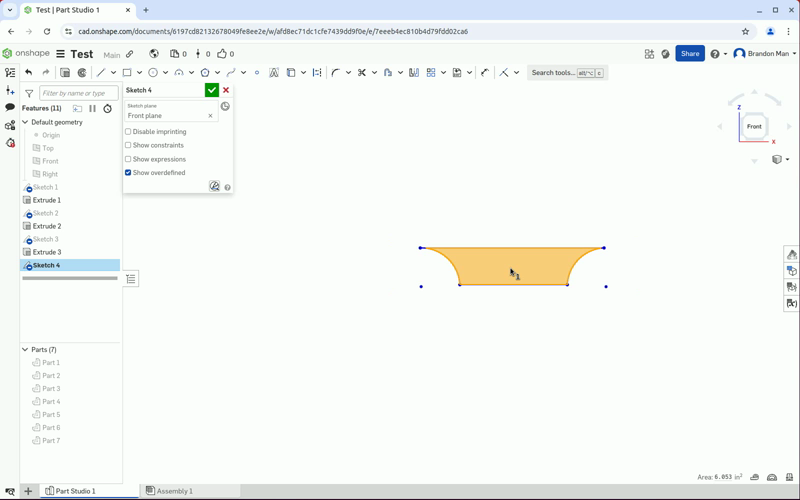
scroll(-6)
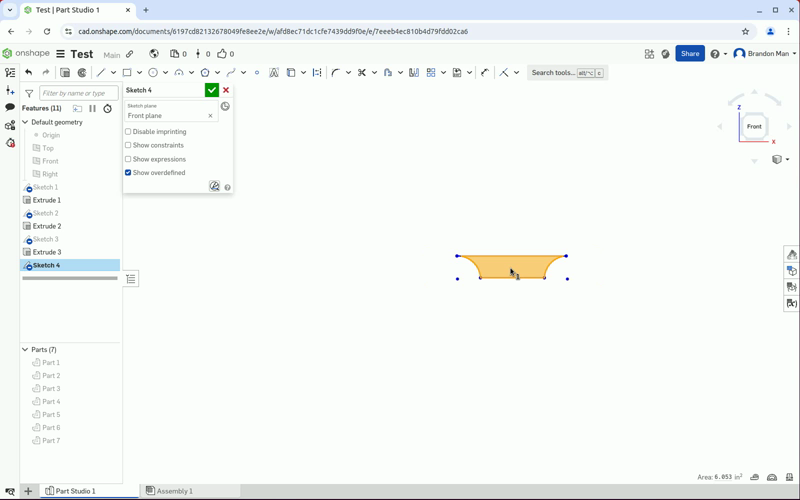
scroll(-6)
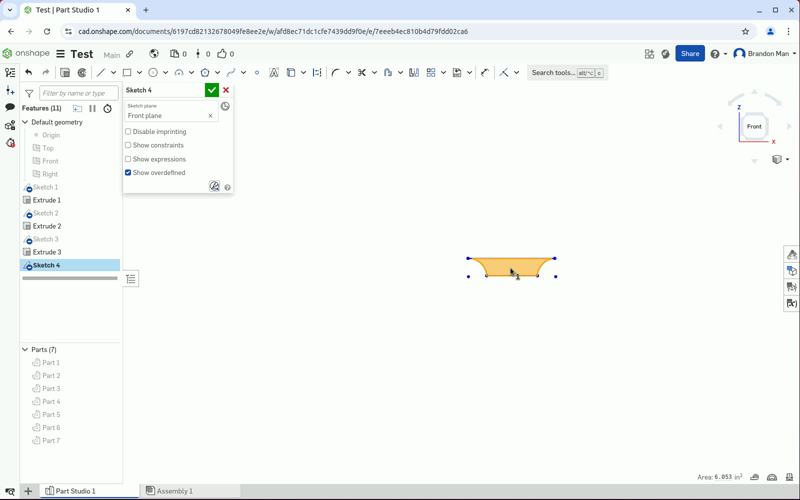
scroll(-6)
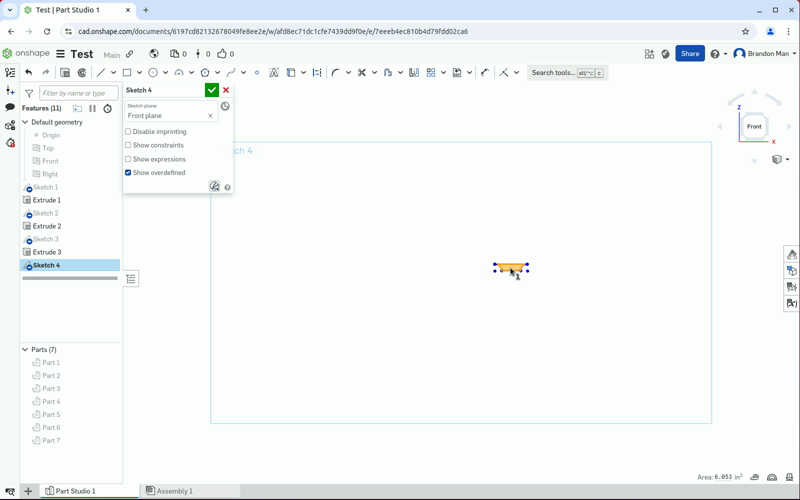
mouse_move(73, 352)
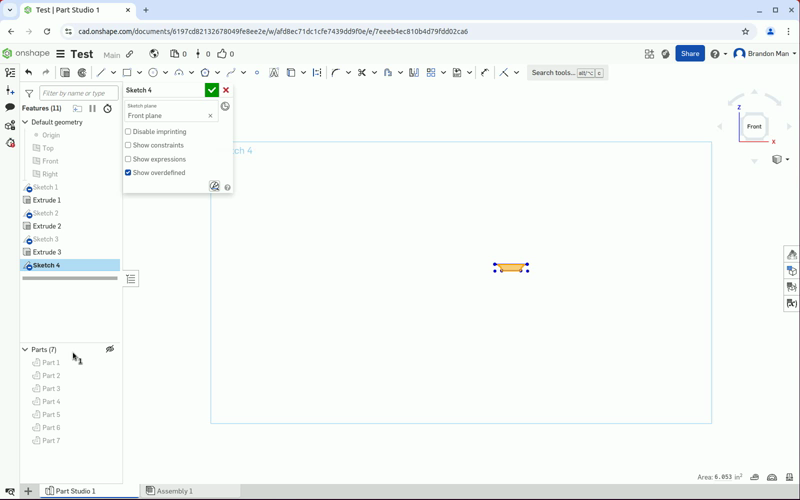
key(shift+y)
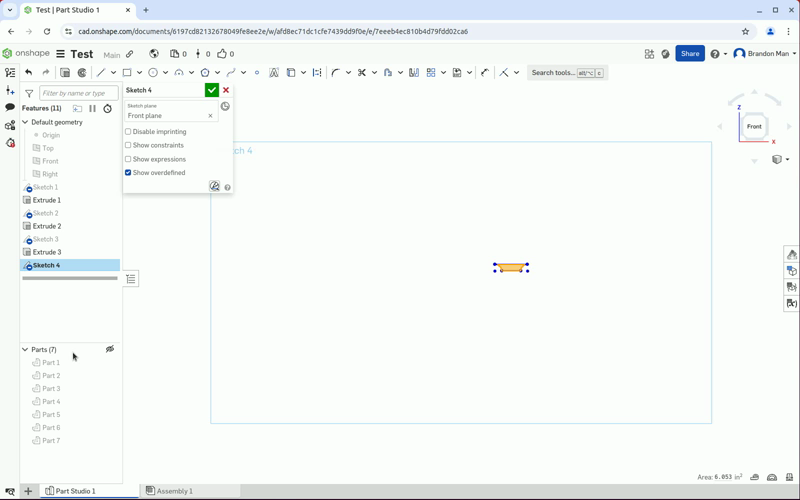
key(shift+e)
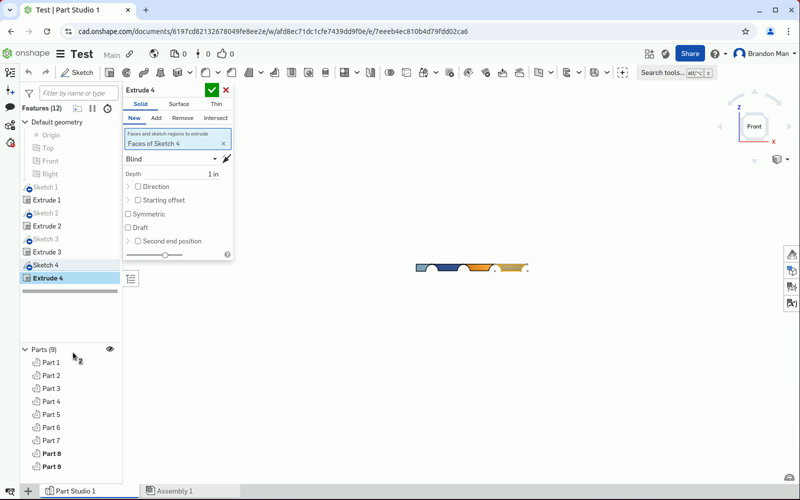
mouse_move(143, 106)
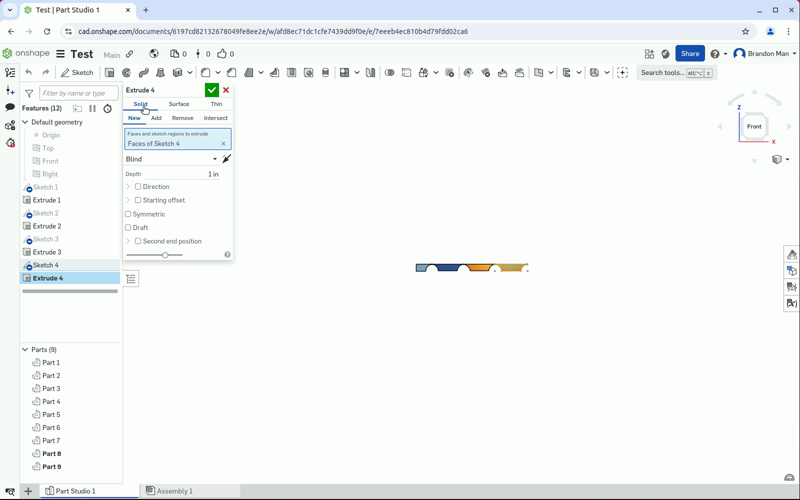
click(143, 106)
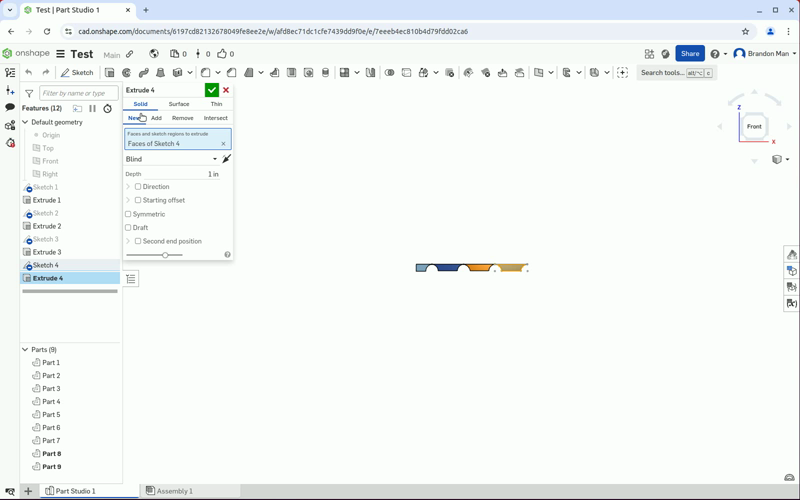
mouse_move(137, 120)
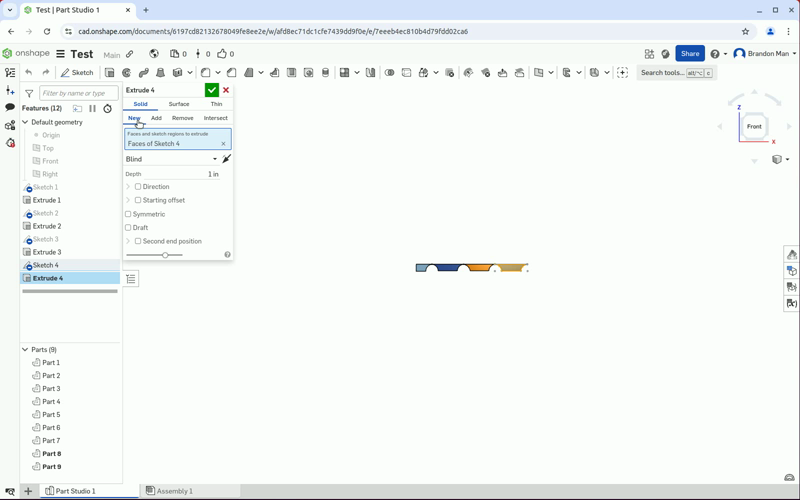
click(137, 120)
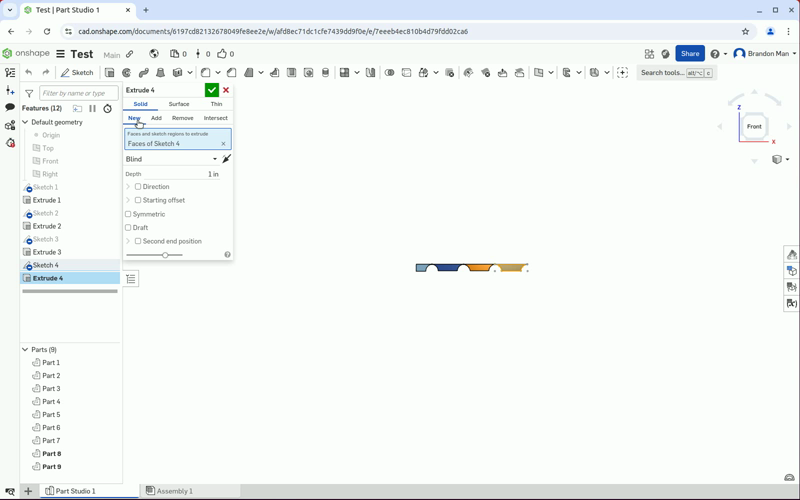
key(tab, 4)
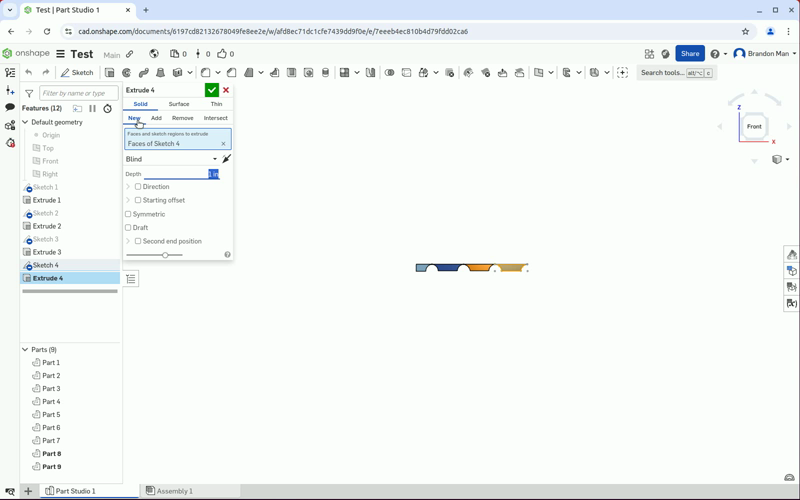
text(3.37)
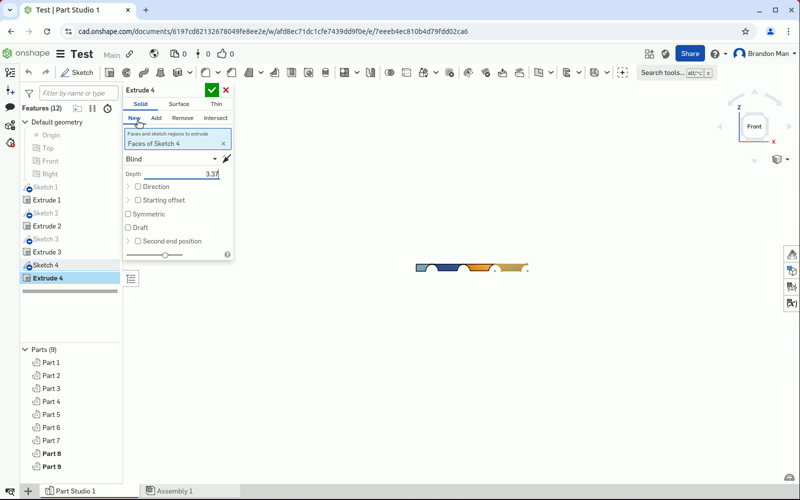
key(enter)
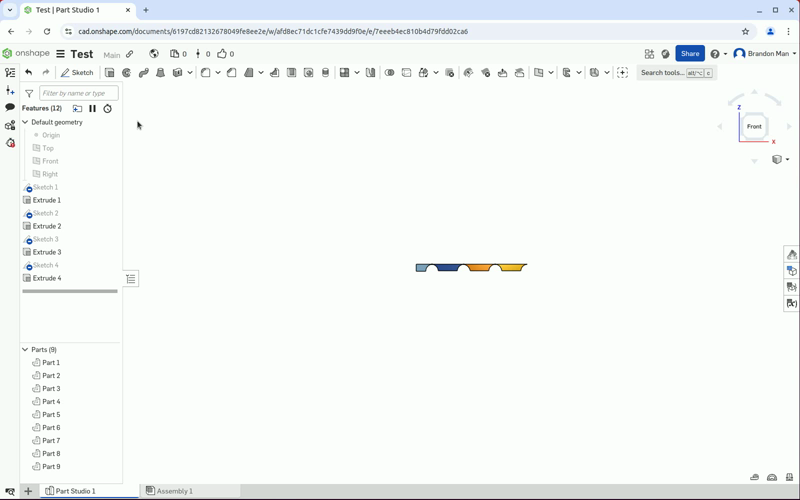
key(shift+h)
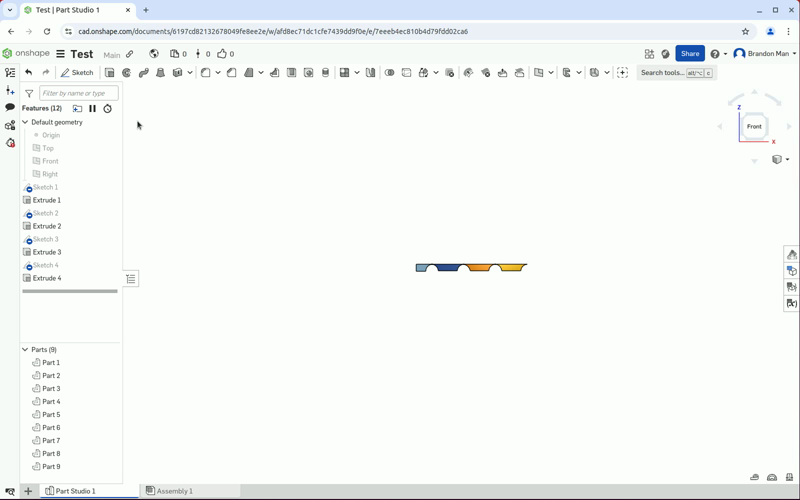
key(shift+h)
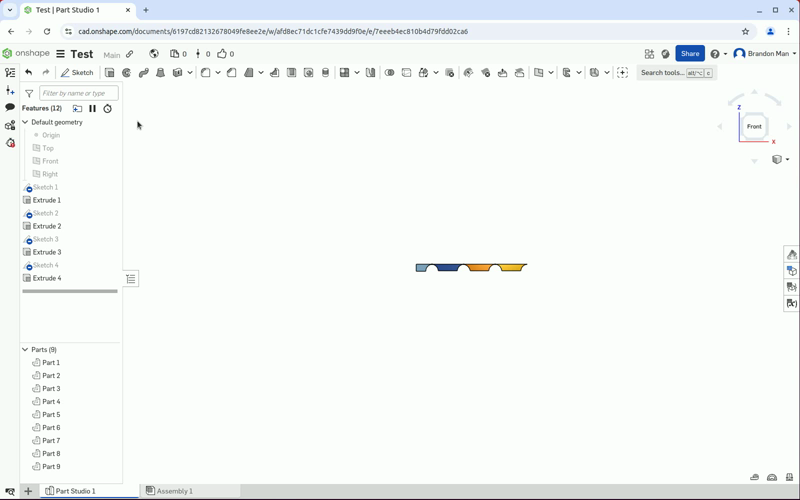
mouse_move(73, 189)
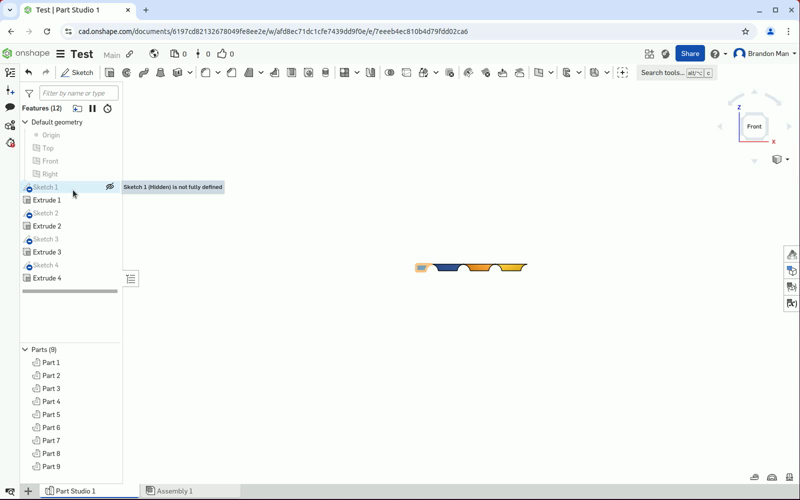
click(73, 189)
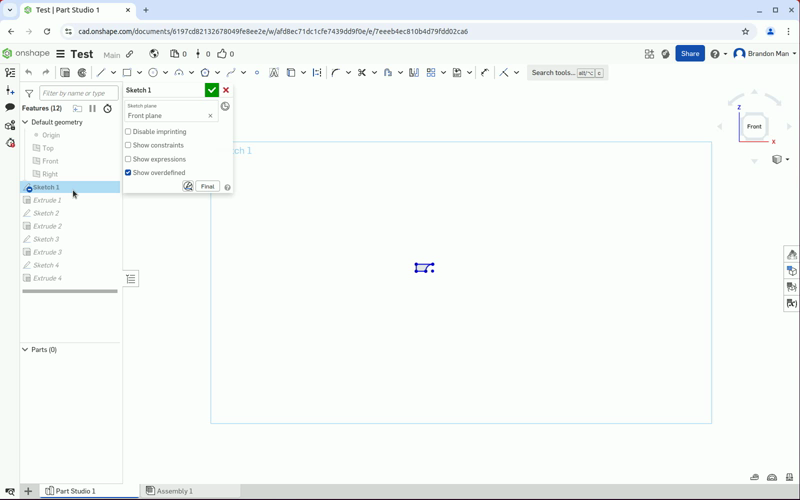
mouse_move(229, 92)
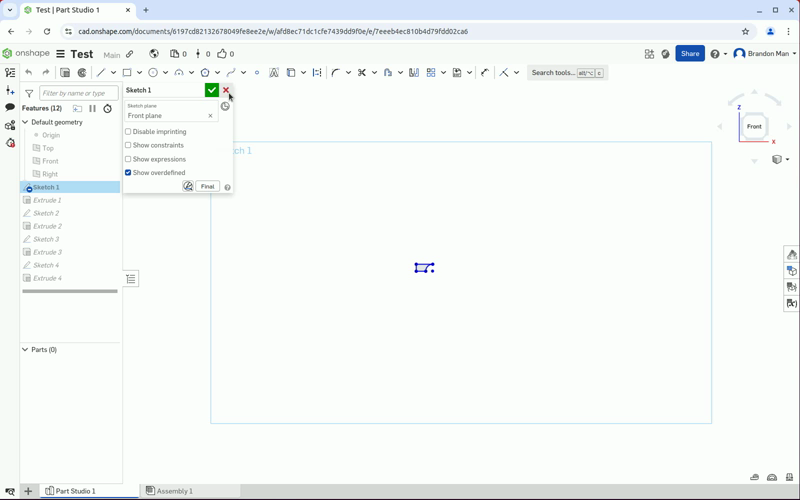
click(229, 92)
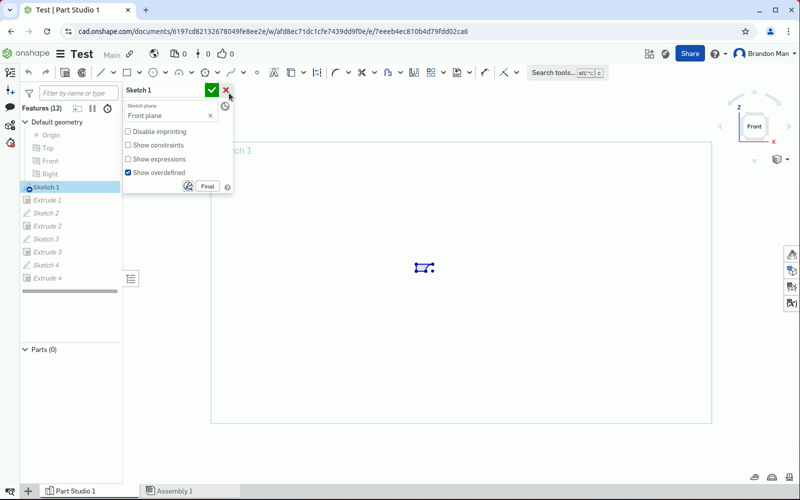
key(shift+s)
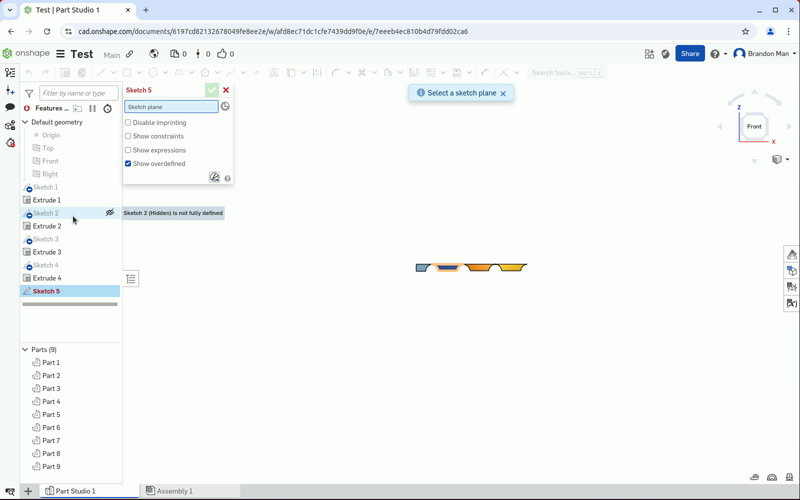
scroll(3)
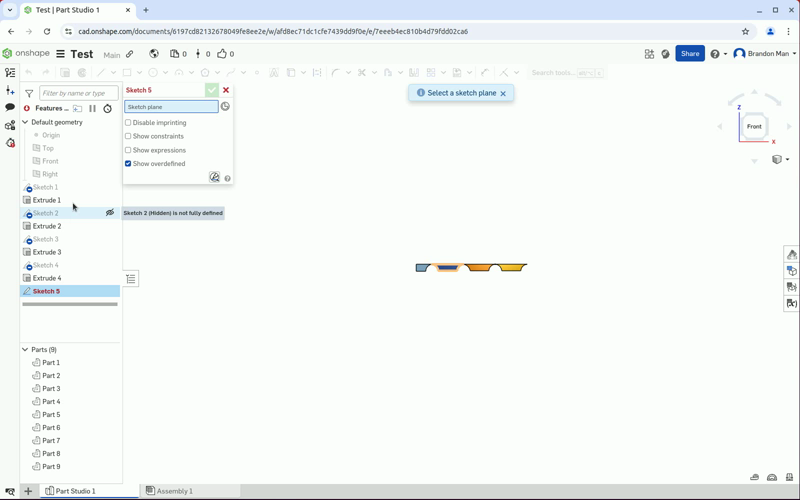
mouse_move(73, 163)
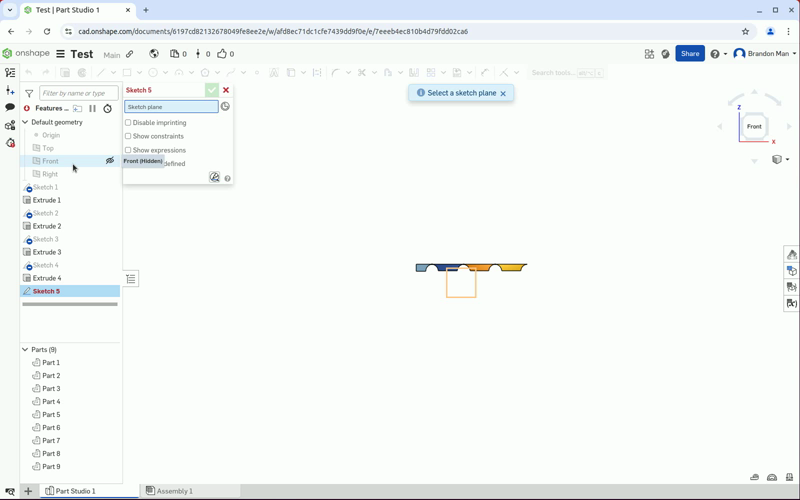
click(73, 163)
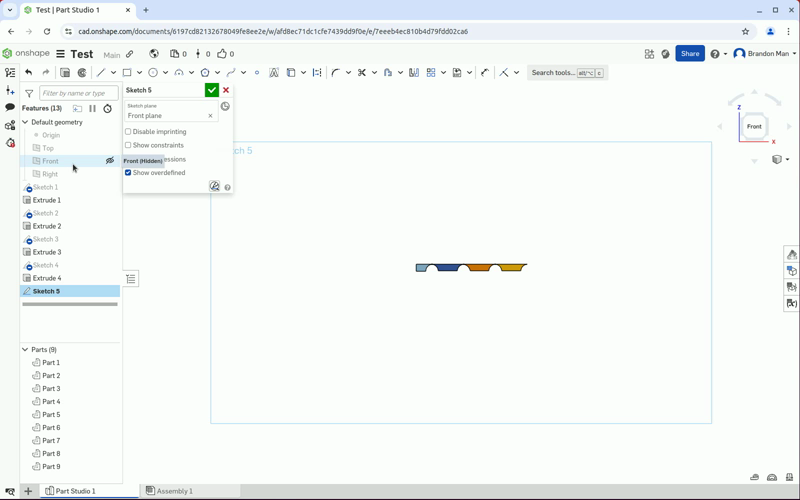
mouse_move(73, 352)
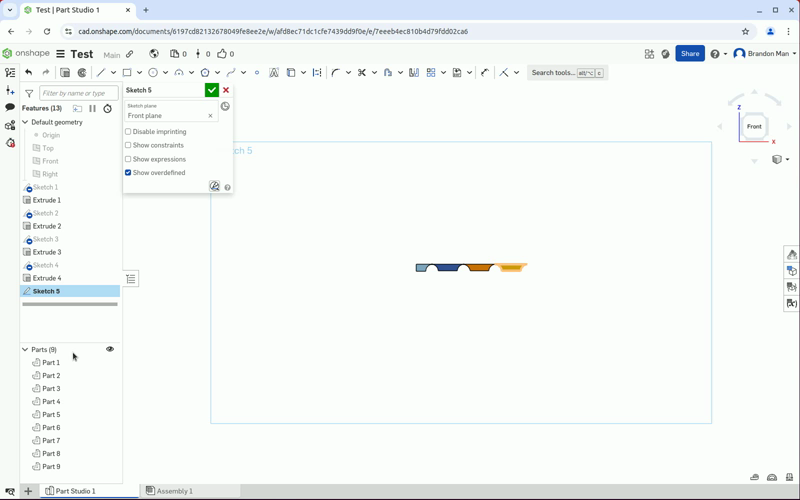
key(y)
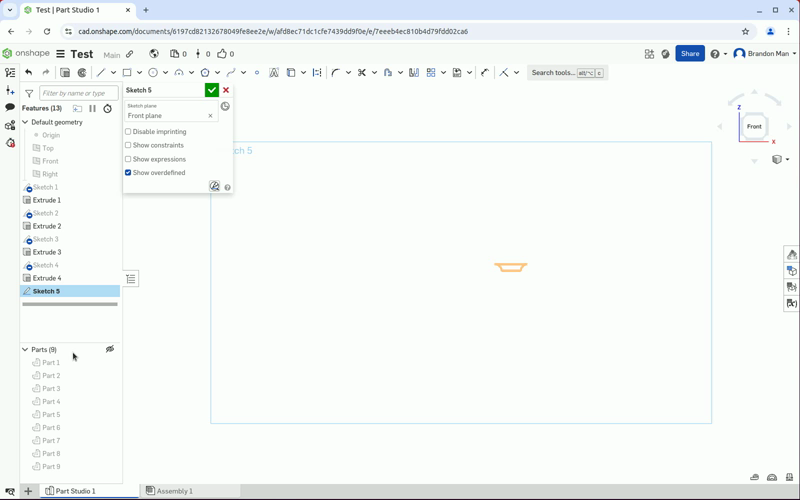
key(a)
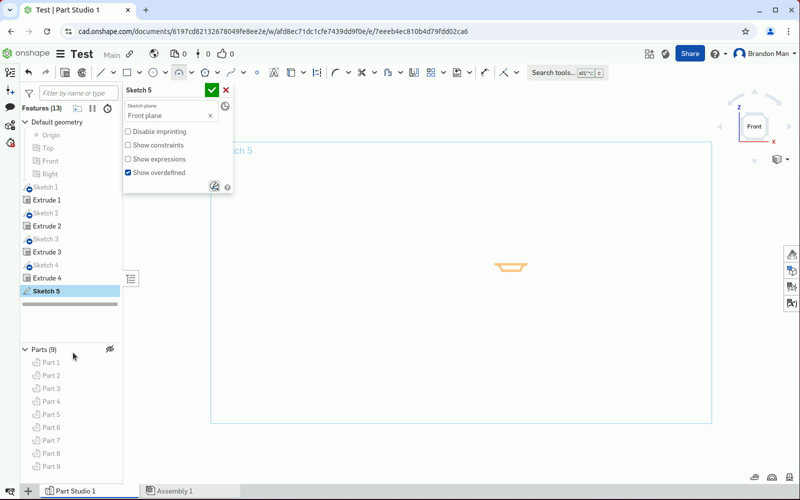
key_down(shift)
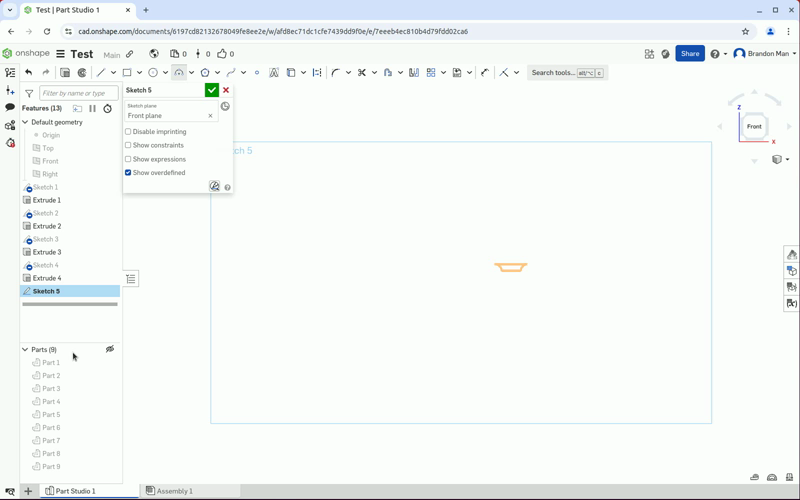
mouse_move(526, 264)
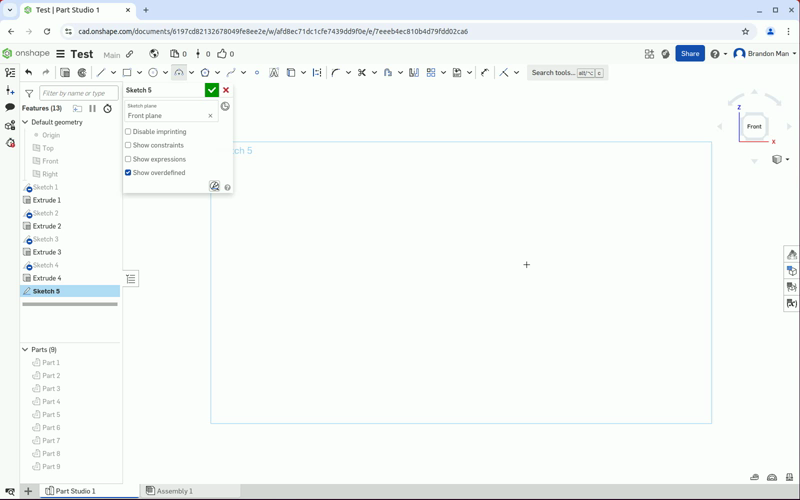
click(526, 264)
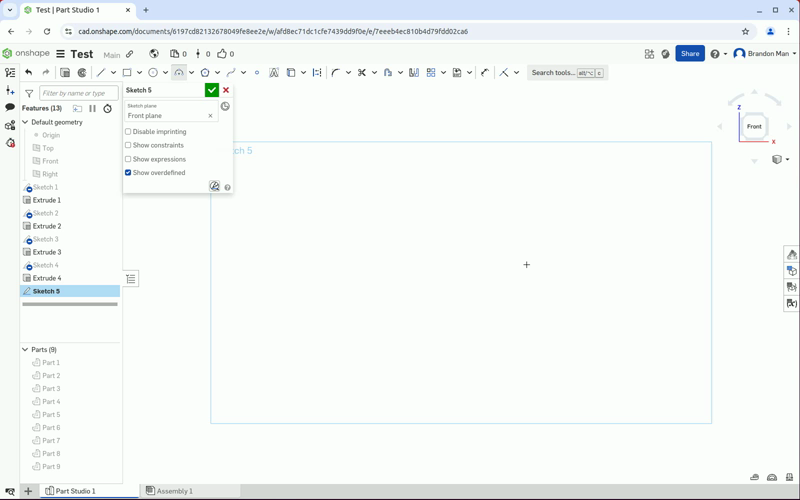
key_up(shift)
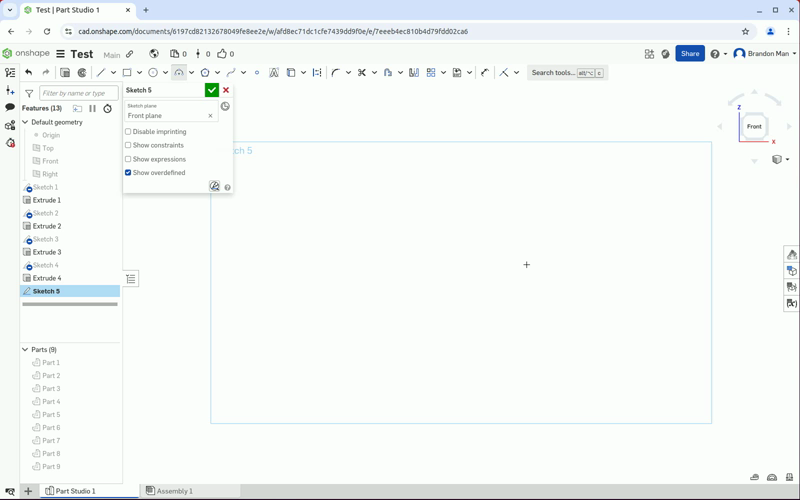
key_down(shift)
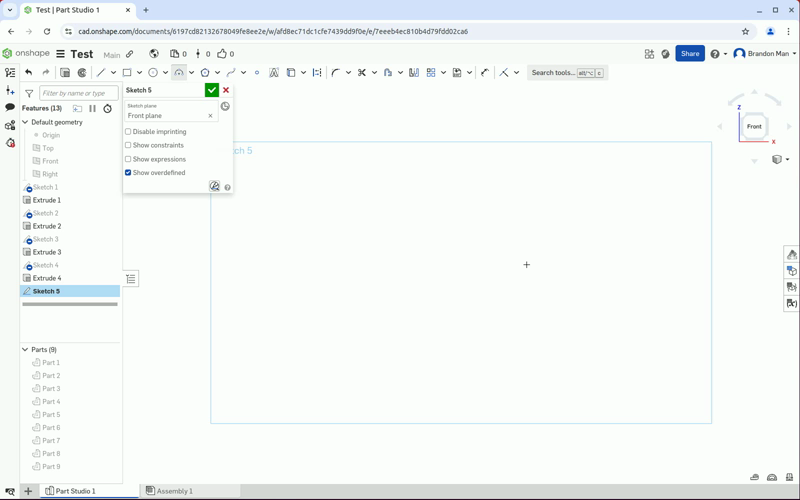
mouse_move(533, 270)
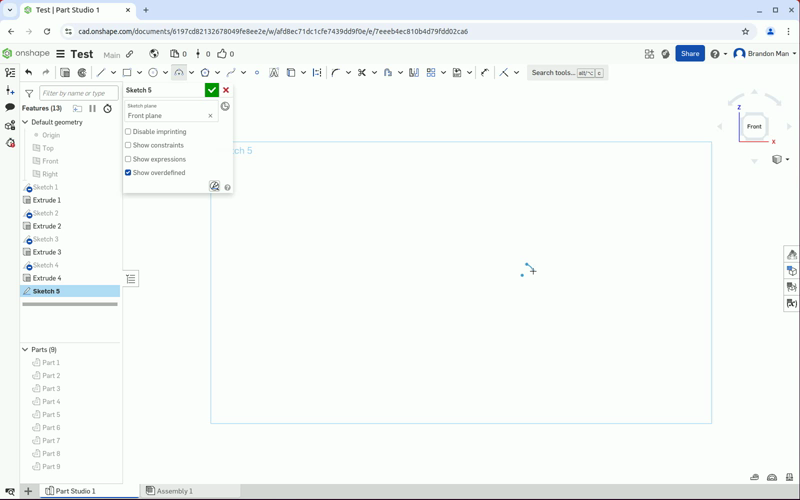
click(533, 270)
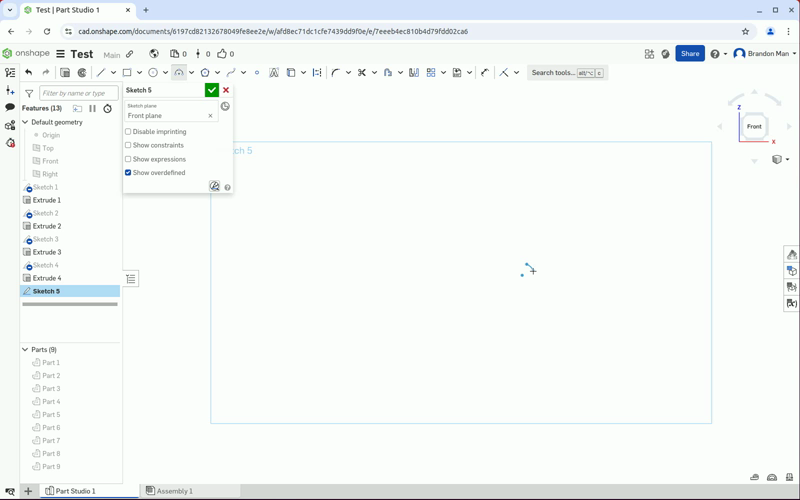
mouse_move(531, 266)
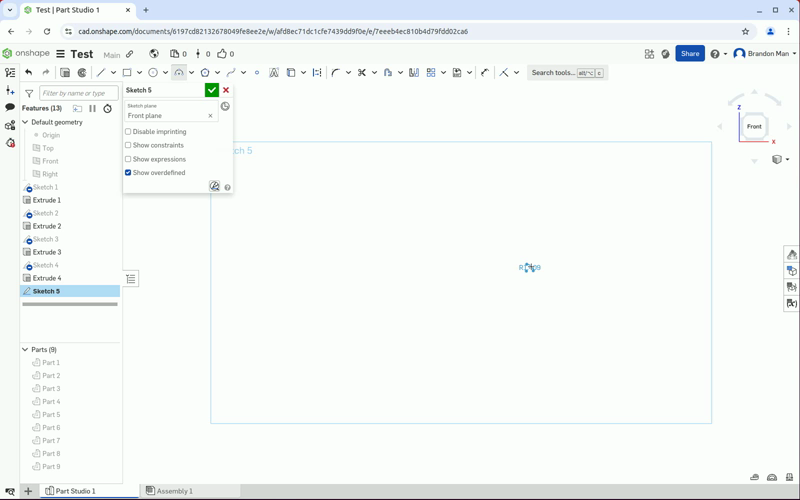
click(531, 266)
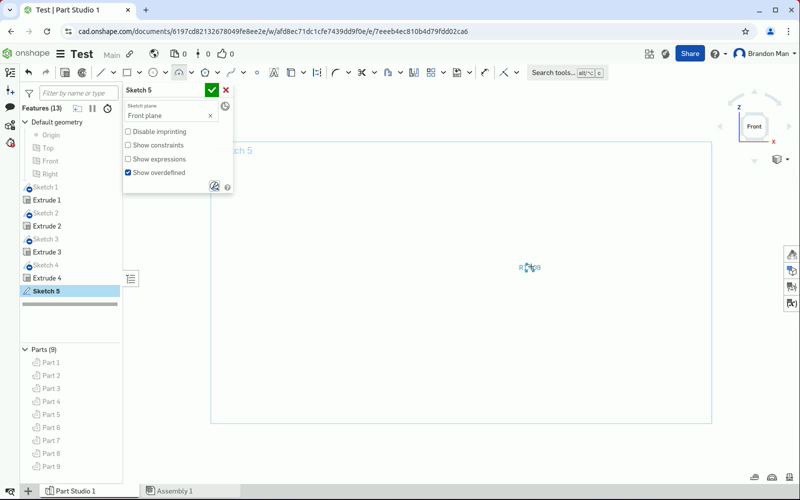
key_up(shift)
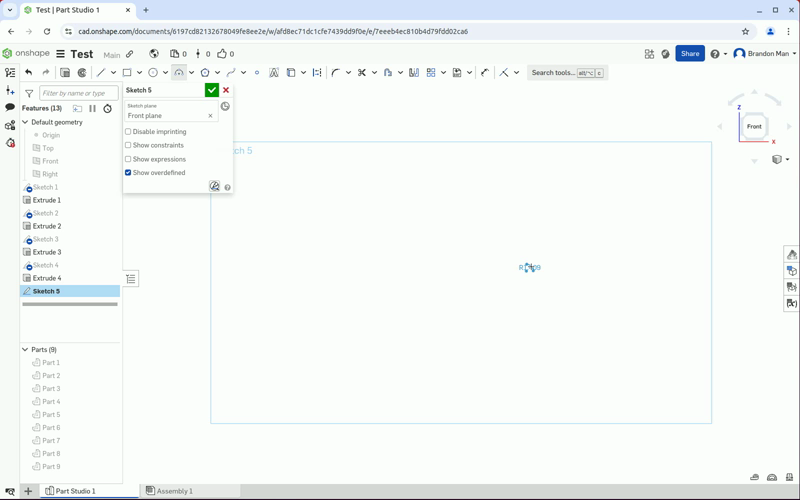
key(esc)
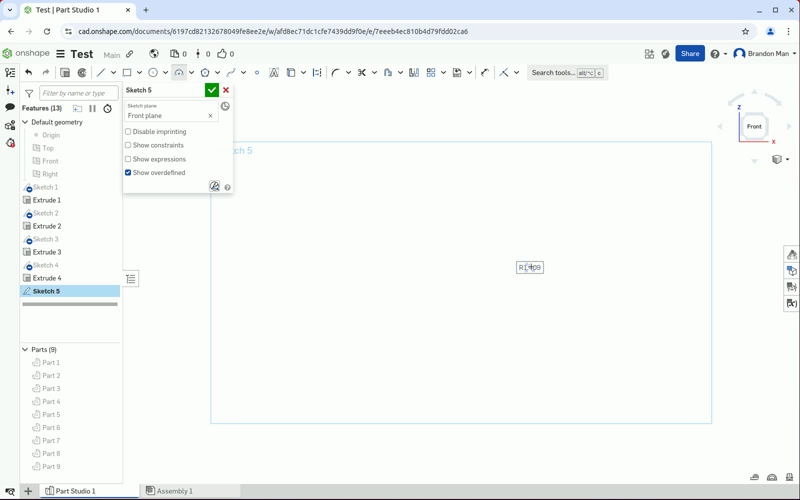
key(l)
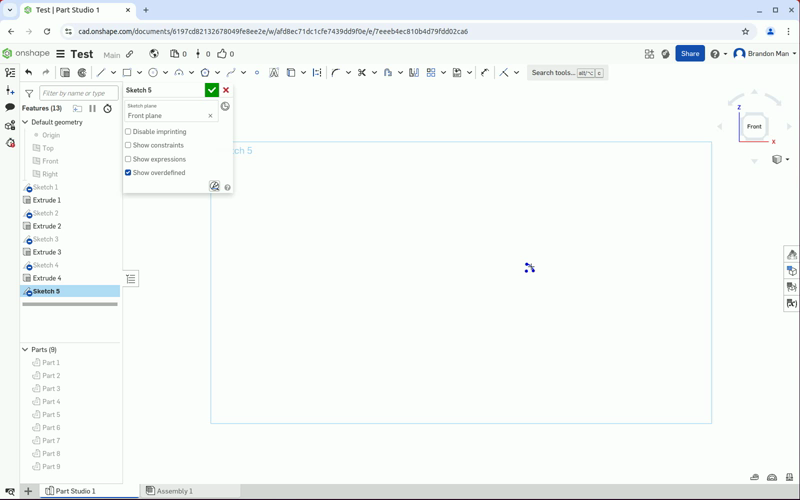
mouse_move(533, 270)
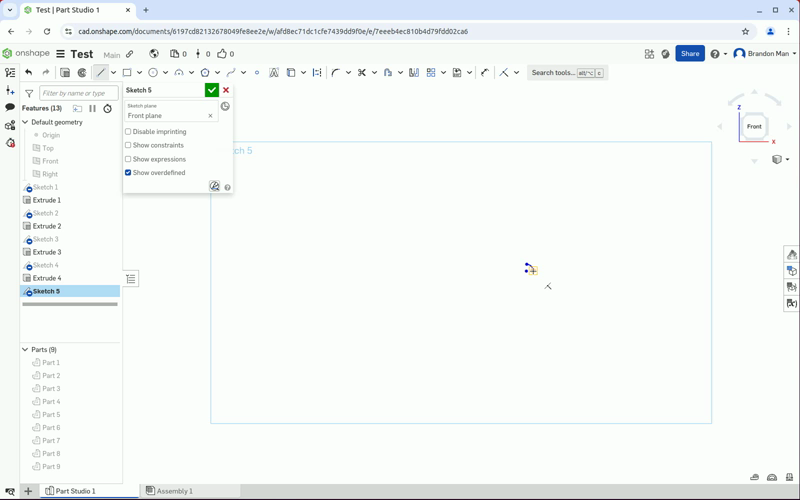
click(533, 270)
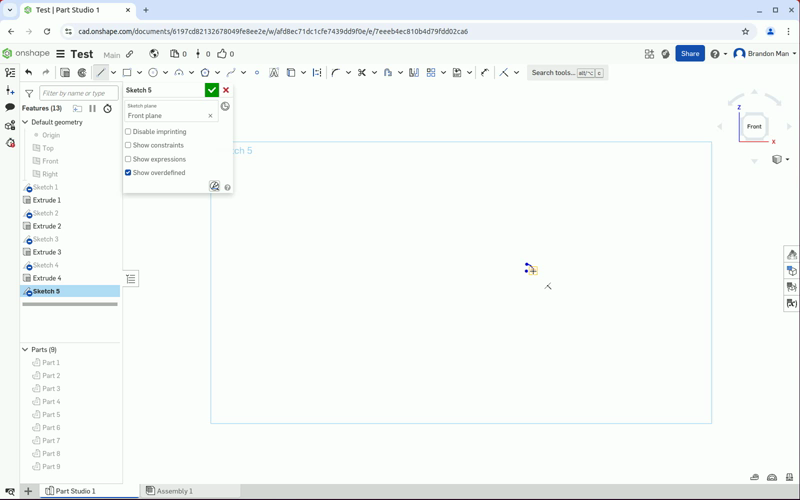
key_down(shift)
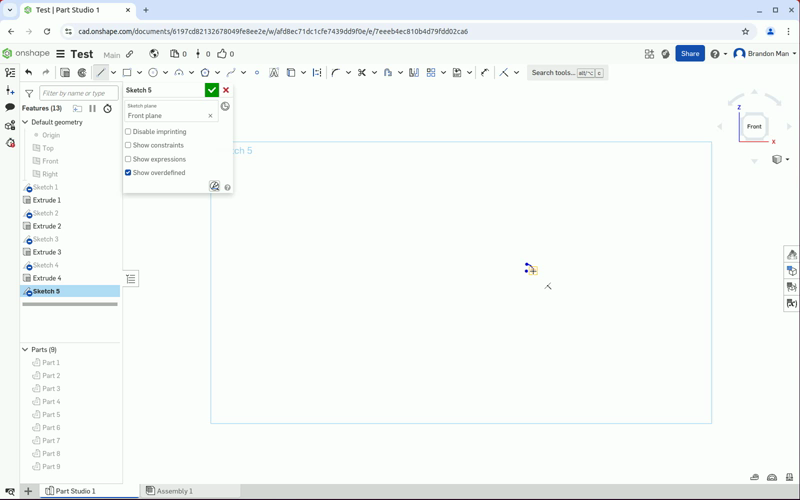
mouse_move(563, 270)
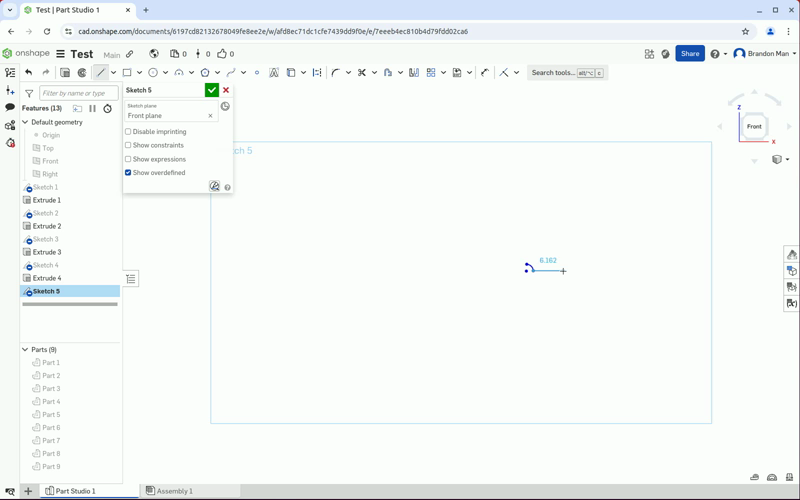
mouse_move(552, 270)
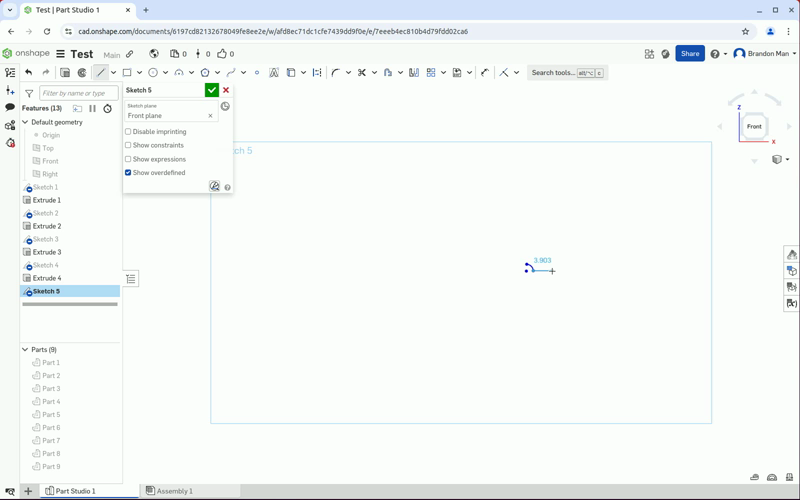
click(552, 270)
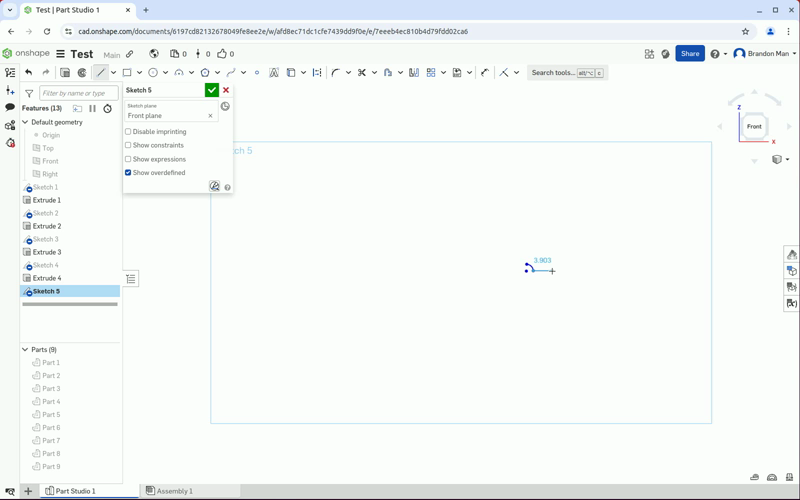
key_up(shift)
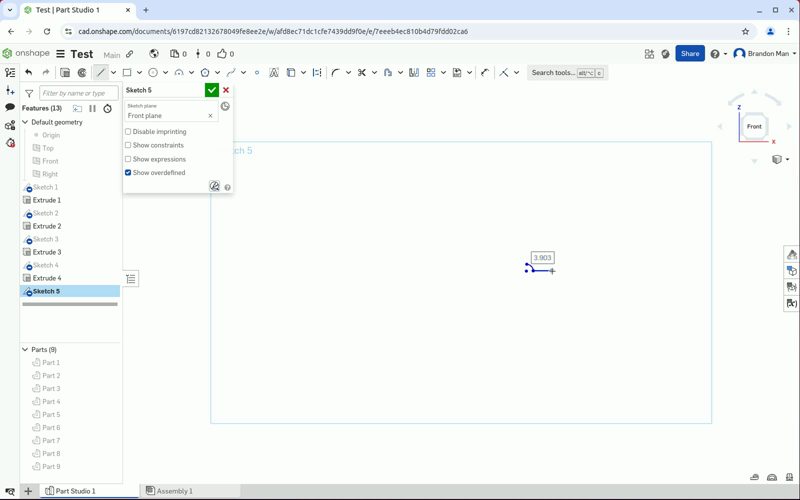
key(esc)
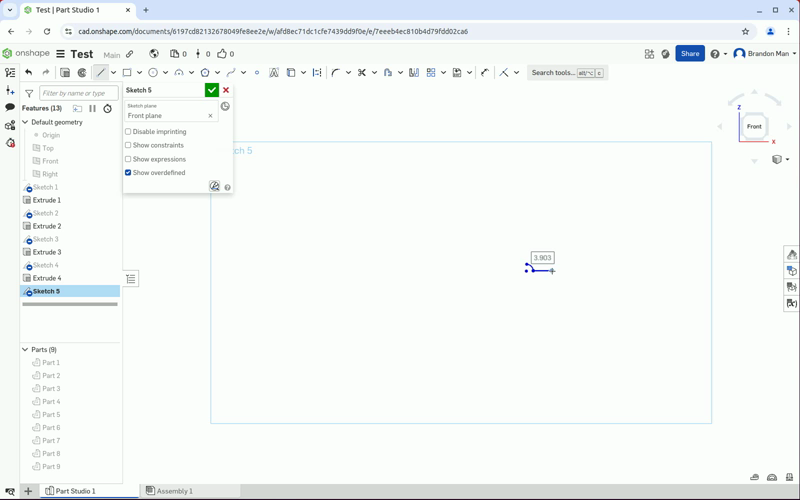
key(a)
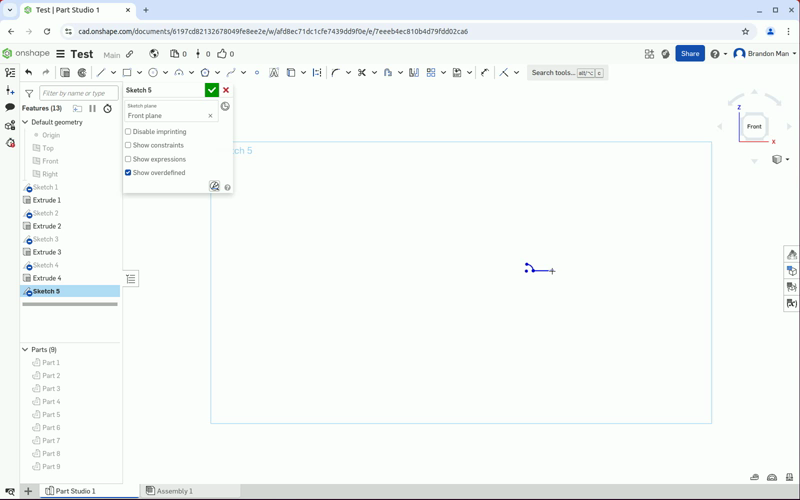
mouse_move(552, 270)
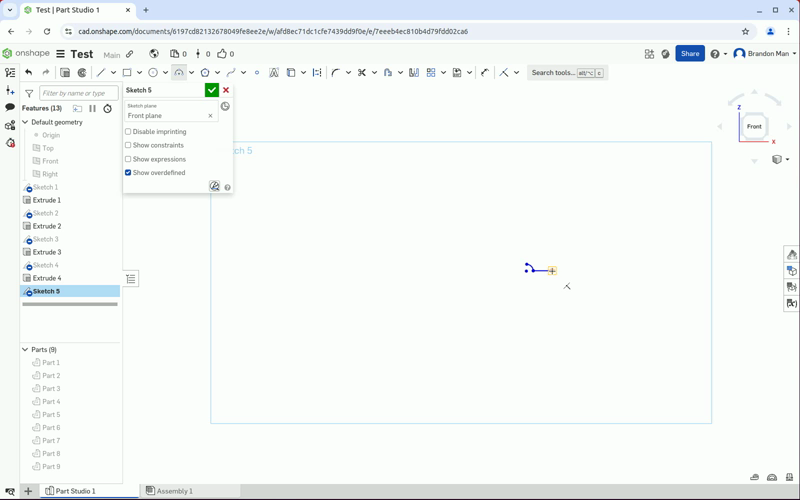
click(552, 270)
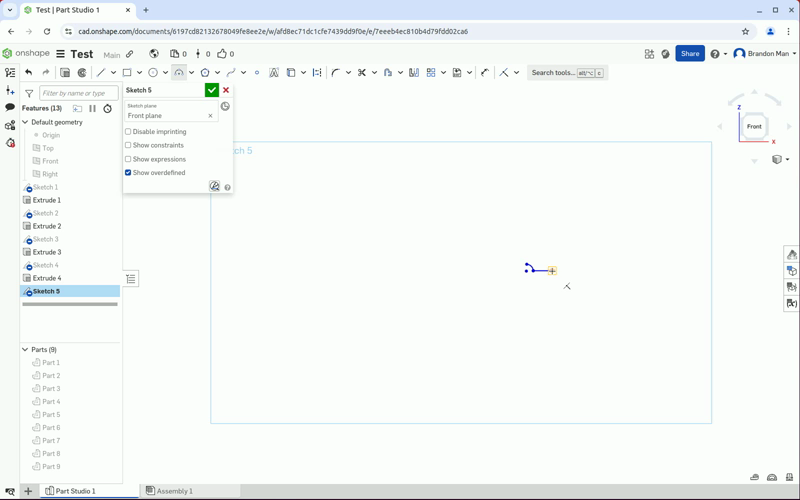
key_down(shift)
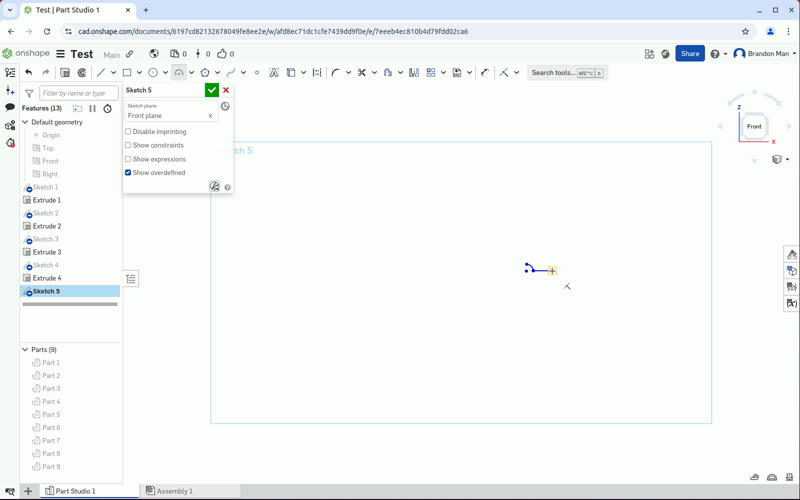
mouse_move(558, 264)
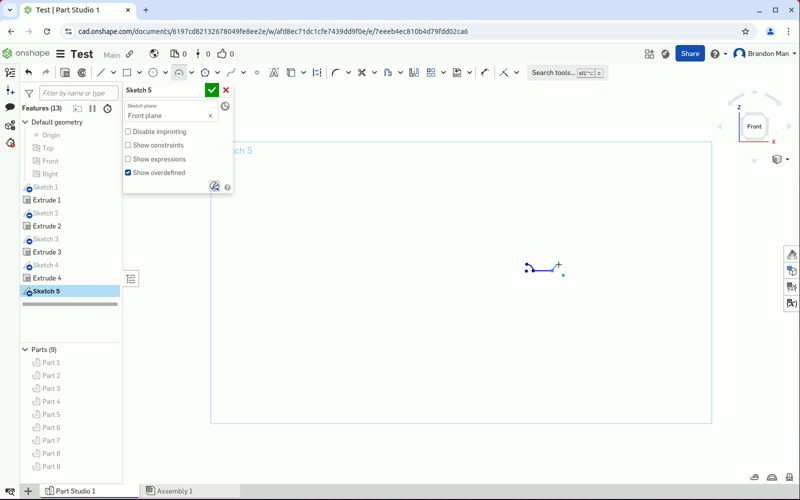
click(558, 264)
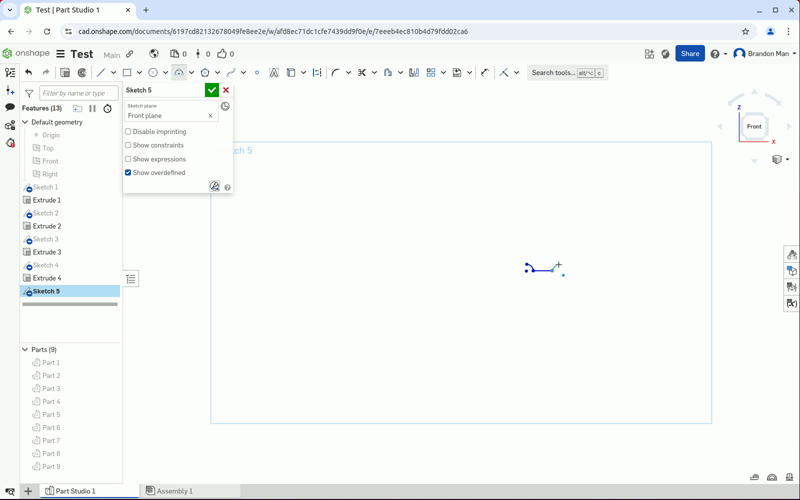
mouse_move(554, 266)
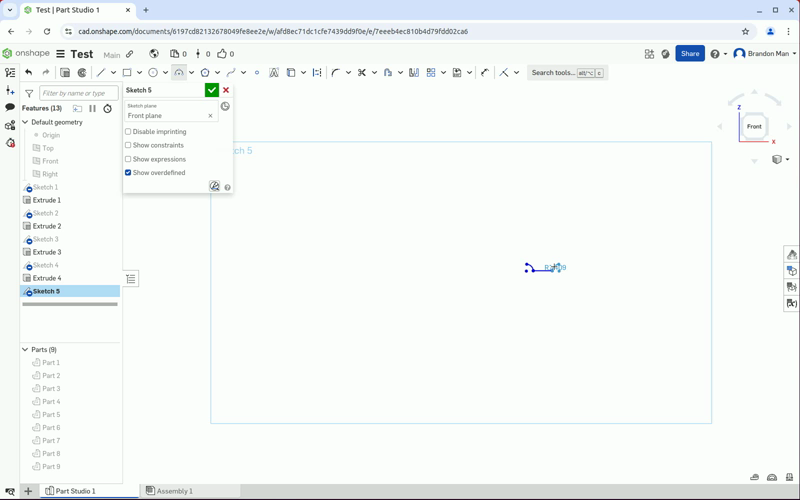
click(554, 266)
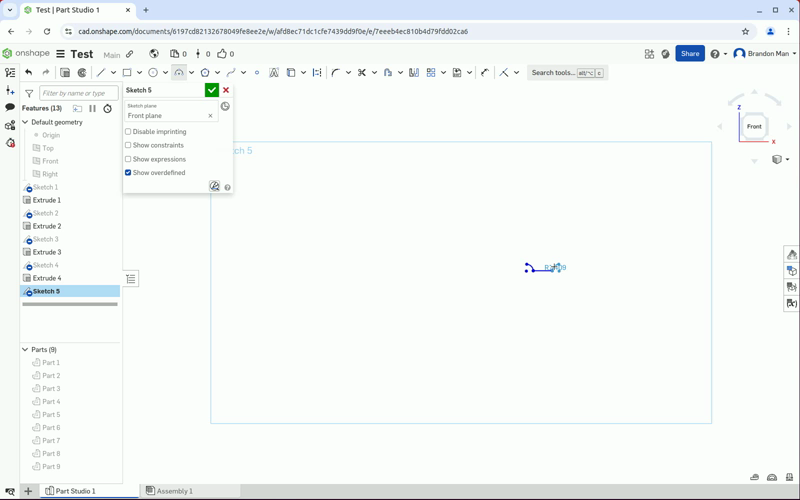
key_up(shift)
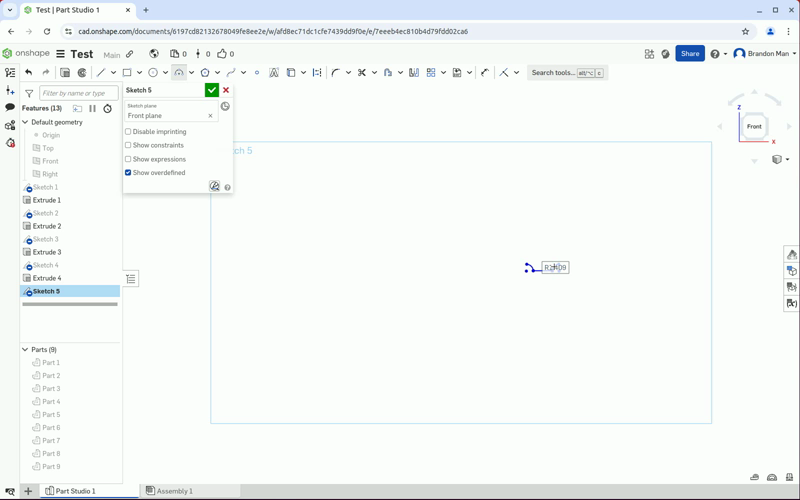
key(esc)
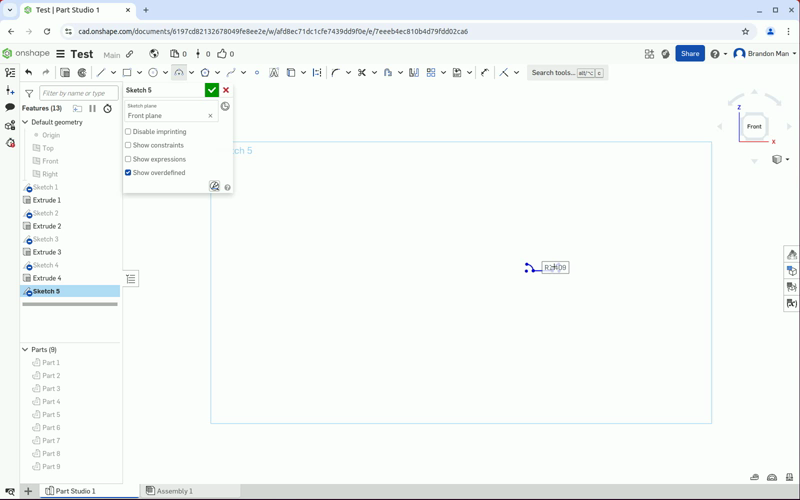
key(l)
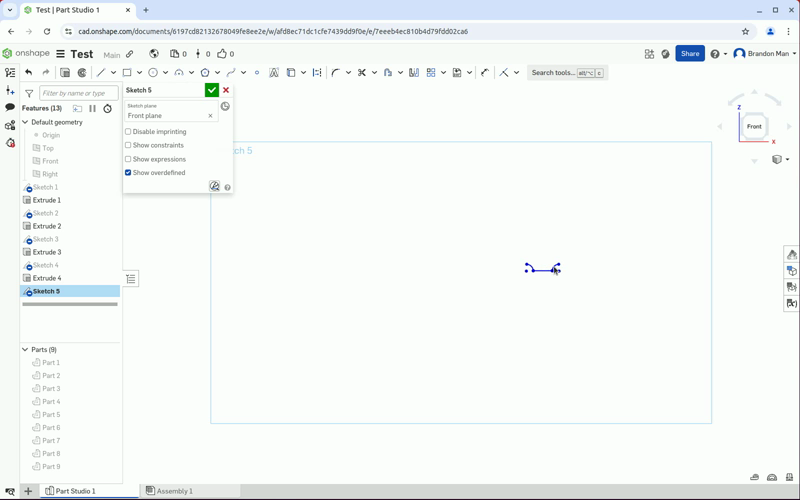
mouse_move(558, 264)
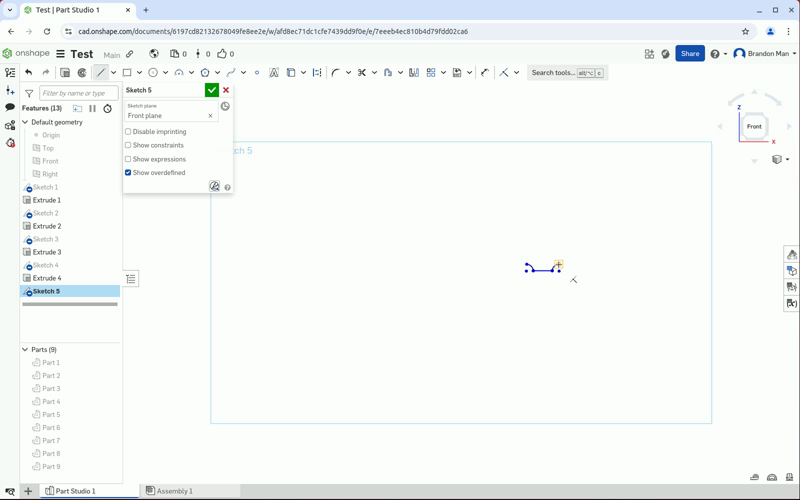
click(558, 264)
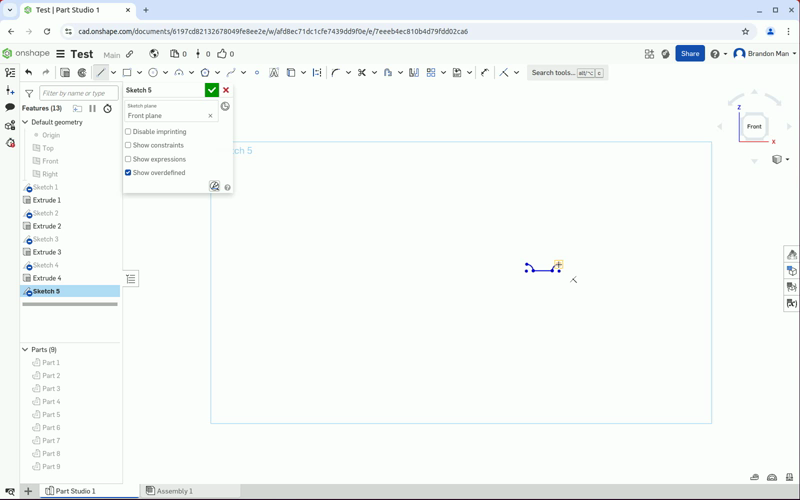
mouse_move(588, 264)
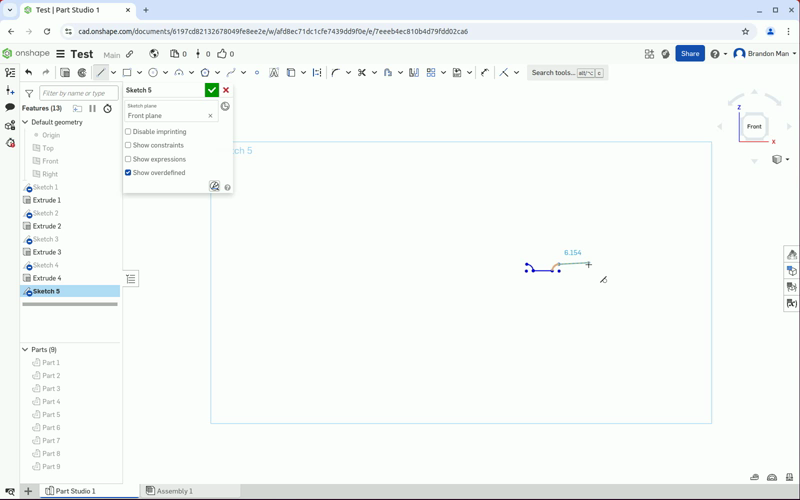
key_down(shift)
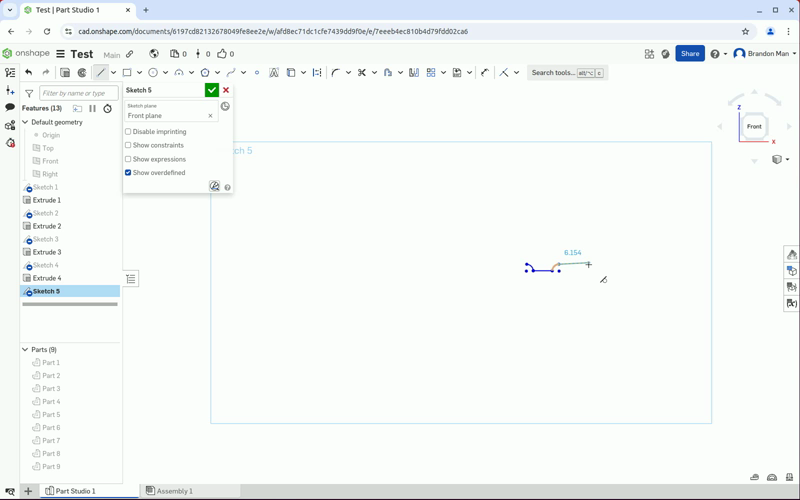
mouse_move(526, 264)
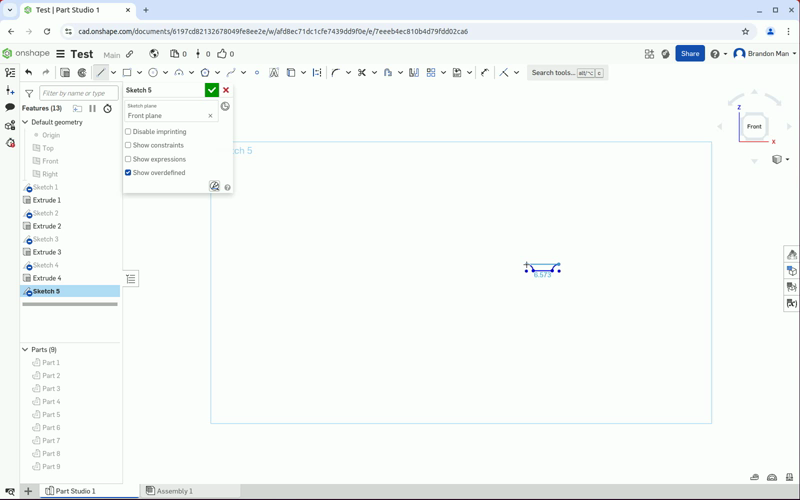
key_up(shift)
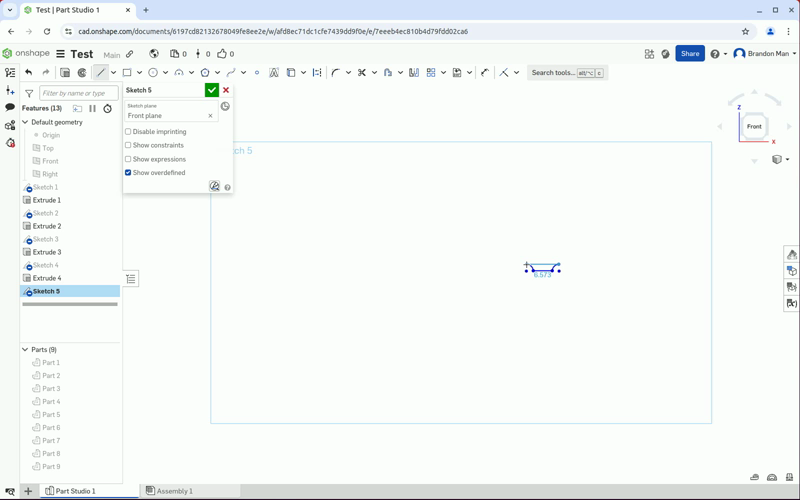
click(526, 264)
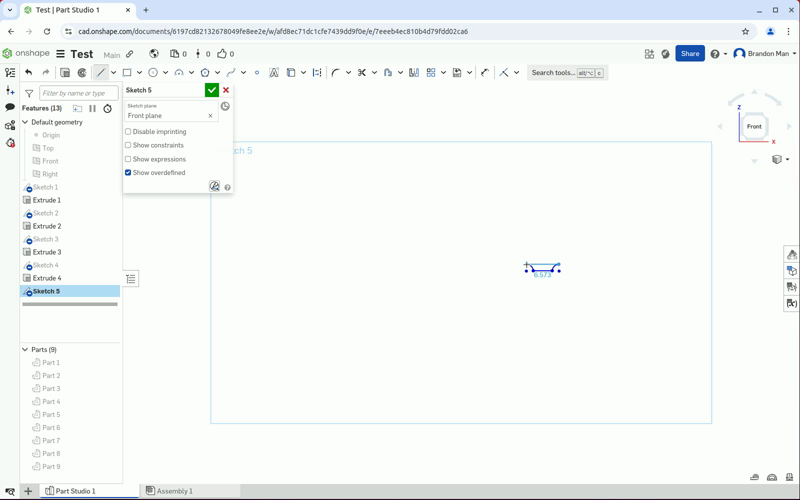
key(esc)
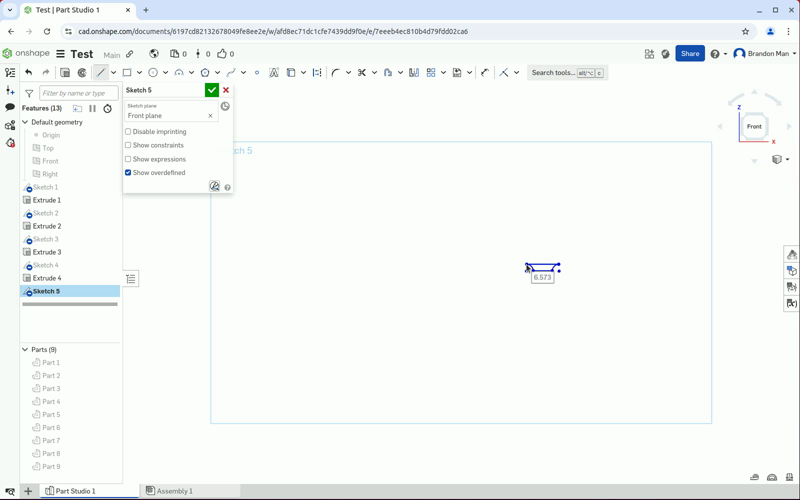
mouse_move(542, 268)
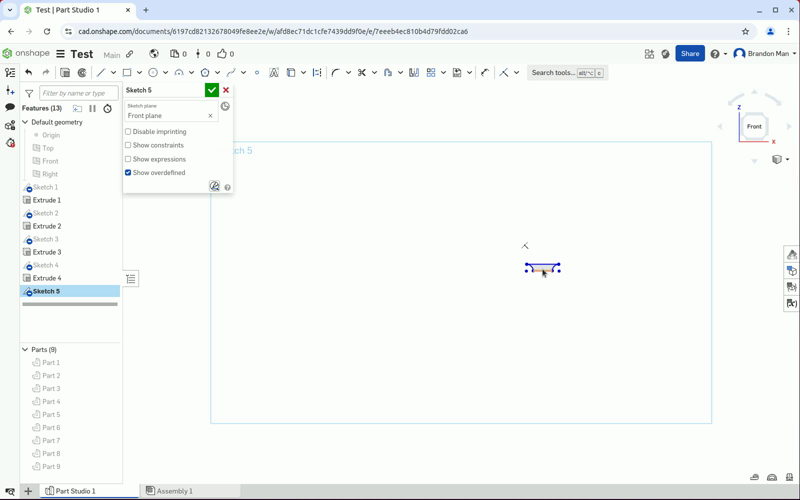
scroll(6)
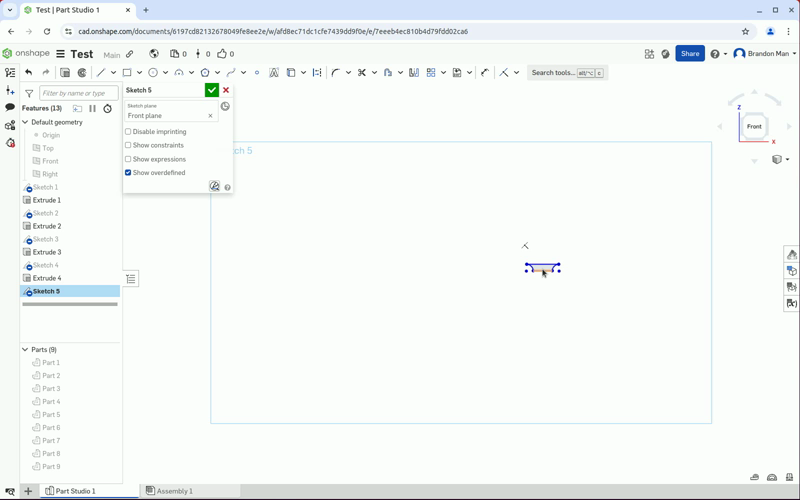
scroll(6)
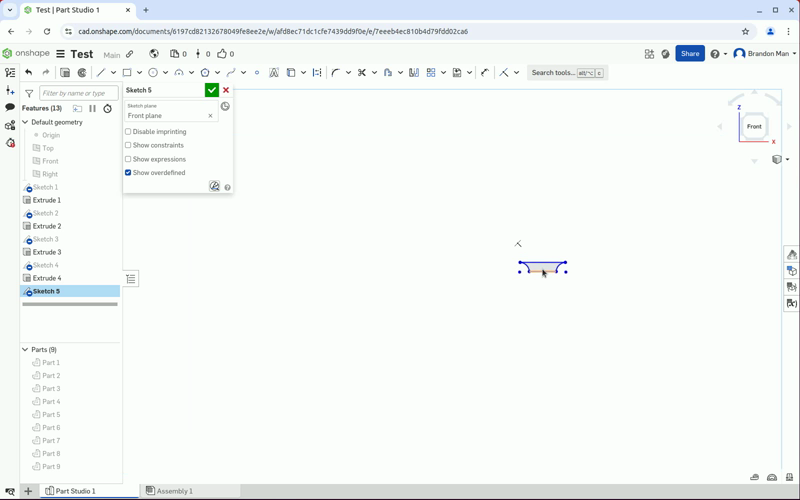
scroll(6)
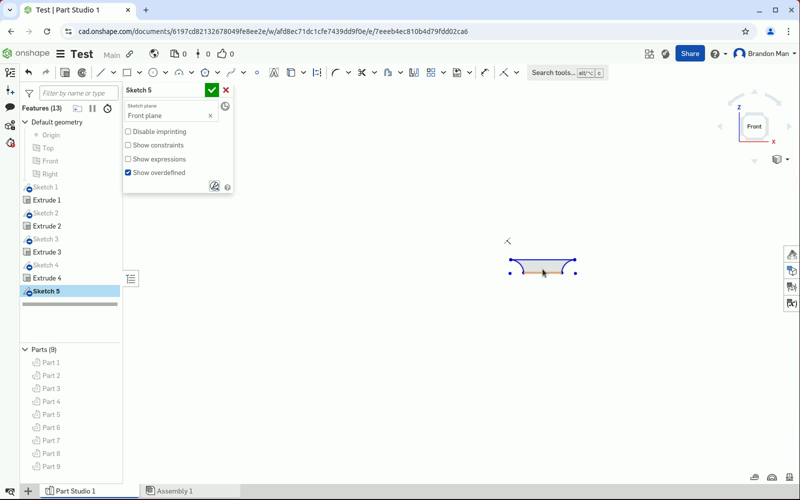
scroll(6)
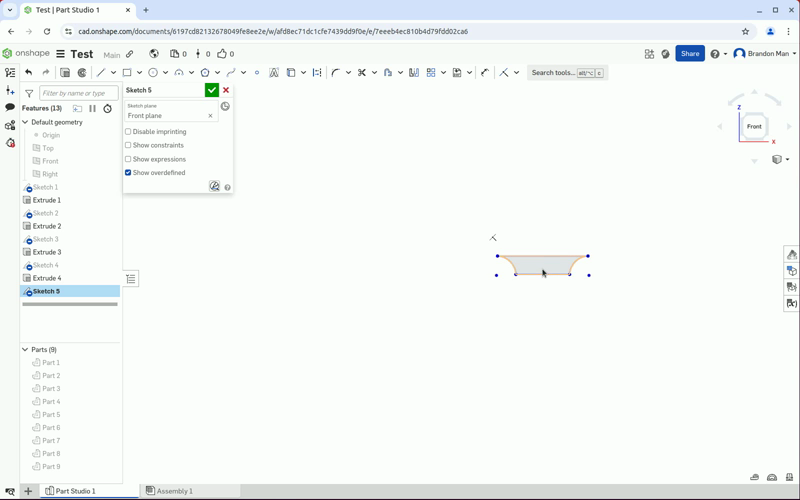
scroll(6)
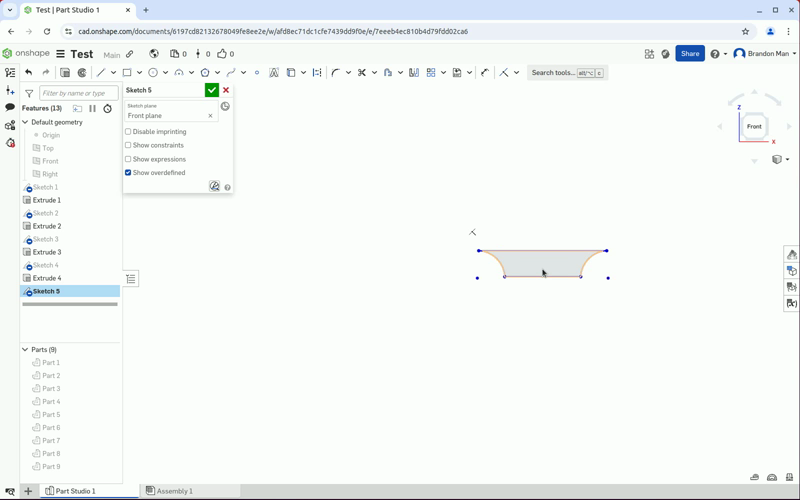
scroll(6)
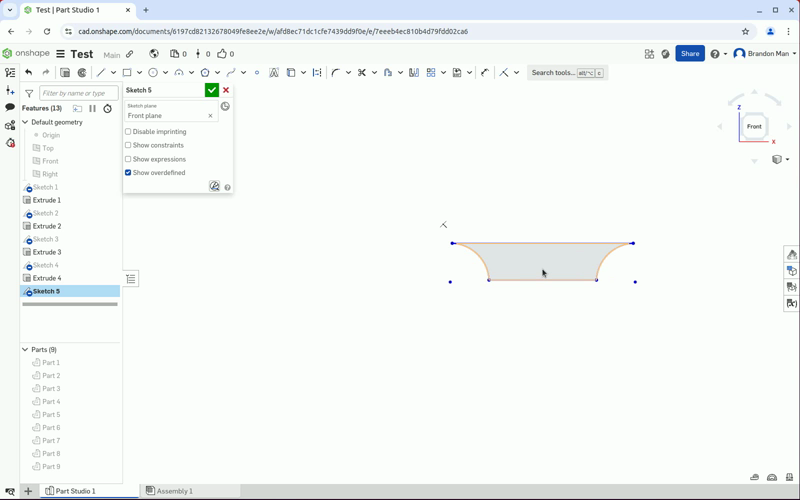
scroll(6)
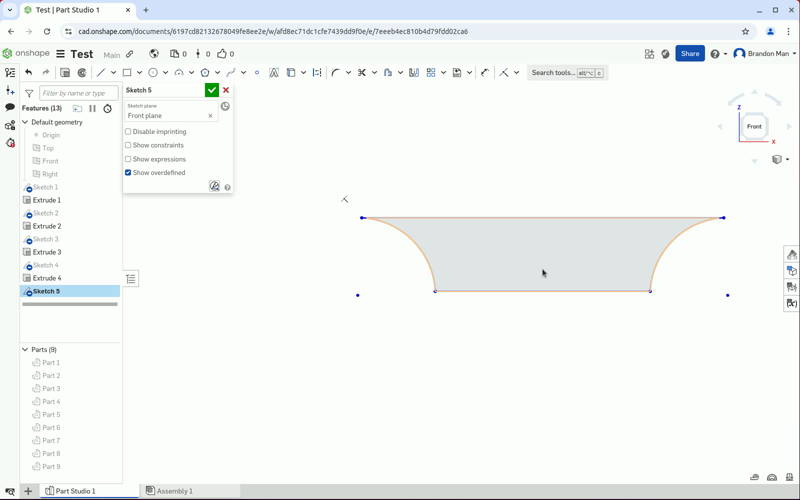
click(542, 268)
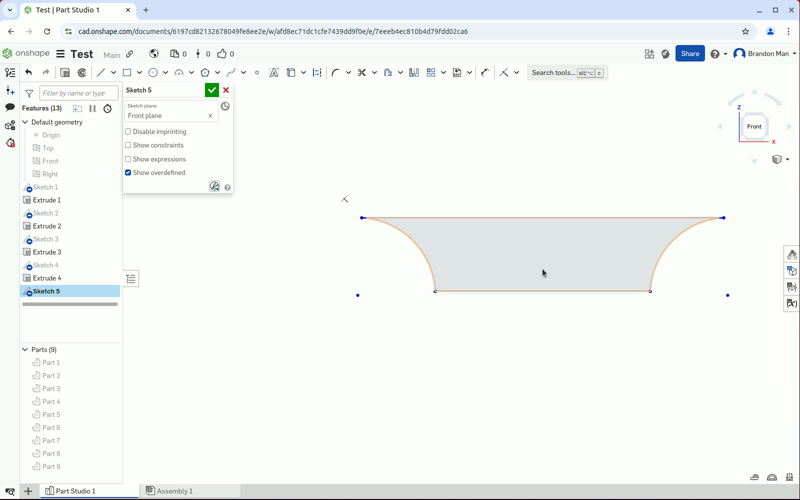
scroll(-6)
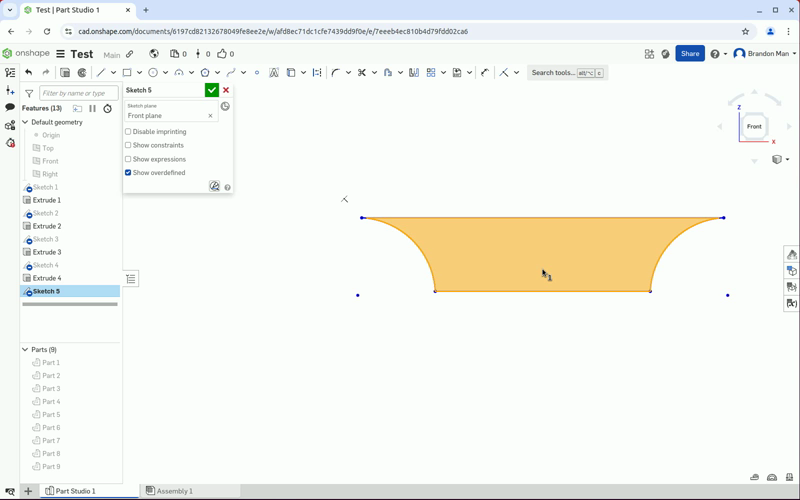
scroll(-6)
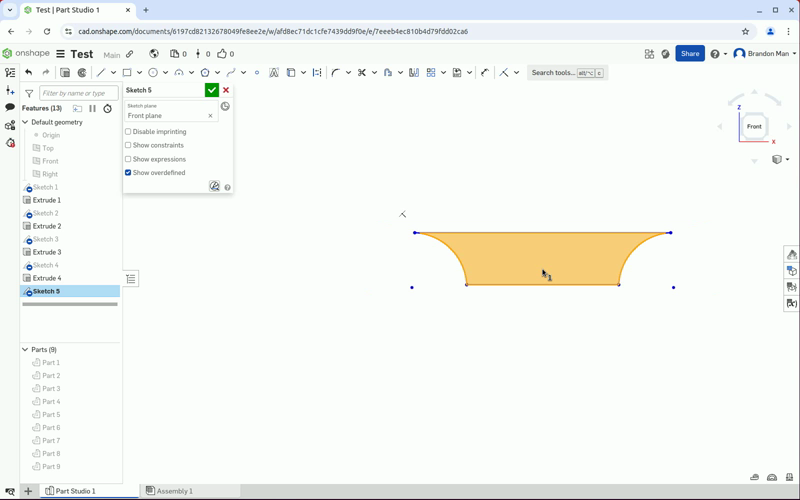
scroll(-6)
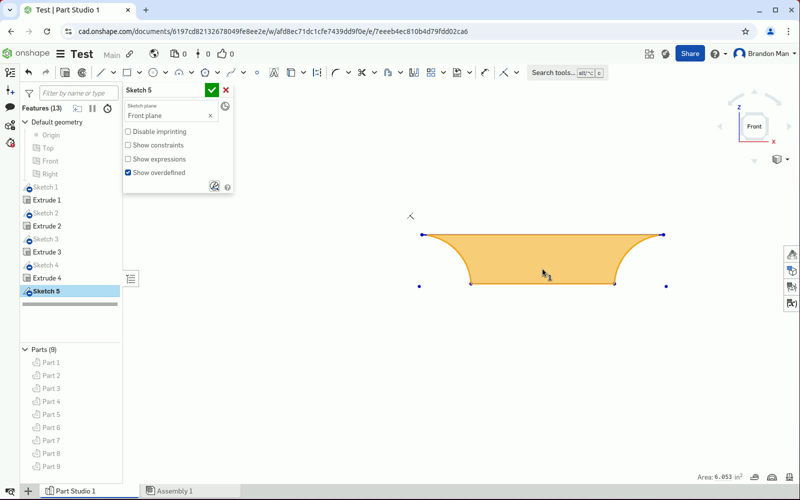
scroll(-6)
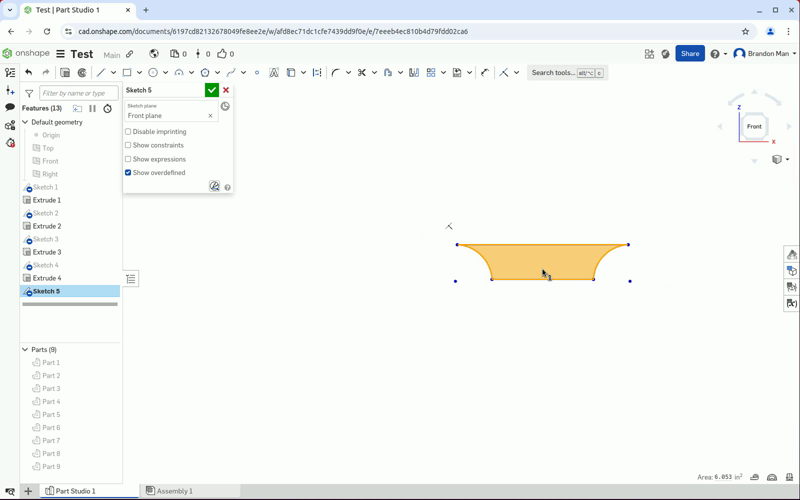
scroll(-6)
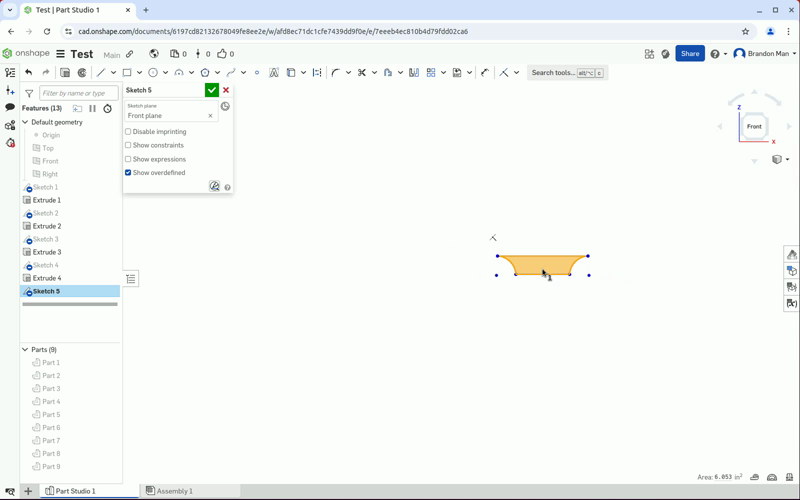
scroll(-6)
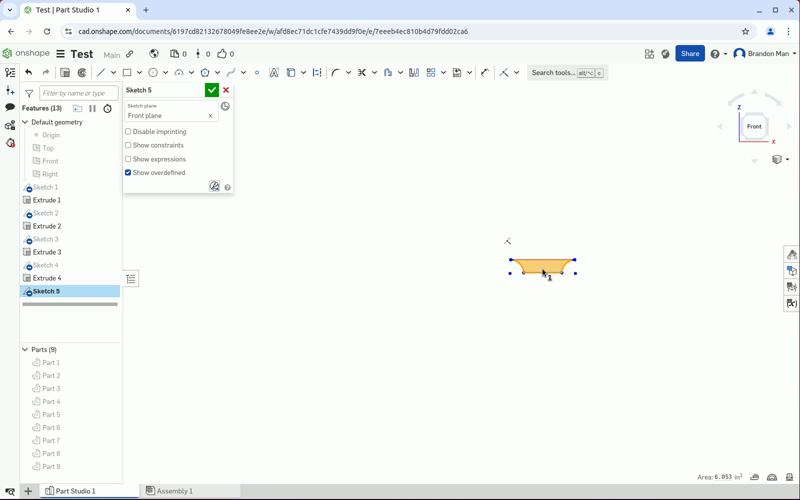
scroll(-6)
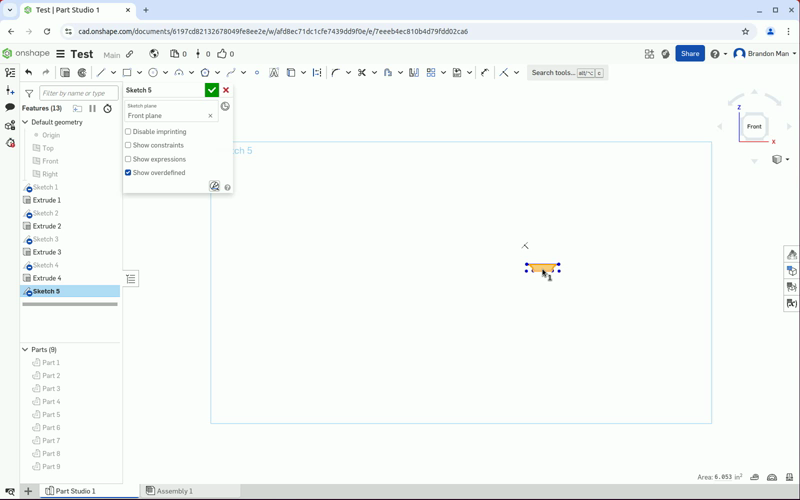
mouse_move(73, 352)
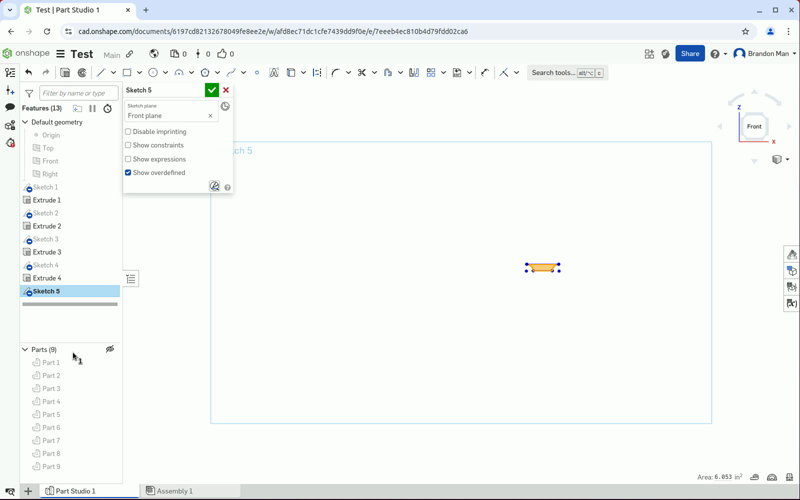
key(shift+y)
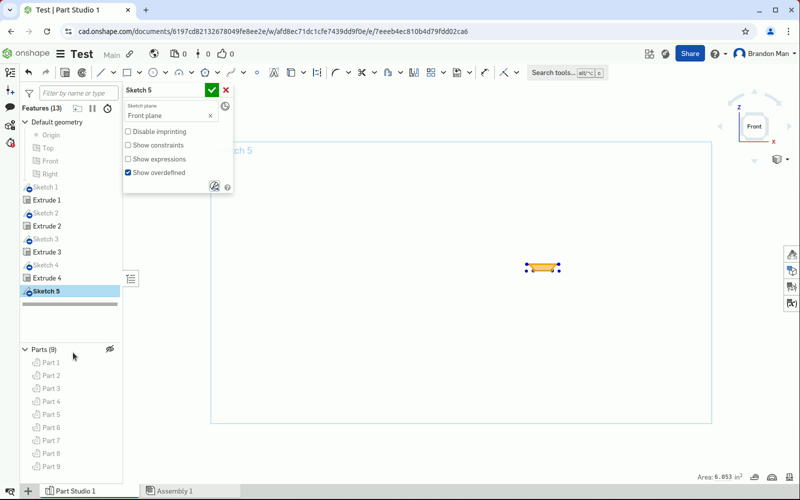
key(shift+e)
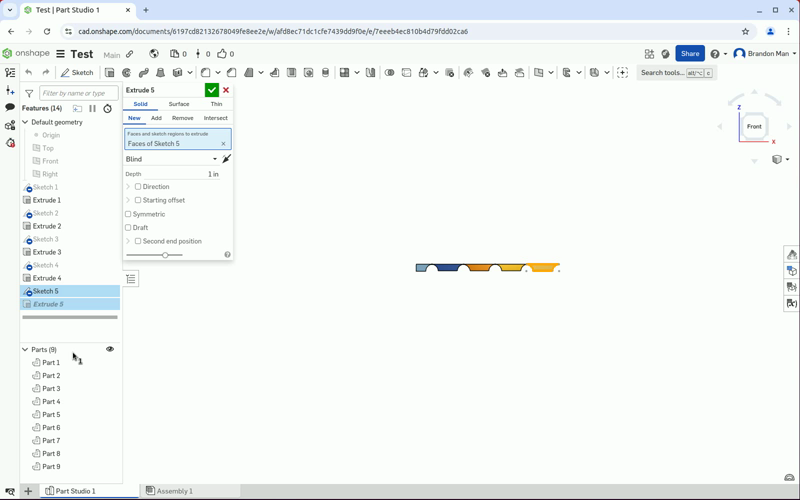
mouse_move(143, 106)
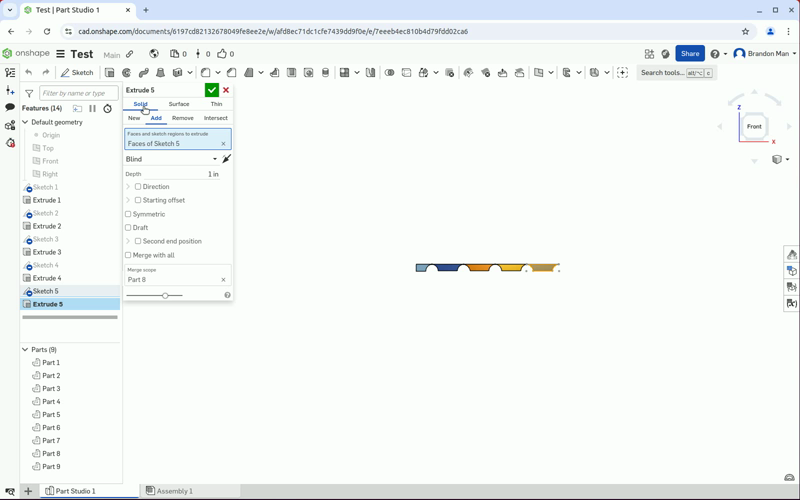
click(143, 106)
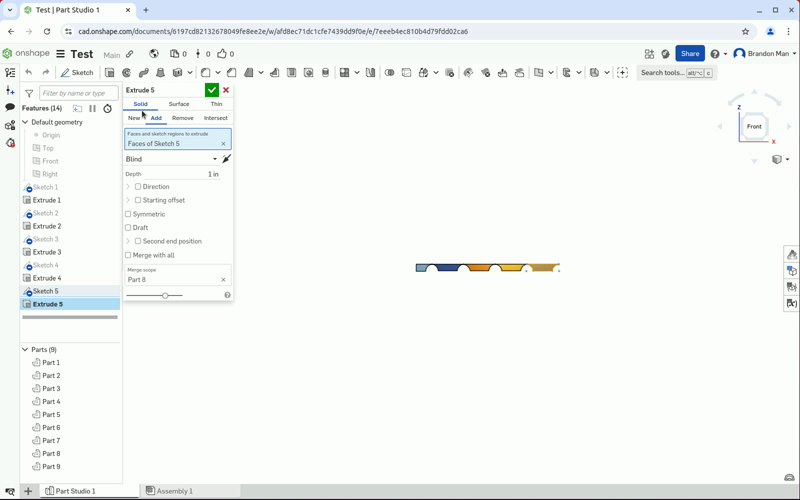
mouse_move(137, 120)
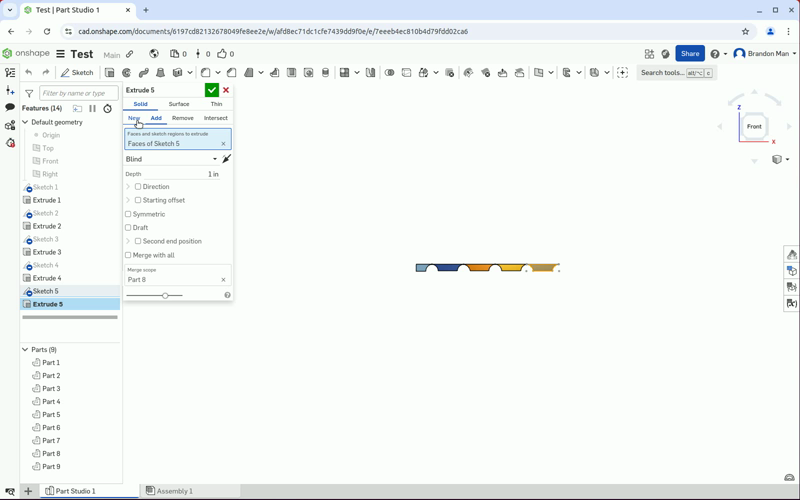
click(137, 120)
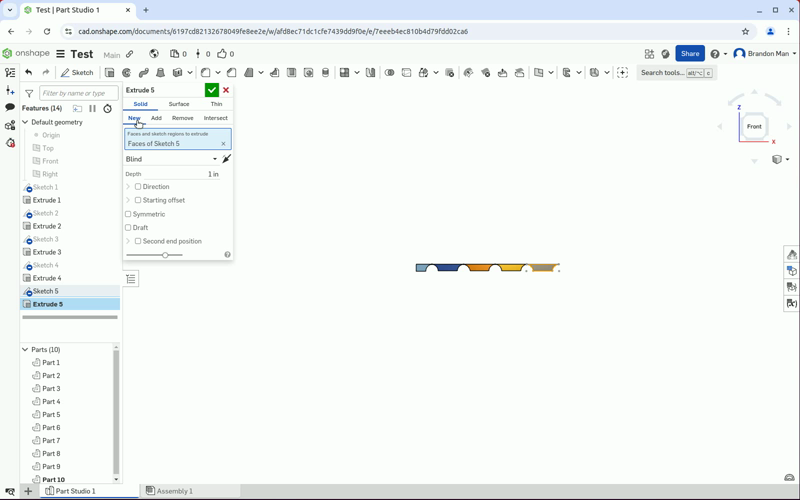
key(tab, 4)
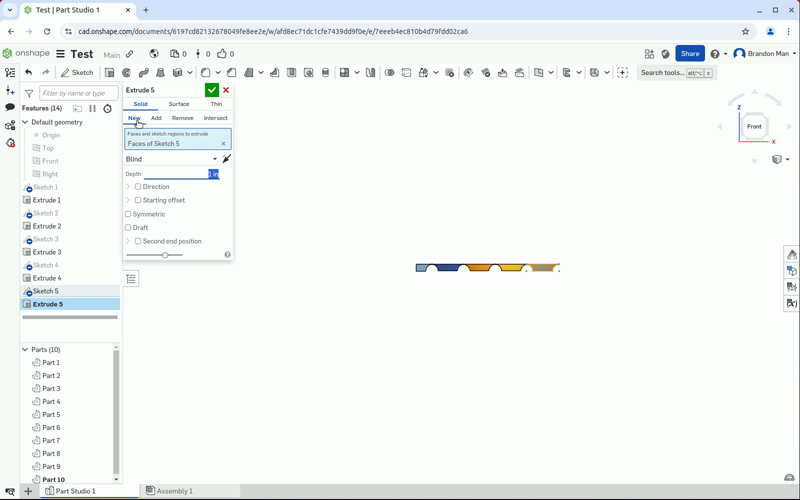
text(3.37)
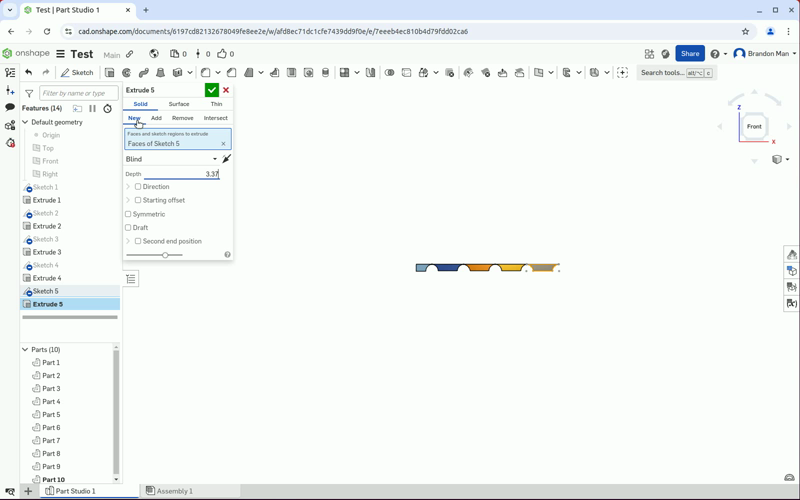
key(enter)
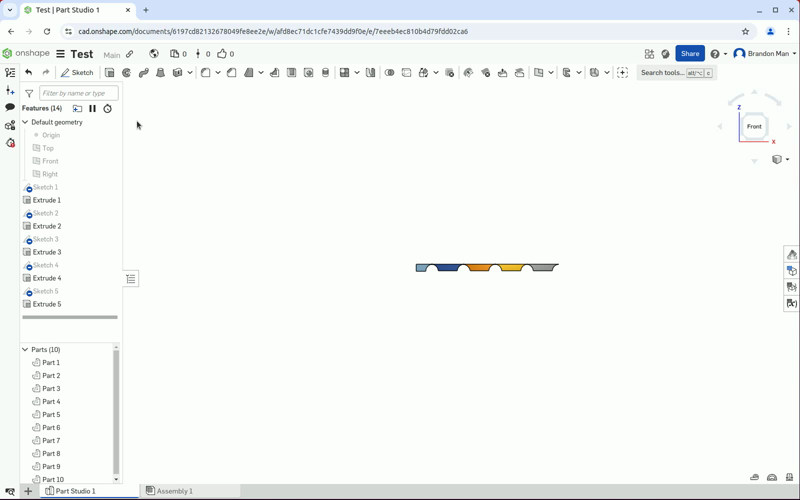
key(shift+h)
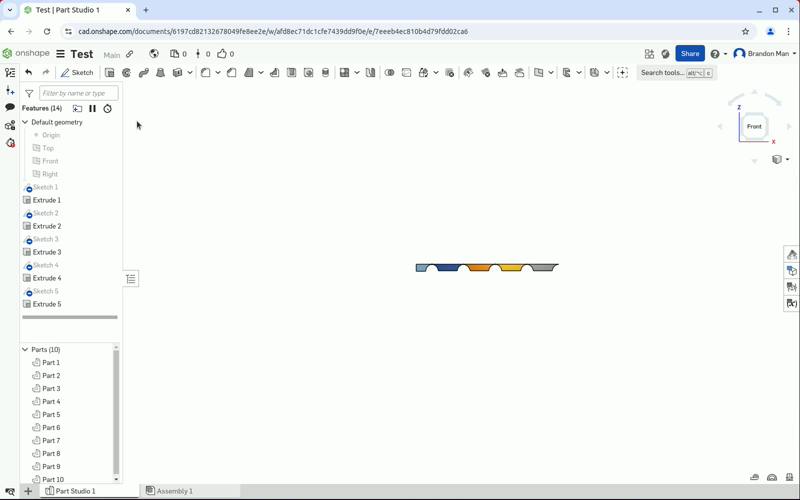
key(shift+h)
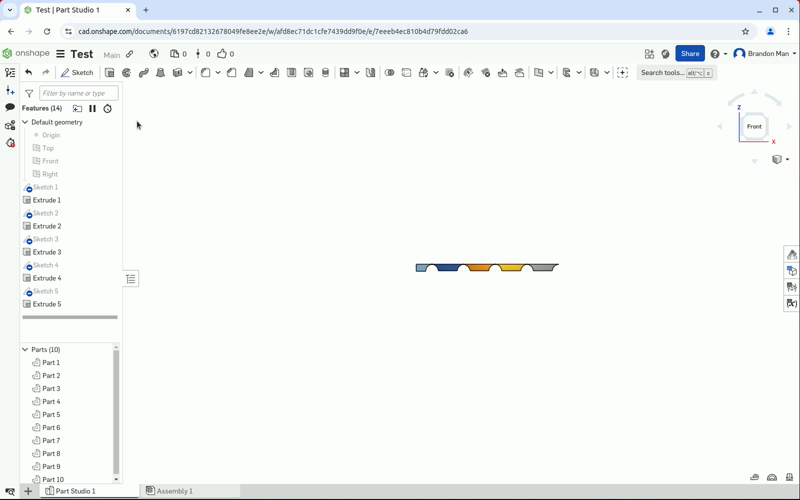
mouse_move(73, 189)
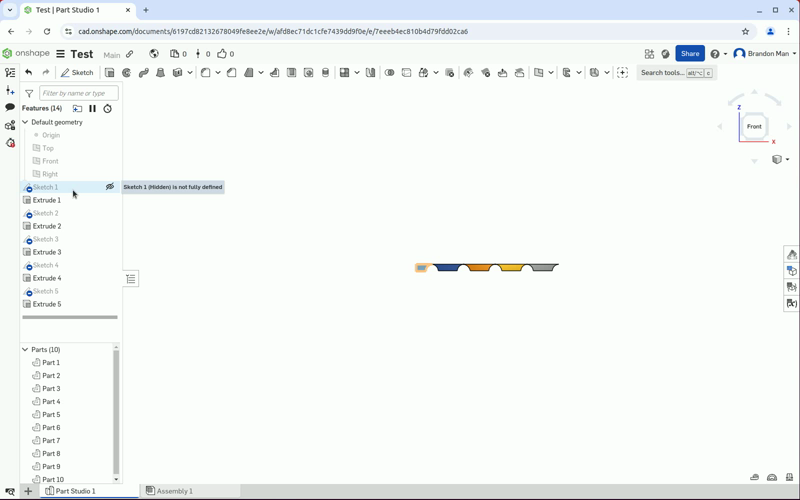
click(73, 189)
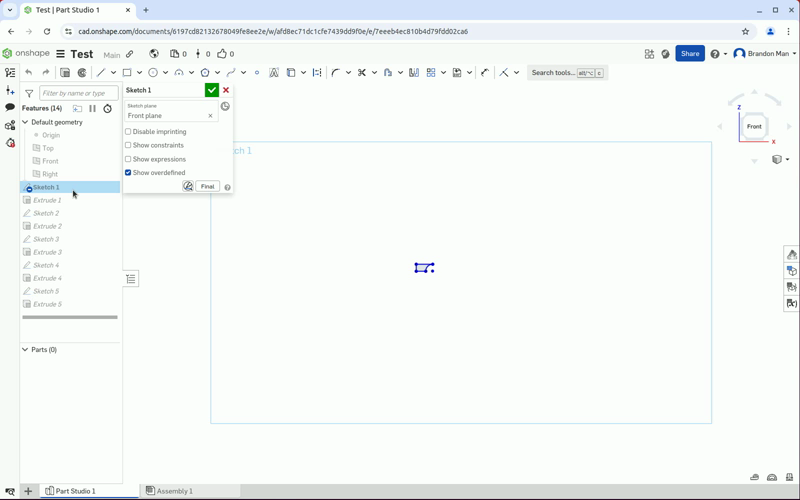
mouse_move(229, 92)
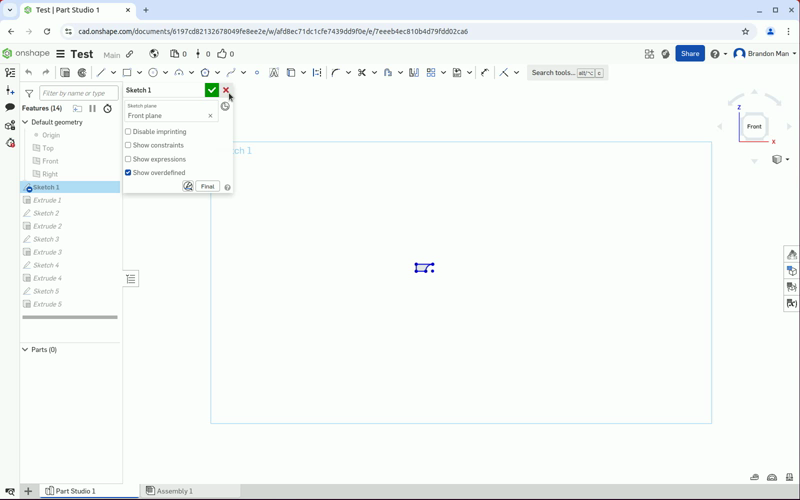
click(229, 92)
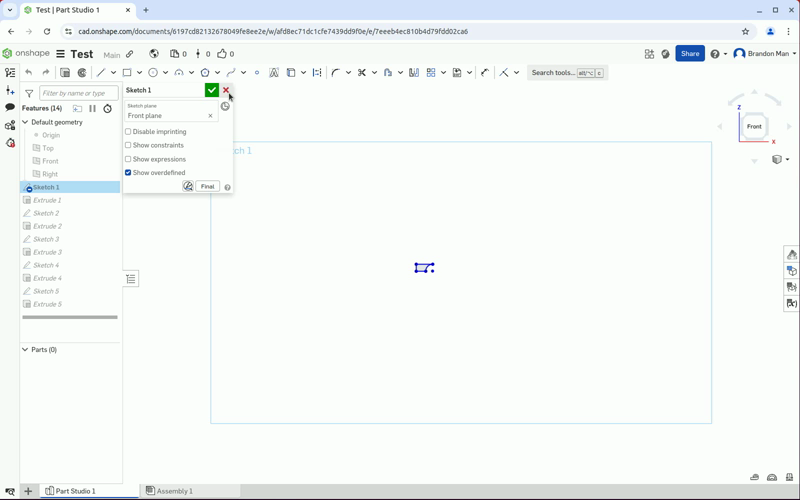
key(shift+s)
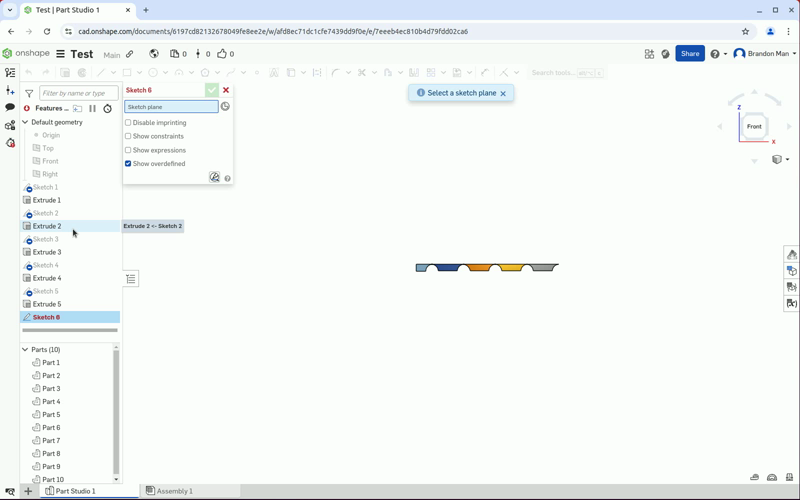
scroll(3)
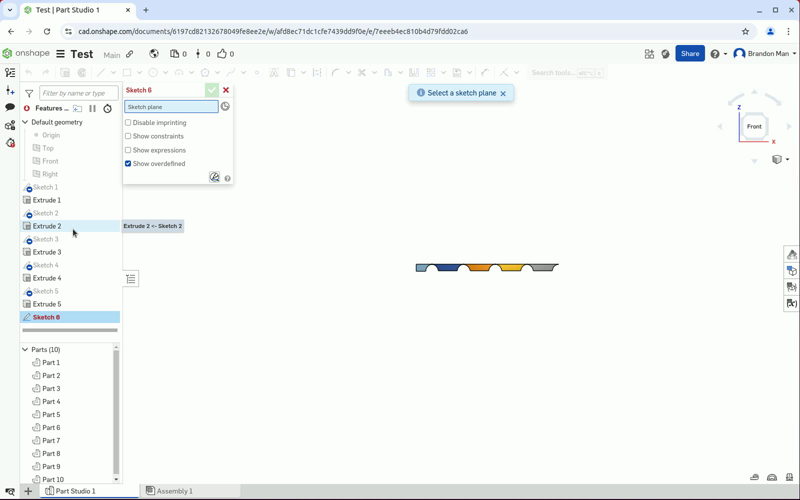
mouse_move(73, 163)
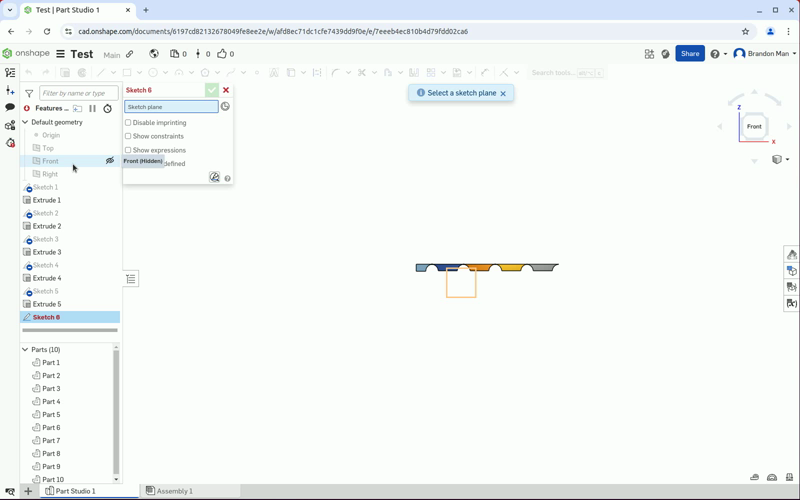
click(73, 163)
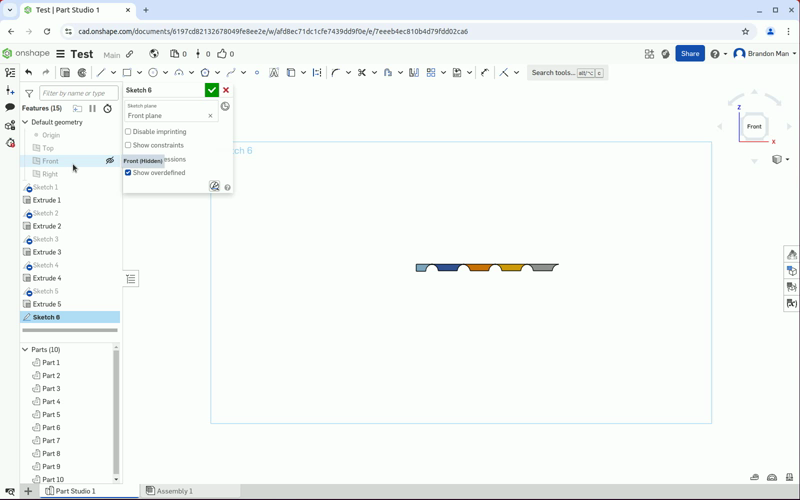
mouse_move(69, 352)
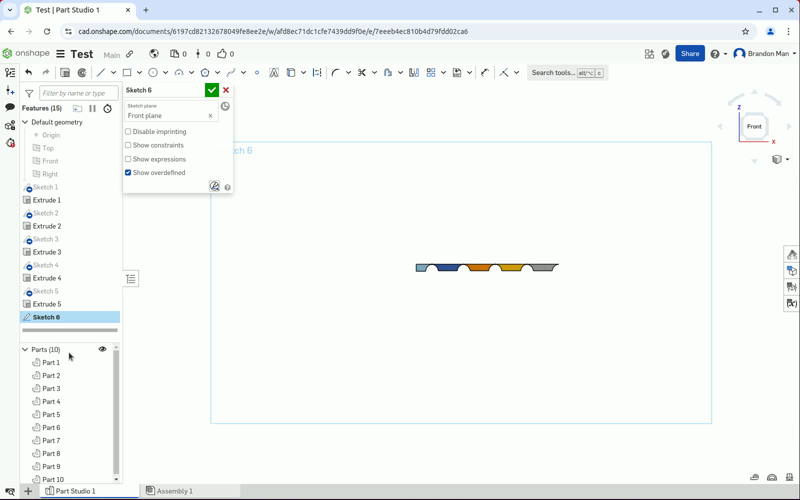
key(y)
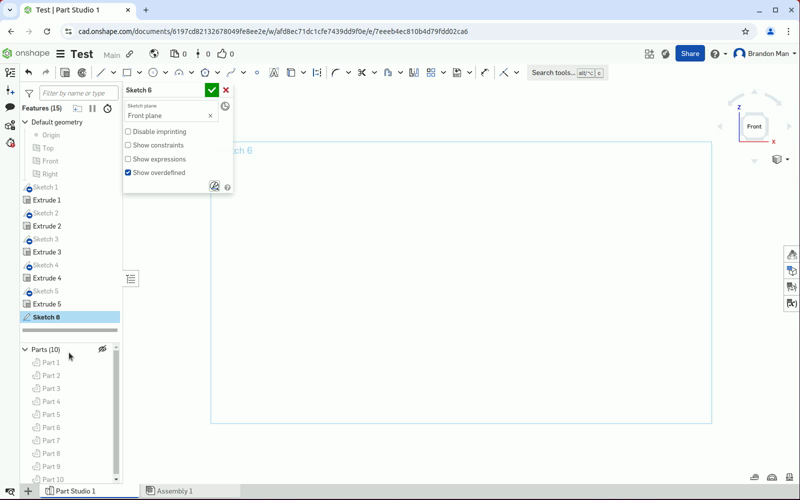
key(a)
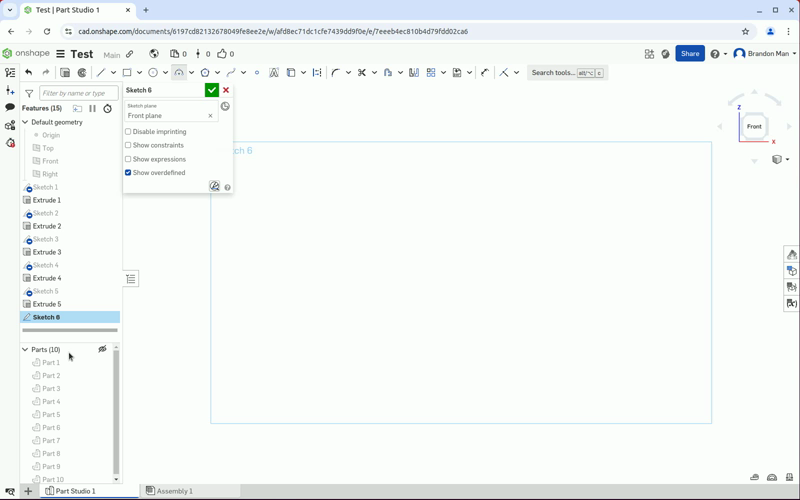
key_down(shift)
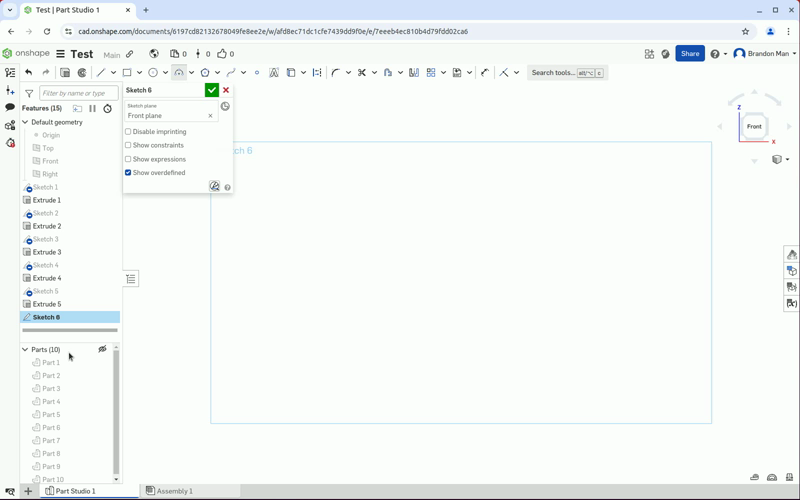
mouse_move(558, 264)
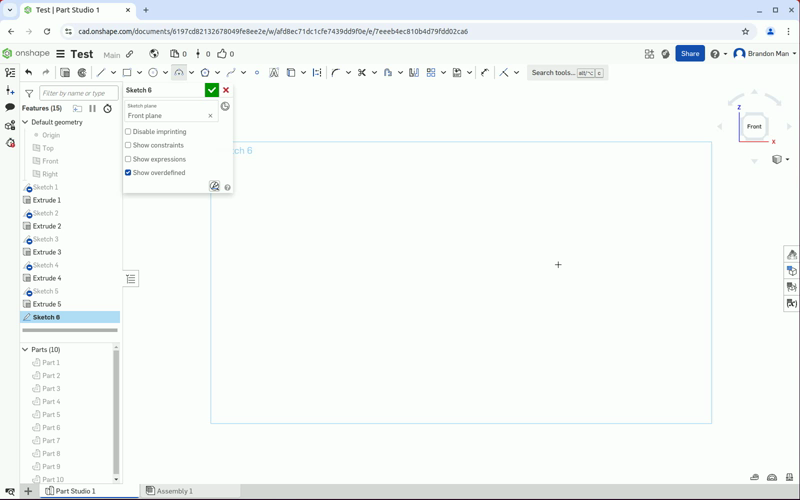
click(558, 264)
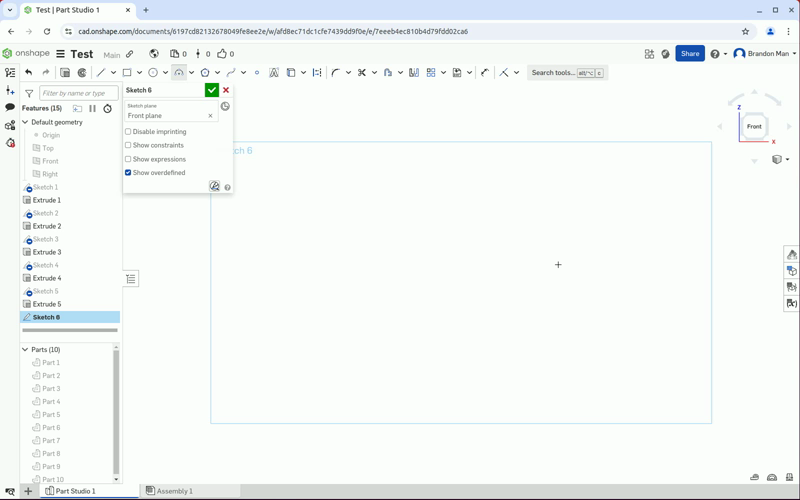
key_up(shift)
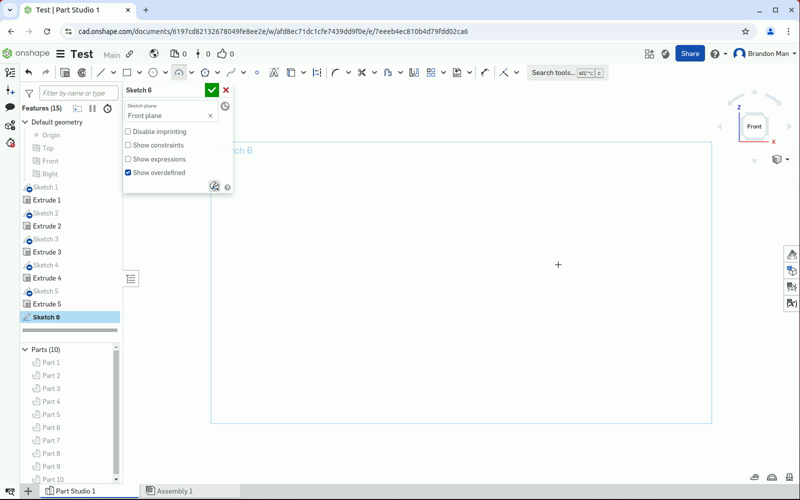
key_down(shift)
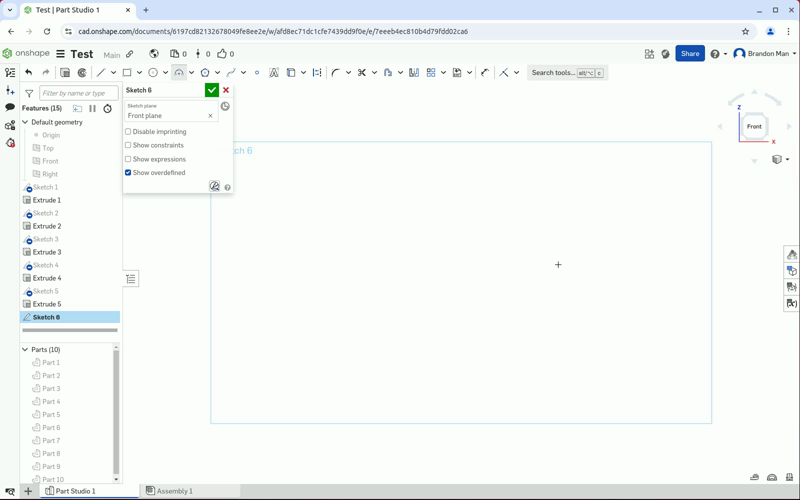
mouse_move(564, 270)
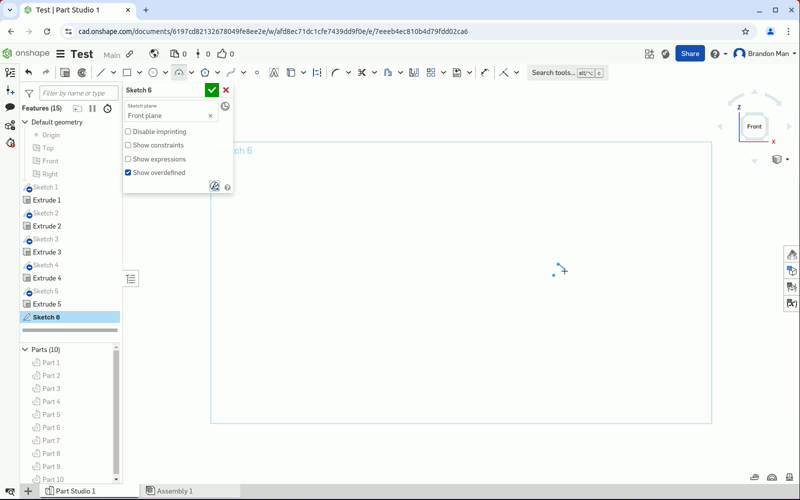
click(564, 270)
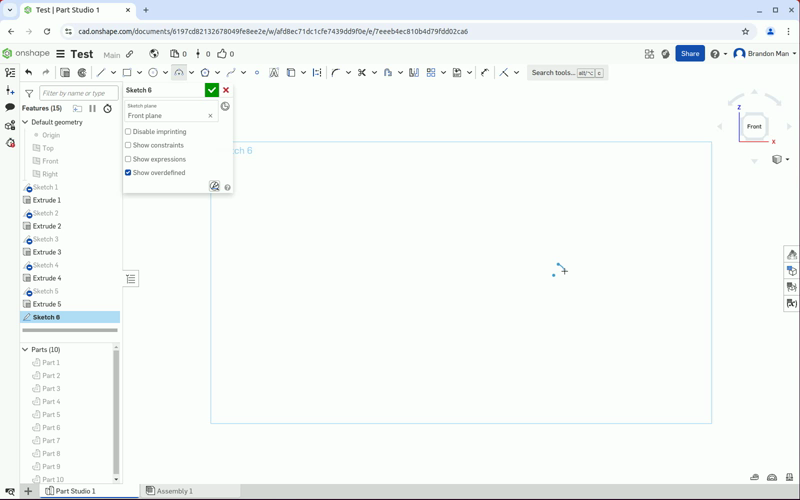
mouse_move(562, 266)
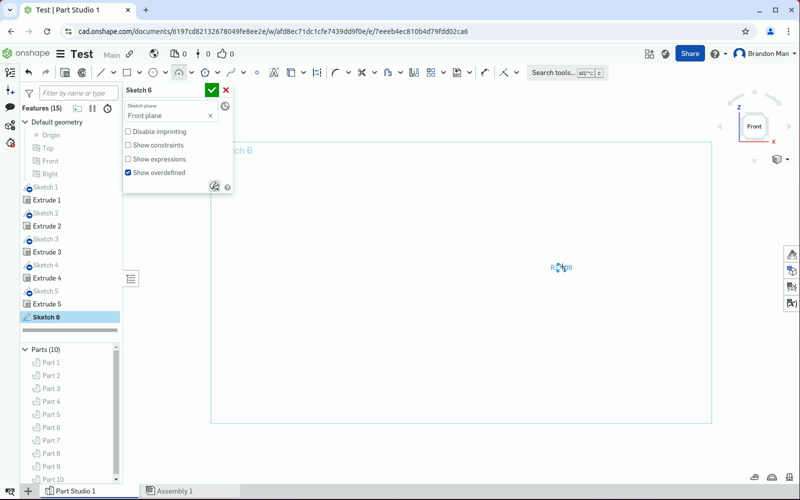
click(562, 266)
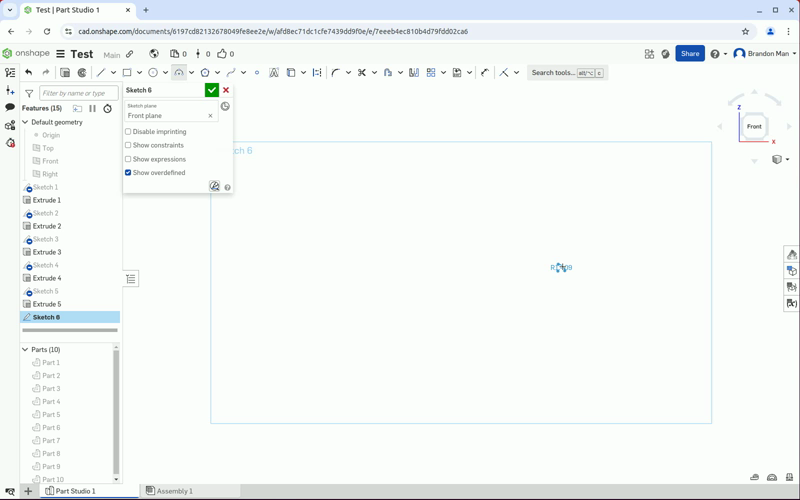
key_up(shift)
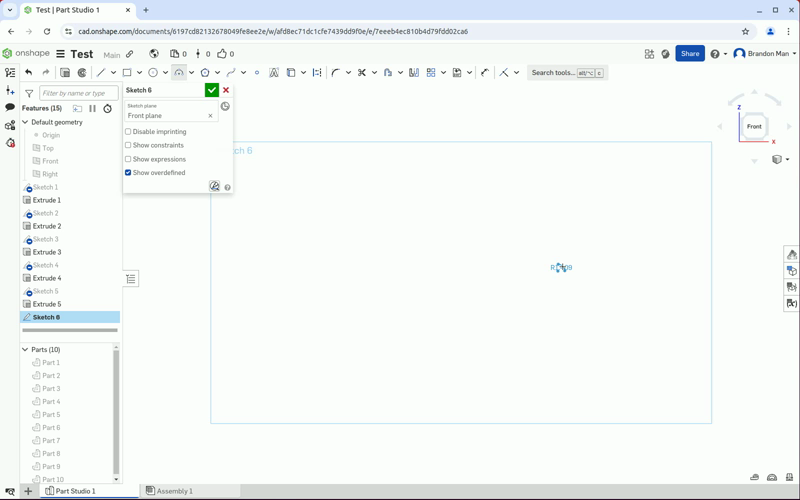
key(esc)
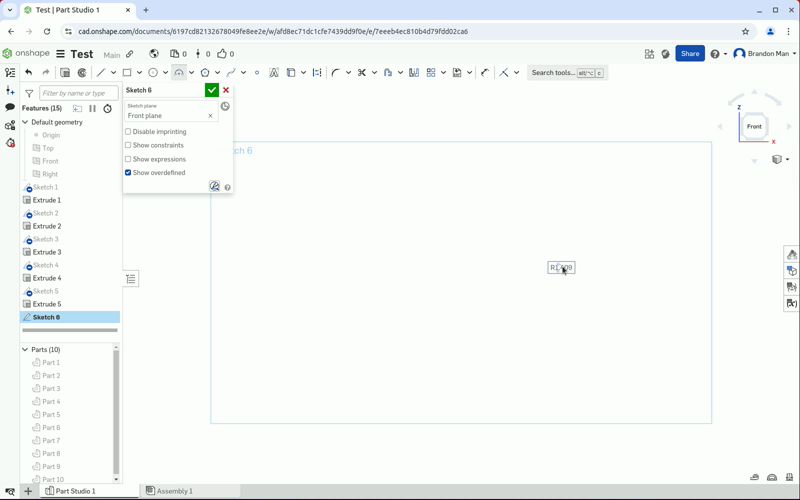
key(l)
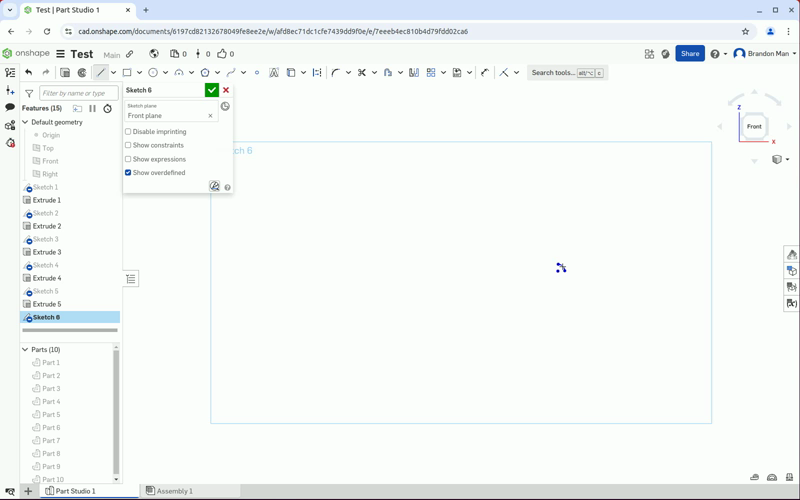
mouse_move(564, 270)
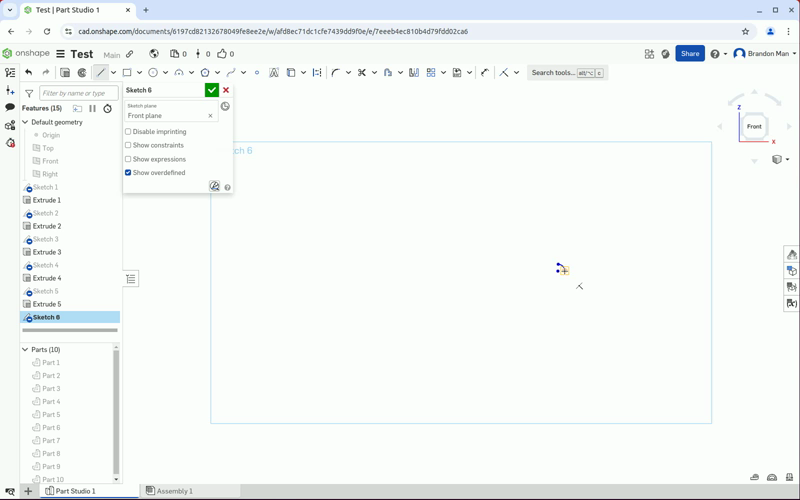
click(564, 270)
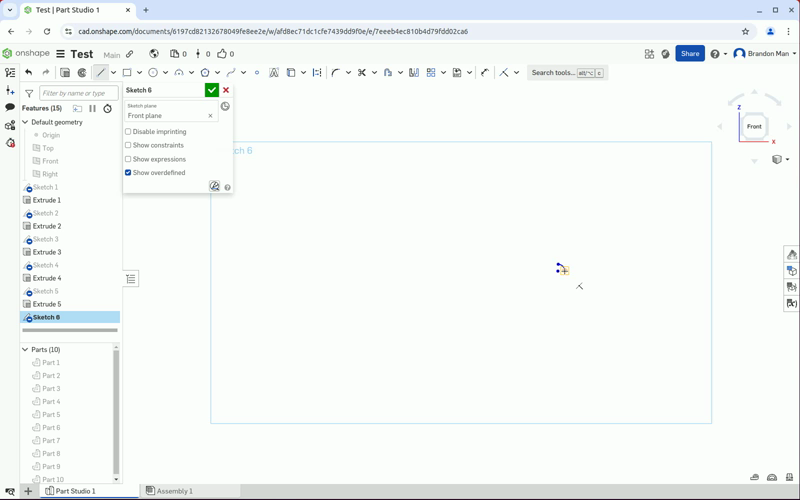
key_down(shift)
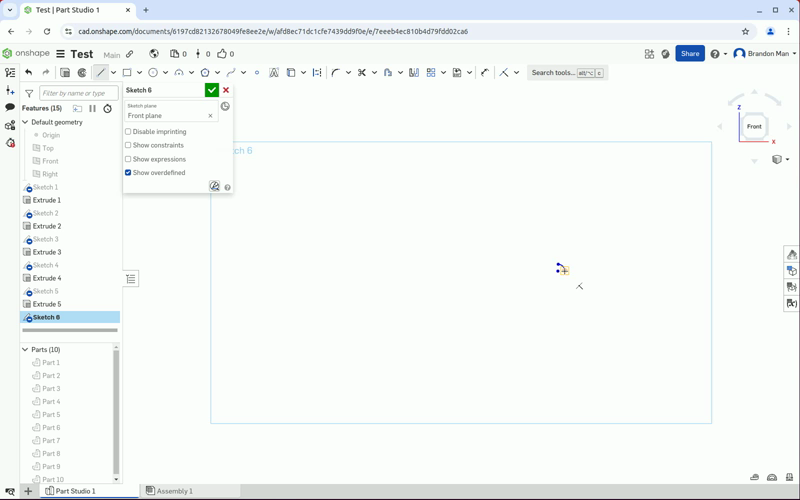
mouse_move(589, 270)
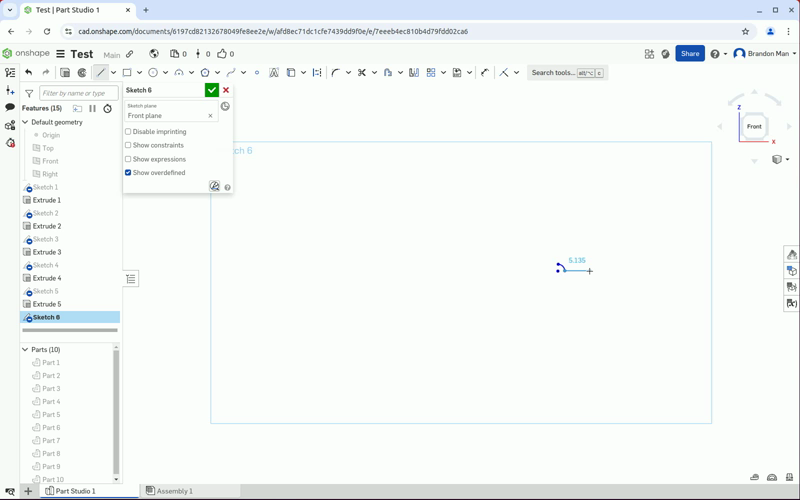
mouse_move(574, 270)
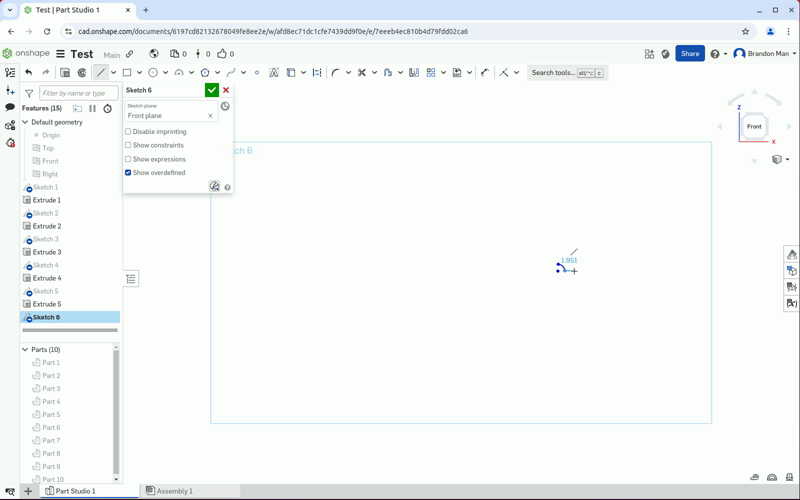
click(574, 270)
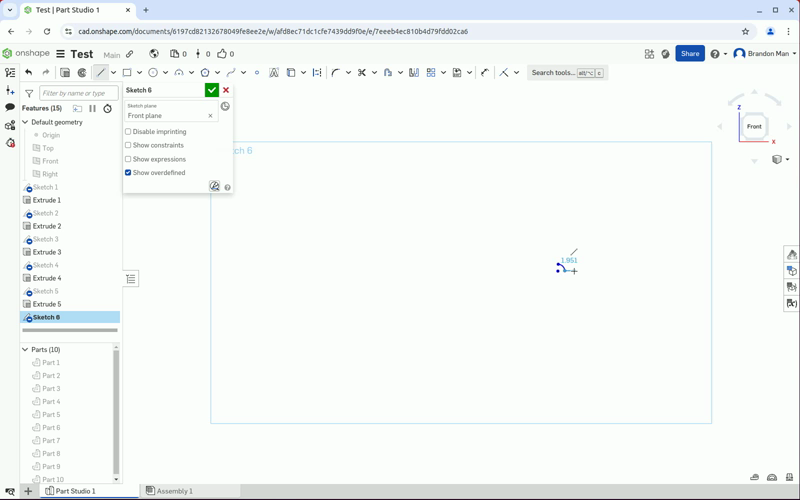
key_up(shift)
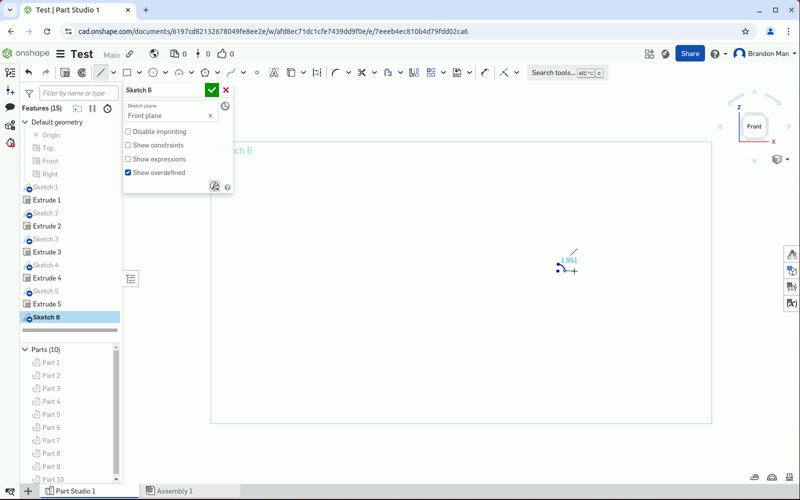
key_down(shift)
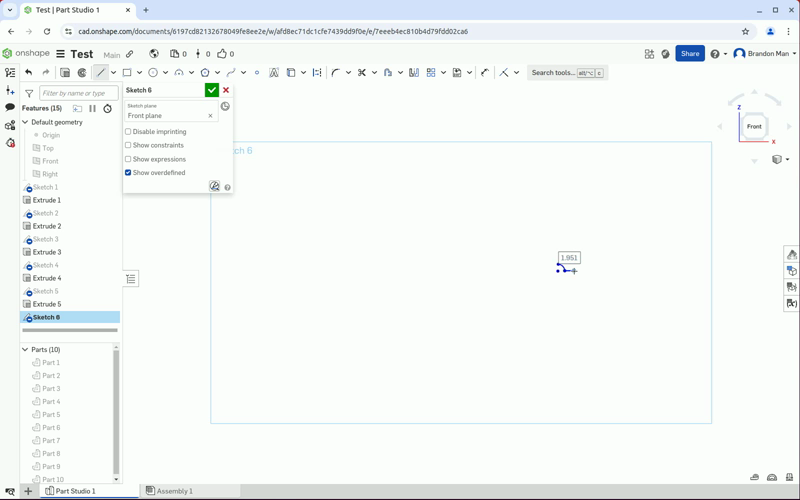
mouse_move(589, 270)
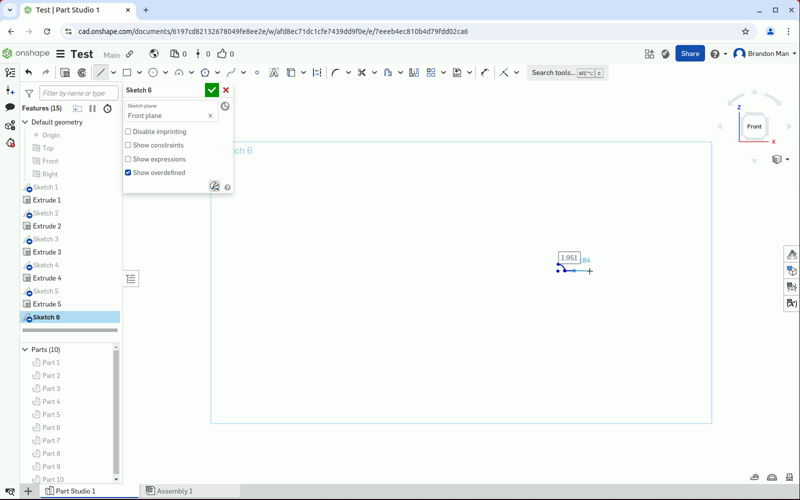
mouse_move(574, 264)
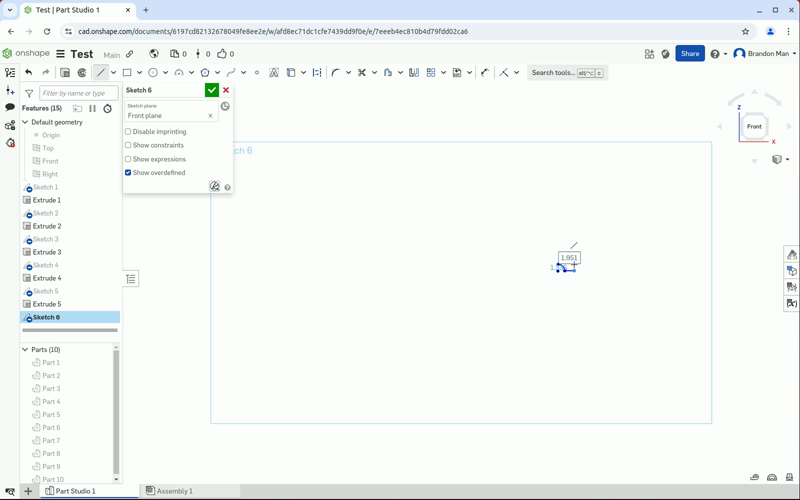
scroll(6)
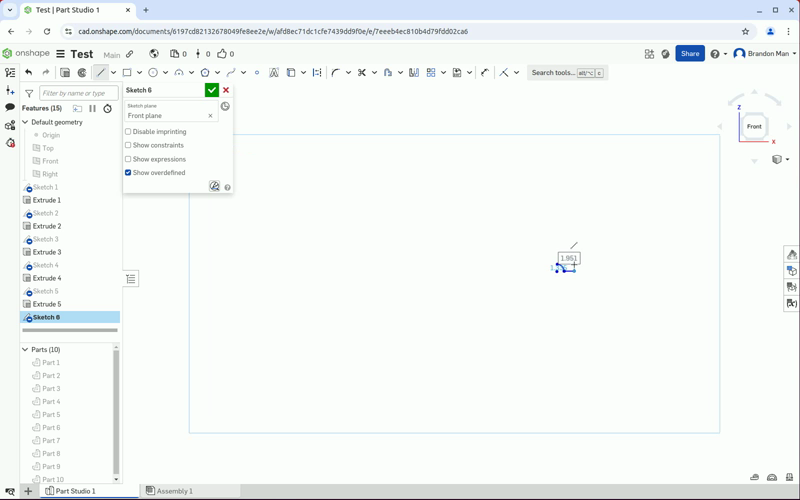
scroll(6)
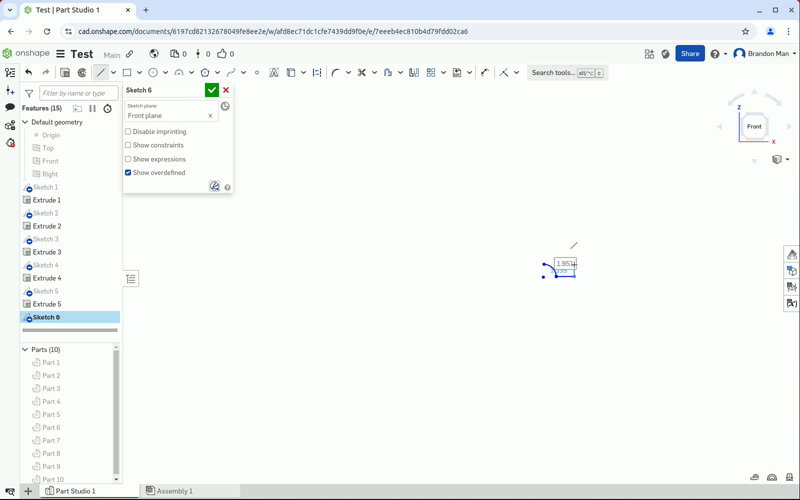
scroll(6)
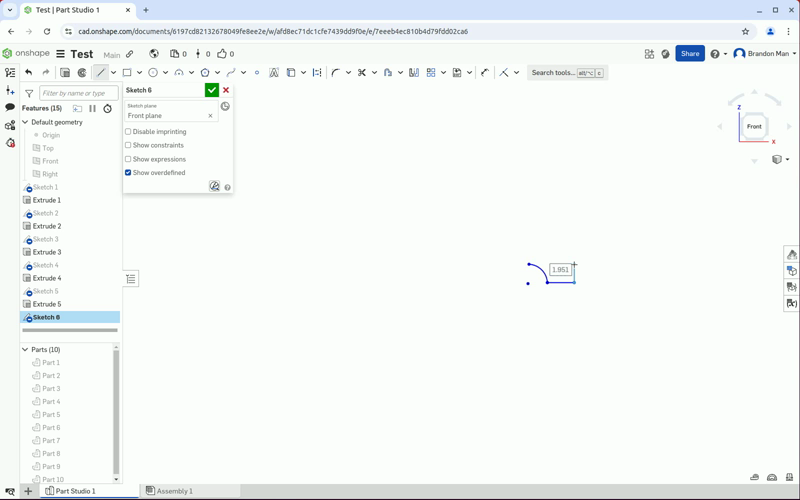
scroll(6)
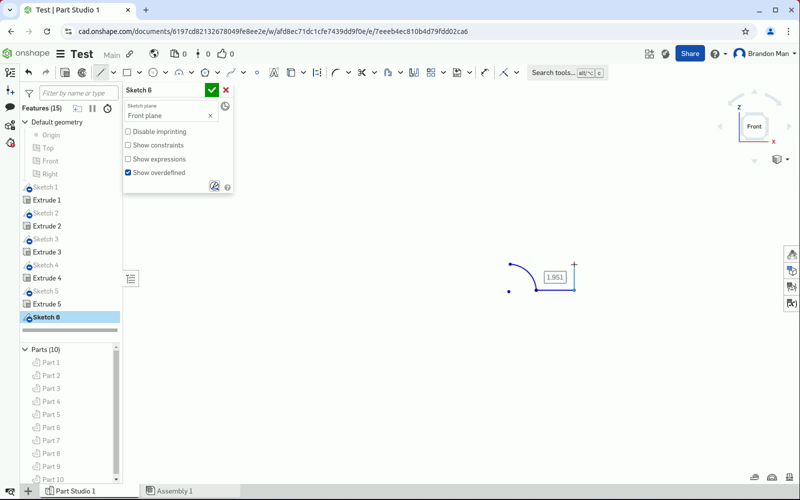
scroll(6)
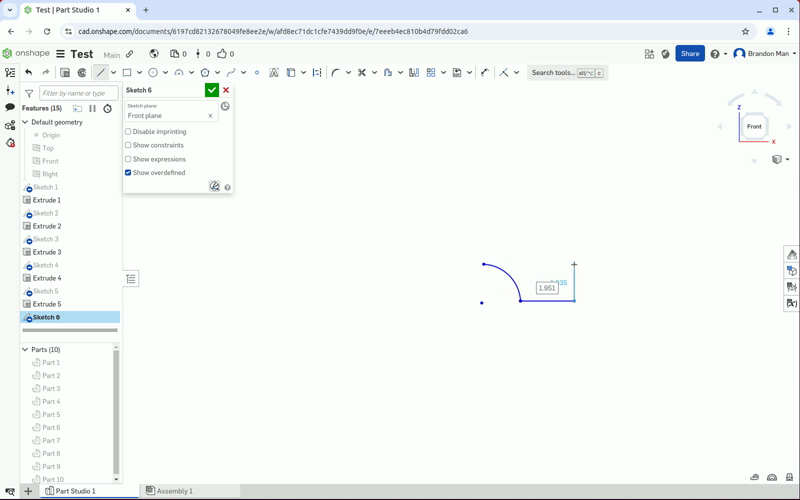
scroll(6)
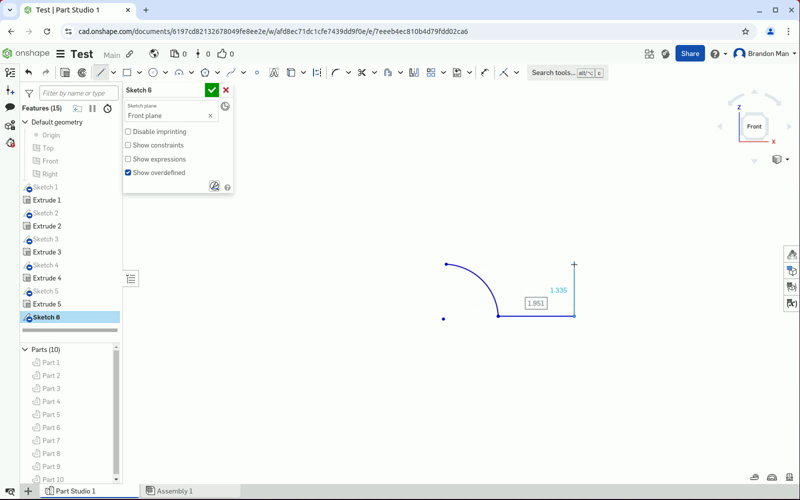
scroll(6)
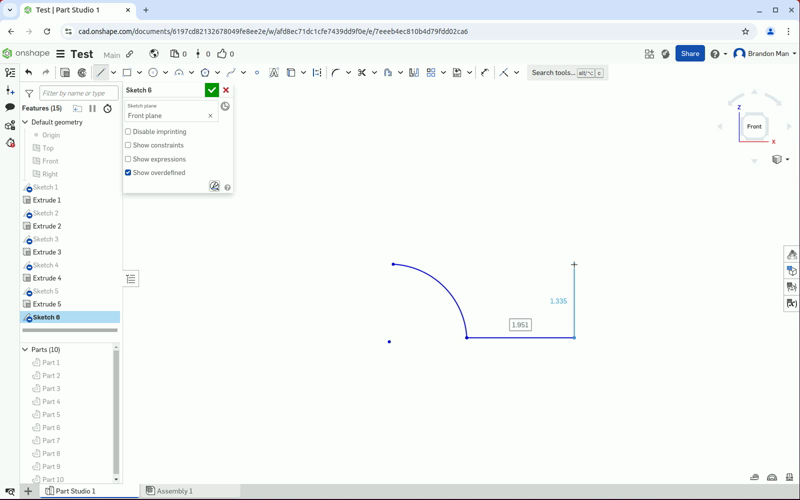
click(574, 264)
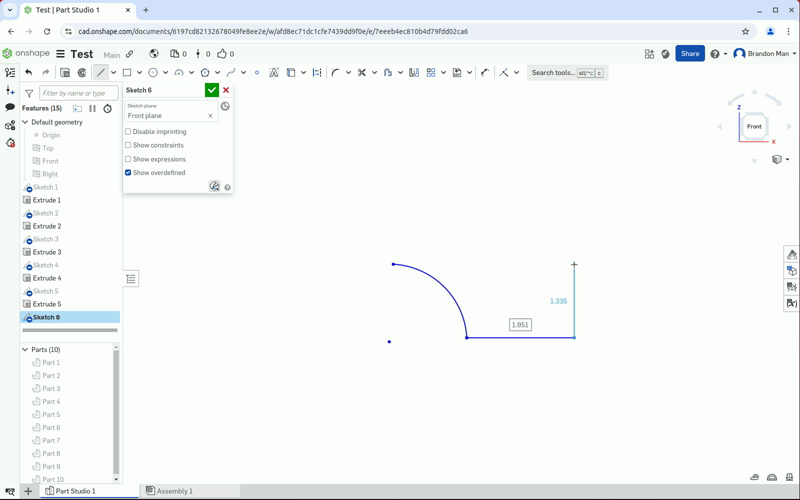
scroll(-6)
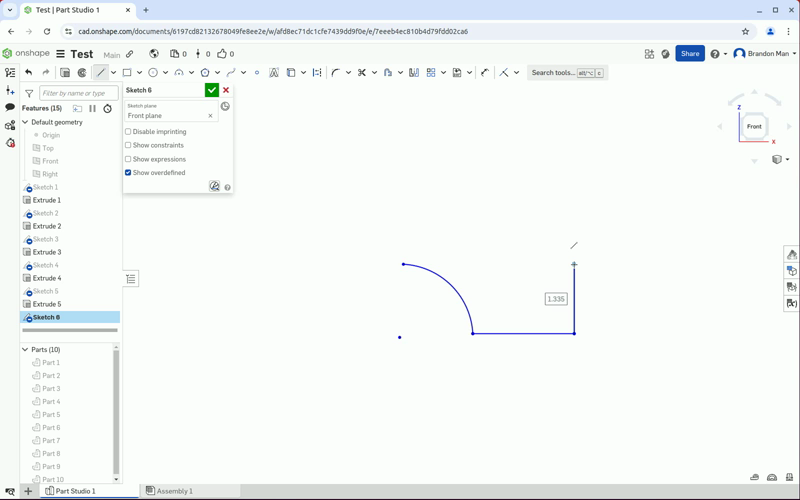
scroll(-6)
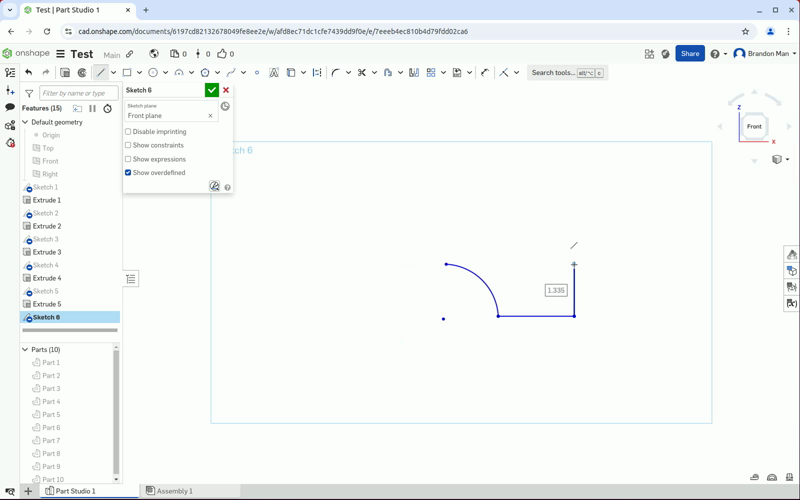
scroll(-6)
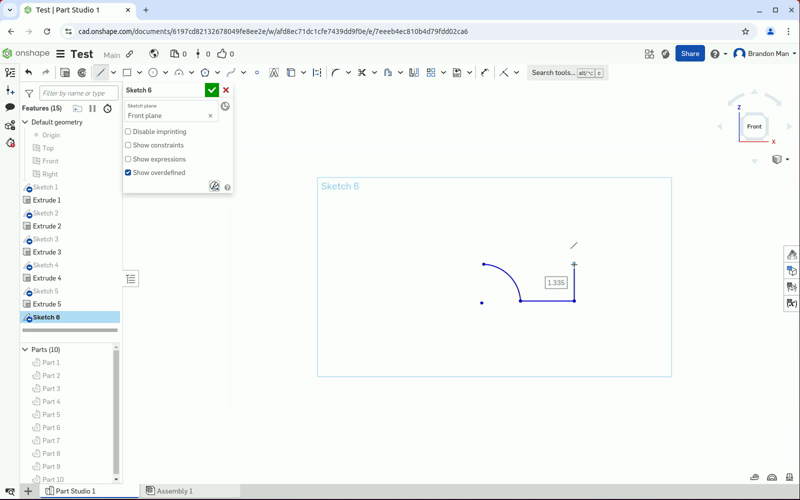
scroll(-6)
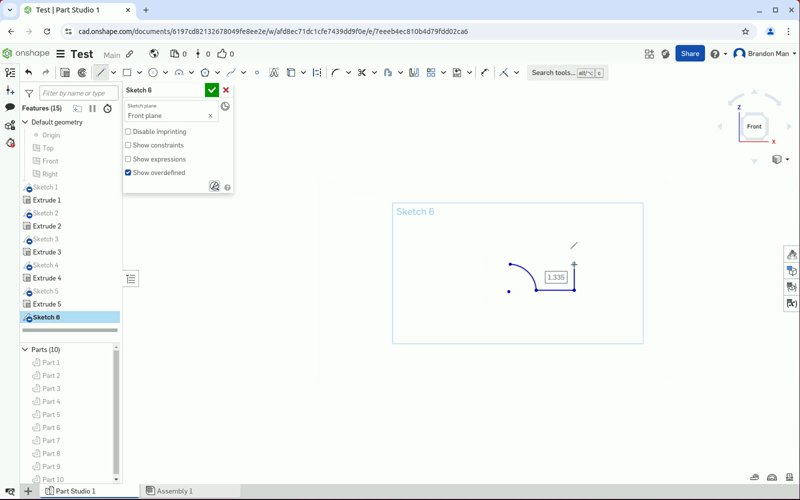
scroll(-6)
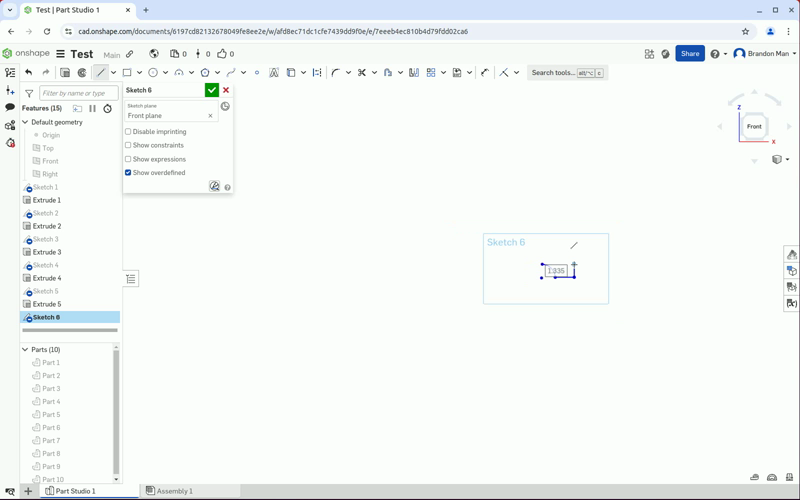
scroll(-6)
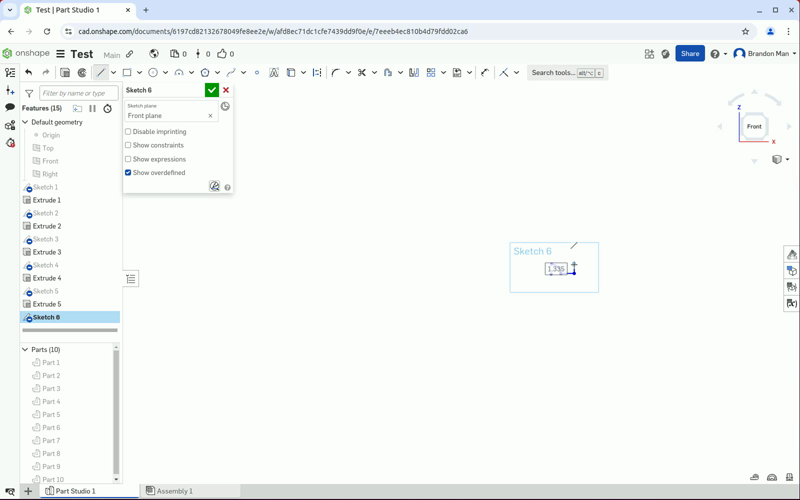
scroll(-6)
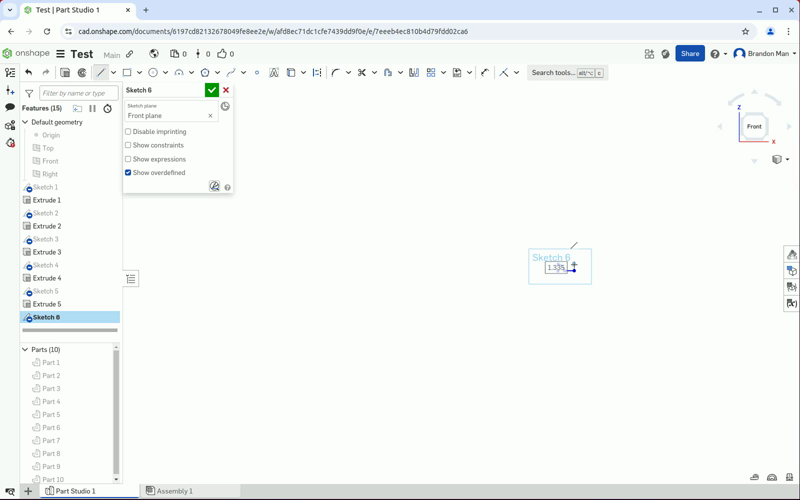
key_up(shift)
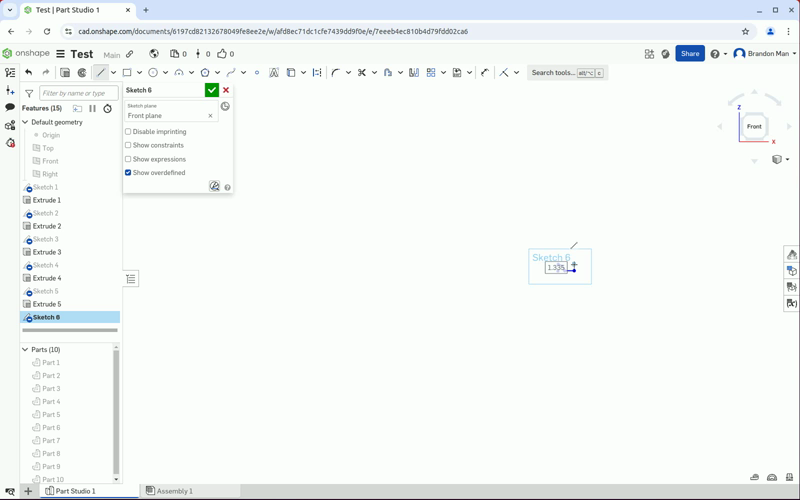
mouse_move(589, 264)
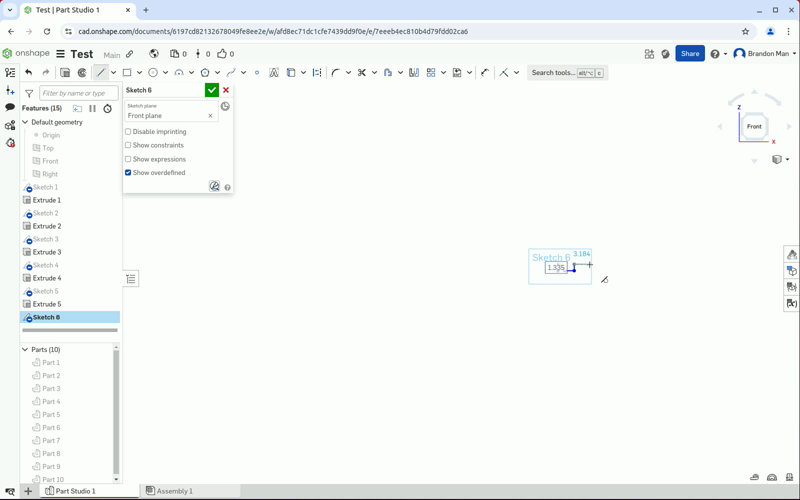
key_down(shift)
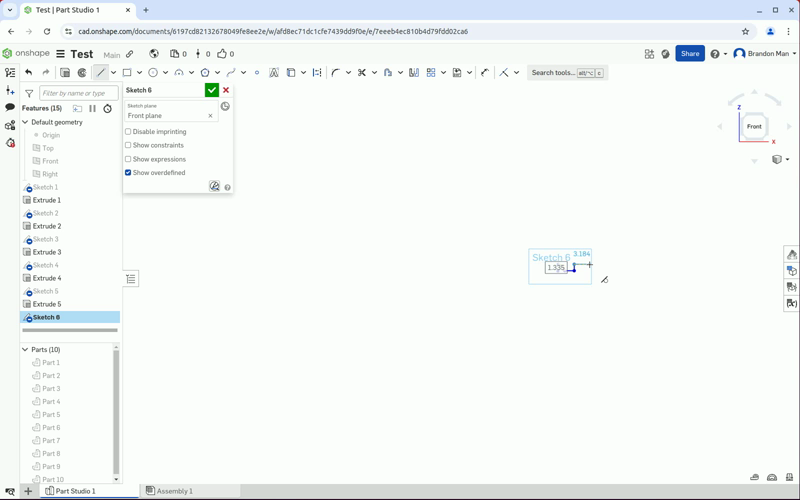
mouse_move(558, 264)
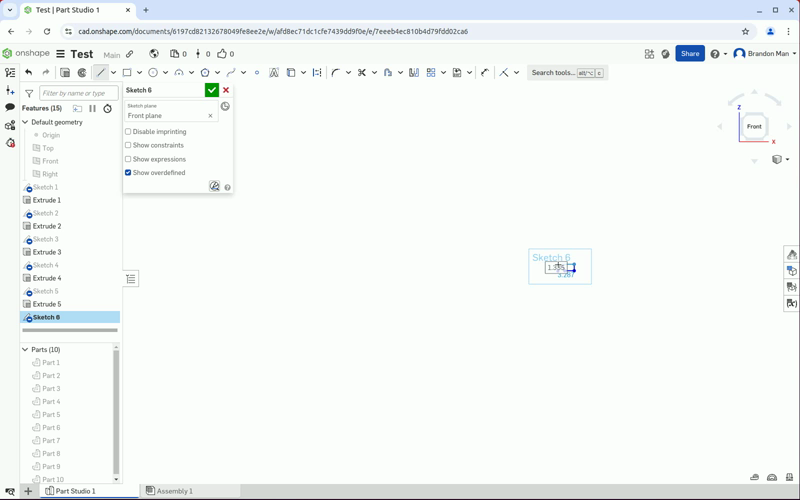
key_up(shift)
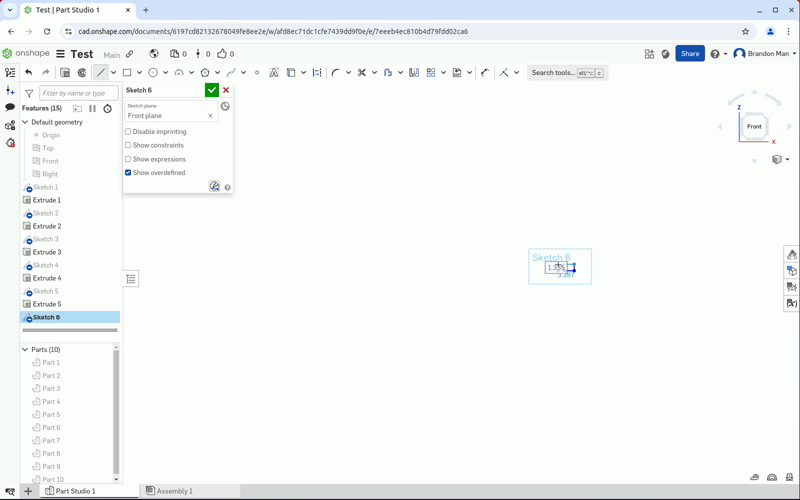
click(558, 264)
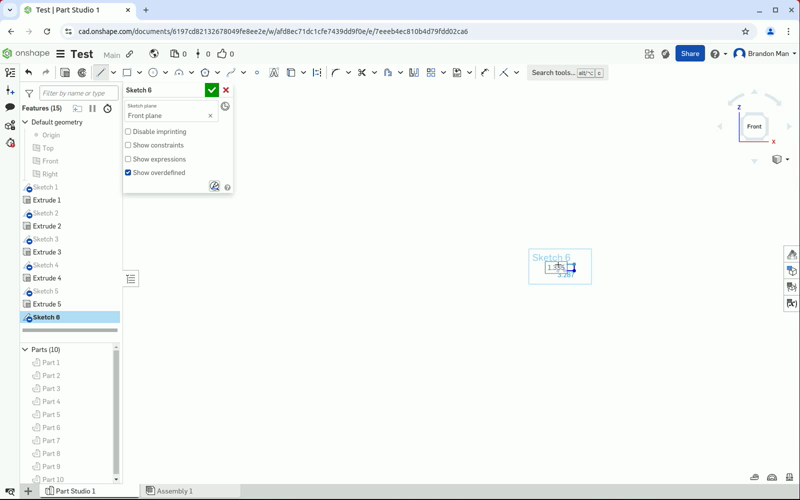
key(esc)
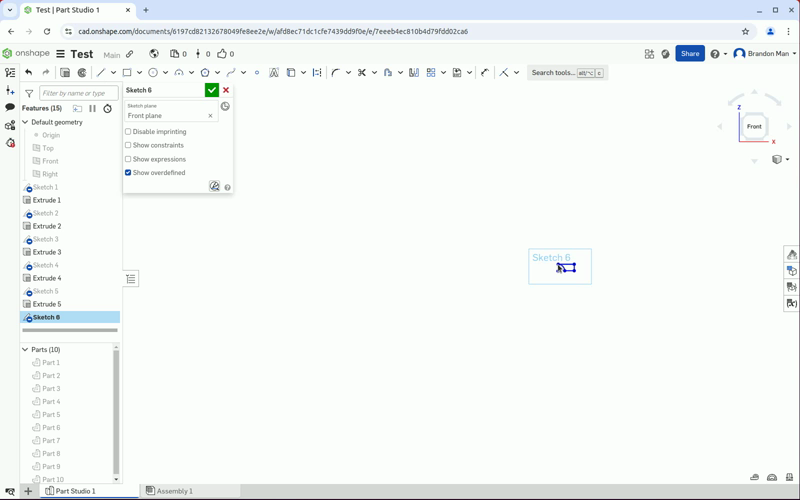
mouse_move(566, 268)
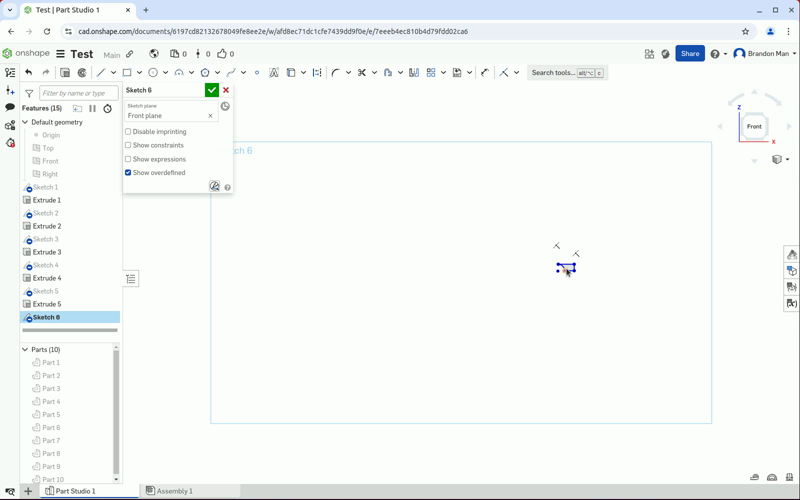
scroll(6)
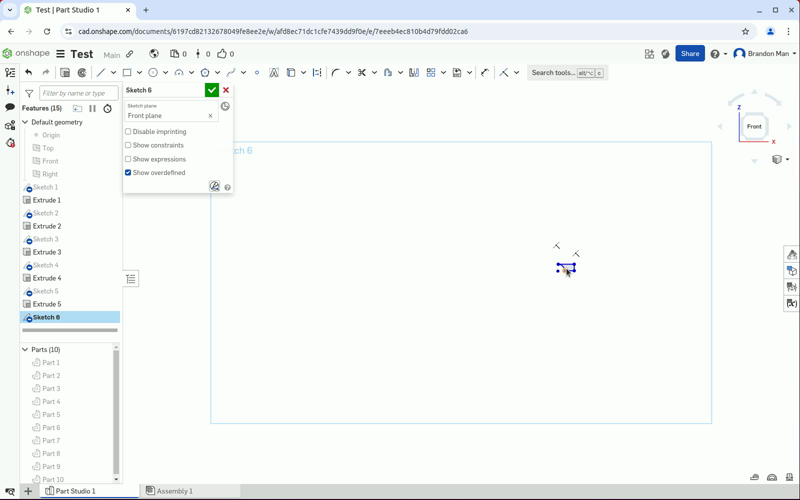
scroll(6)
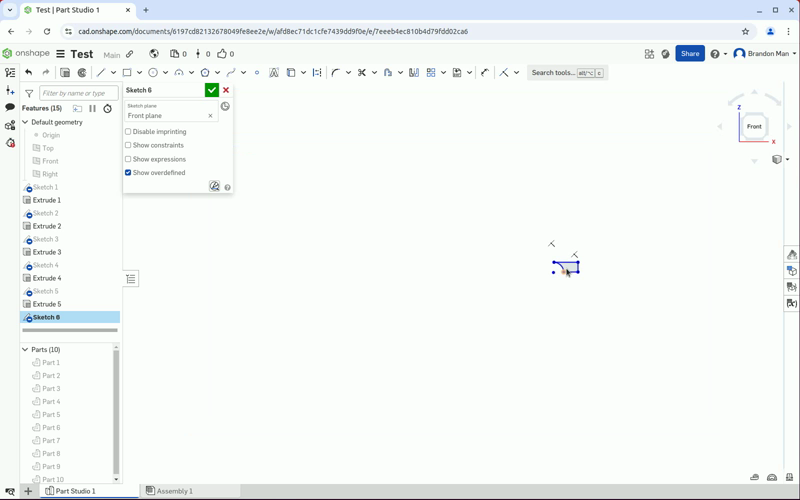
scroll(6)
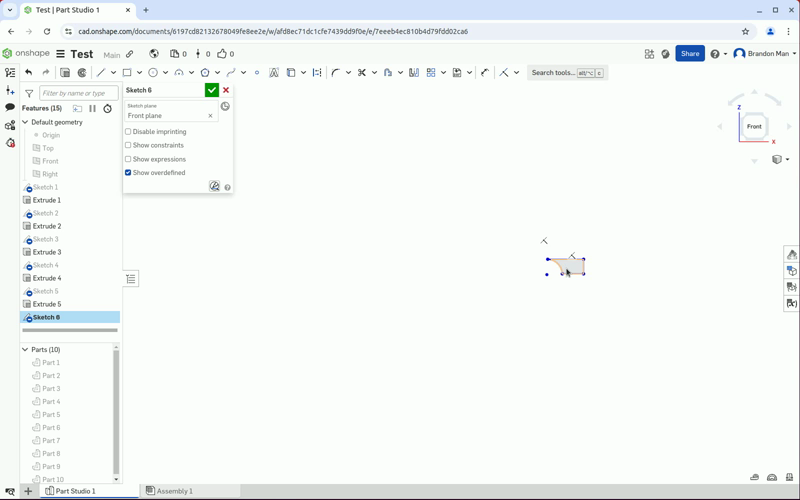
scroll(6)
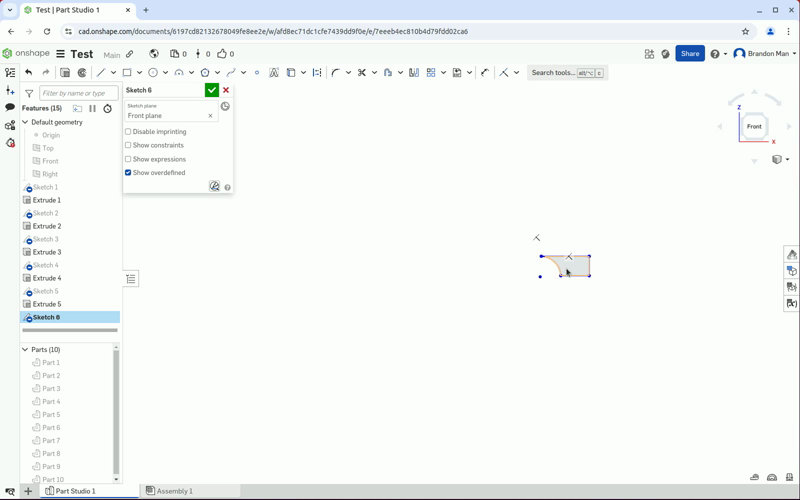
scroll(6)
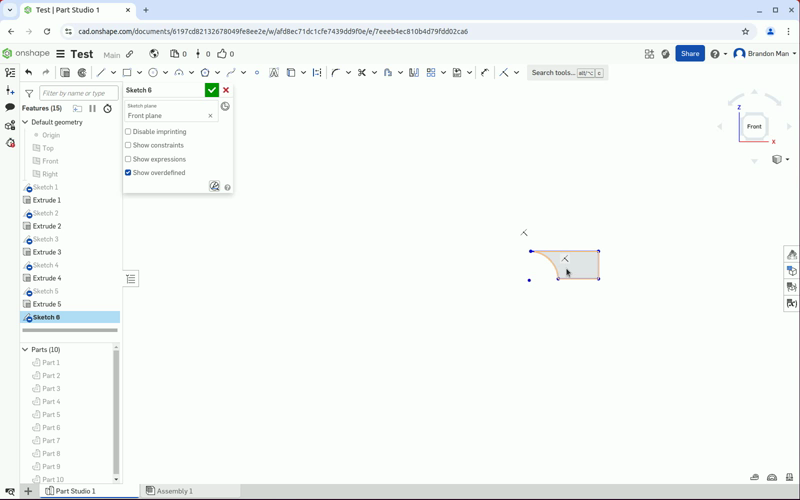
scroll(6)
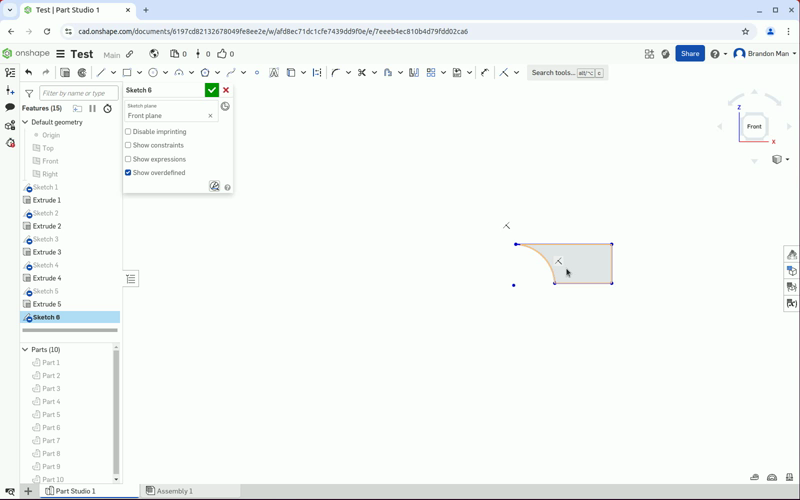
scroll(6)
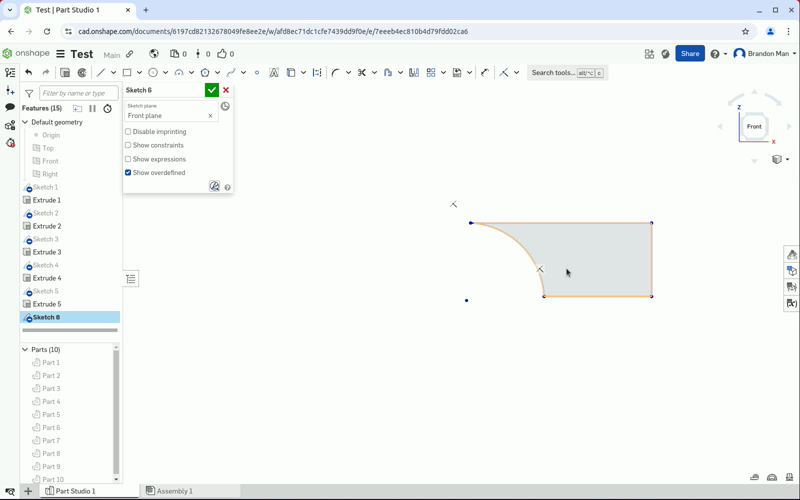
click(566, 268)
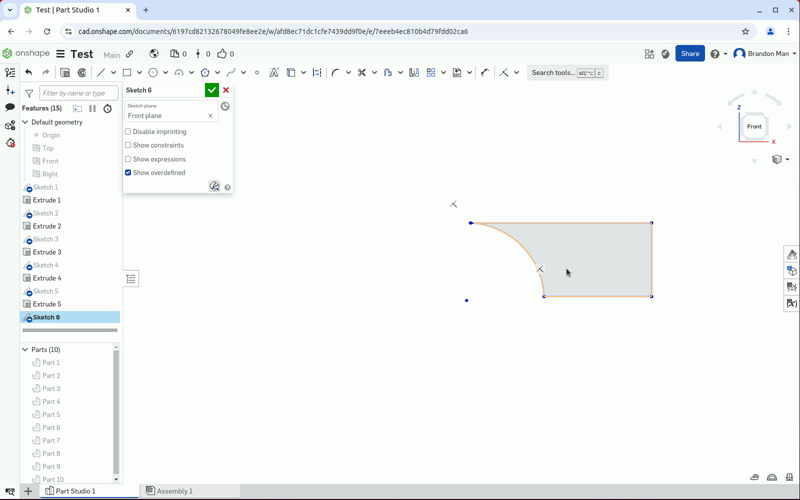
scroll(-6)
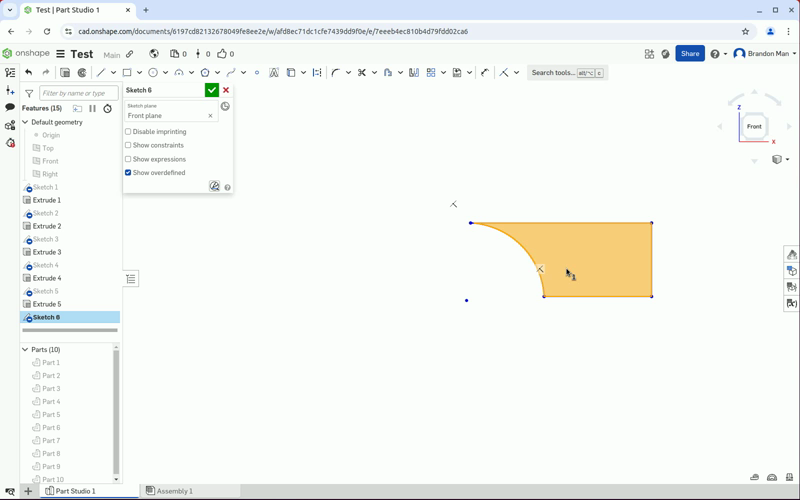
scroll(-6)
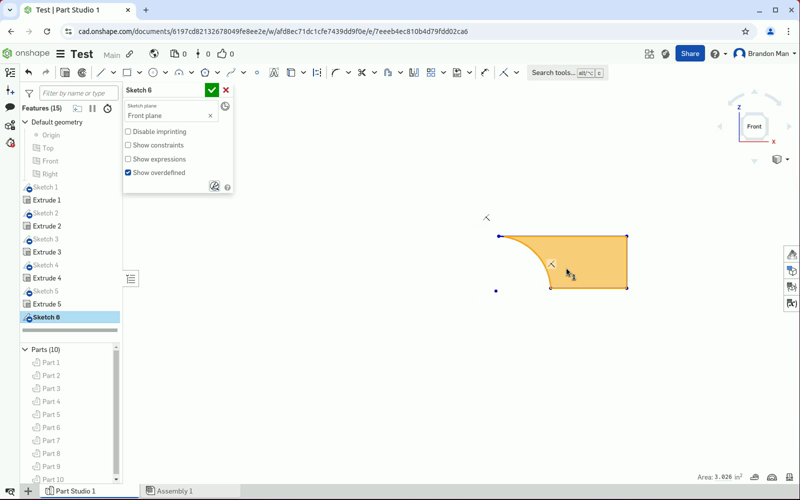
scroll(-6)
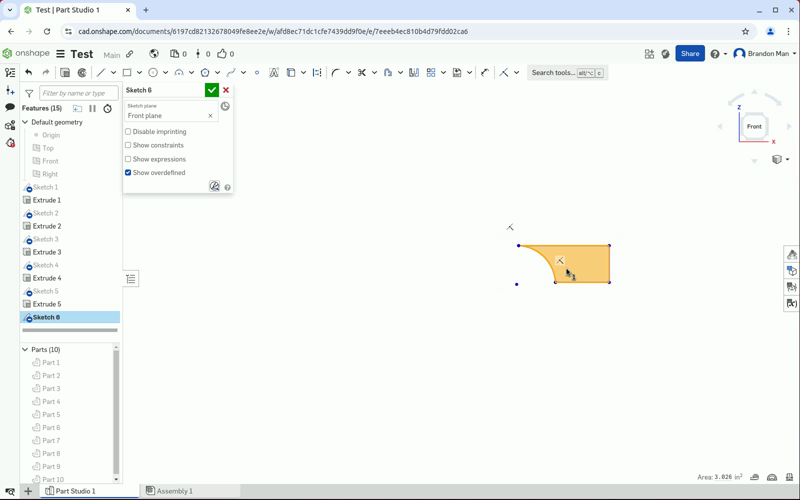
scroll(-6)
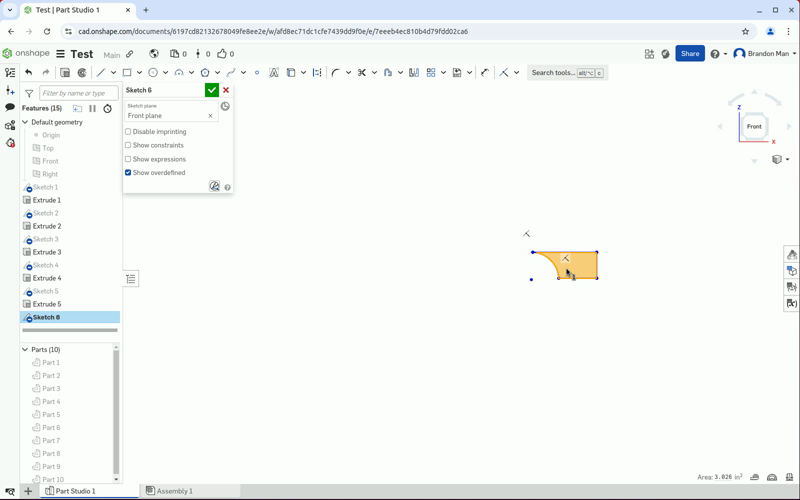
scroll(-6)
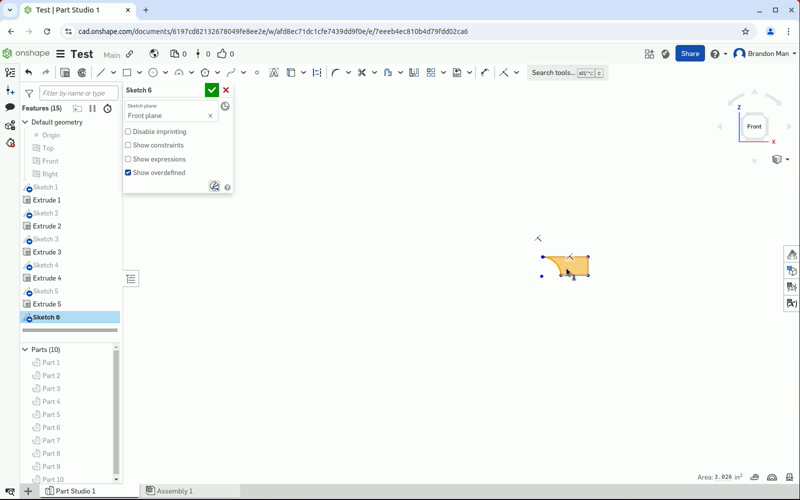
scroll(-6)
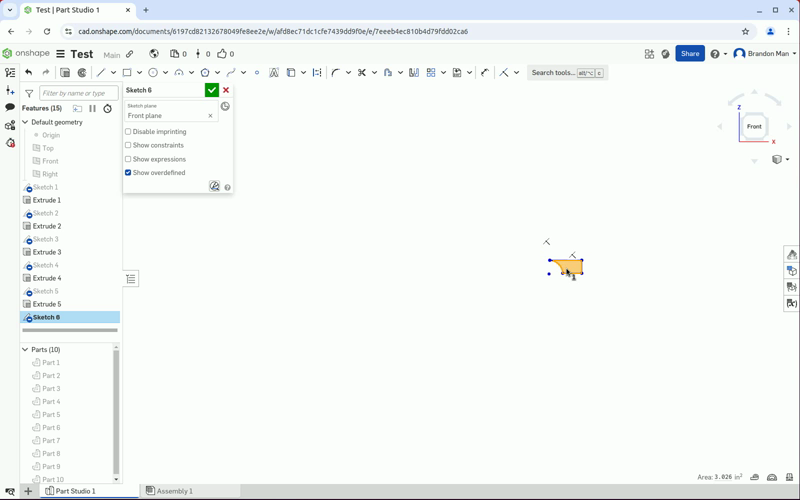
scroll(-6)
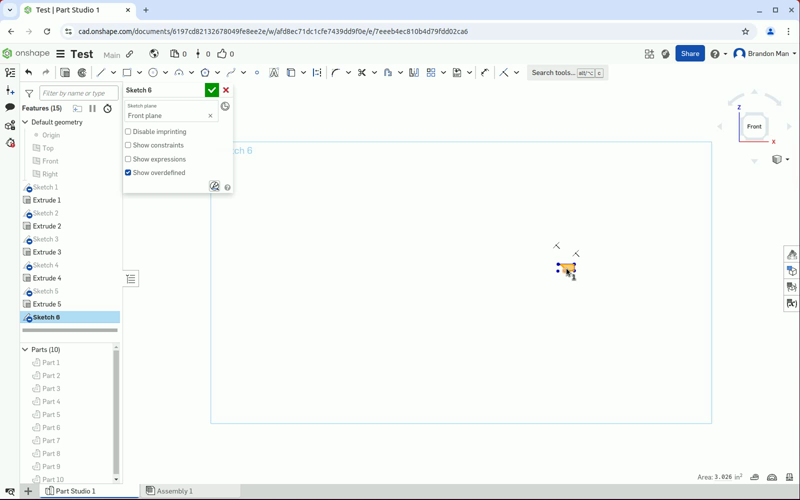
mouse_move(69, 352)
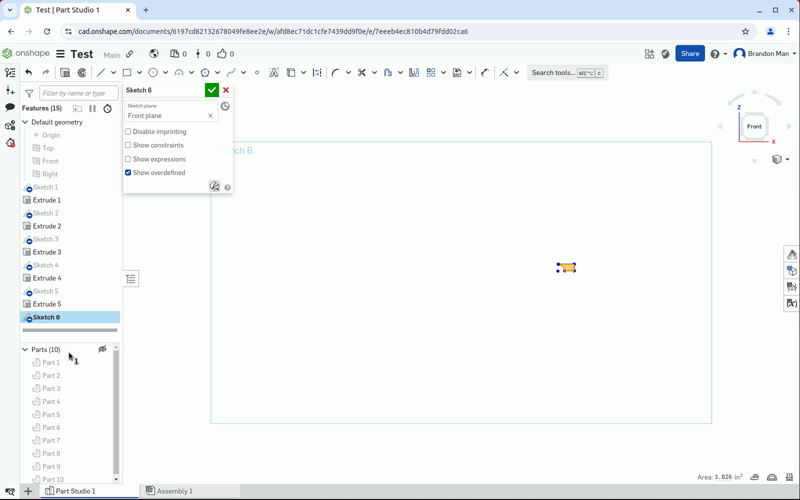
key(shift+y)
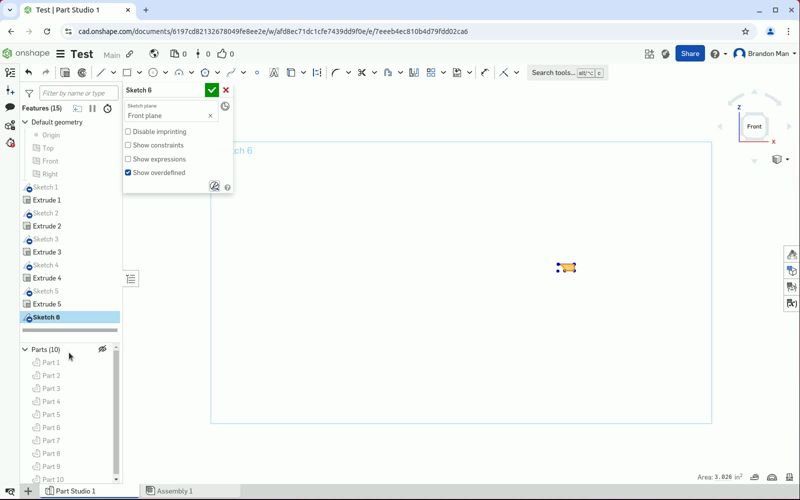
key(shift+e)
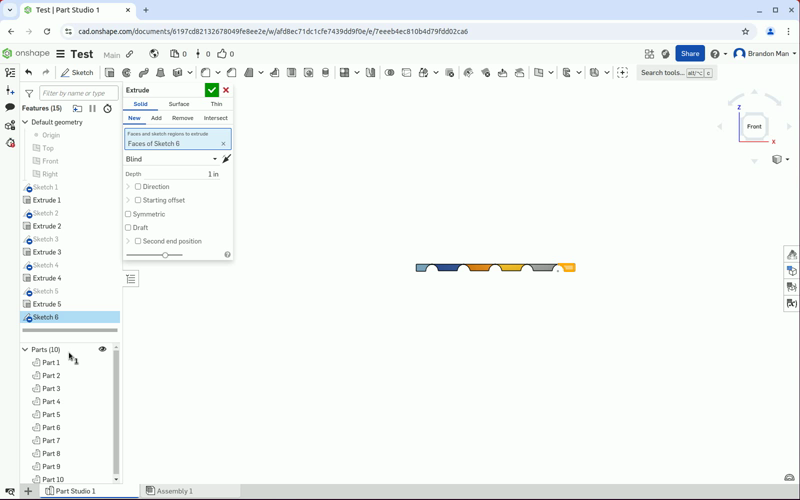
mouse_move(143, 106)
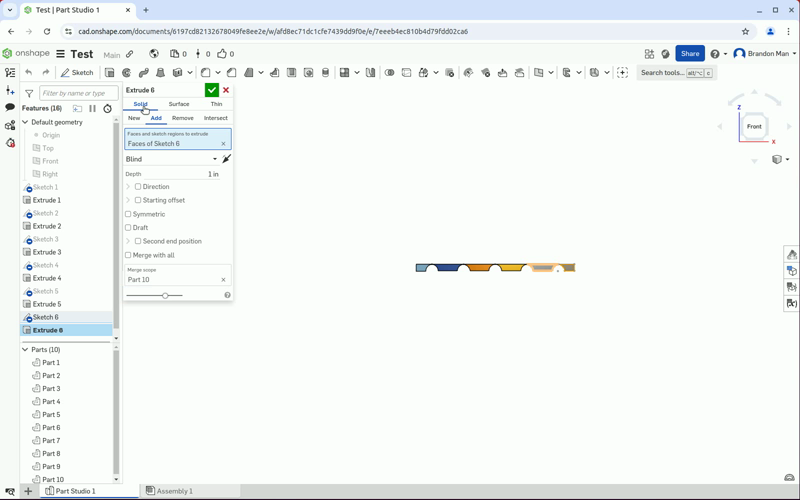
click(143, 106)
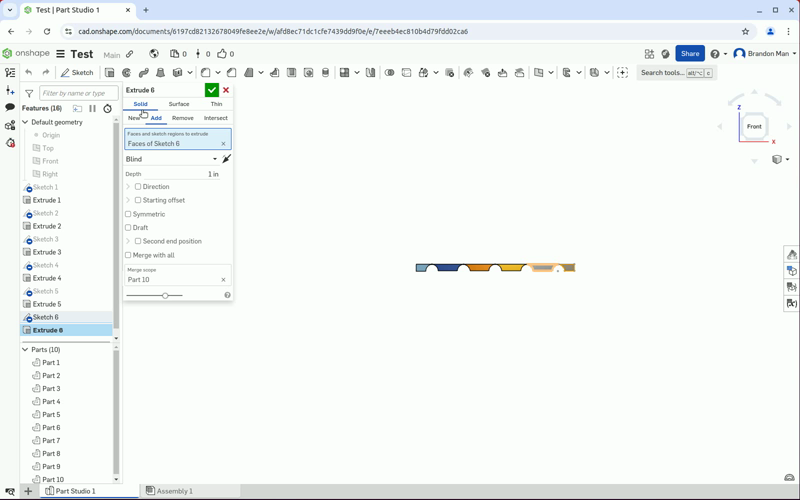
mouse_move(137, 120)
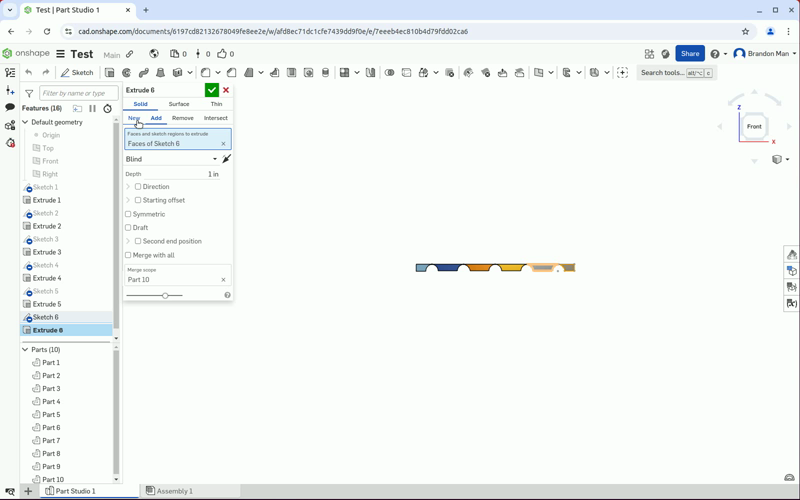
click(137, 120)
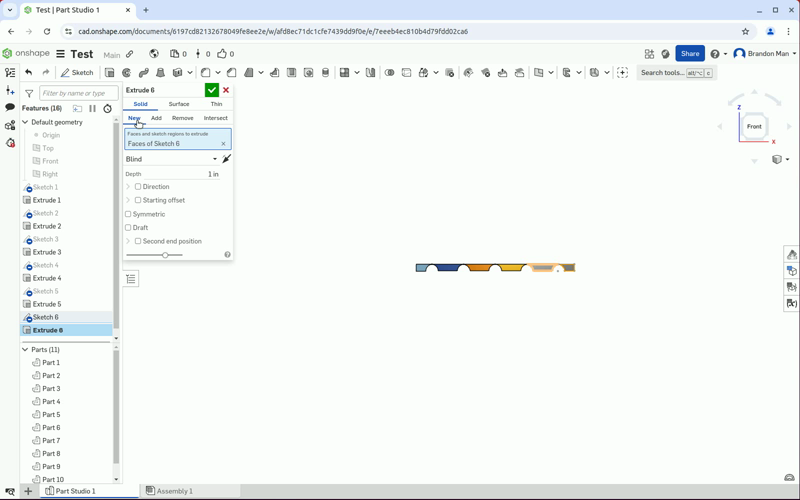
key(tab, 4)
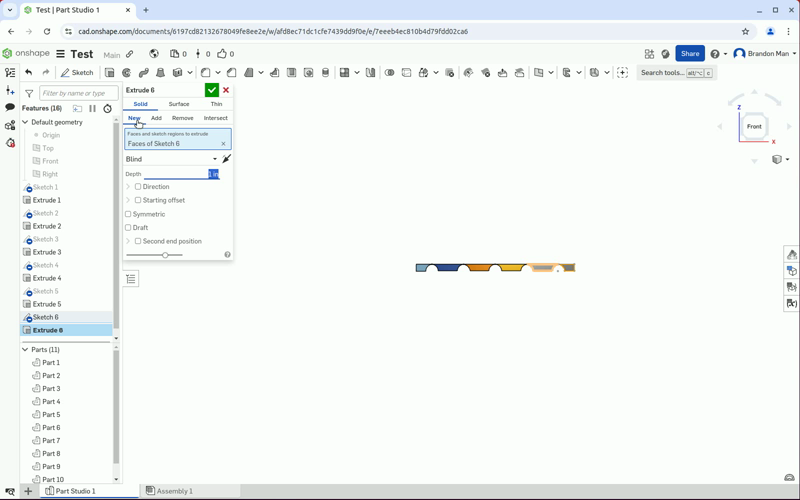
text(3.37)
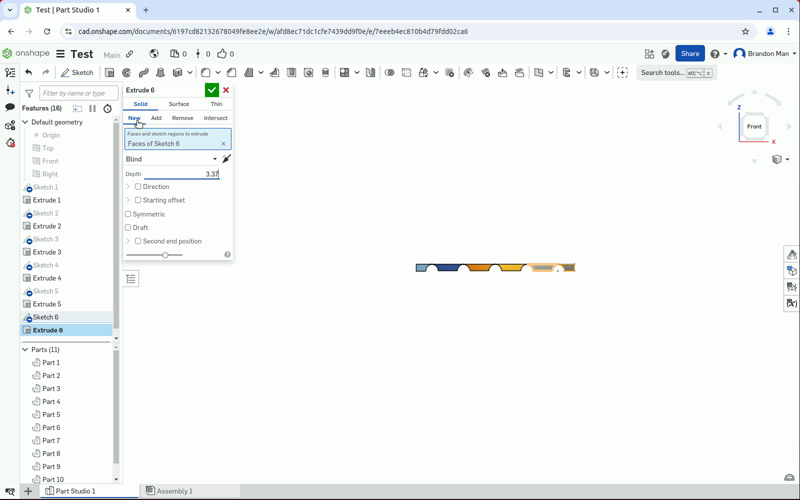
key(enter)
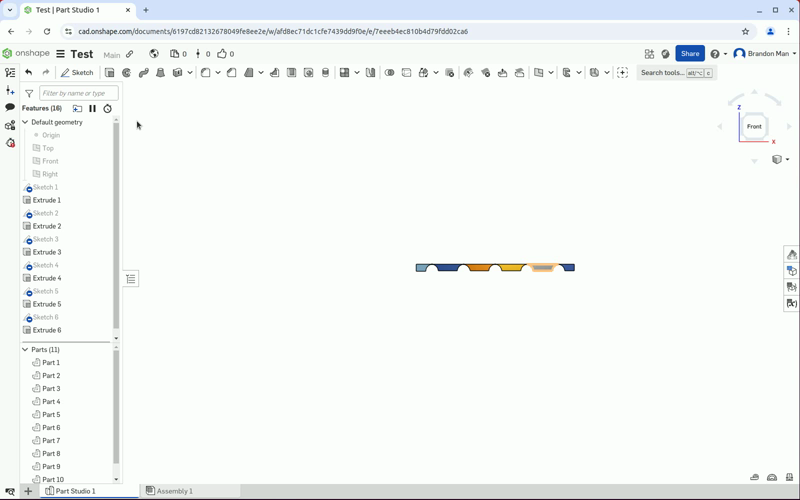
key(shift+h)
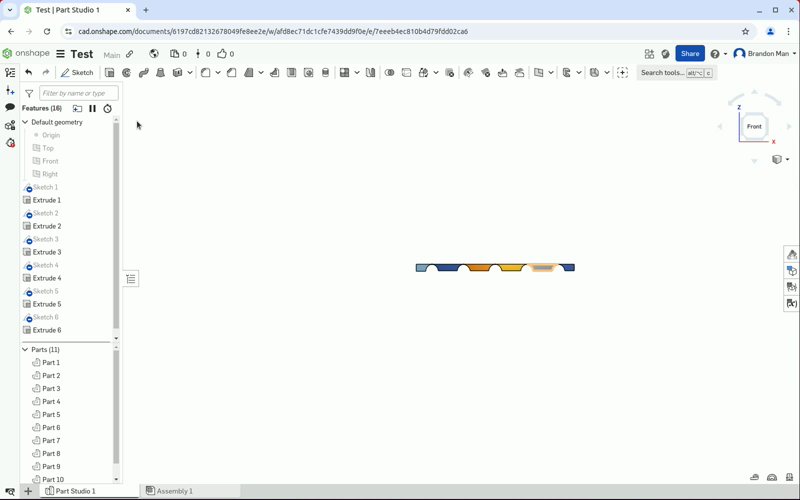
key(shift+h)
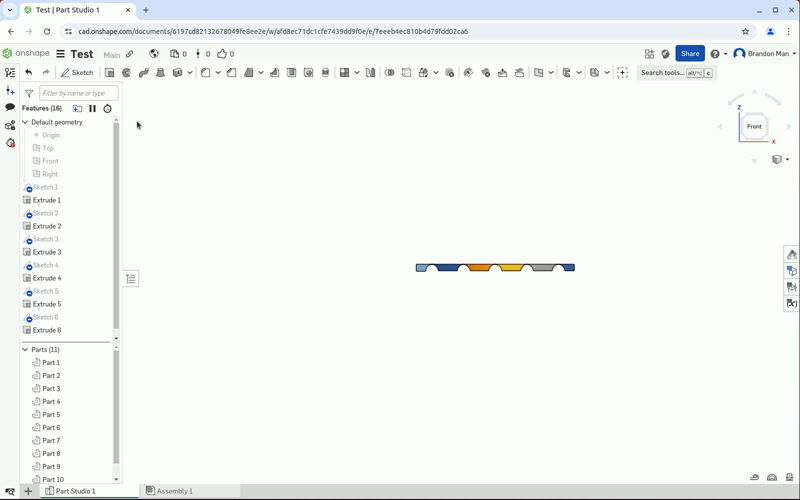
mouse_move(69, 189)
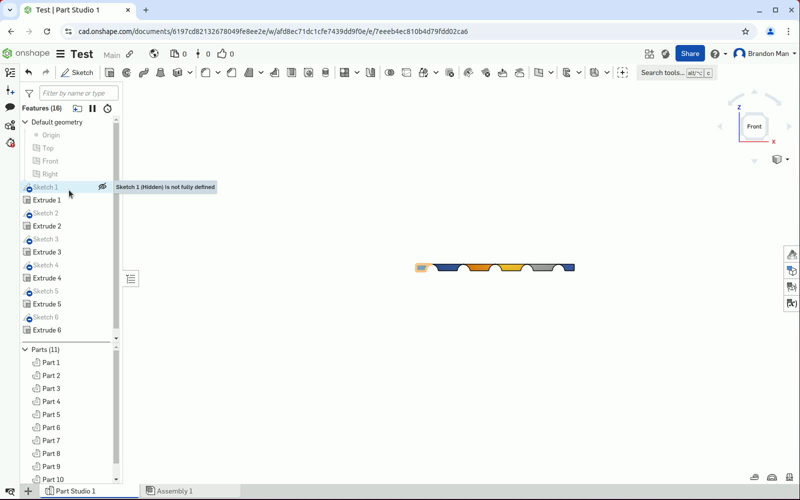
click(69, 189)
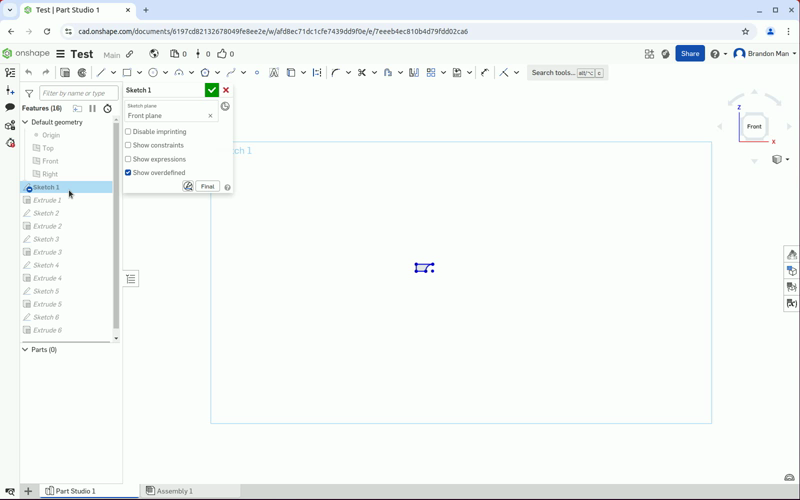
mouse_move(229, 92)
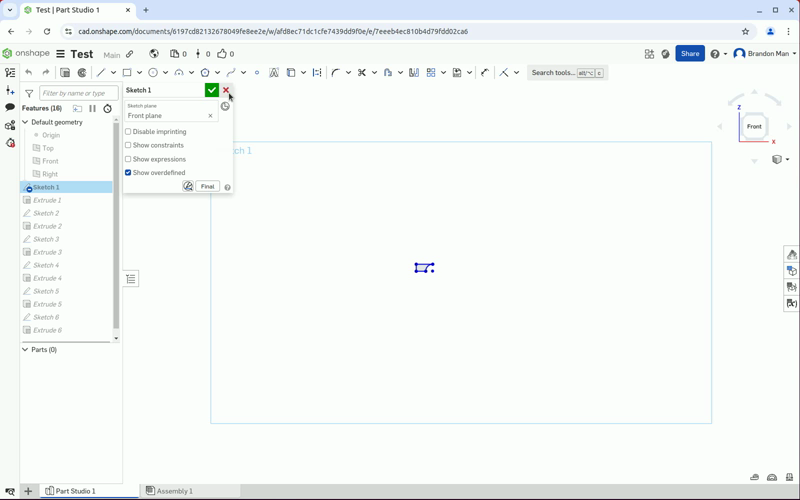
click(229, 92)
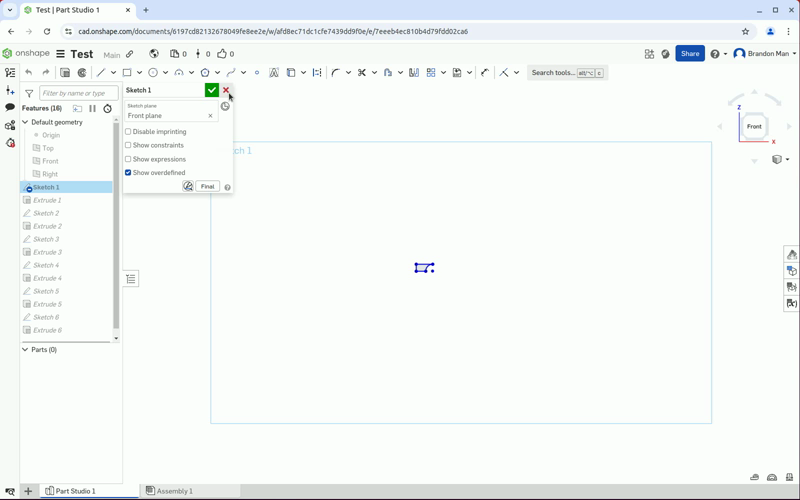
key(shift+s)
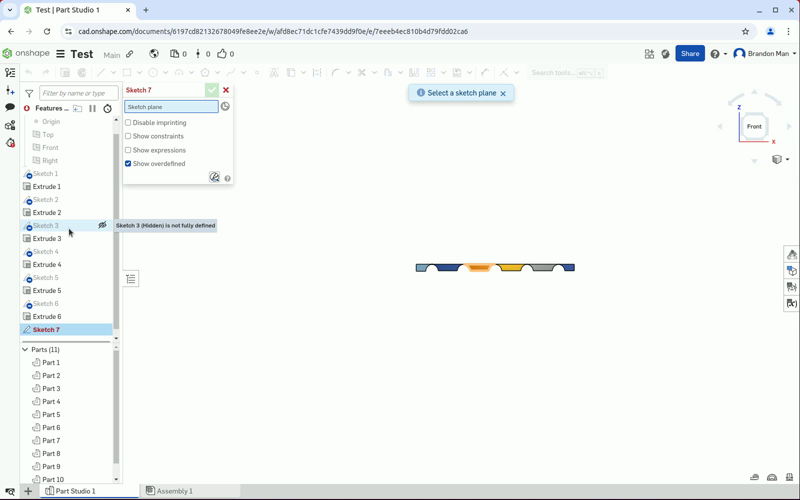
scroll(3)
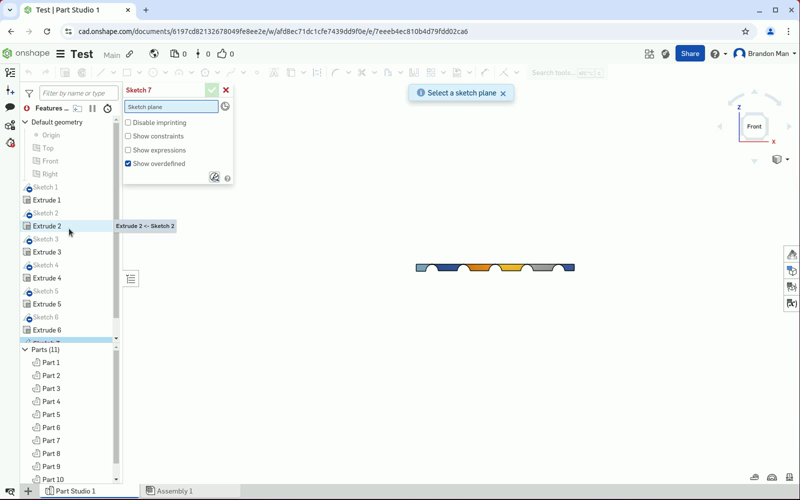
mouse_move(69, 163)
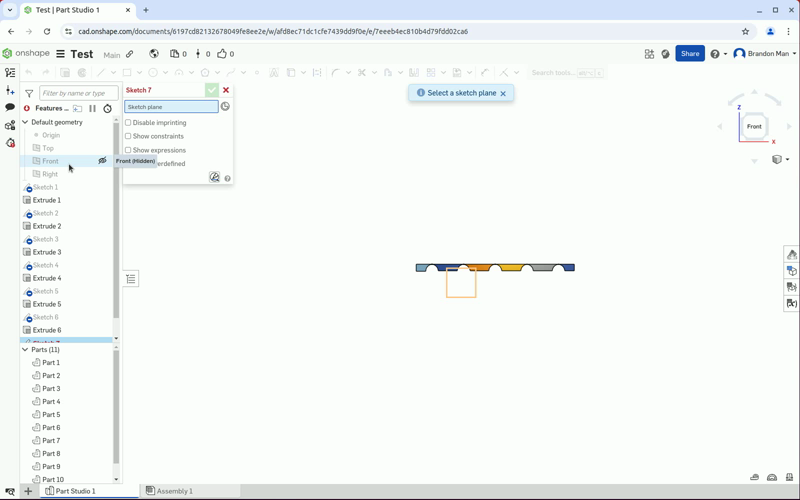
click(69, 163)
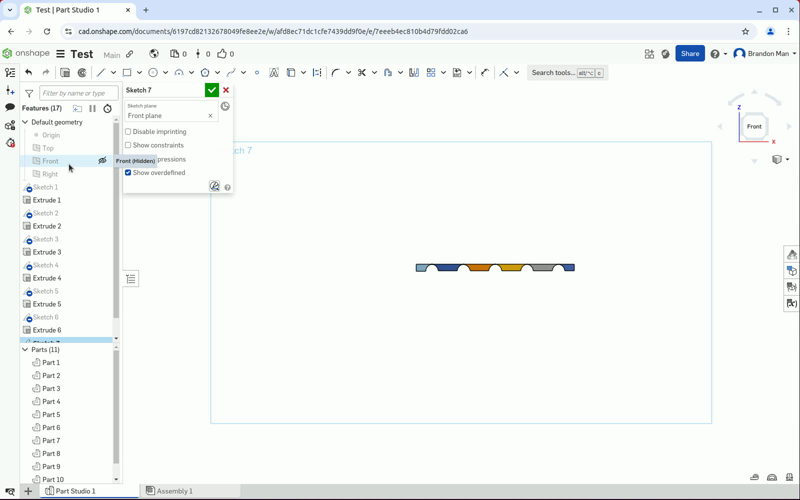
mouse_move(69, 352)
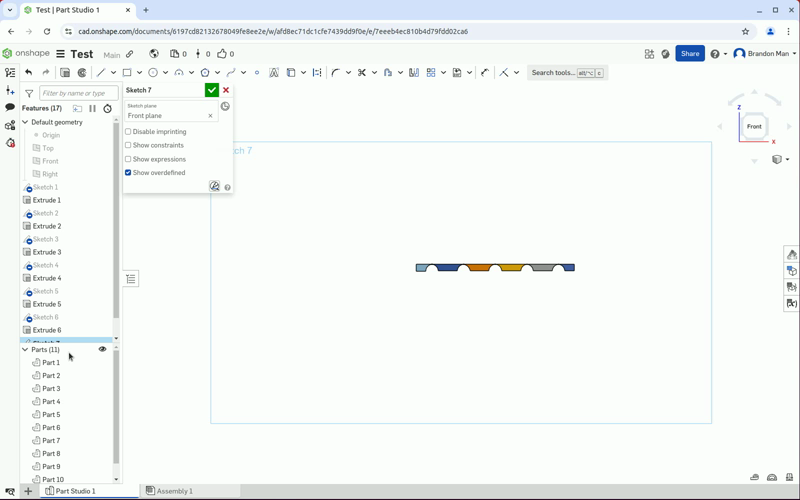
key(y)
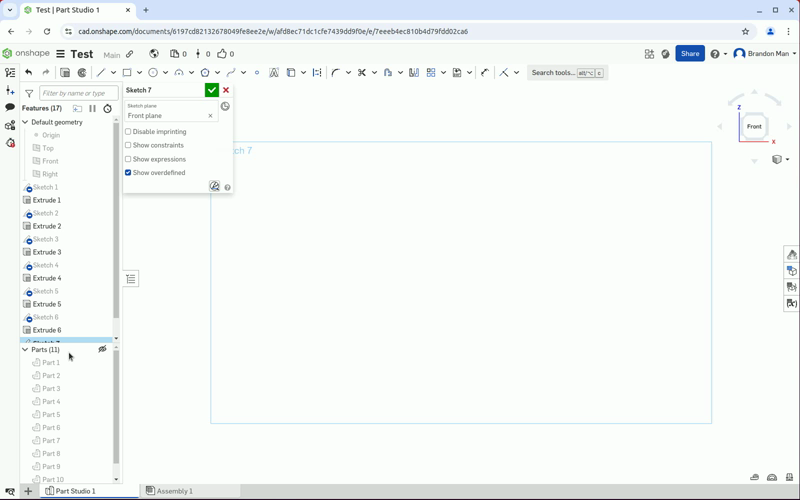
key(l)
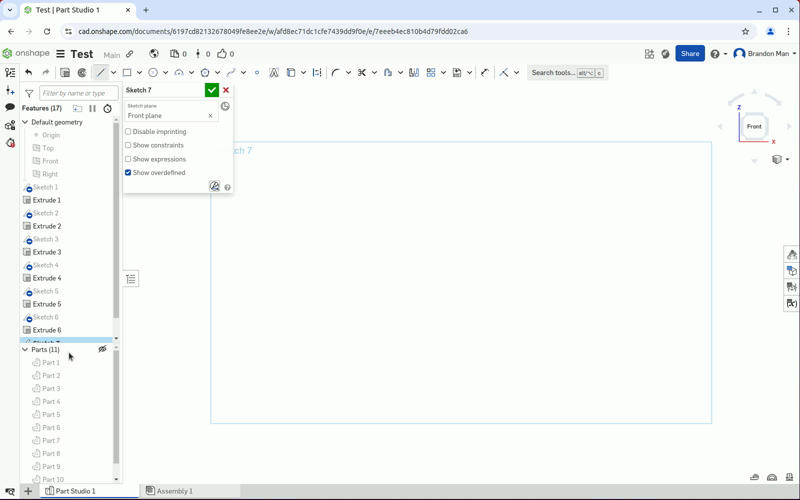
key_down(shift)
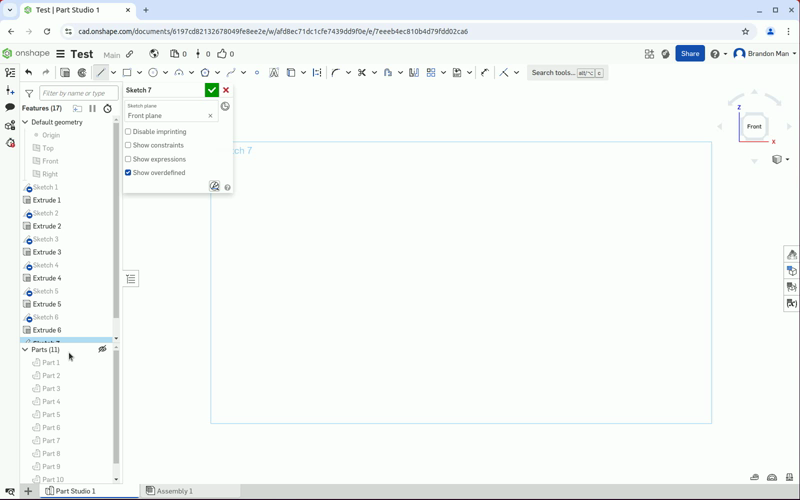
mouse_move(416, 264)
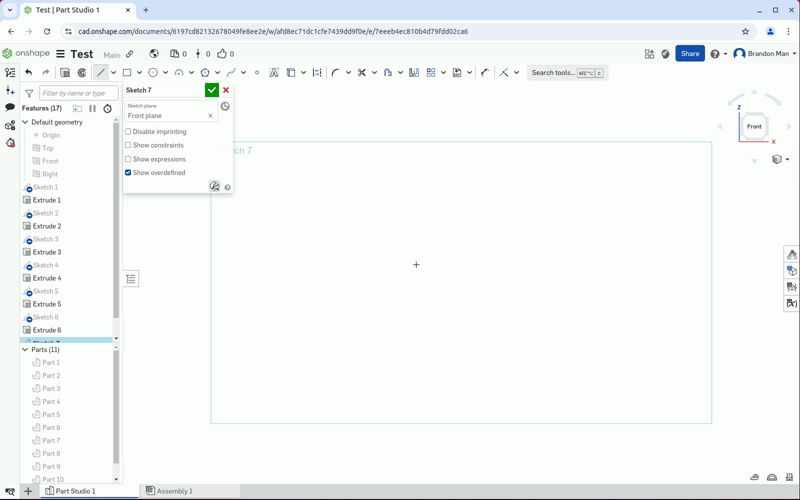
click(416, 264)
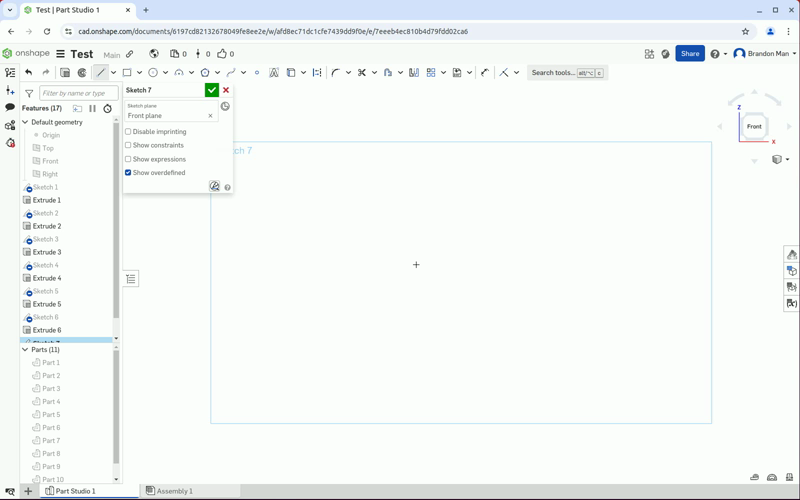
key_up(shift)
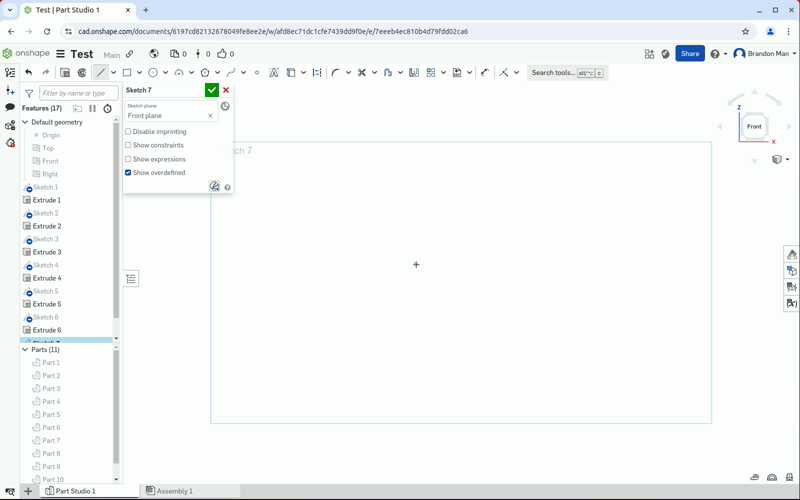
key_down(shift)
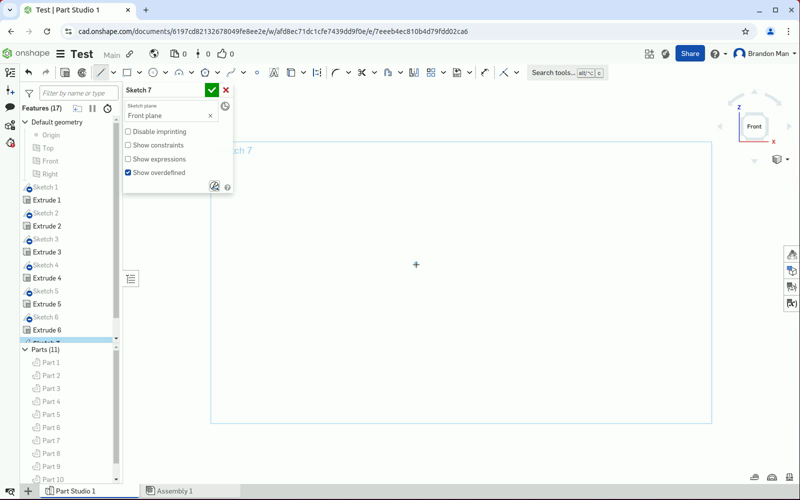
mouse_move(446, 264)
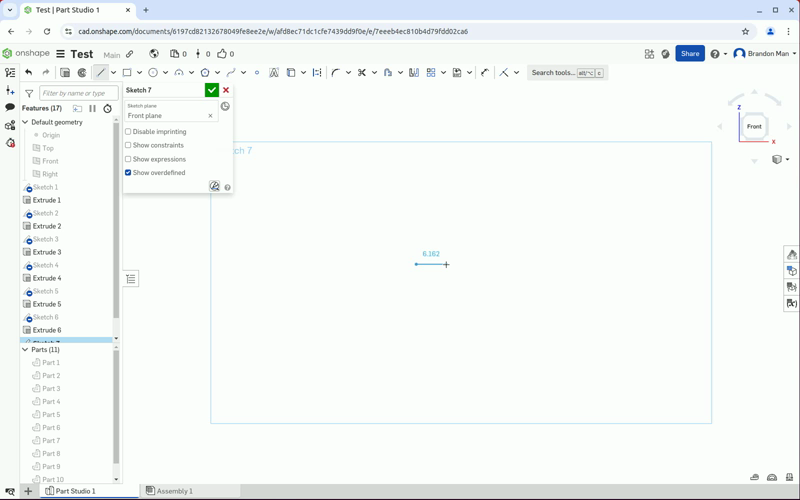
mouse_move(431, 264)
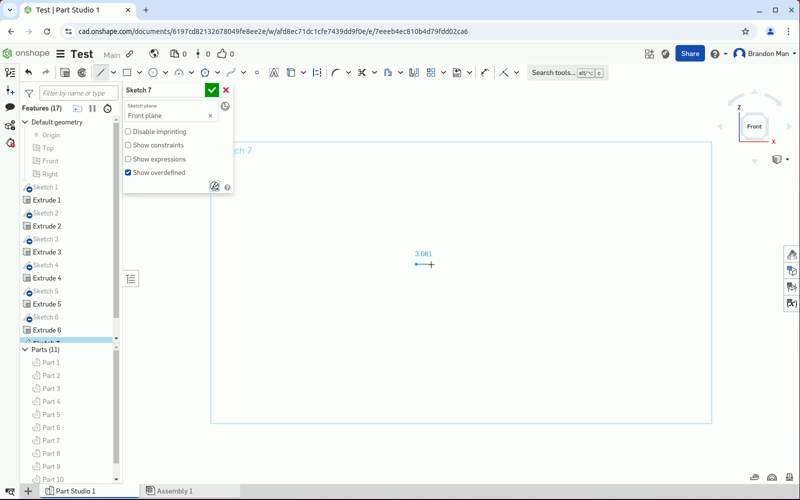
click(431, 264)
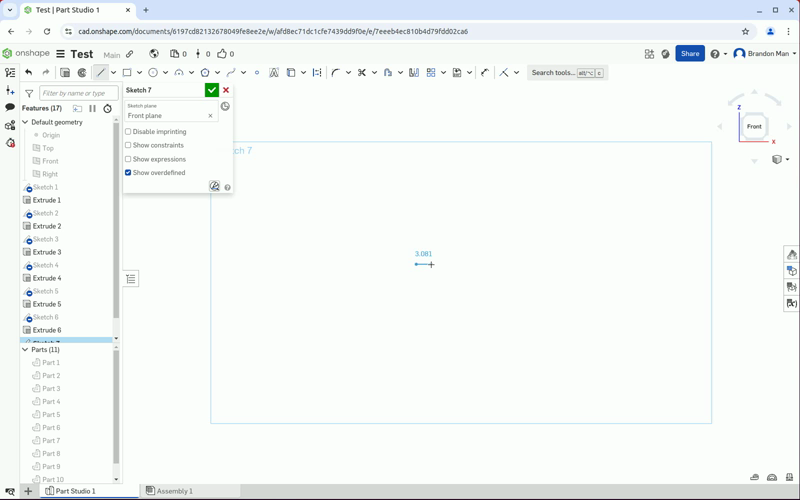
key_up(shift)
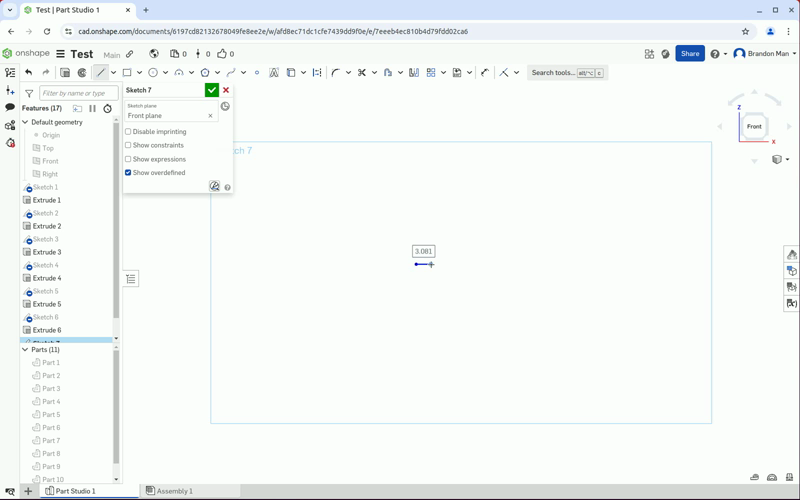
key_down(shift)
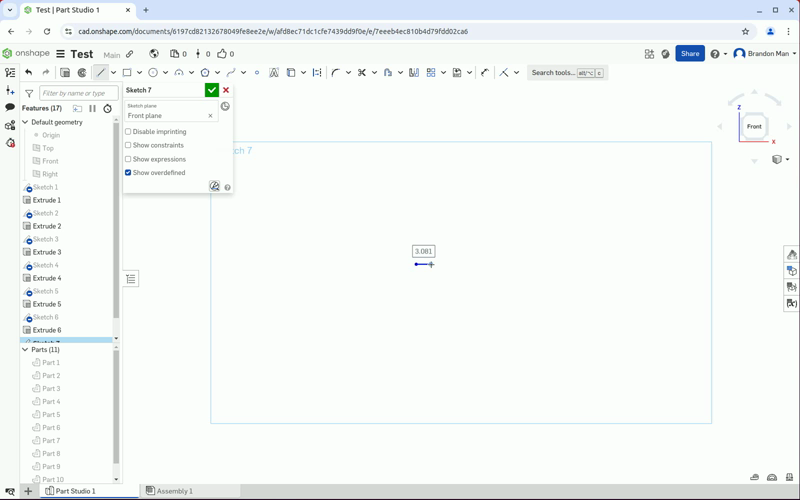
mouse_move(461, 264)
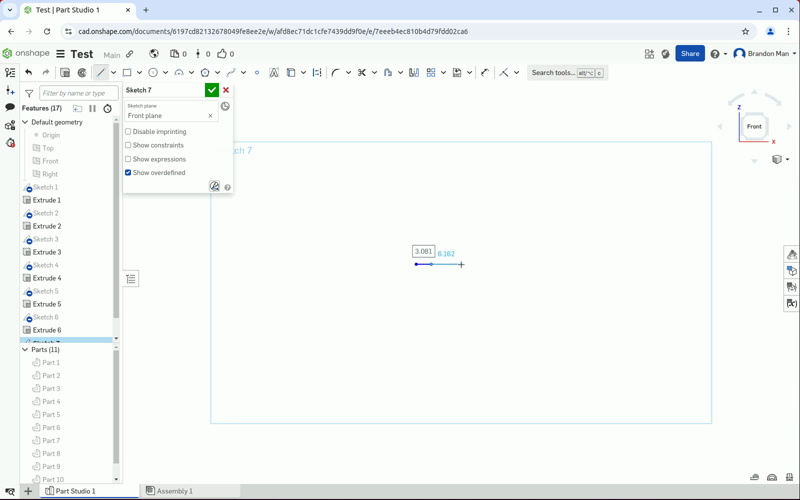
mouse_move(462, 264)
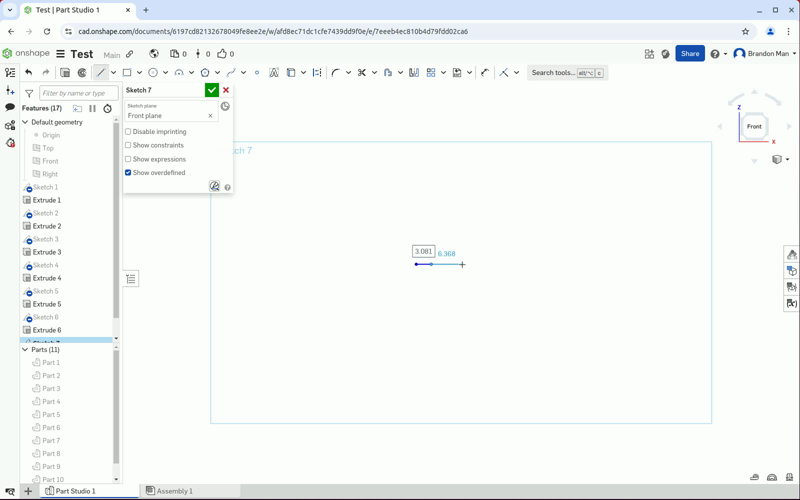
click(462, 264)
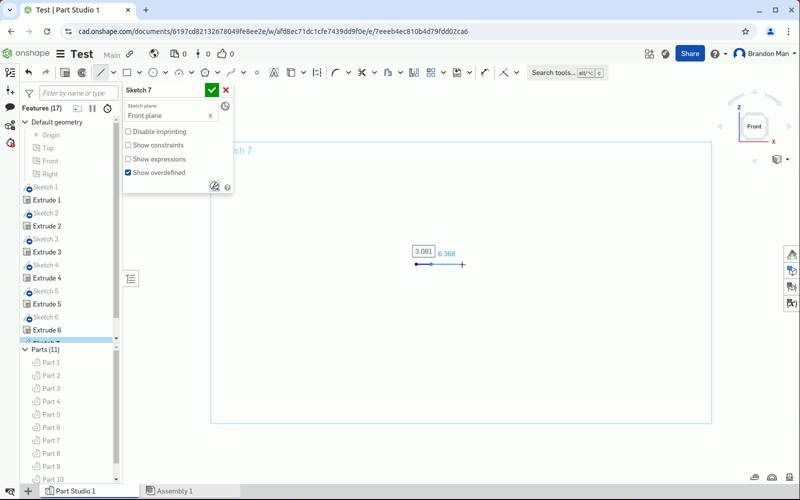
key_up(shift)
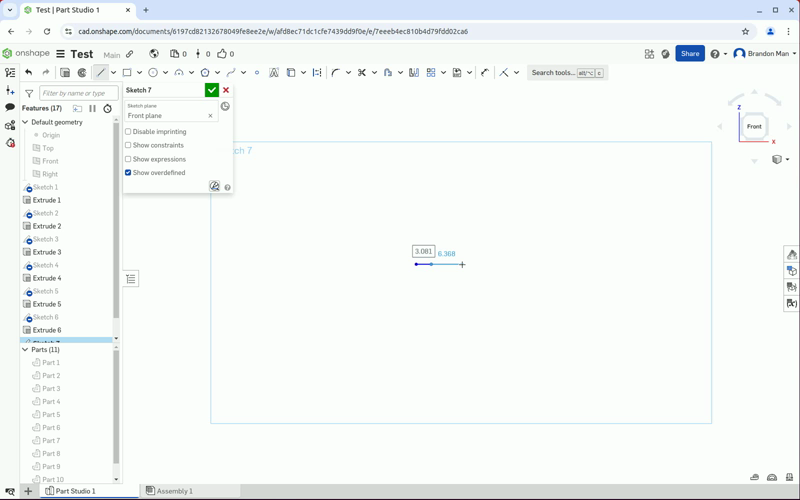
key_down(shift)
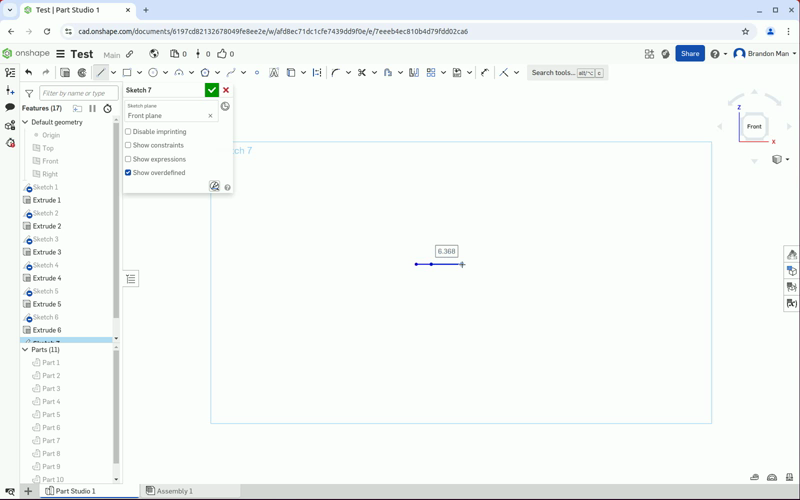
mouse_move(492, 264)
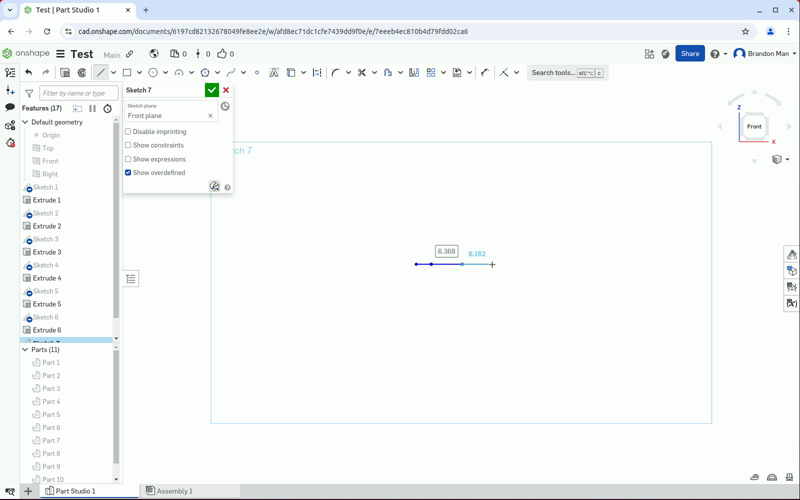
mouse_move(495, 264)
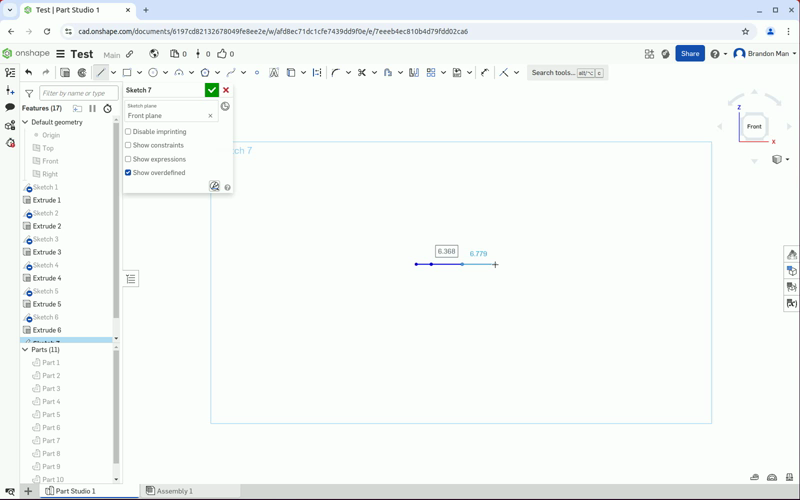
click(495, 264)
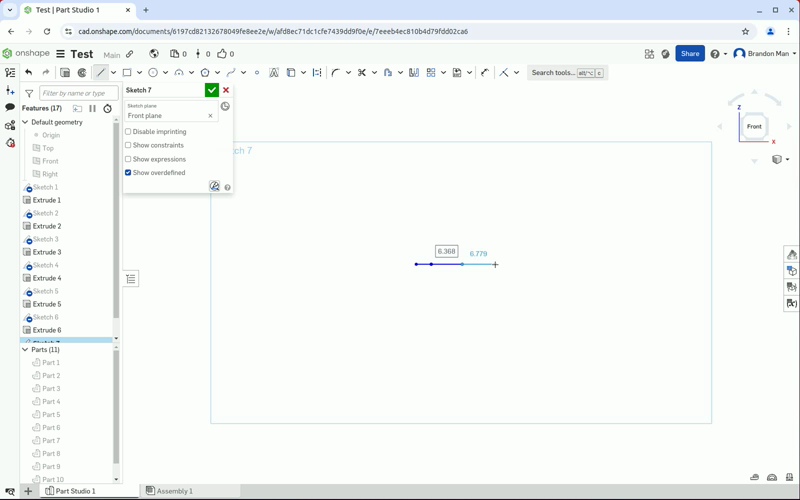
key_up(shift)
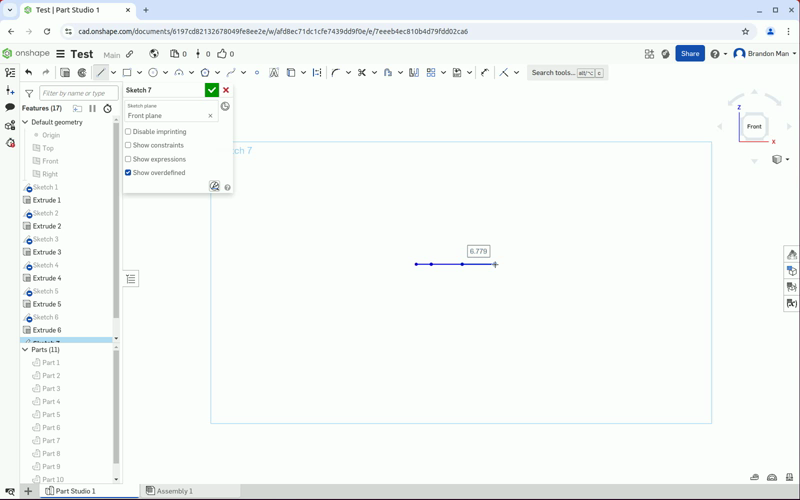
key_down(shift)
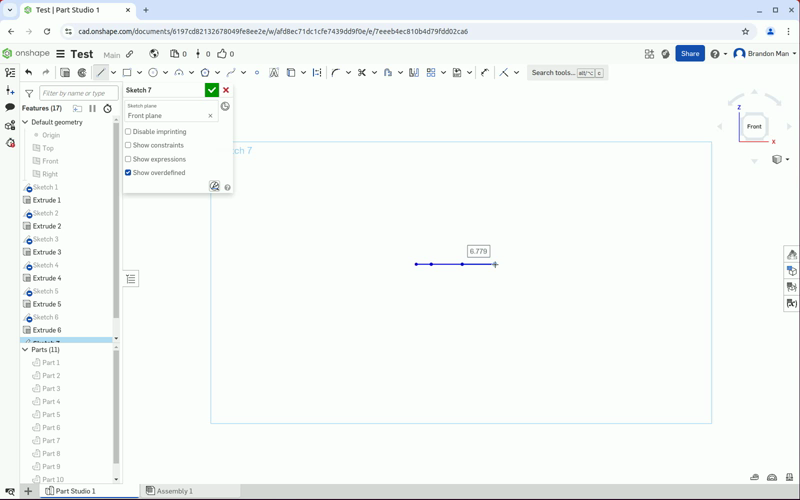
mouse_move(525, 264)
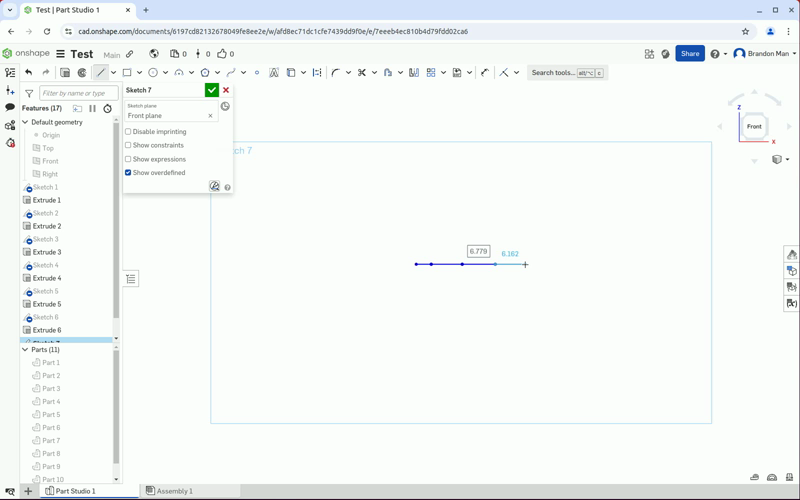
mouse_move(526, 264)
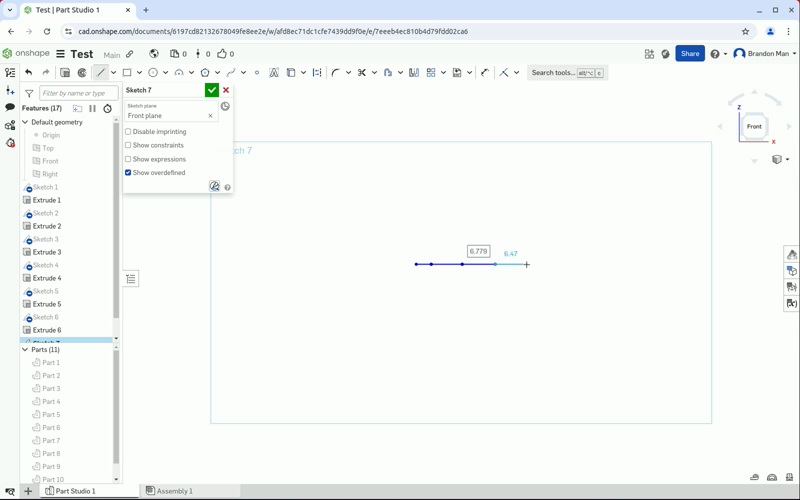
click(526, 264)
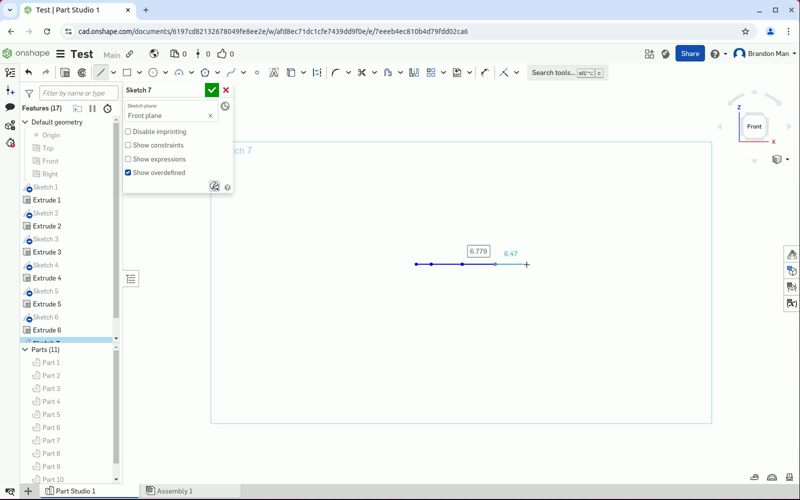
key_up(shift)
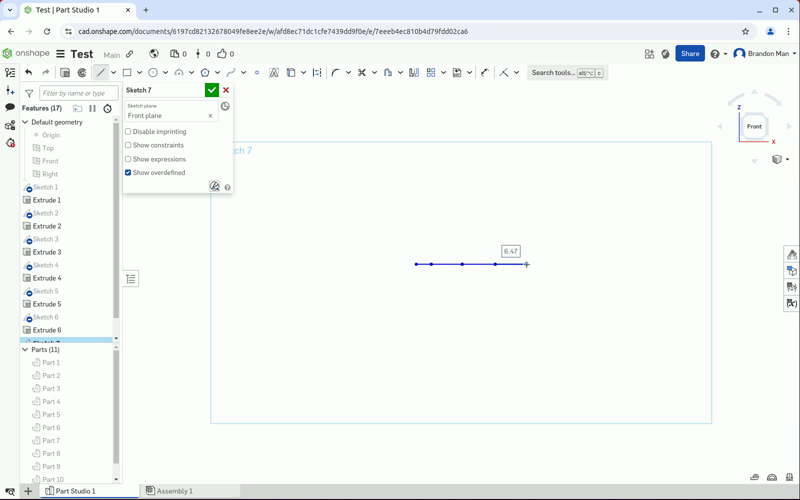
key_down(shift)
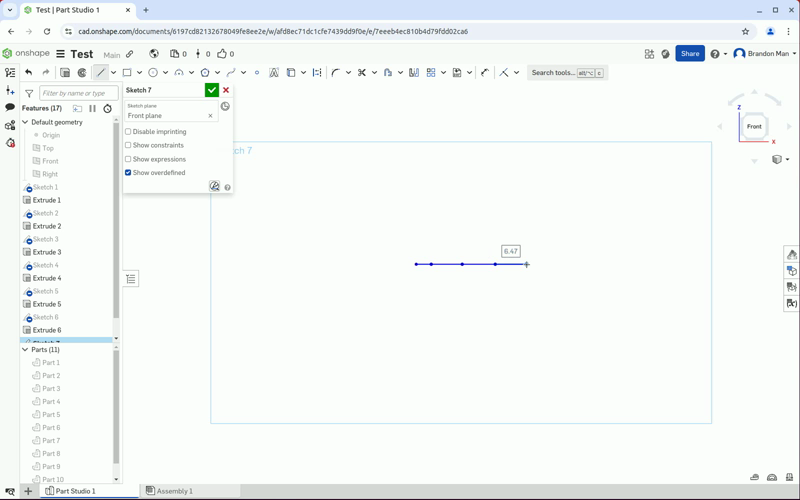
mouse_move(556, 264)
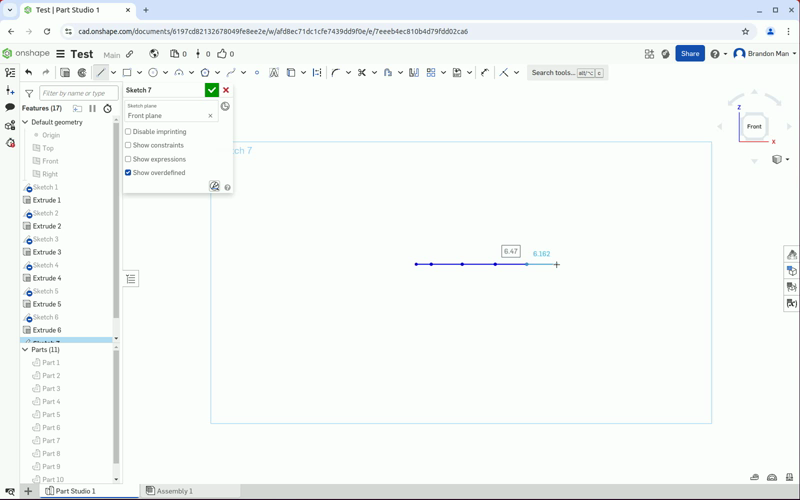
mouse_move(558, 264)
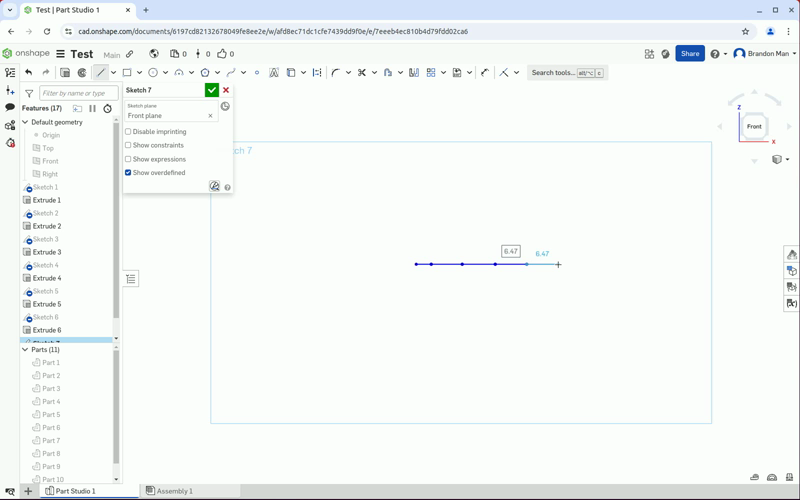
click(558, 264)
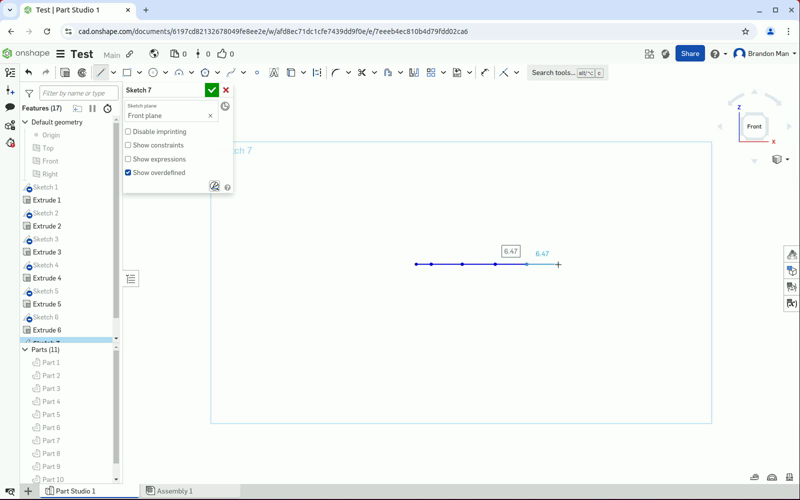
key_up(shift)
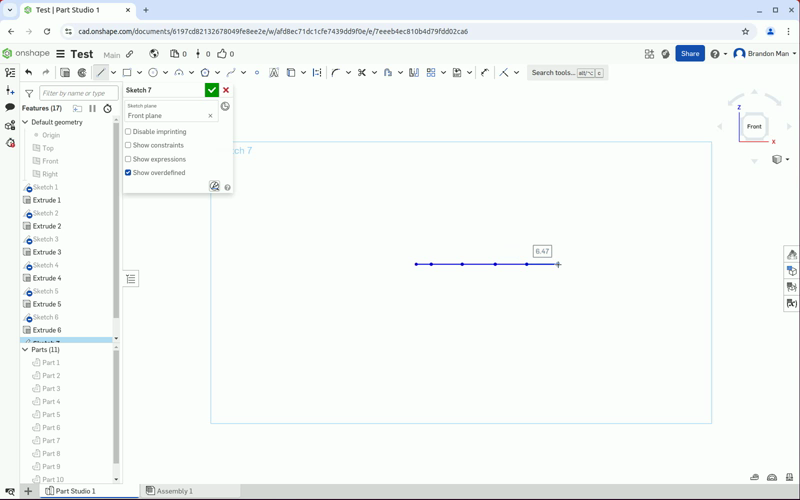
key_down(shift)
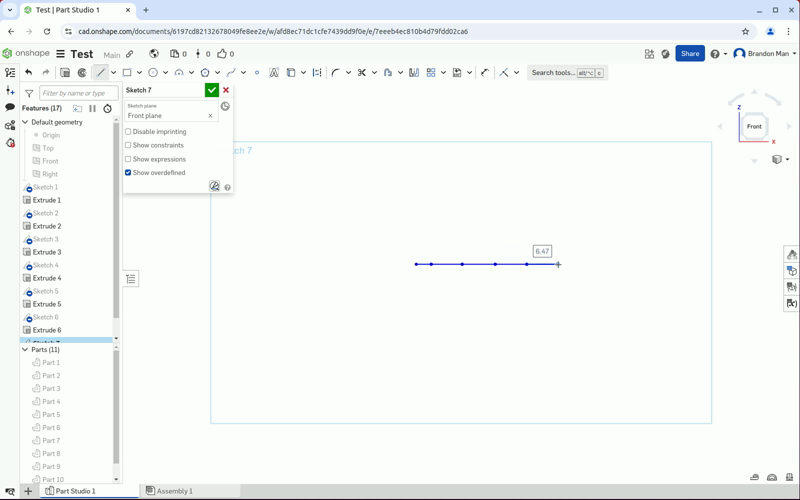
mouse_move(588, 264)
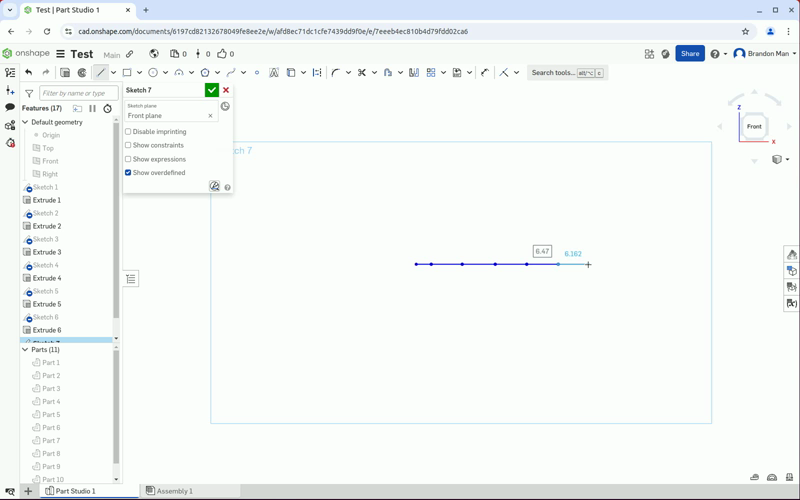
mouse_move(572, 264)
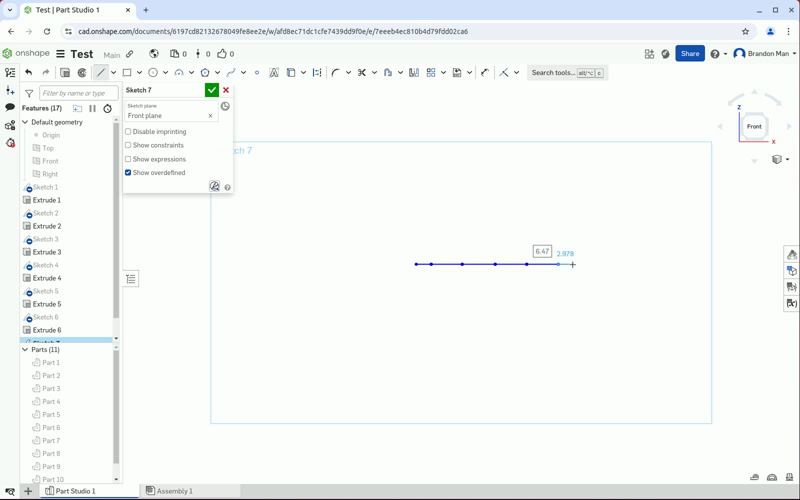
click(572, 264)
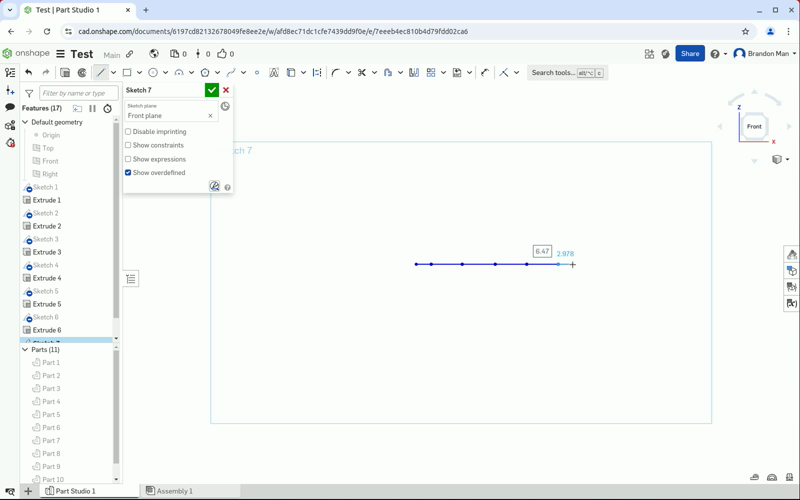
key_up(shift)
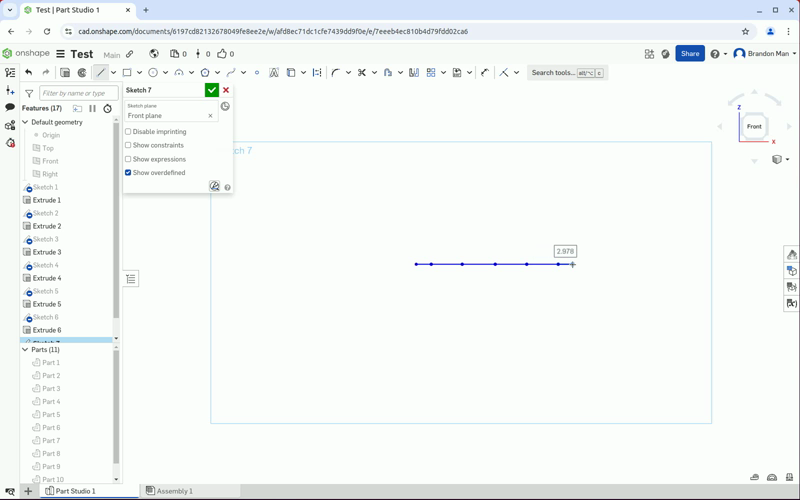
key_down(shift)
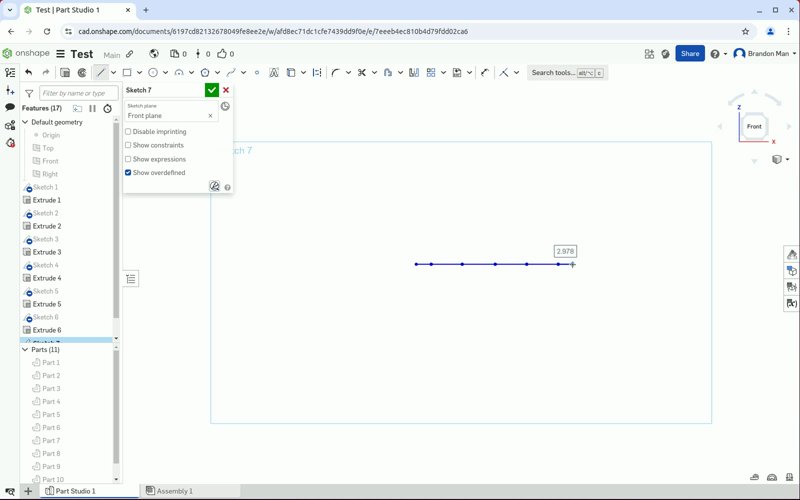
mouse_move(589, 264)
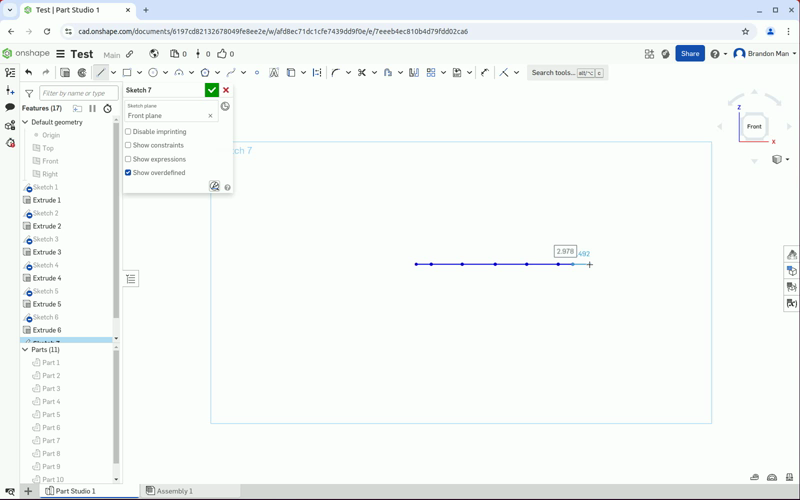
mouse_move(572, 262)
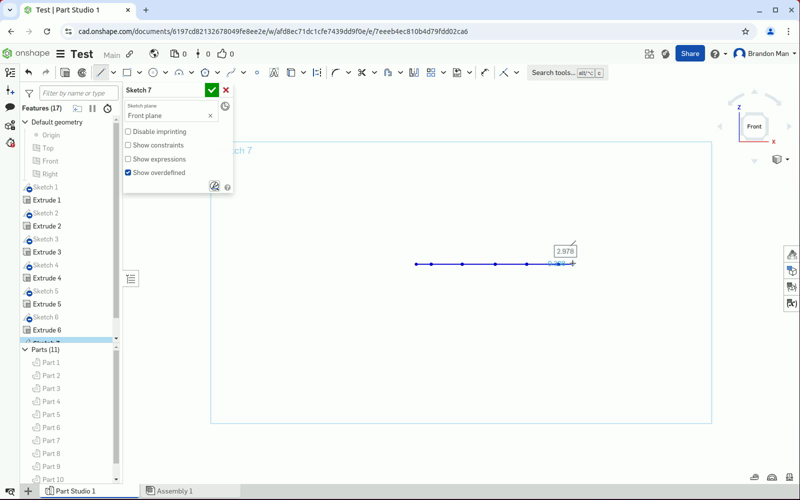
scroll(6)
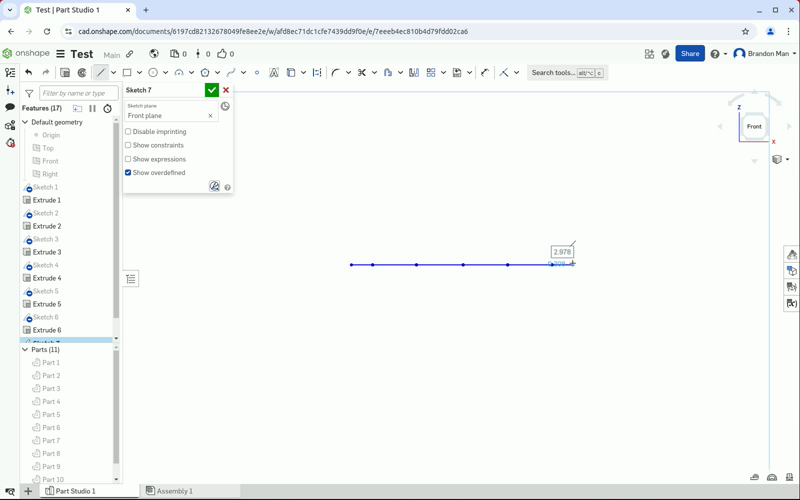
scroll(6)
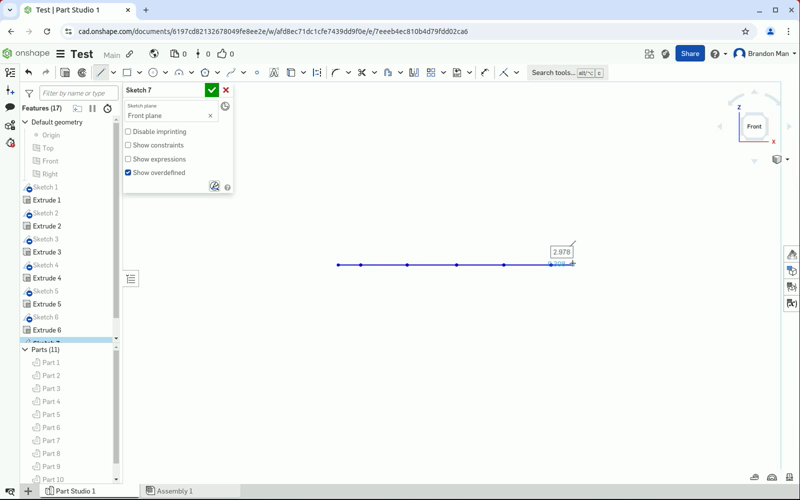
scroll(6)
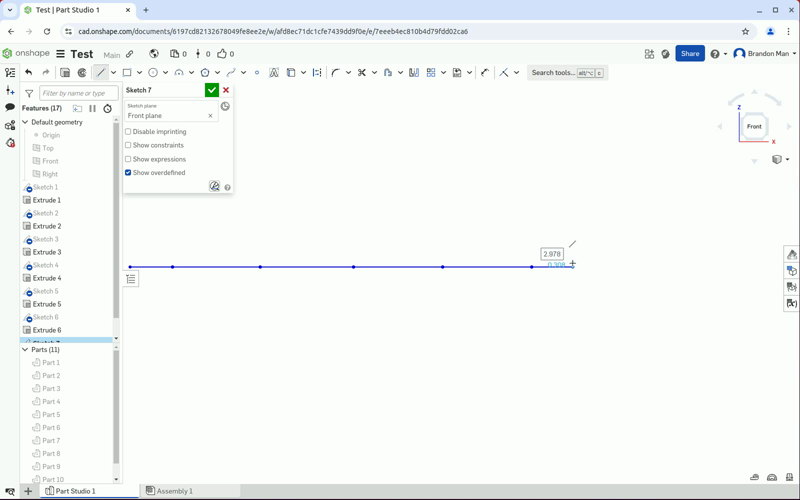
scroll(6)
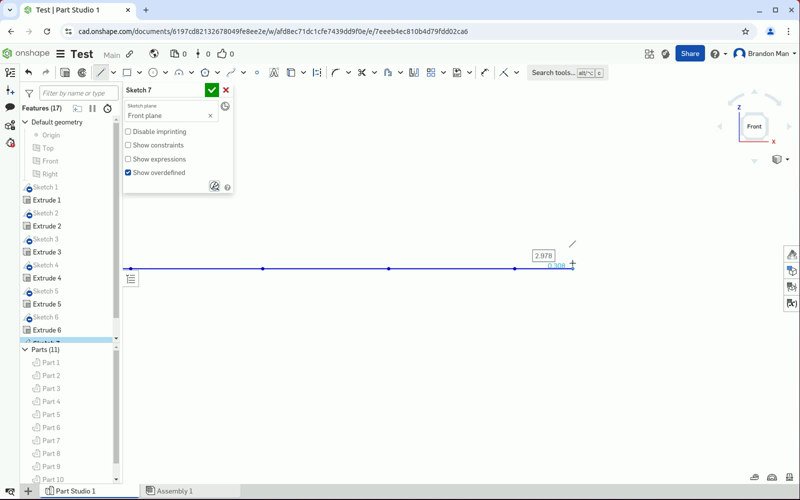
scroll(6)
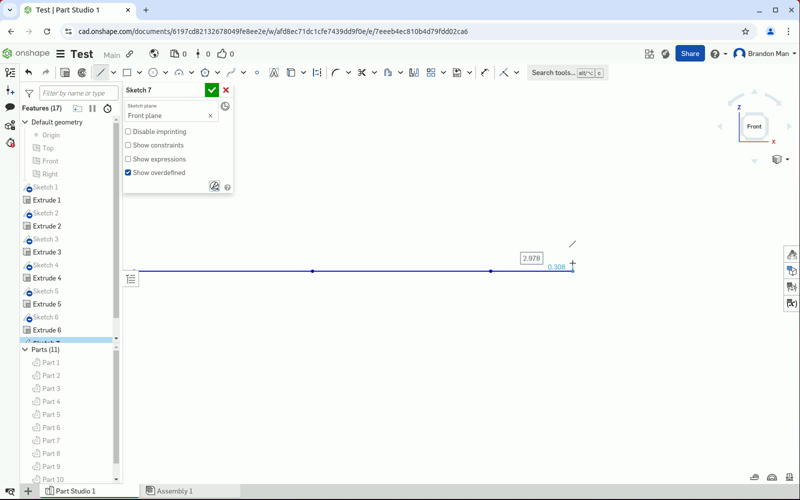
scroll(6)
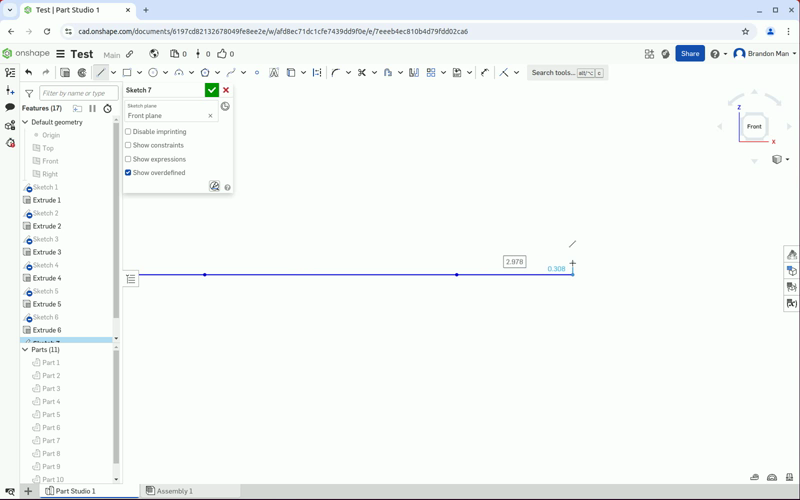
scroll(6)
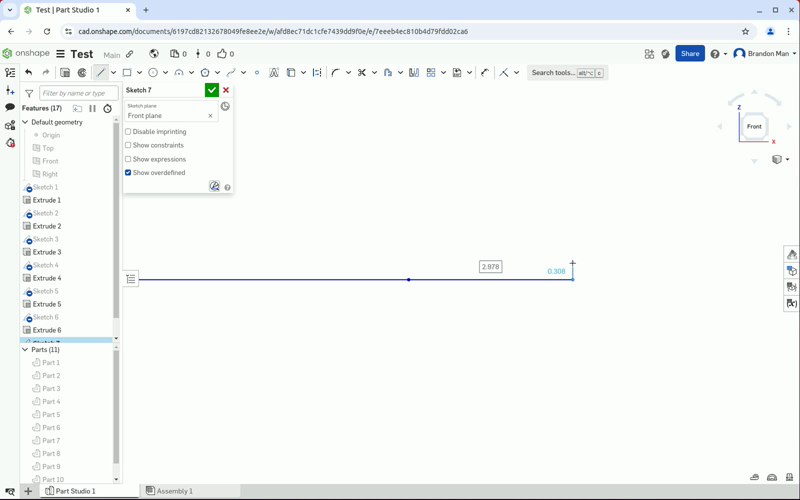
click(572, 262)
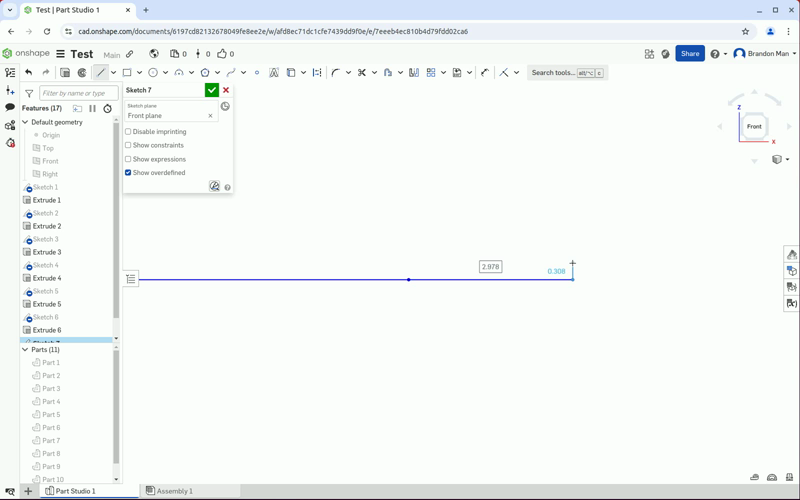
scroll(-6)
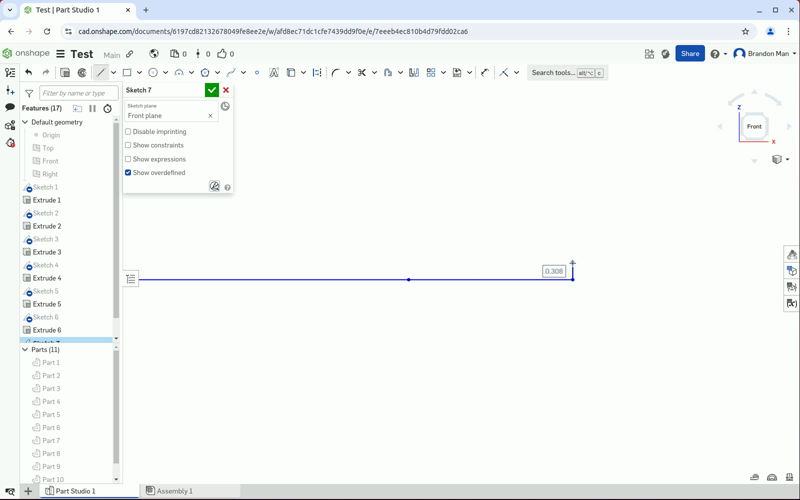
scroll(-6)
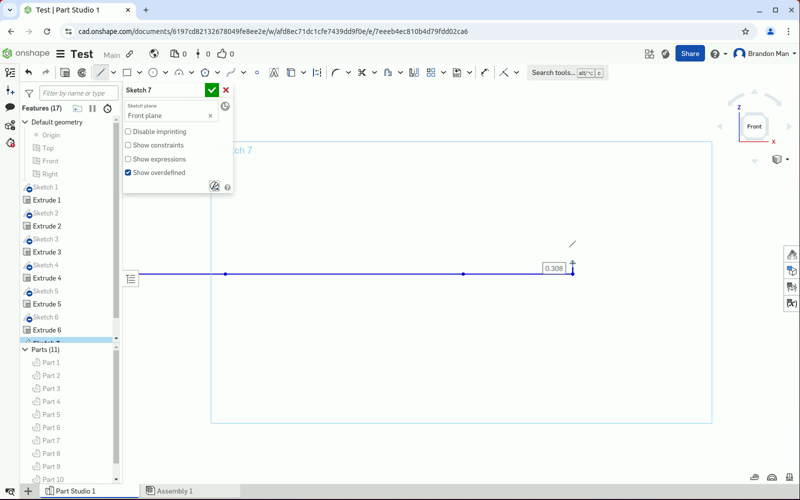
scroll(-6)
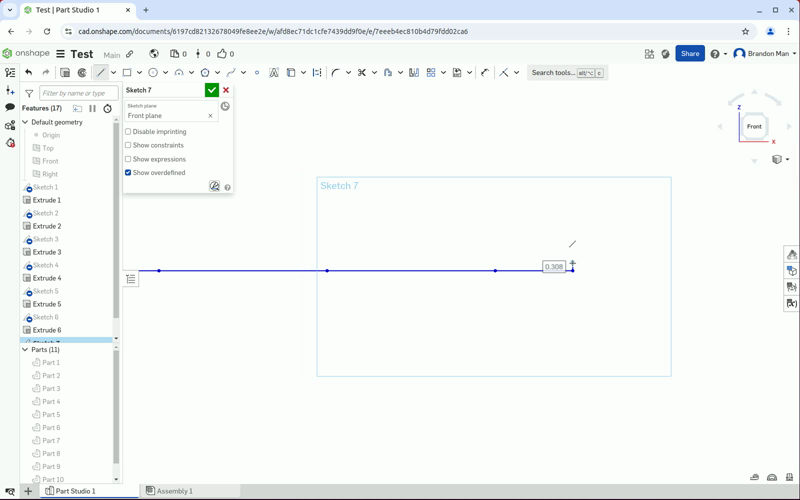
scroll(-6)
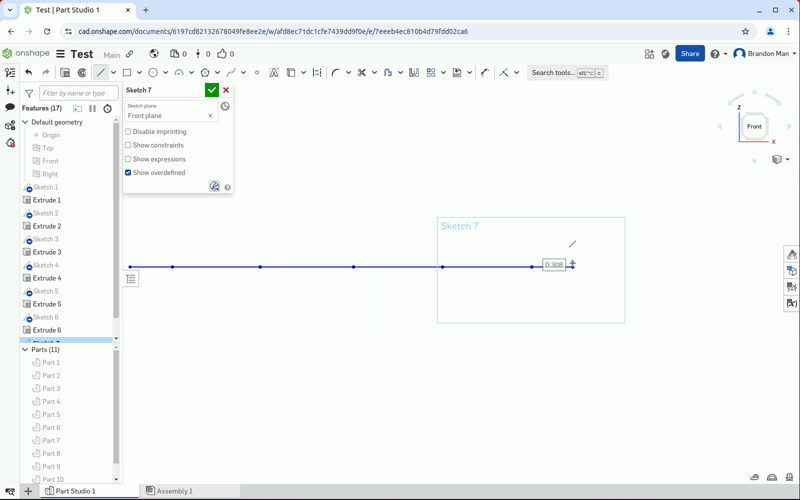
scroll(-6)
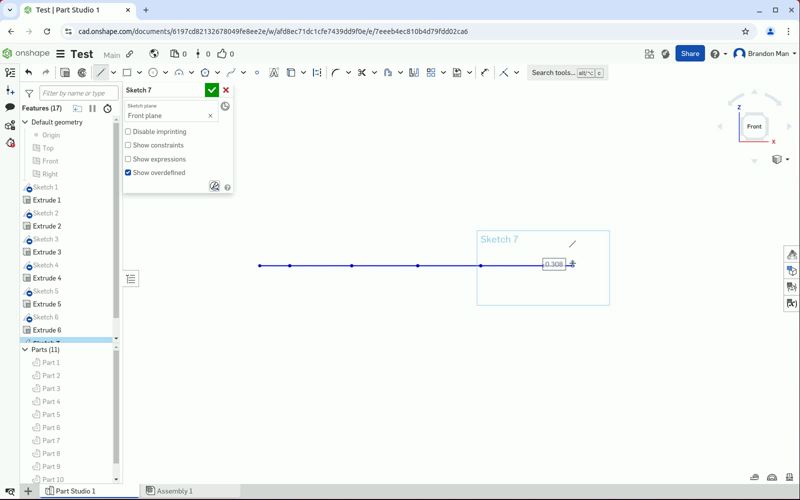
scroll(-6)
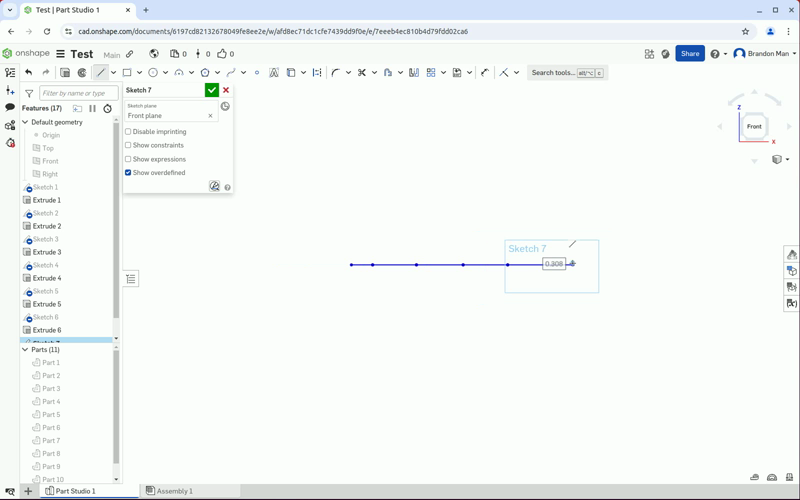
scroll(-6)
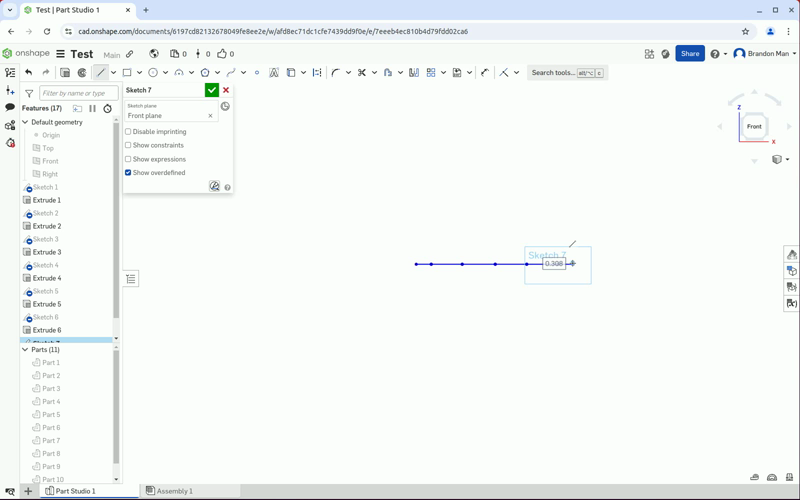
key_up(shift)
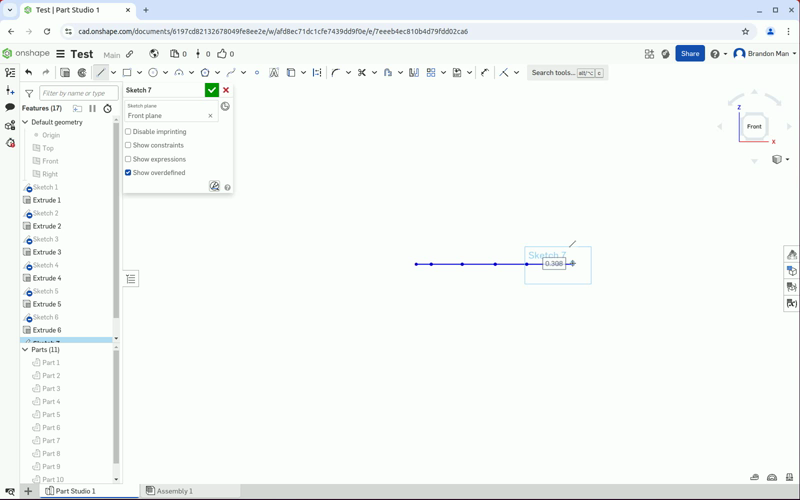
key_down(shift)
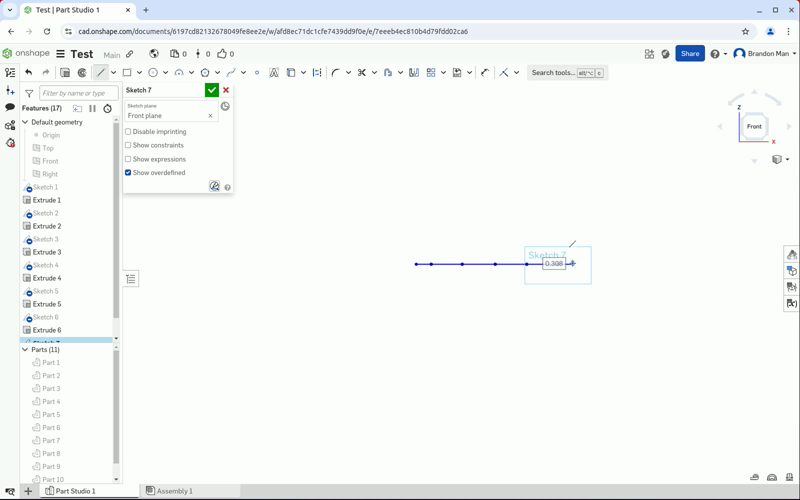
mouse_move(416, 262)
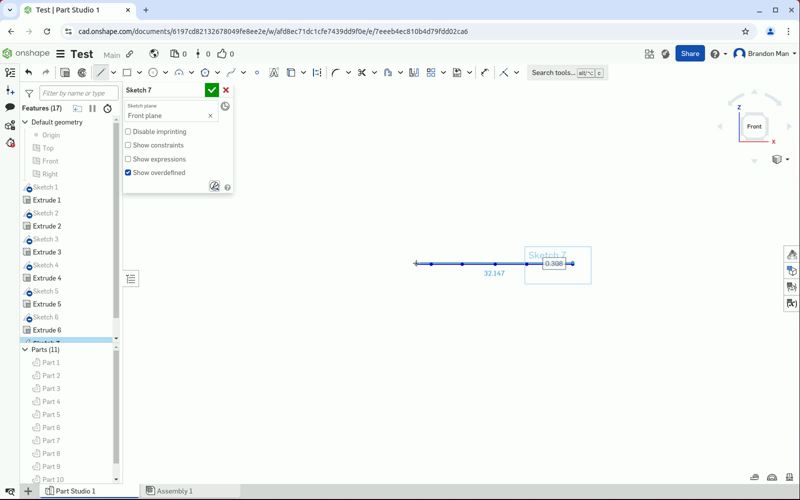
scroll(6)
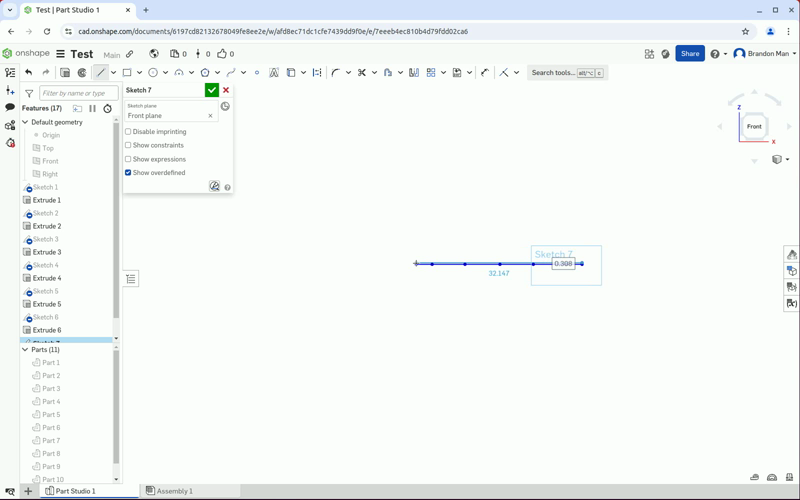
scroll(6)
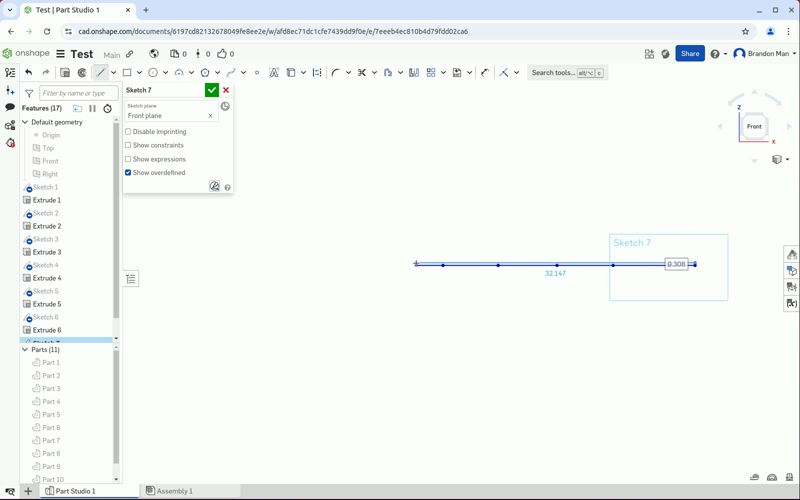
scroll(6)
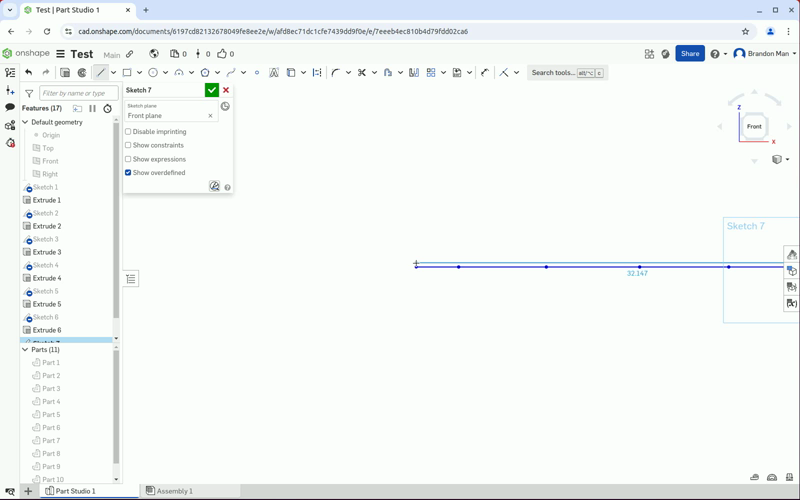
scroll(6)
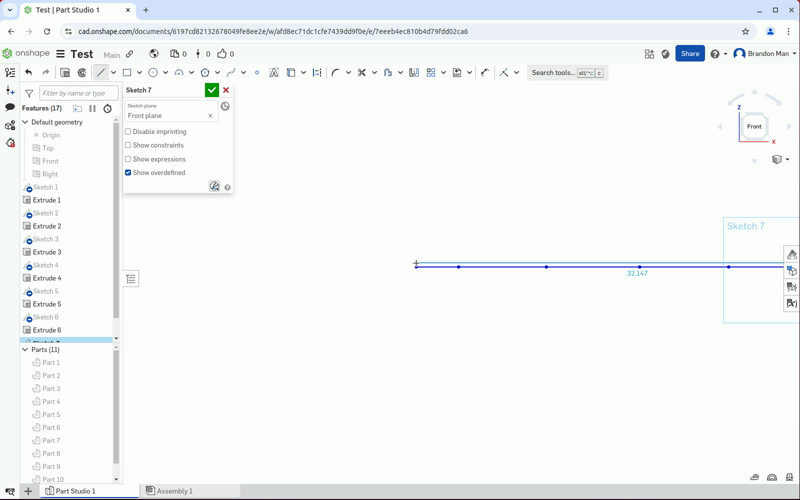
scroll(6)
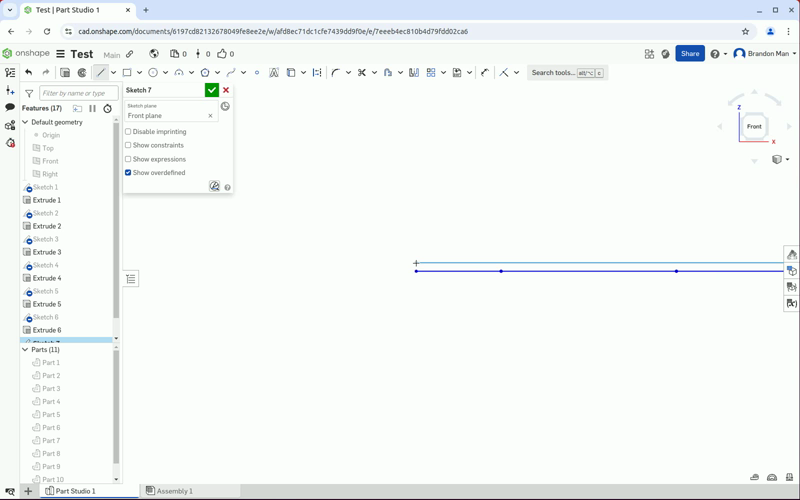
scroll(6)
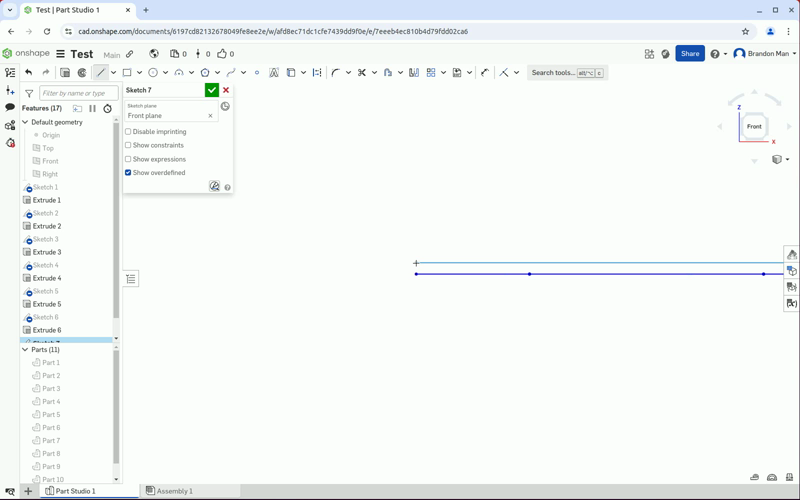
scroll(6)
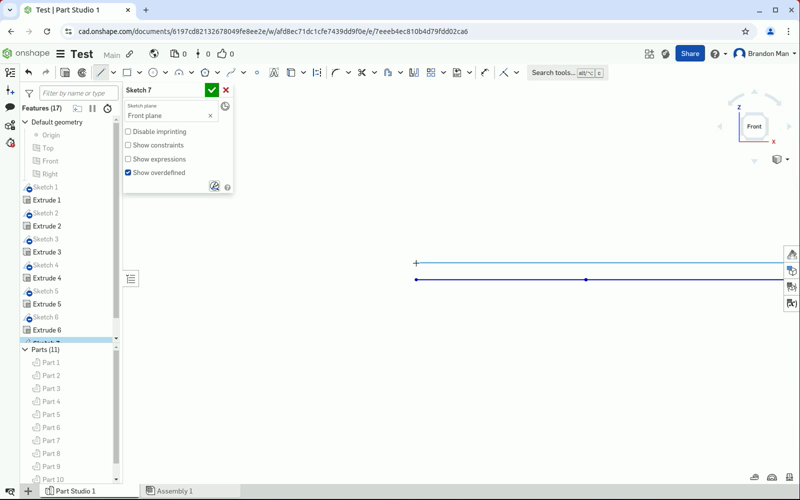
click(416, 262)
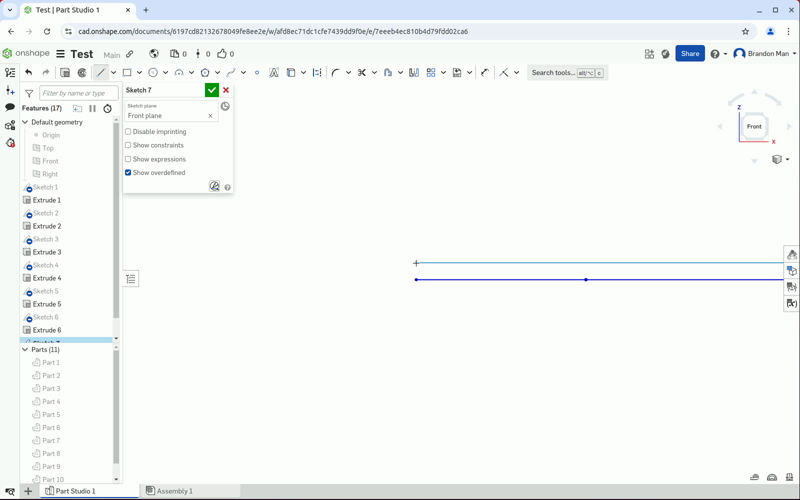
scroll(-6)
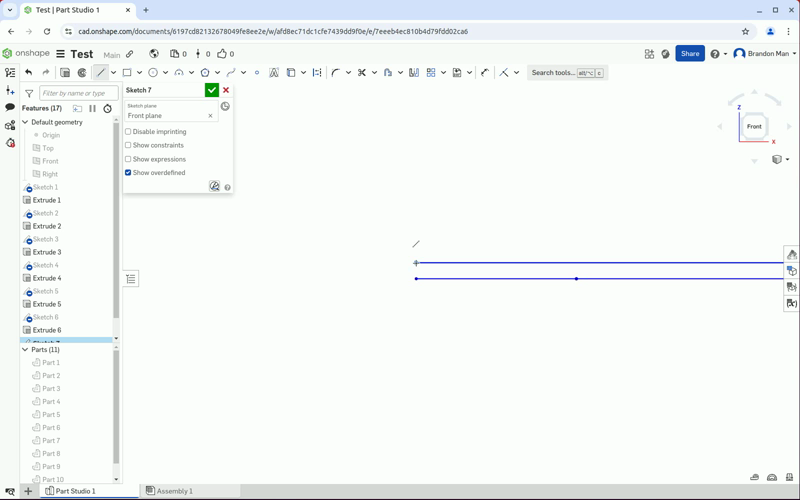
scroll(-6)
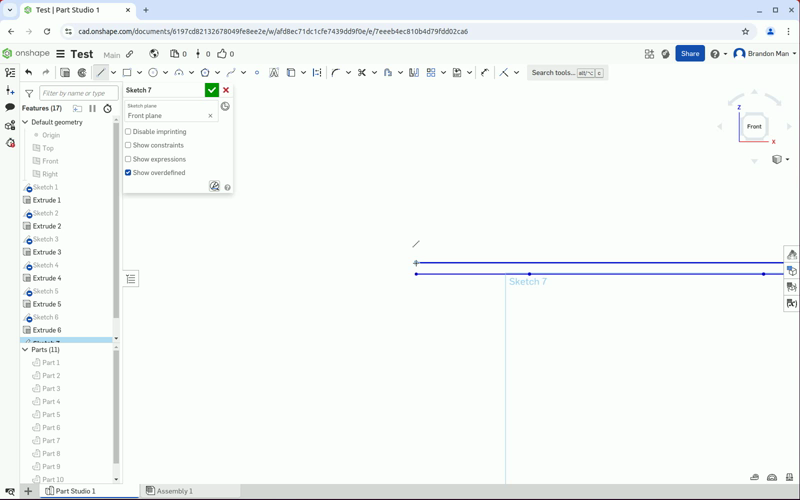
scroll(-6)
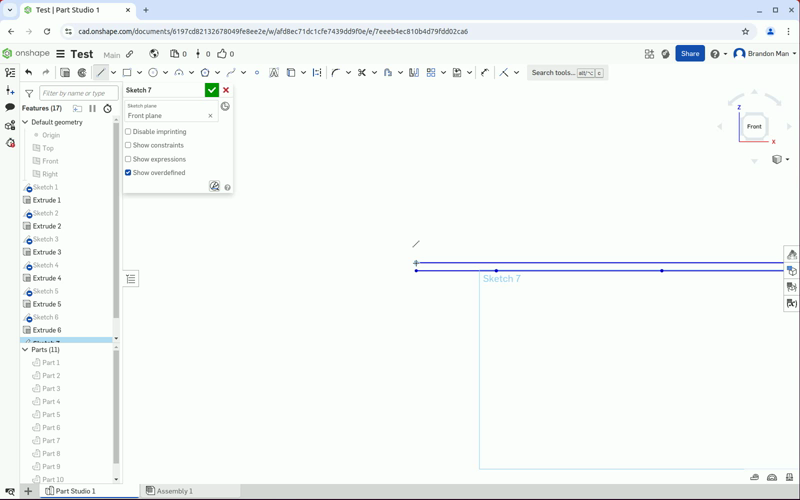
scroll(-6)
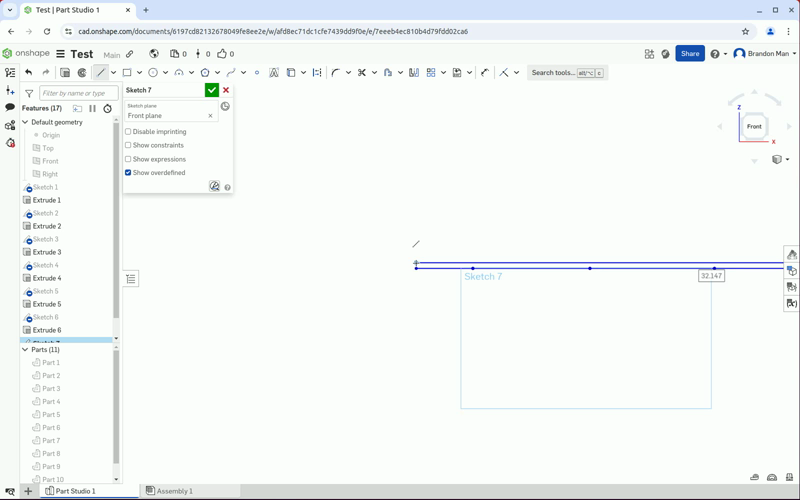
scroll(-6)
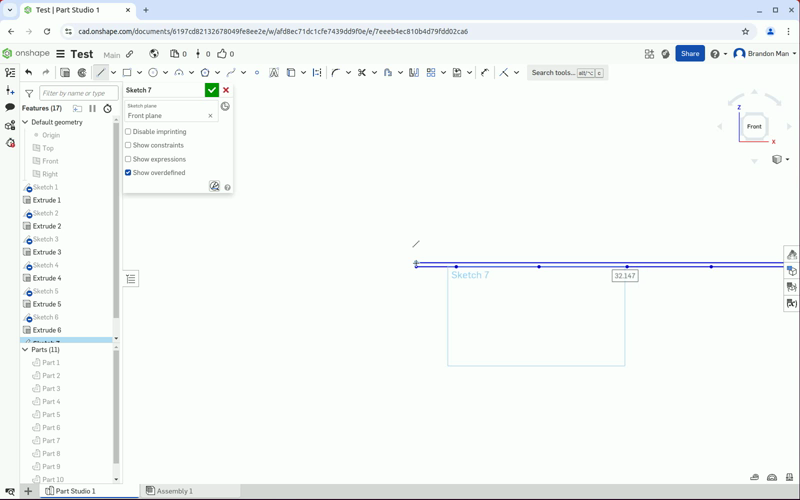
scroll(-6)
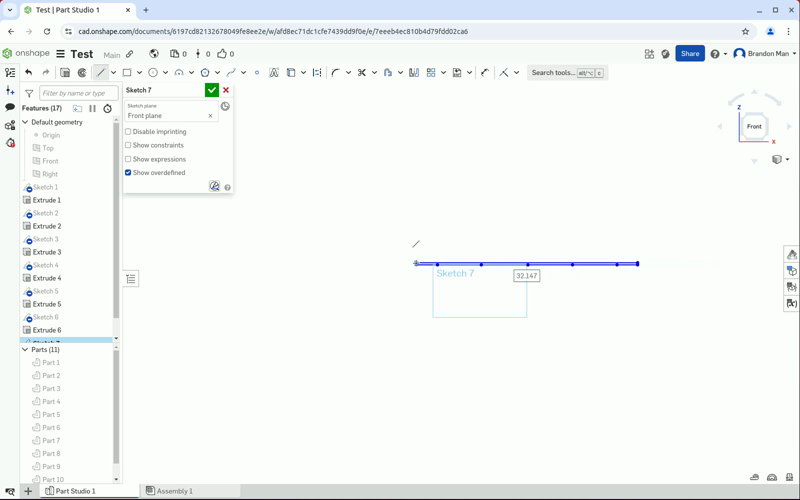
scroll(-6)
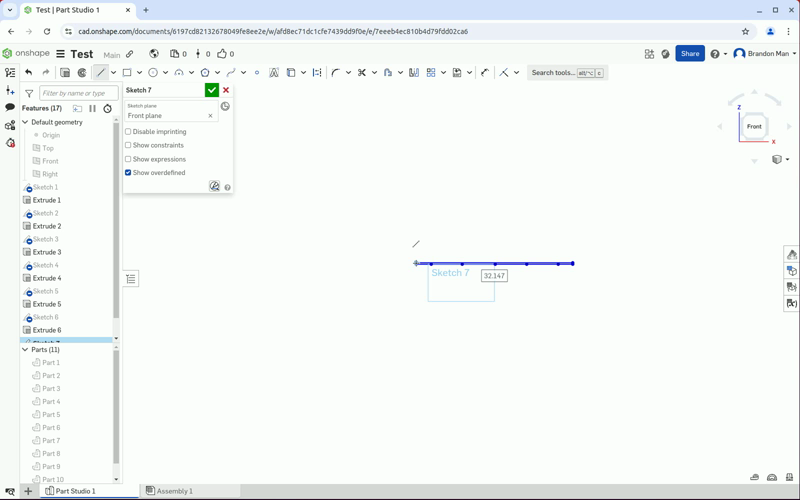
key_up(shift)
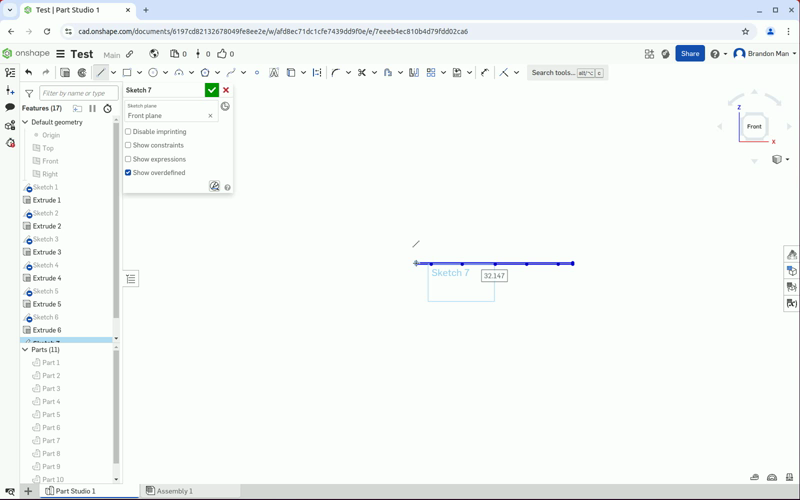
mouse_move(446, 262)
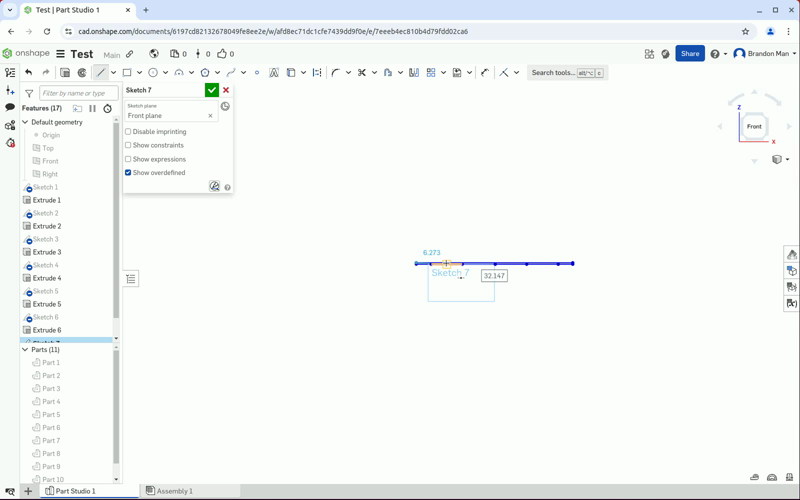
key_down(shift)
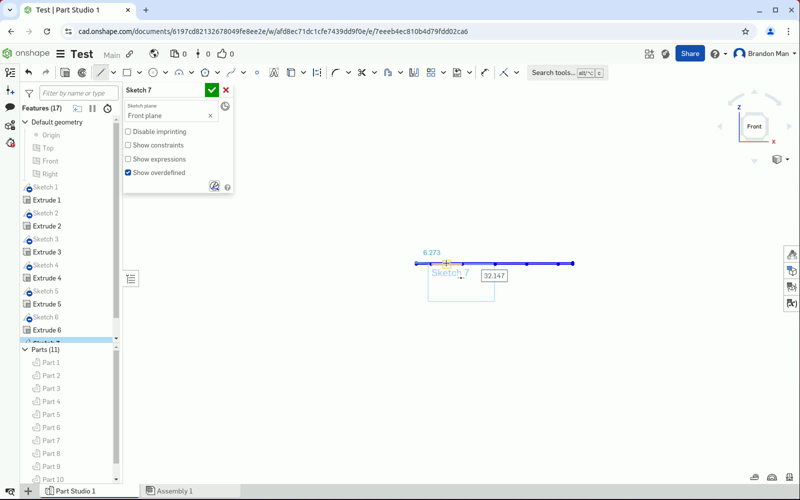
mouse_move(416, 264)
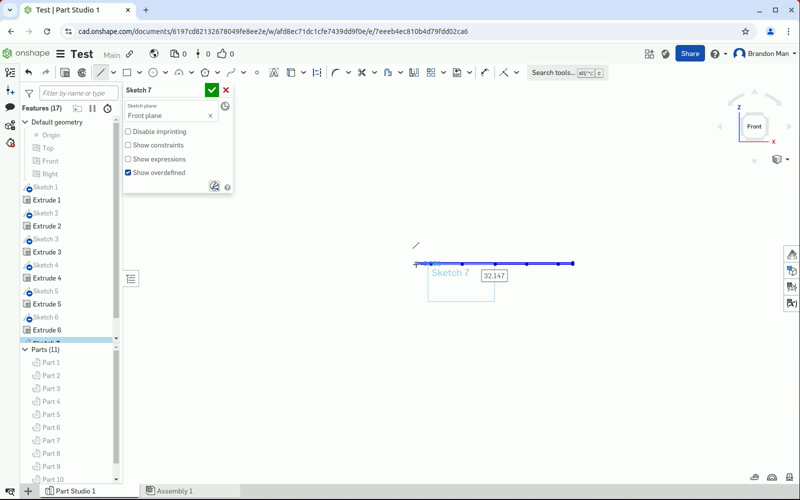
scroll(6)
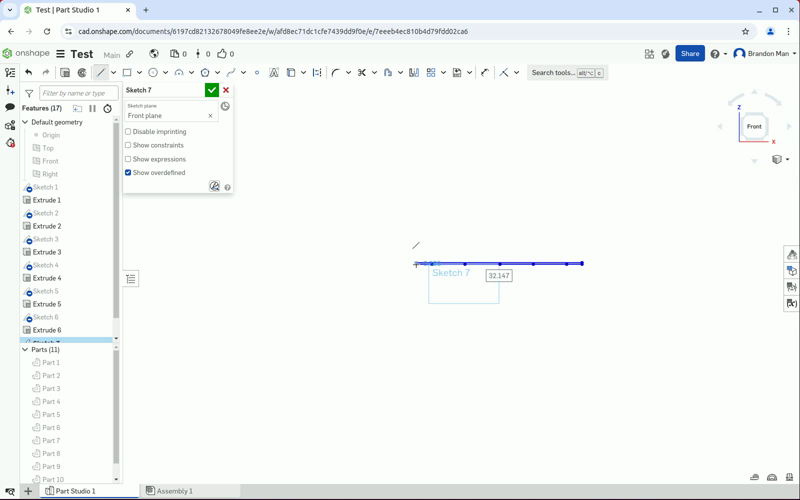
scroll(6)
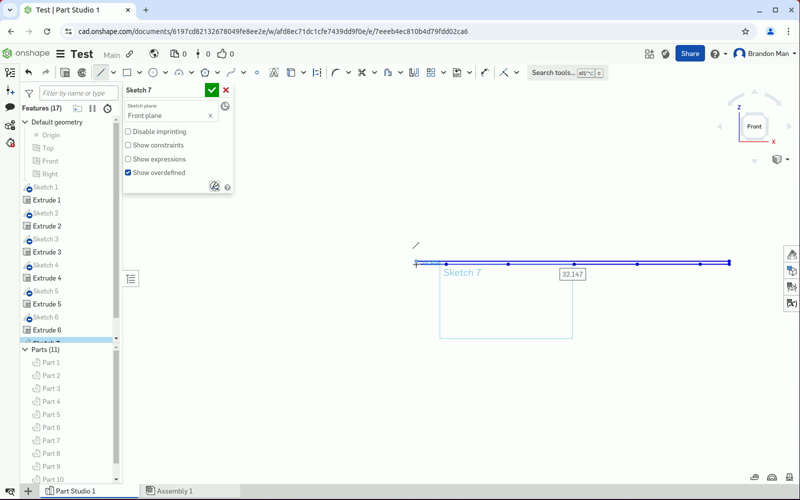
scroll(6)
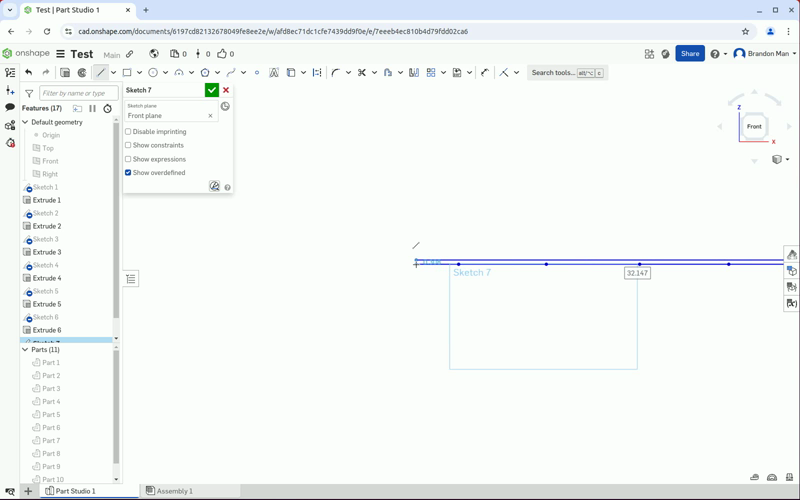
scroll(6)
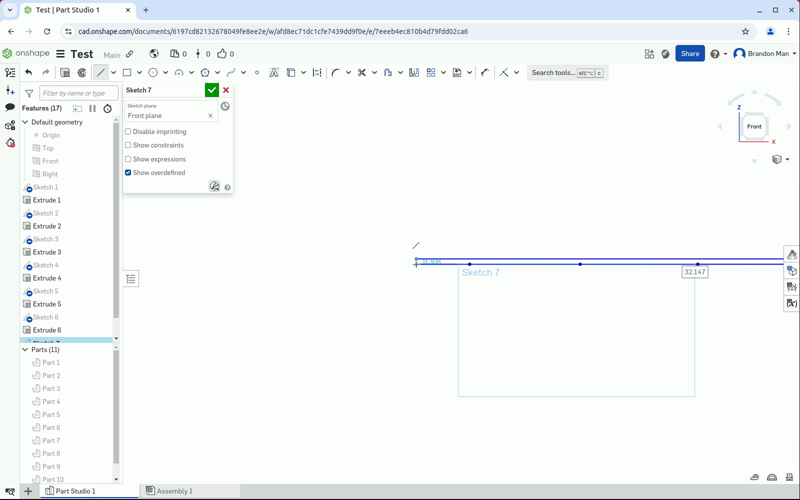
scroll(6)
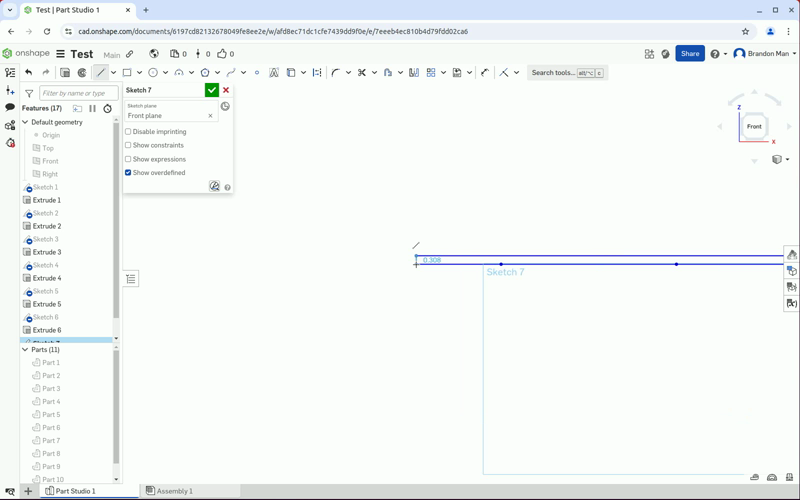
scroll(6)
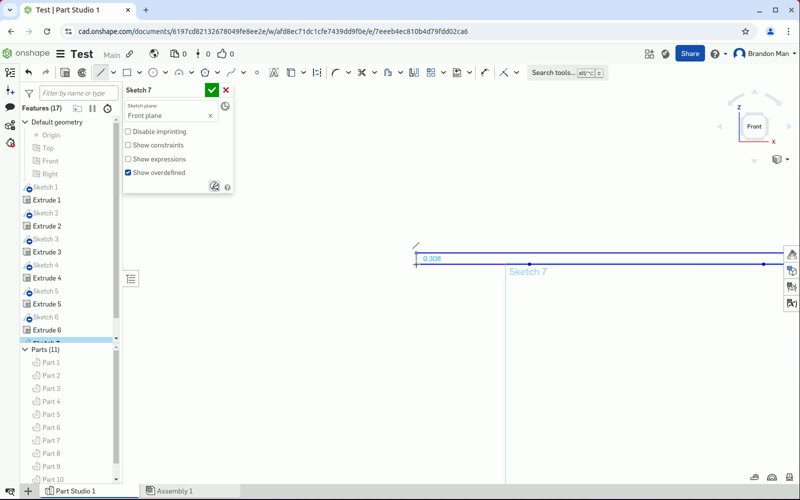
scroll(6)
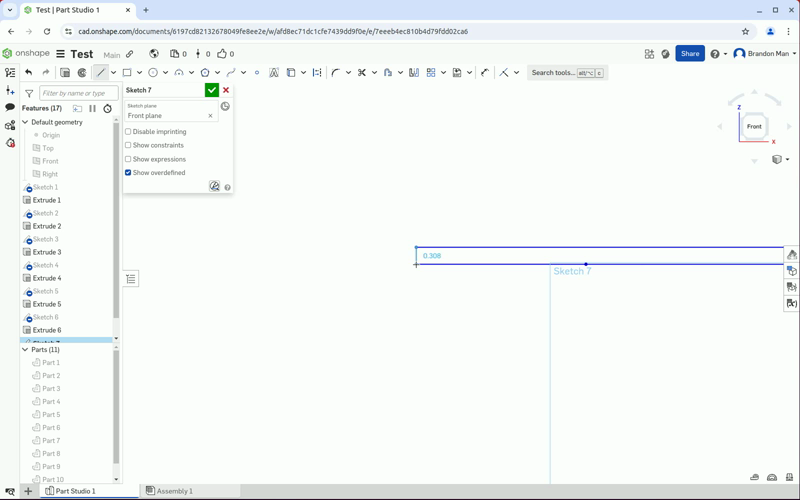
key_up(shift)
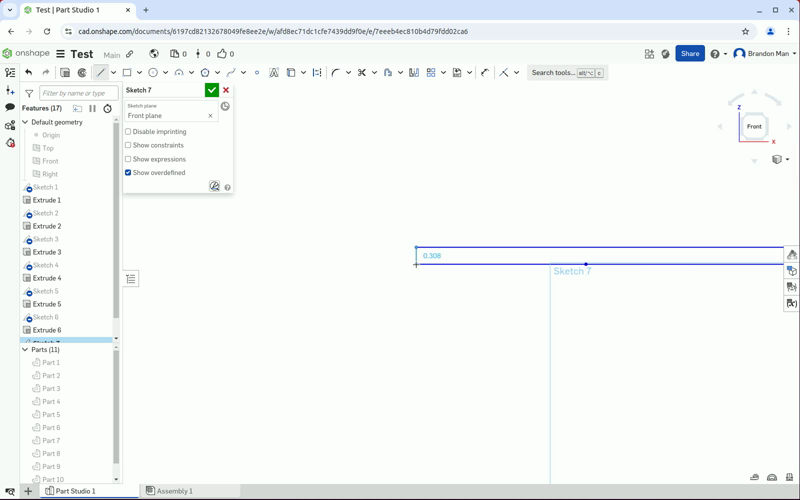
click(416, 264)
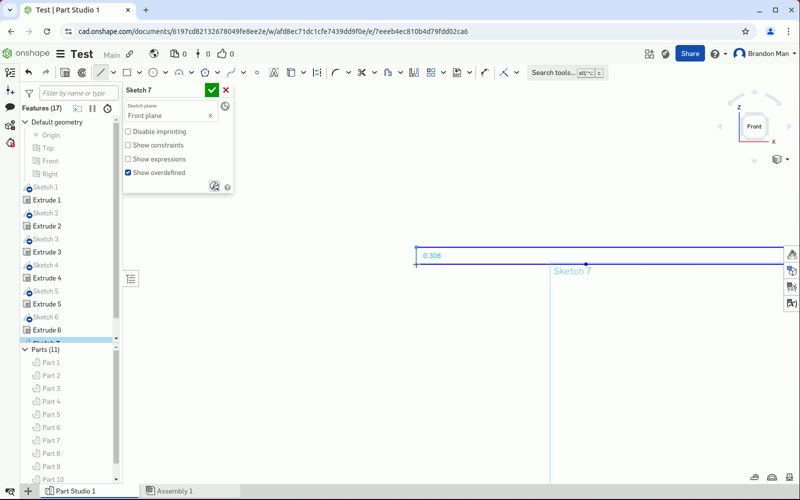
scroll(-6)
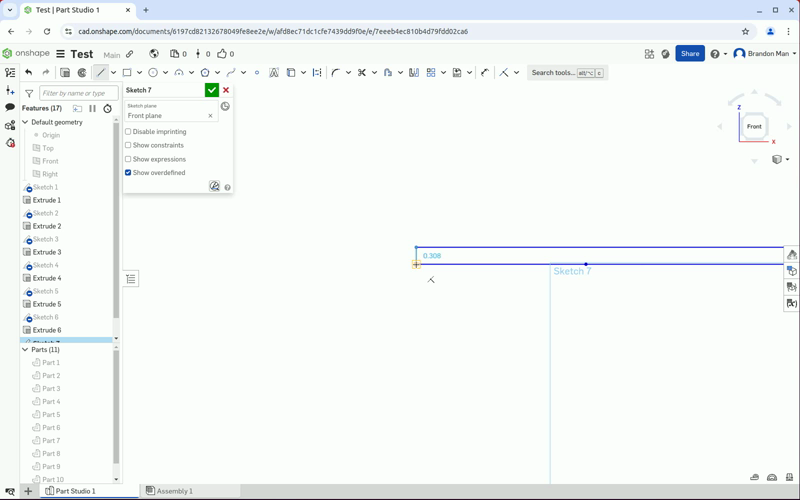
scroll(-6)
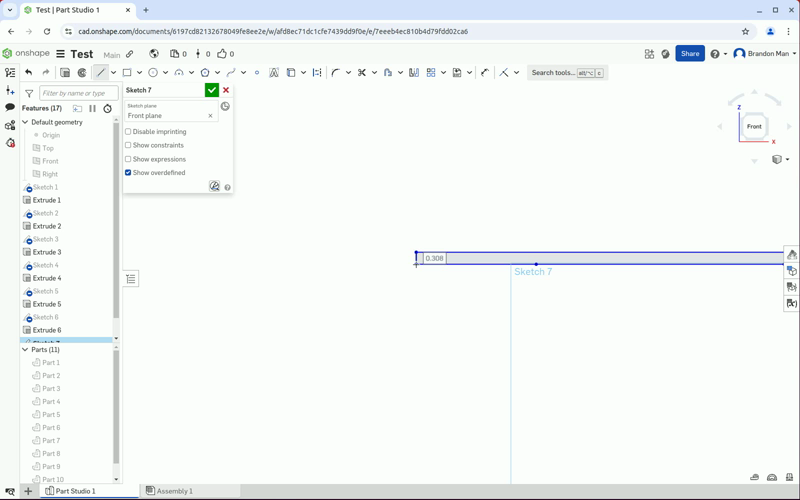
scroll(-6)
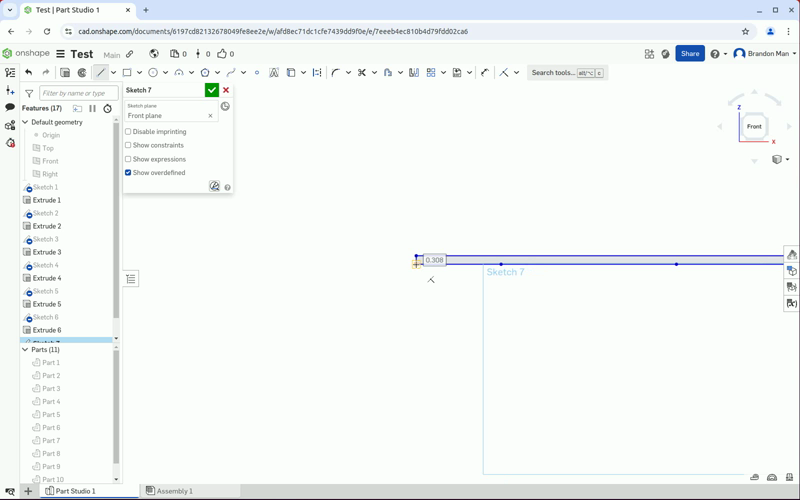
scroll(-6)
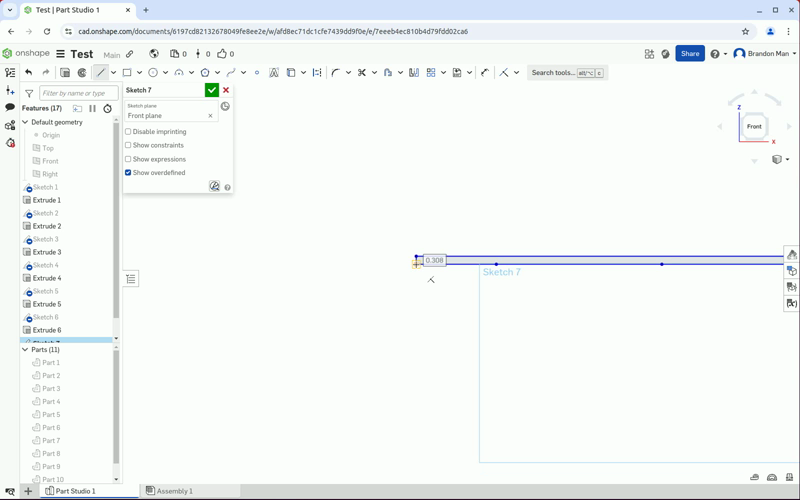
scroll(-6)
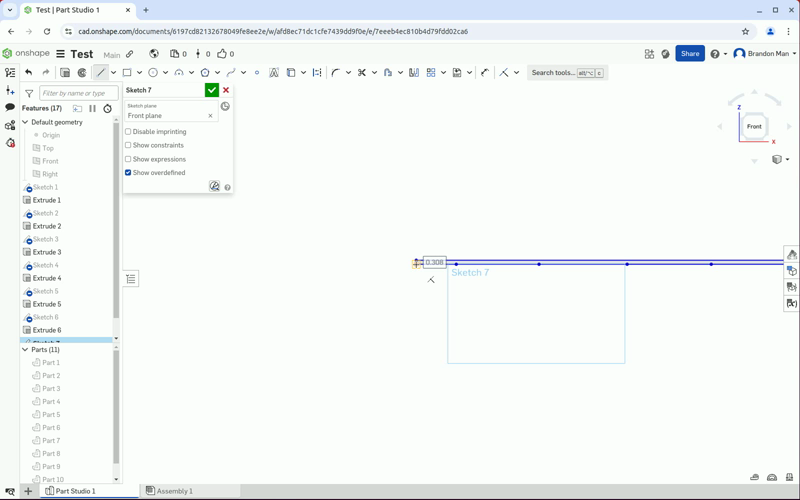
scroll(-6)
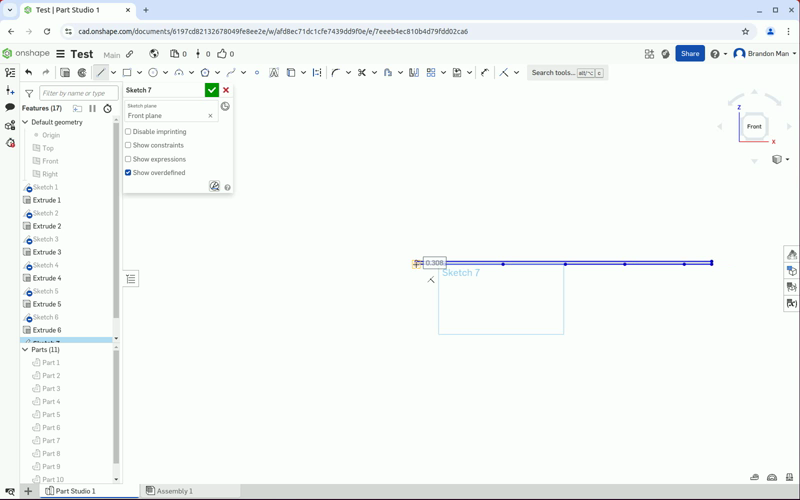
scroll(-6)
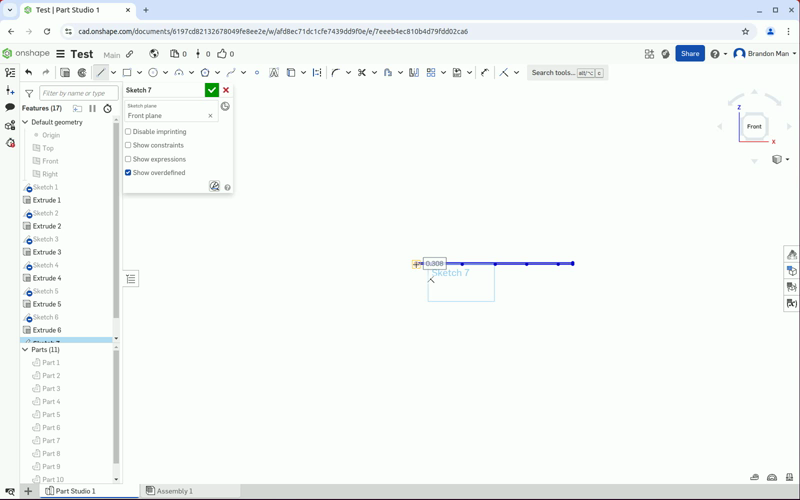
key(esc)
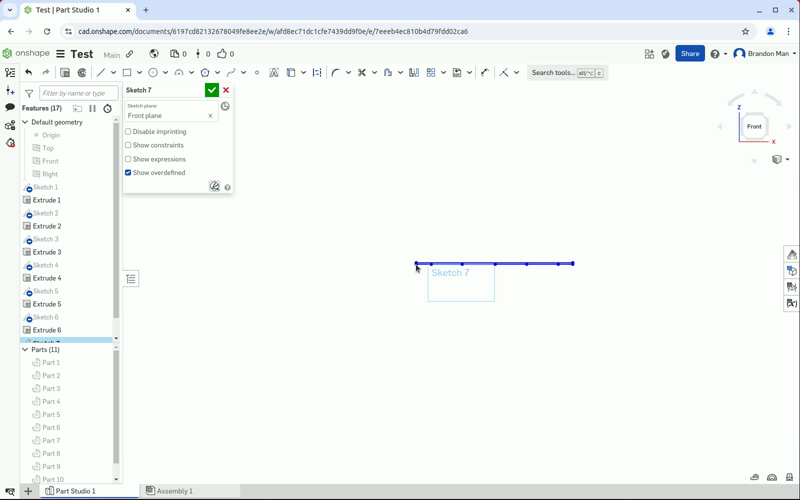
mouse_move(490, 263)
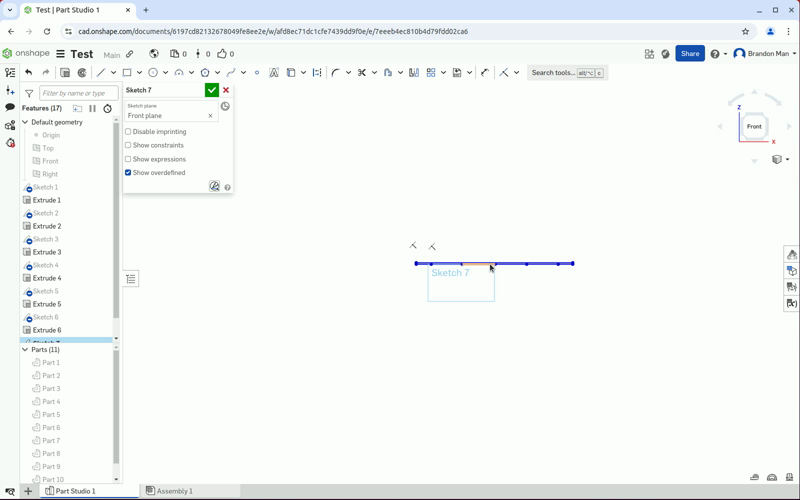
scroll(6)
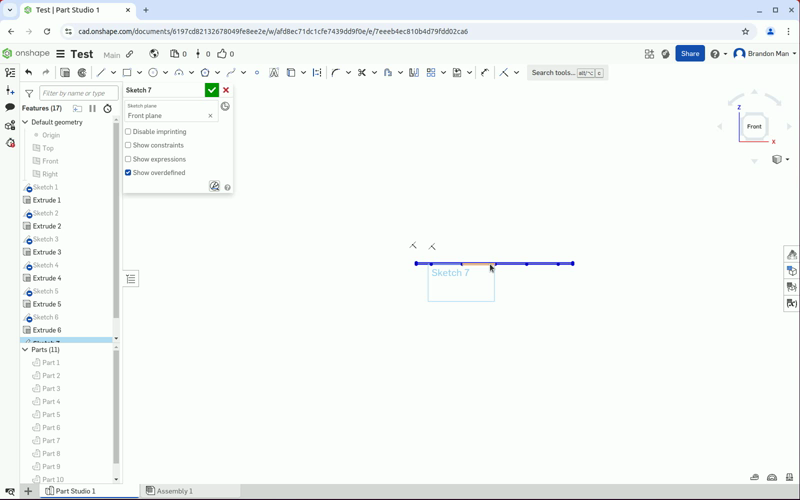
scroll(6)
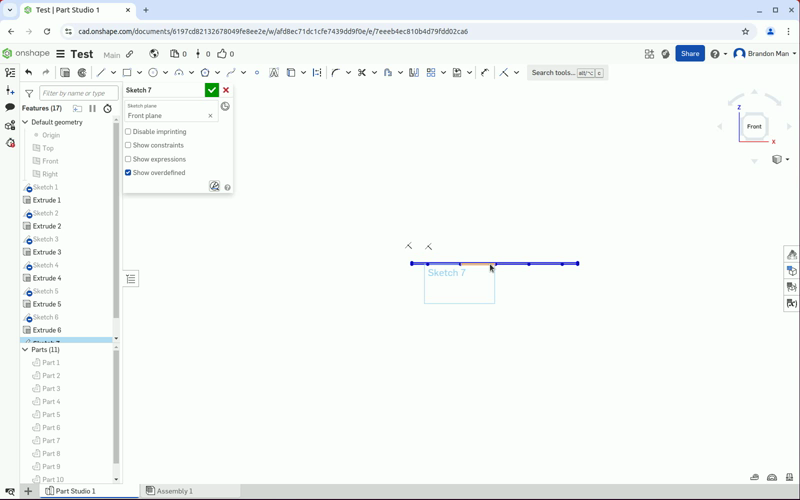
scroll(6)
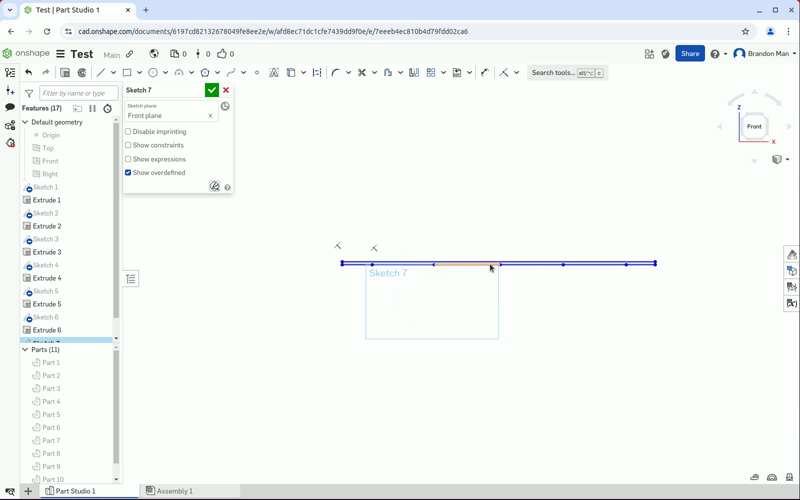
scroll(6)
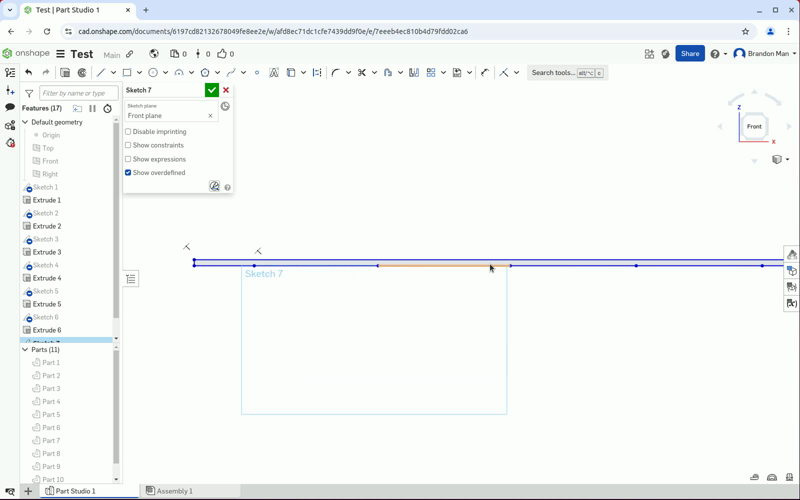
scroll(6)
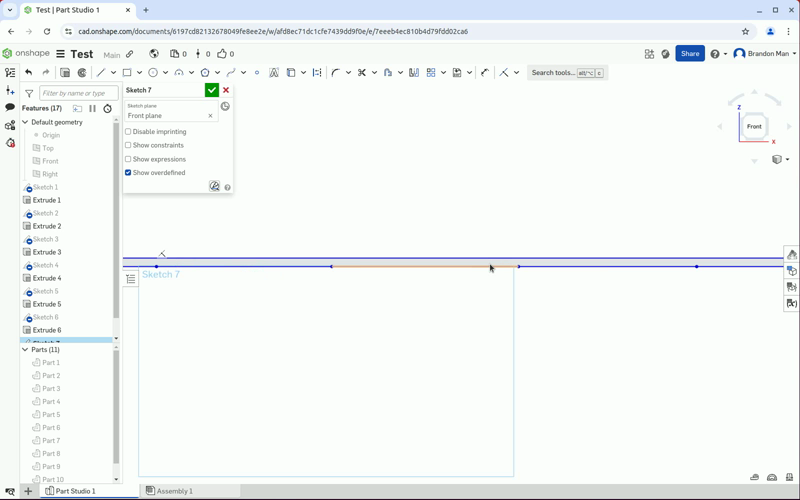
scroll(6)
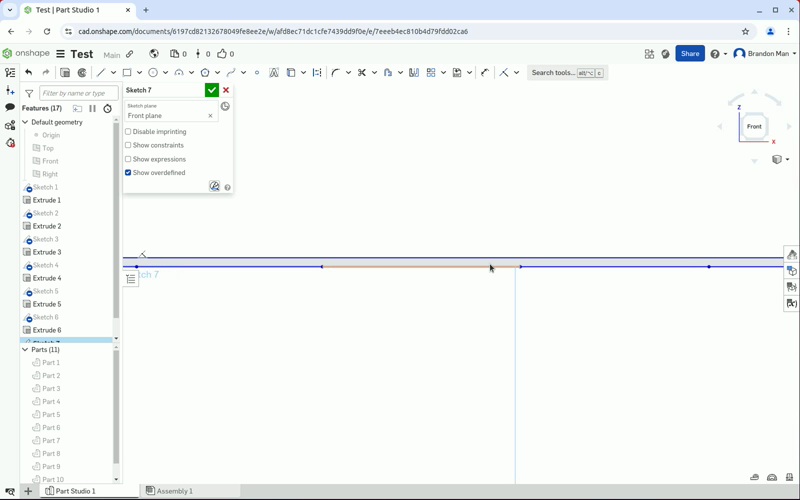
scroll(6)
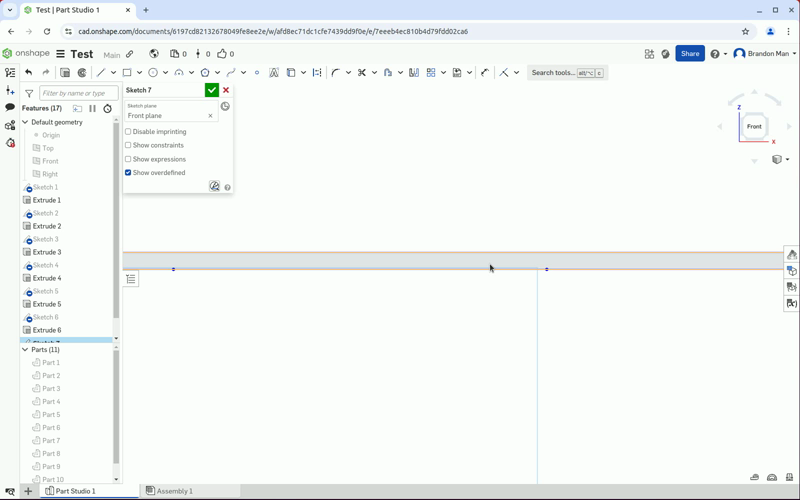
click(490, 263)
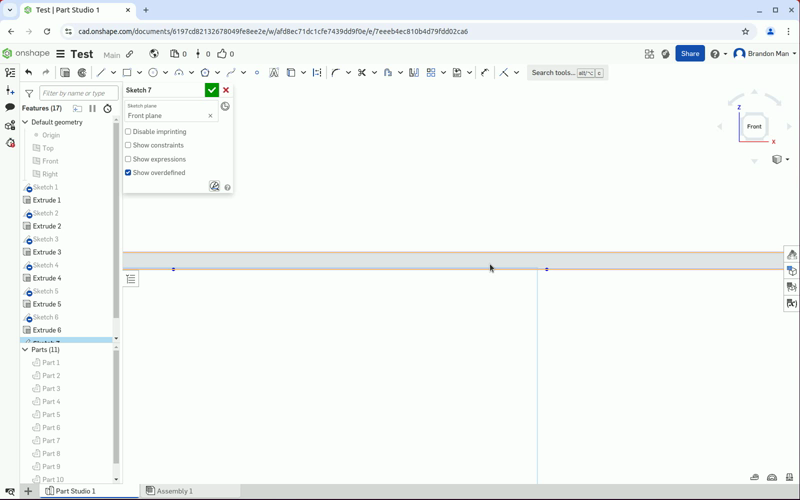
scroll(-6)
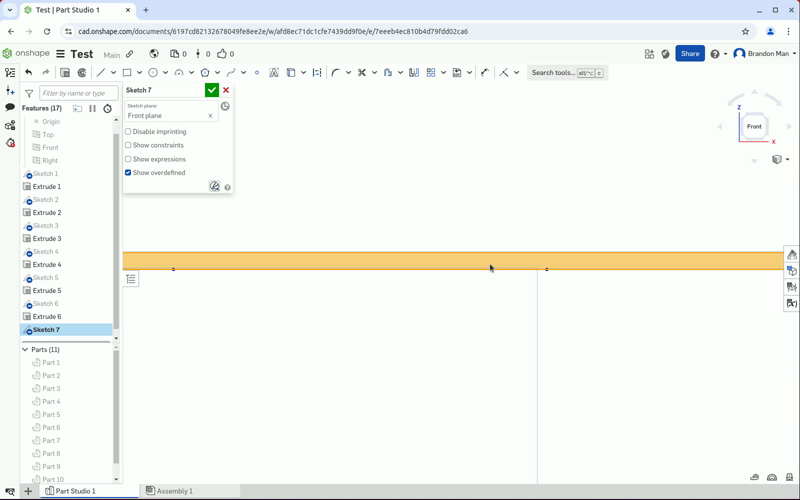
scroll(-6)
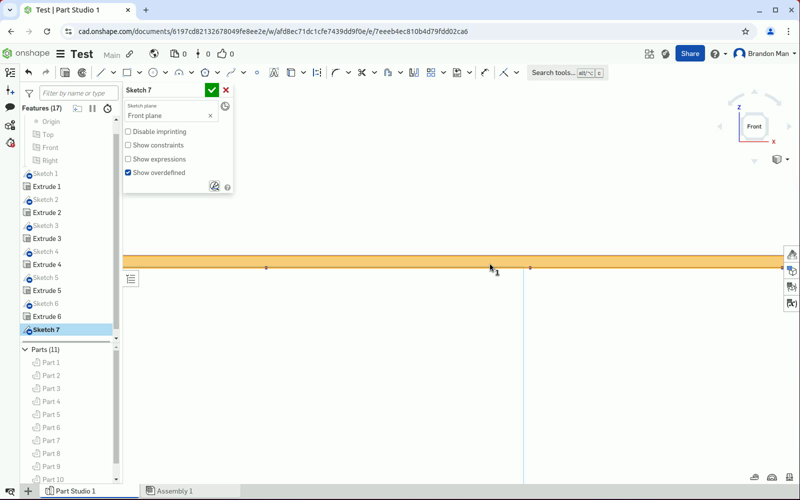
scroll(-6)
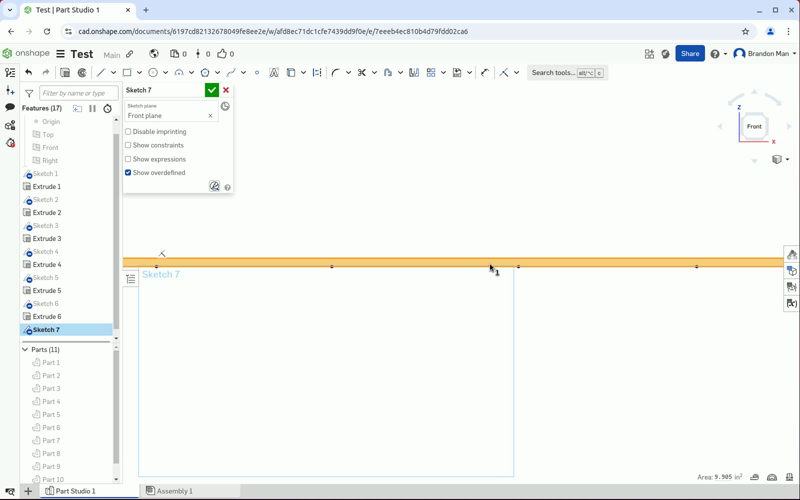
scroll(-6)
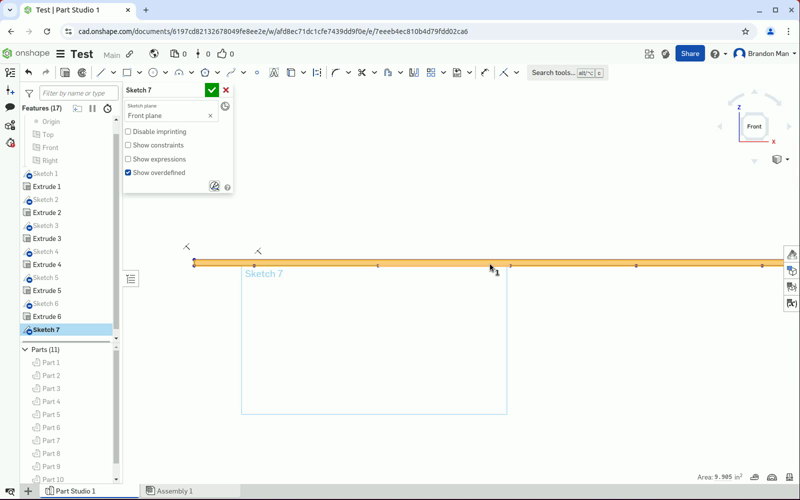
scroll(-6)
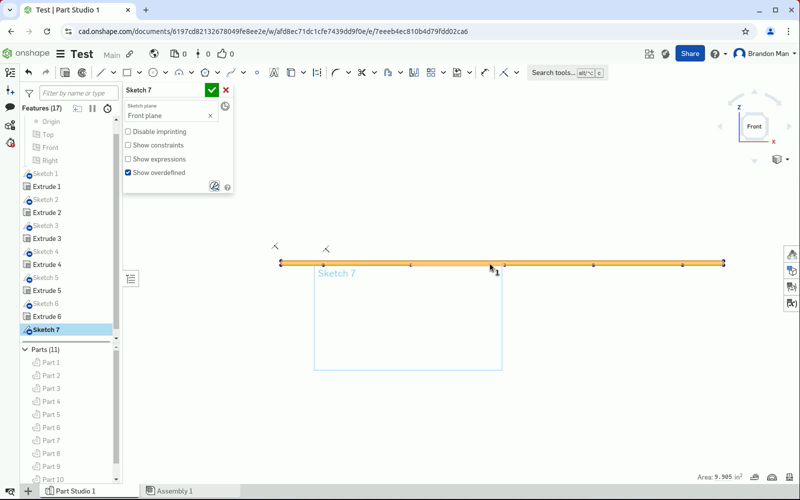
scroll(-6)
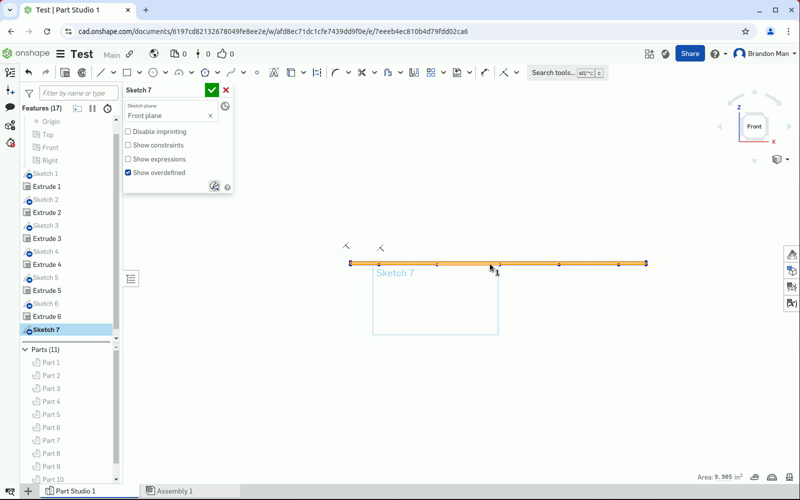
scroll(-6)
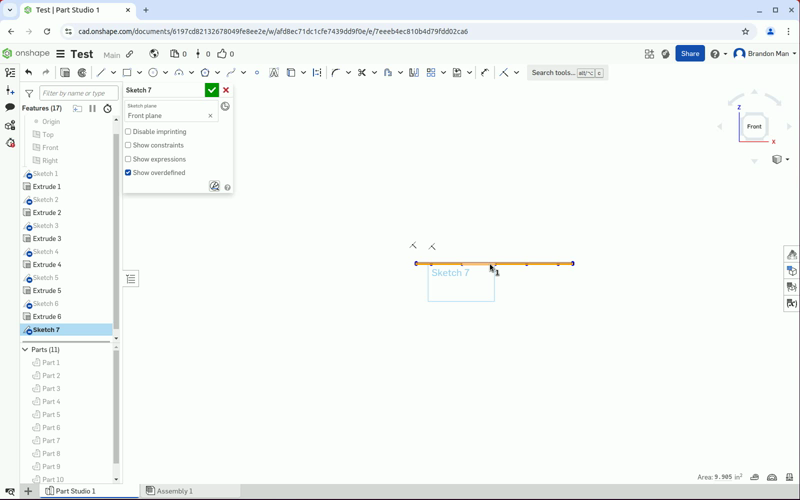
mouse_move(69, 352)
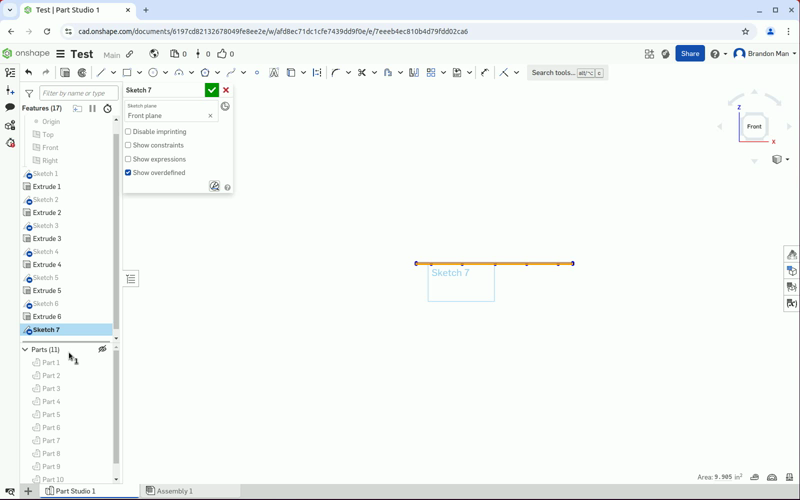
key(shift+y)
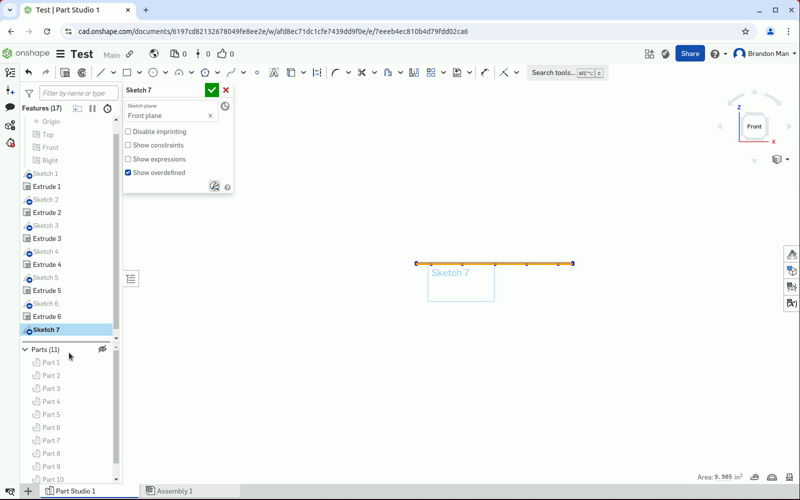
key(shift+e)
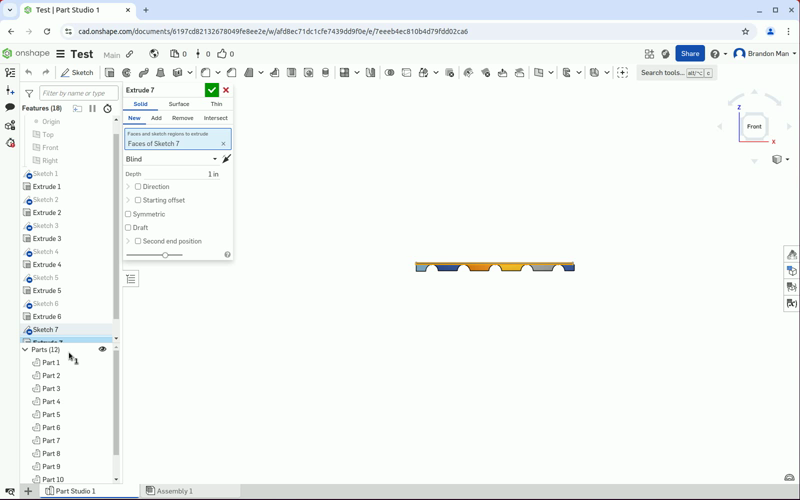
mouse_move(143, 106)
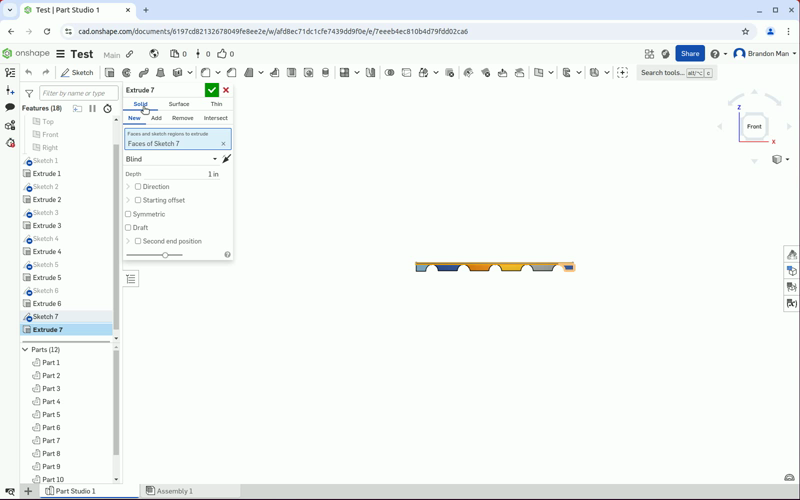
click(143, 106)
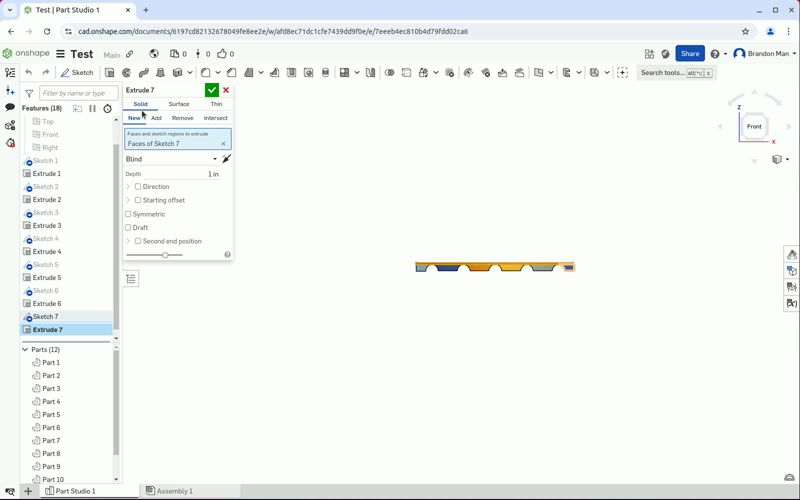
mouse_move(137, 120)
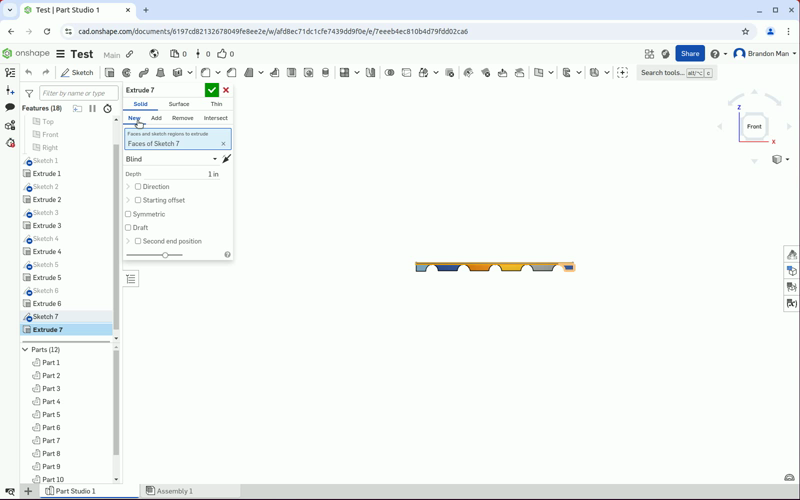
click(137, 120)
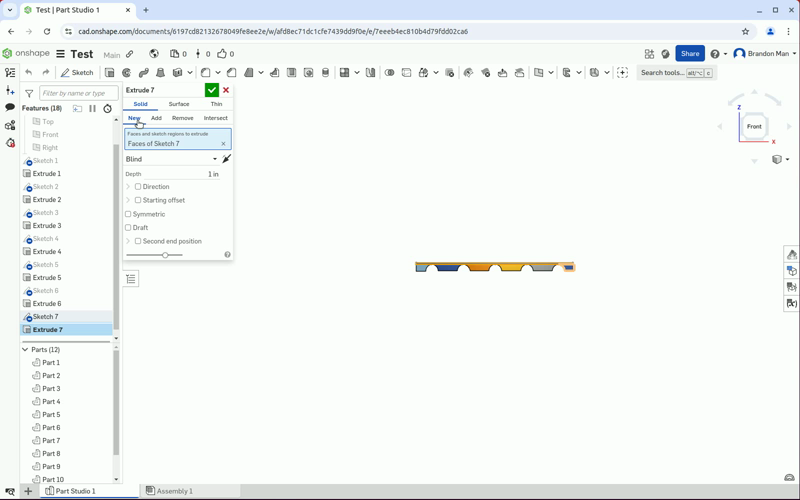
key(tab, 4)
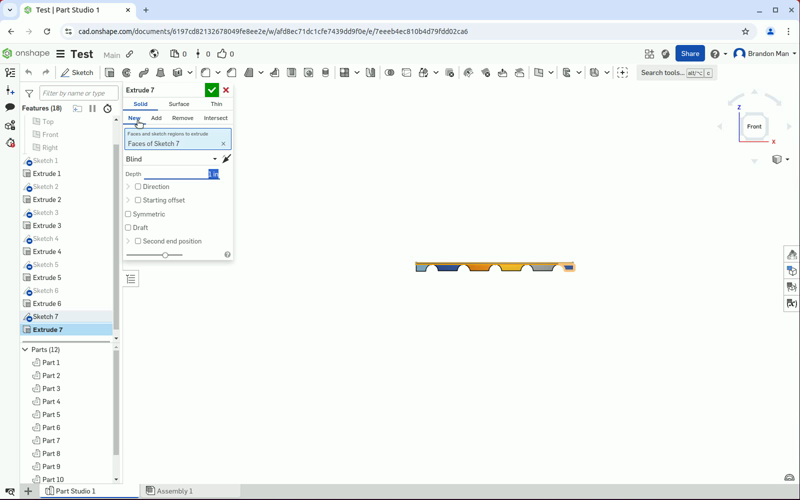
text(3.37)
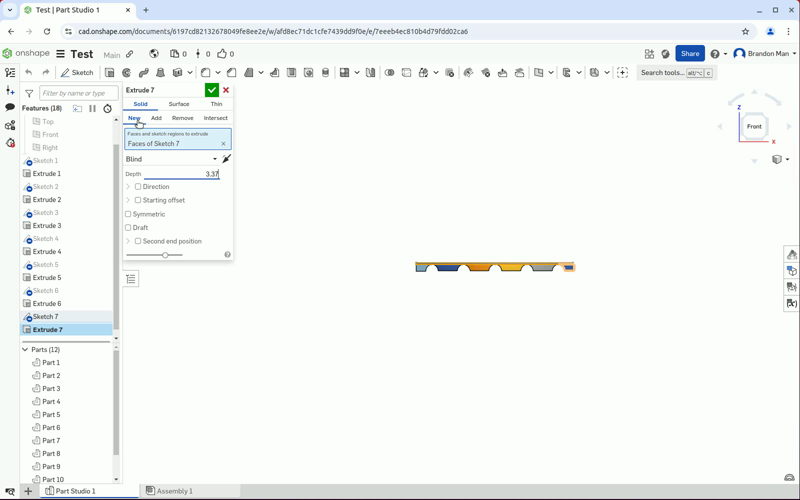
key(enter)
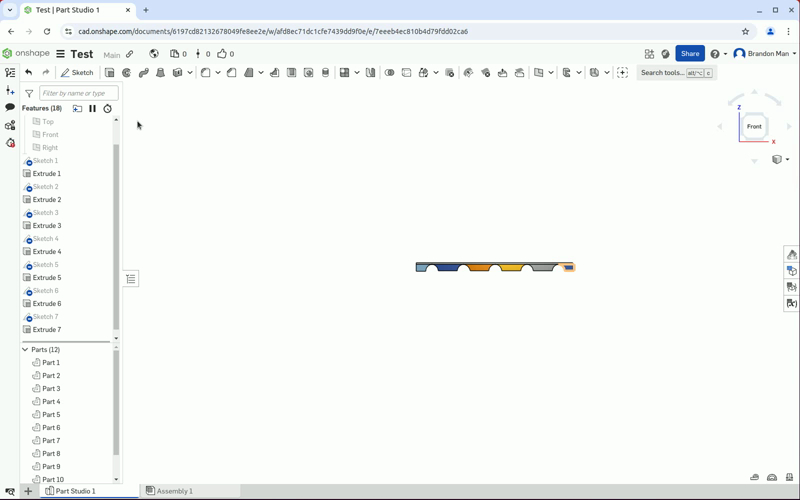
key(shift+h)
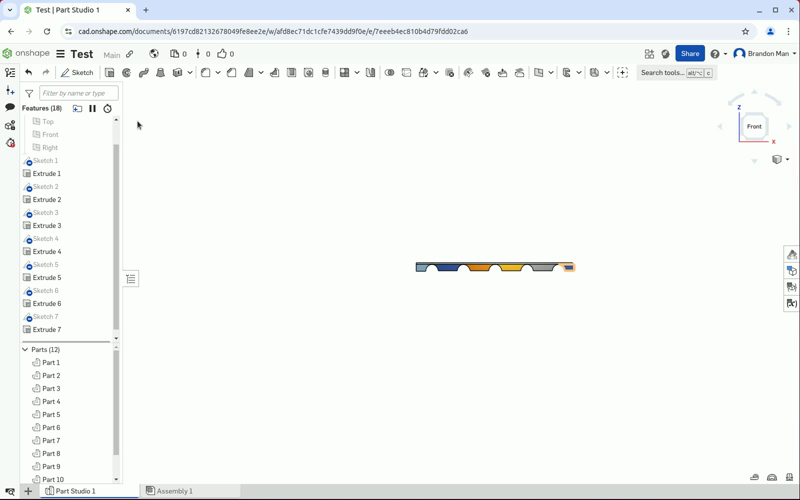
key(shift+h)
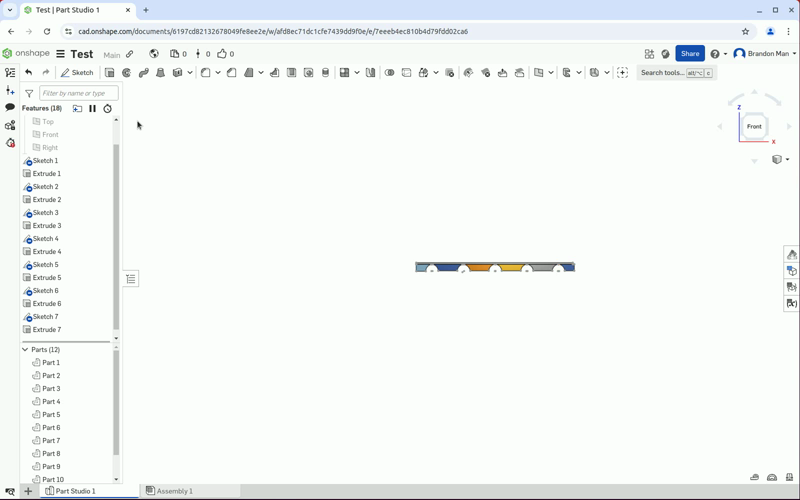
key(shift+7)
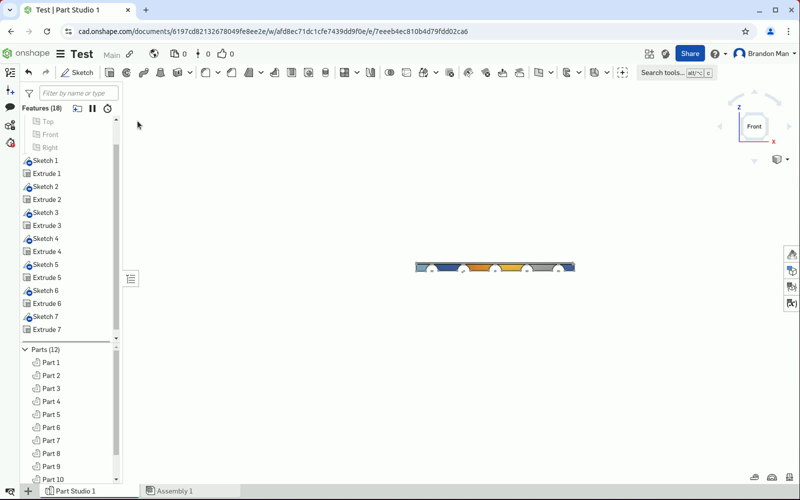
key(left, 2)
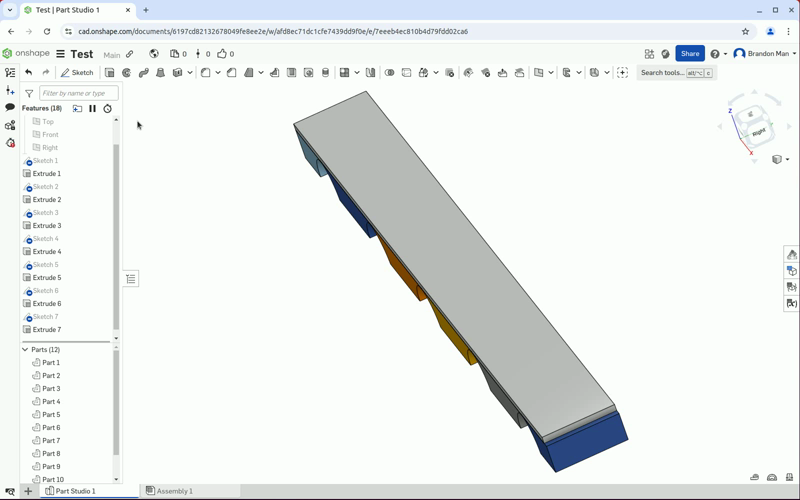
key(down, 2)
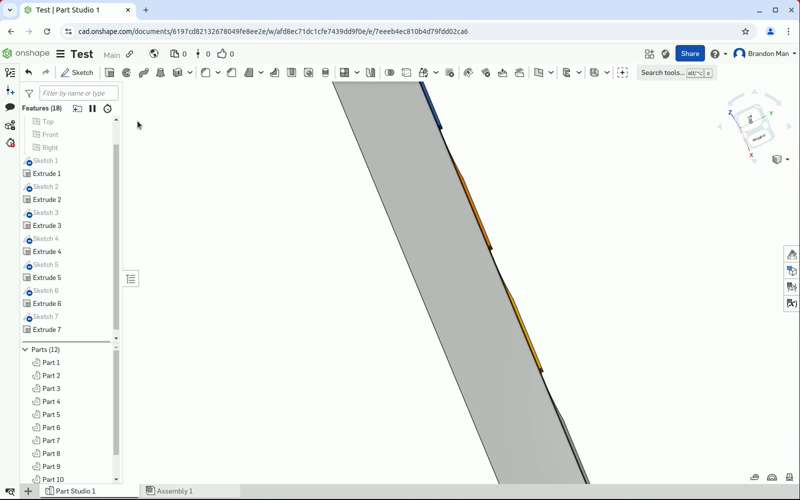
key(up, 2)
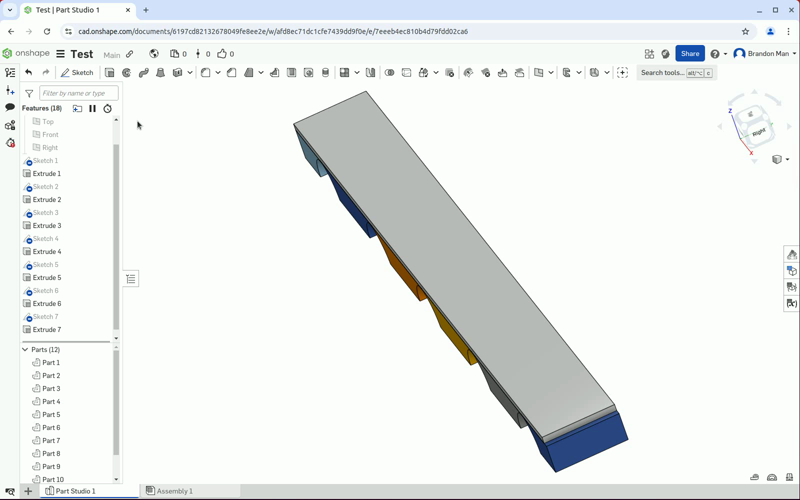
key(right, 2)
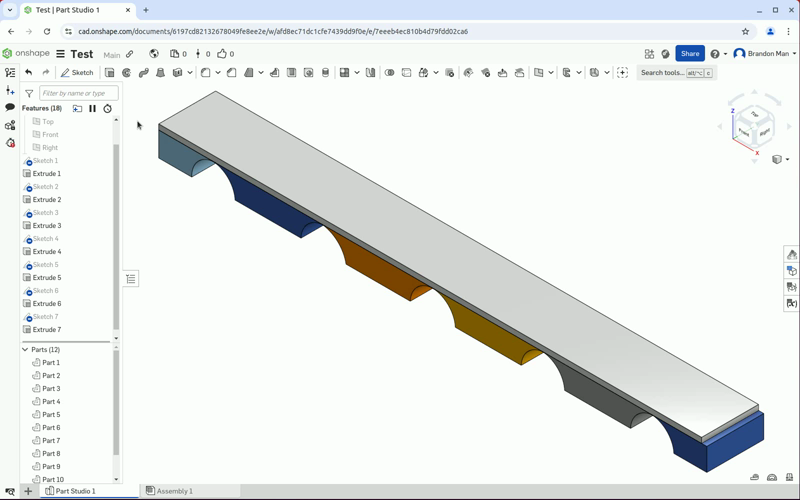
mouse_move(69, 163)
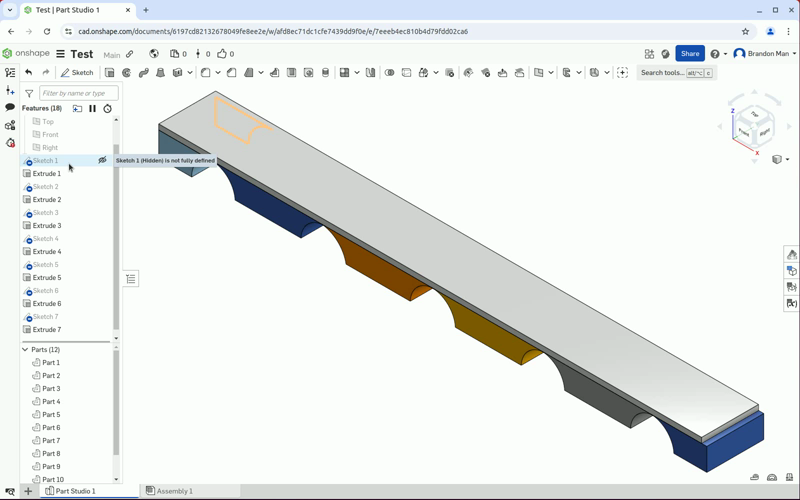
click(69, 163)